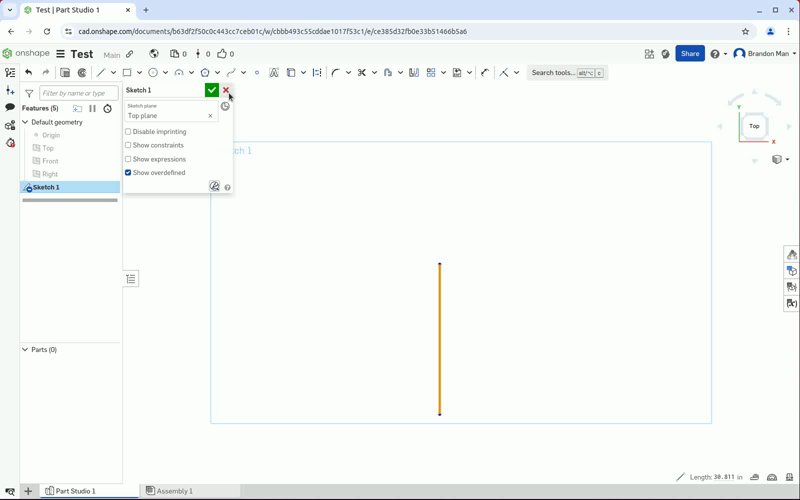
key(shift+h)
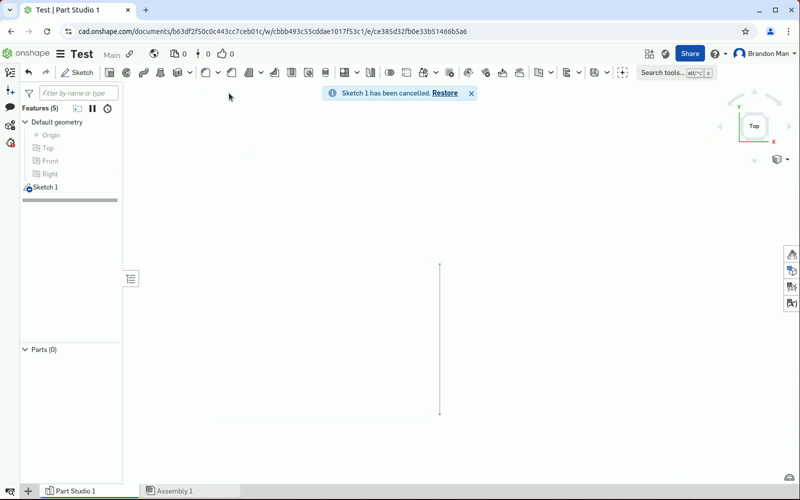
key(shift+s)
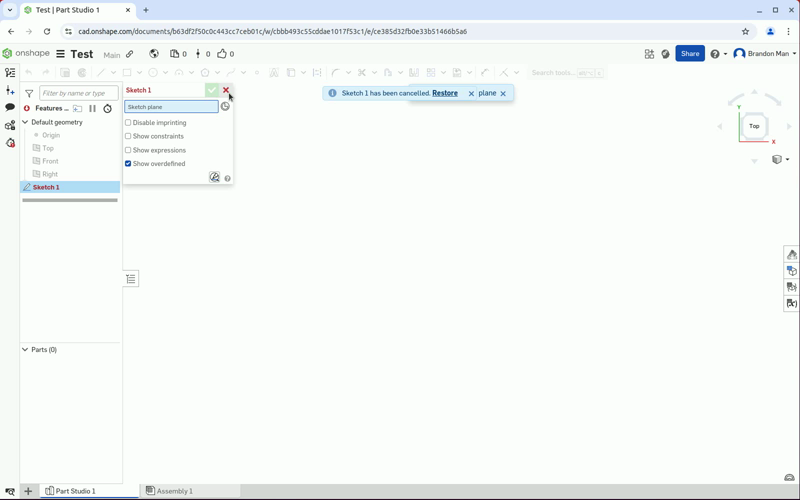
mouse_move(73, 150)
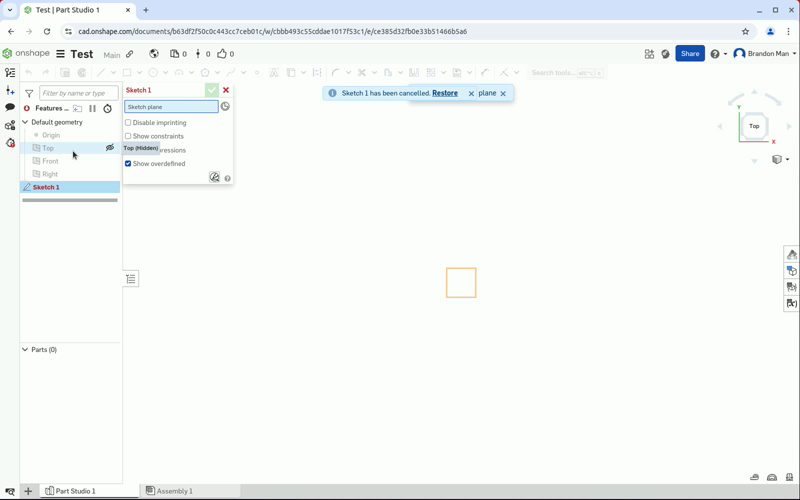
click(73, 150)
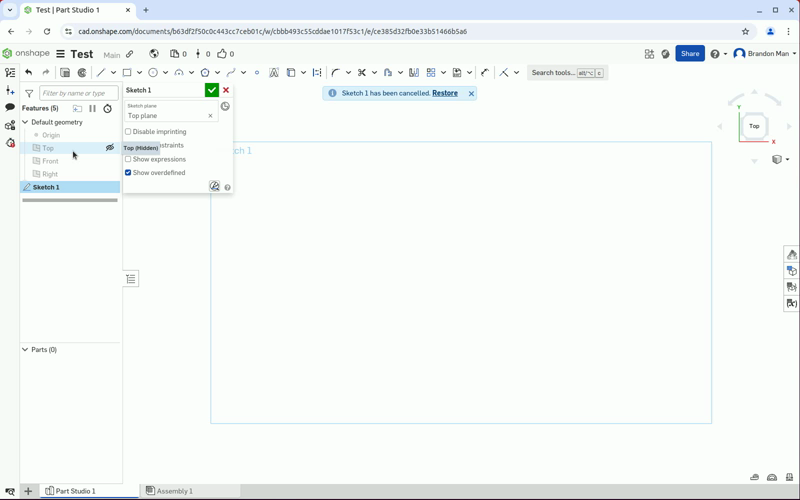
mouse_move(73, 352)
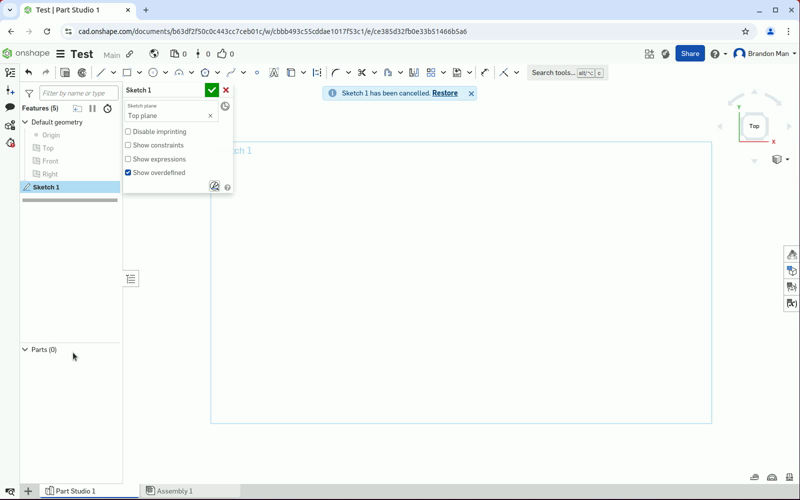
key(y)
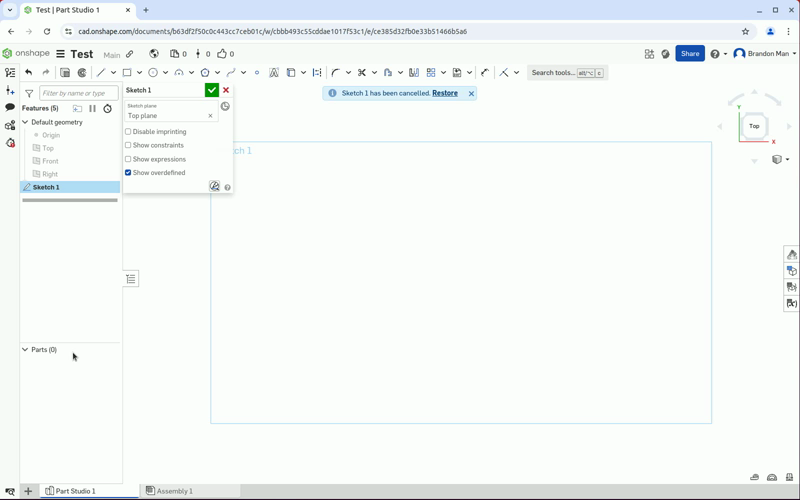
key(l)
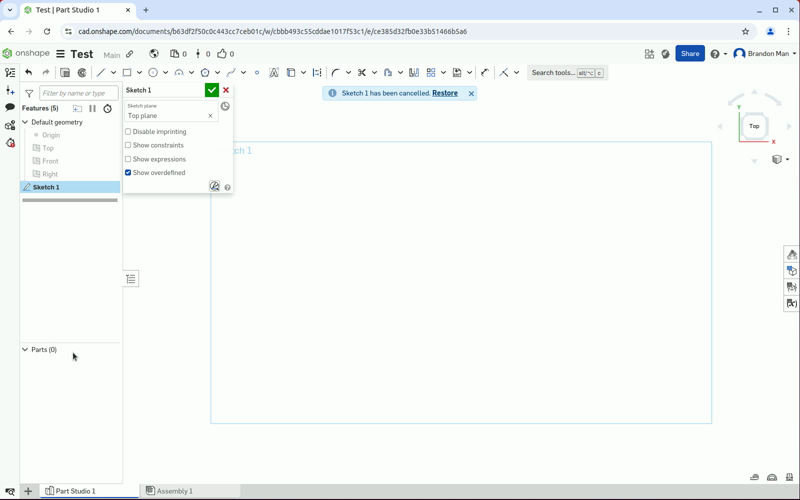
key_down(shift)
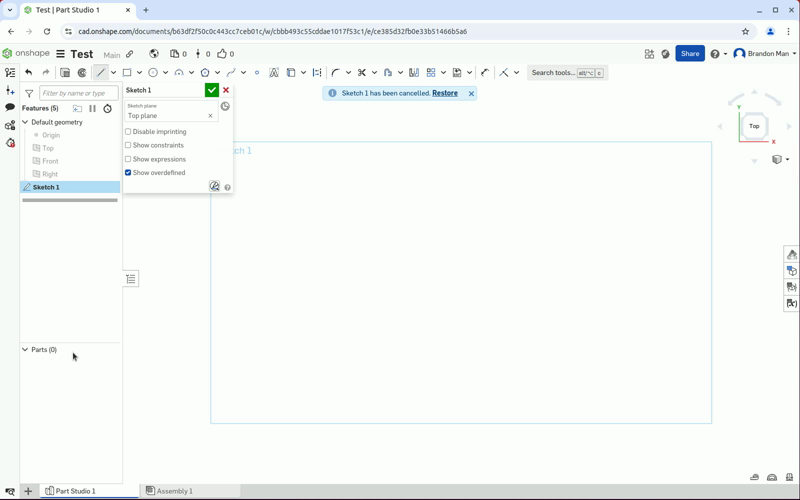
mouse_move(351, 335)
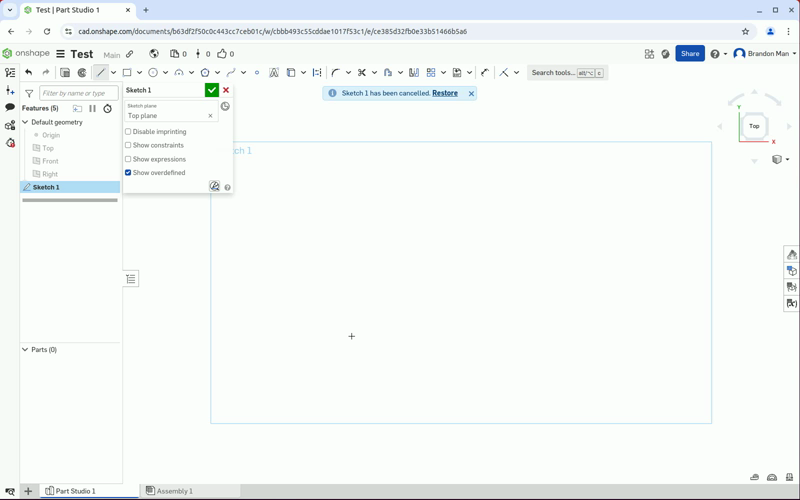
click(351, 335)
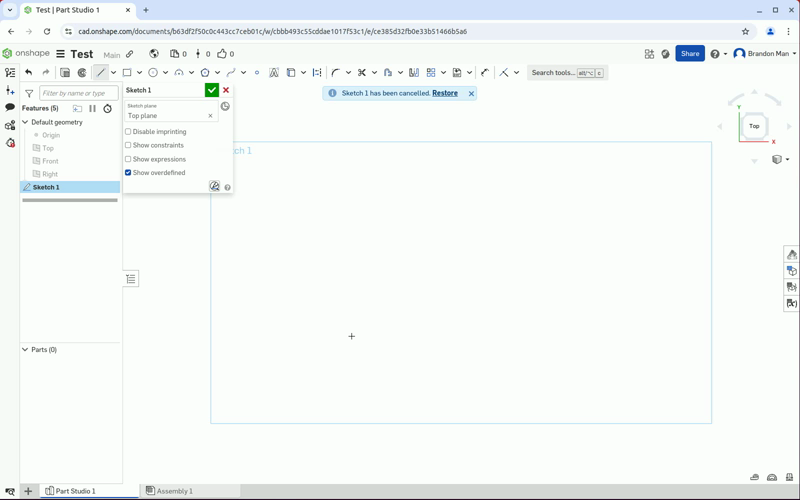
key_up(shift)
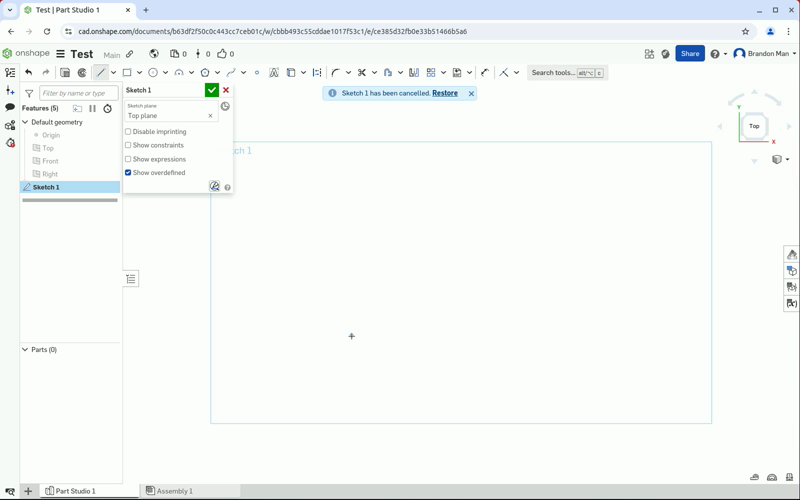
key_down(shift)
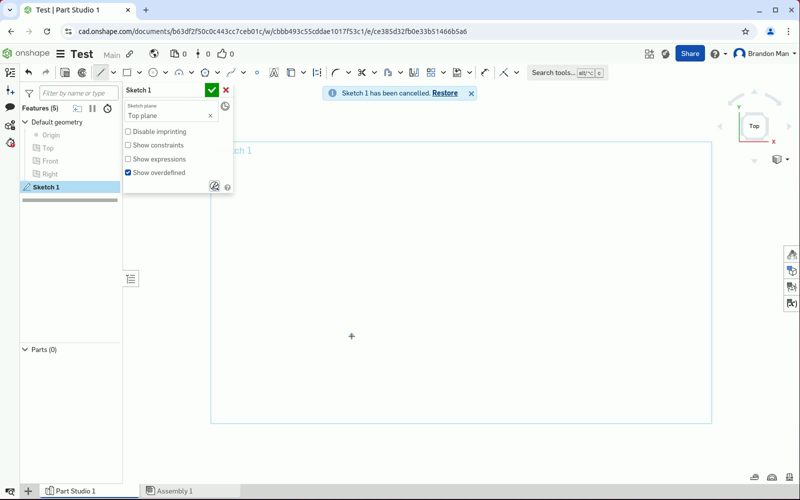
mouse_move(569, 335)
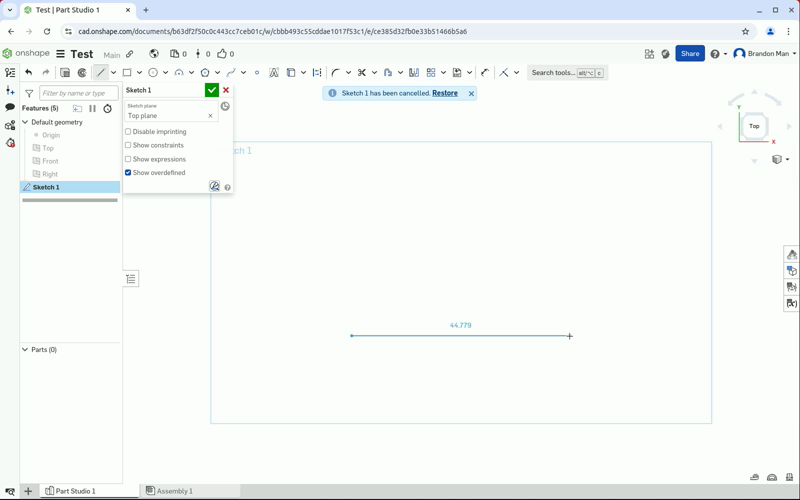
click(569, 335)
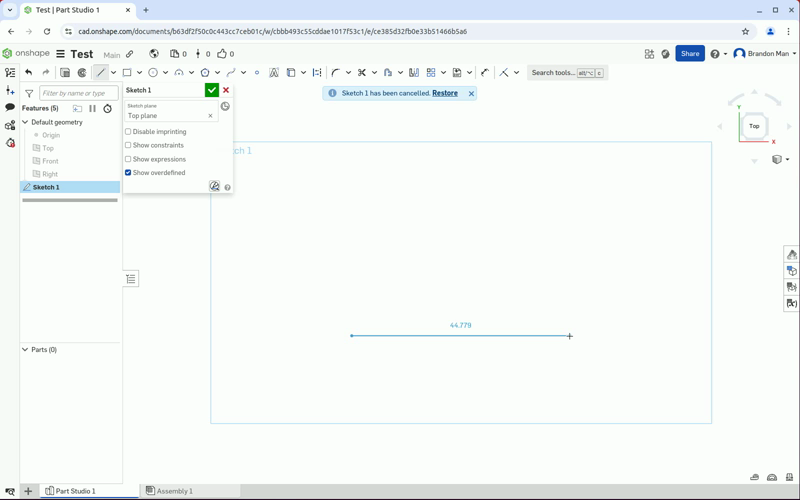
key_up(shift)
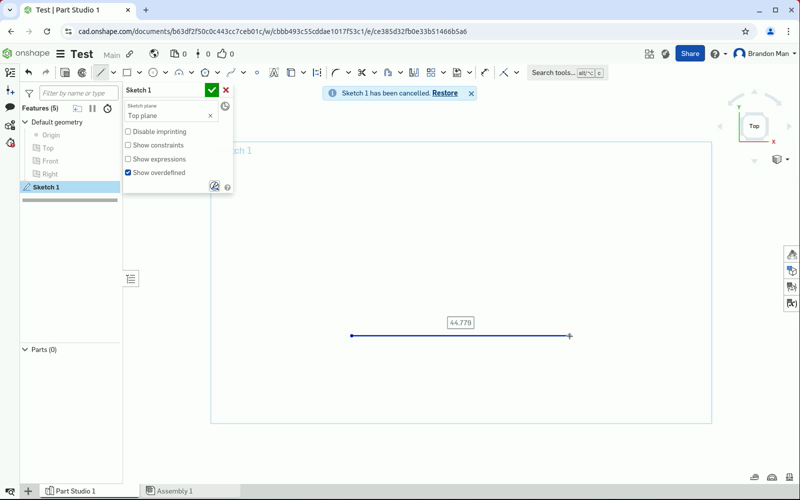
key_down(shift)
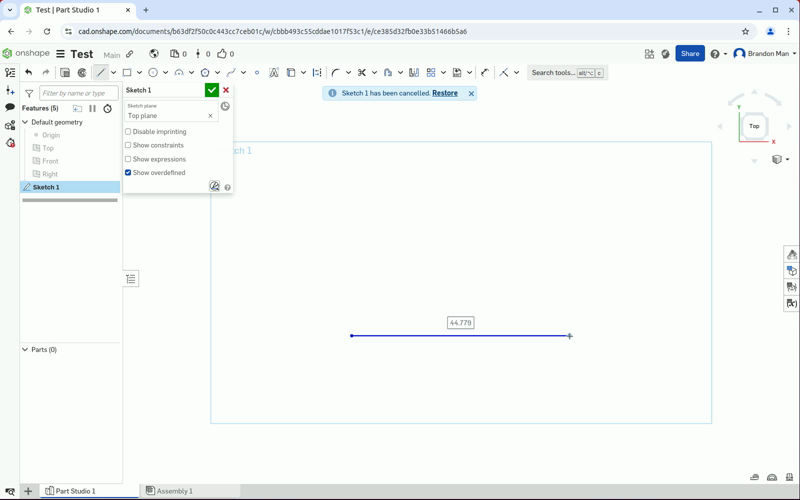
mouse_move(569, 230)
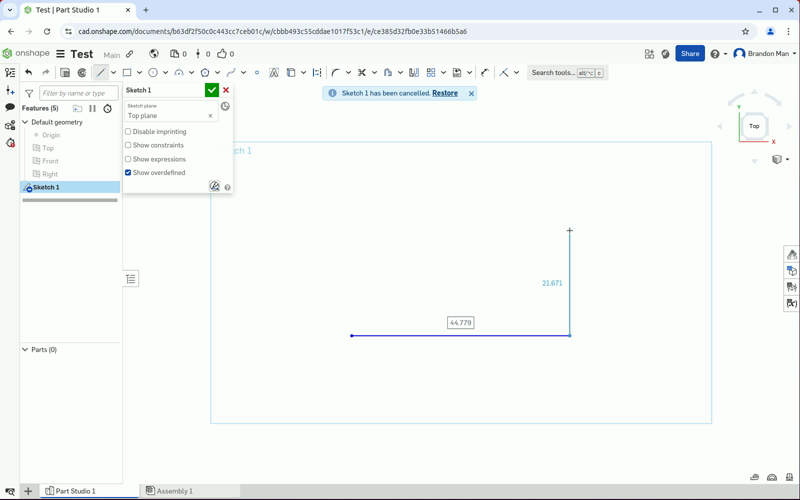
click(569, 230)
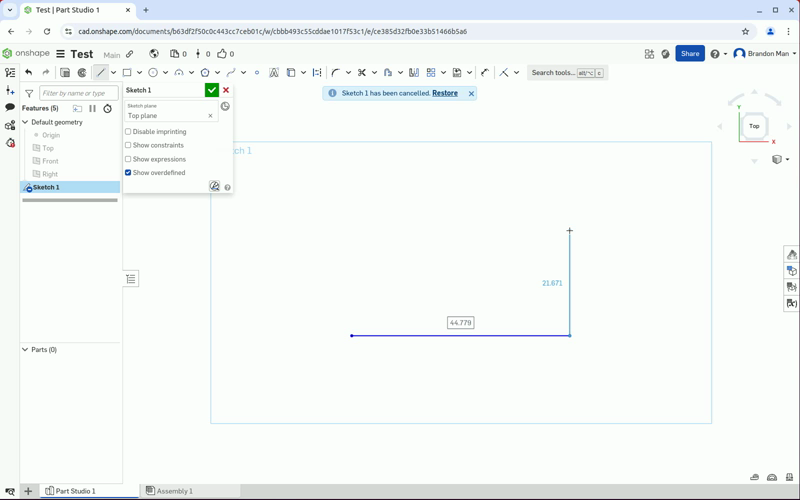
key_up(shift)
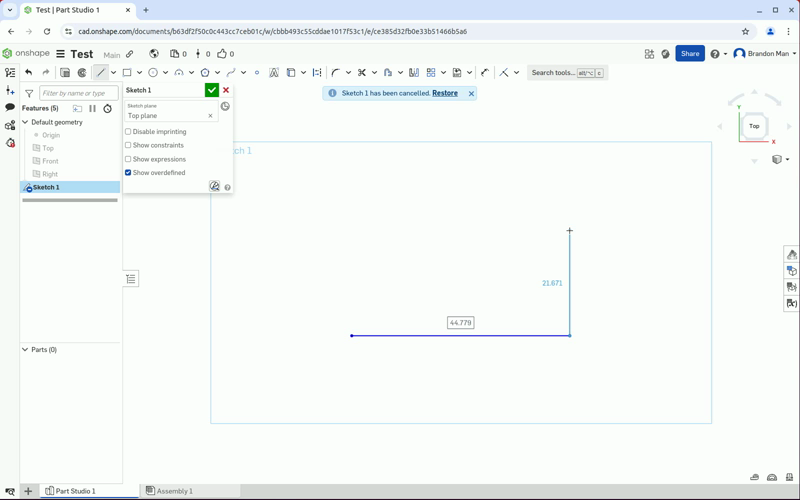
key_down(shift)
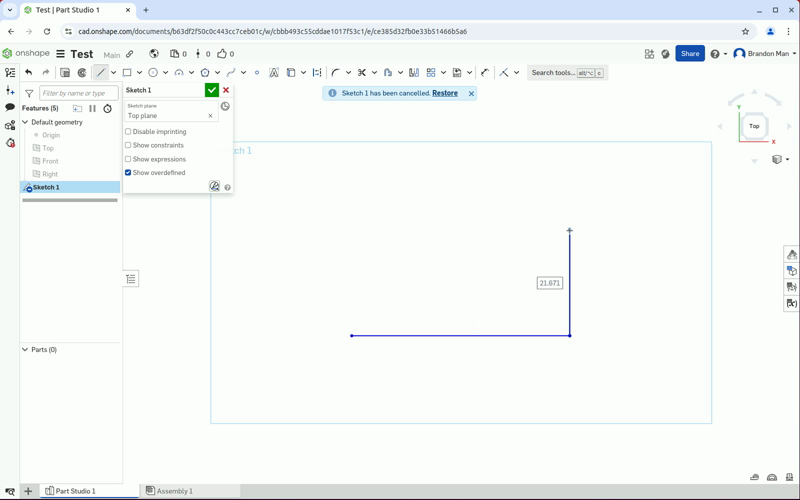
mouse_move(351, 230)
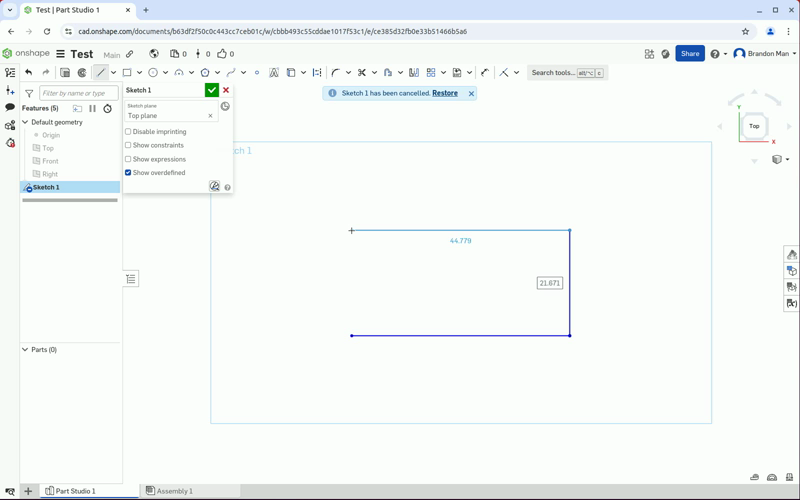
click(351, 230)
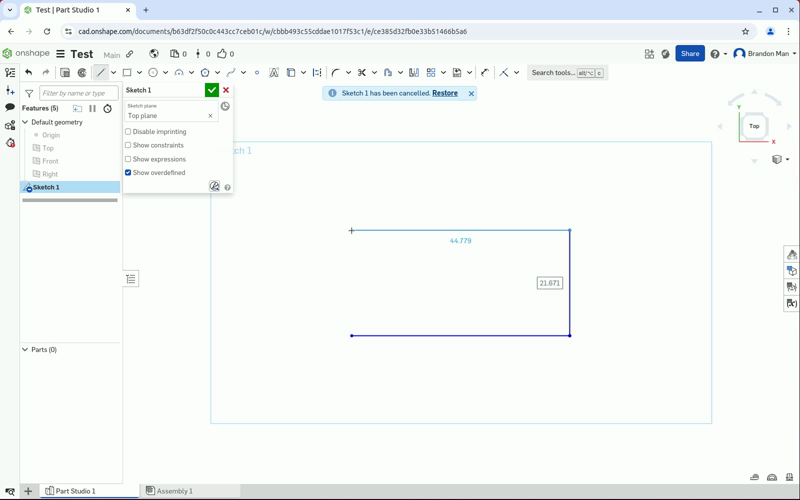
key_up(shift)
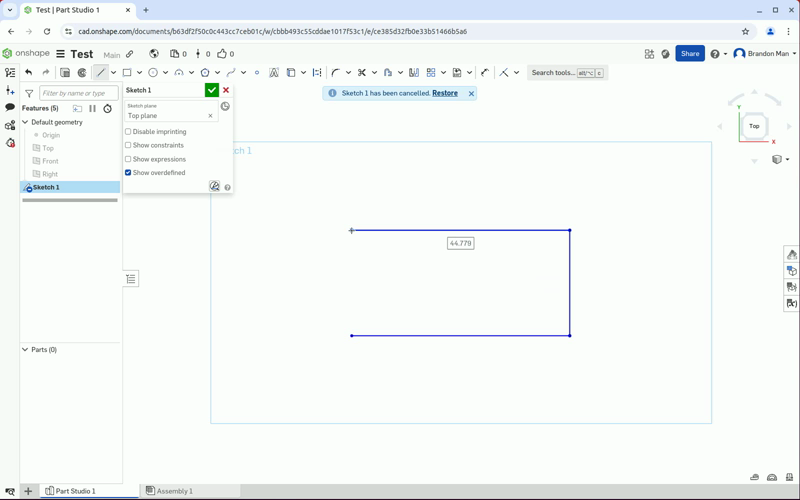
key_down(shift)
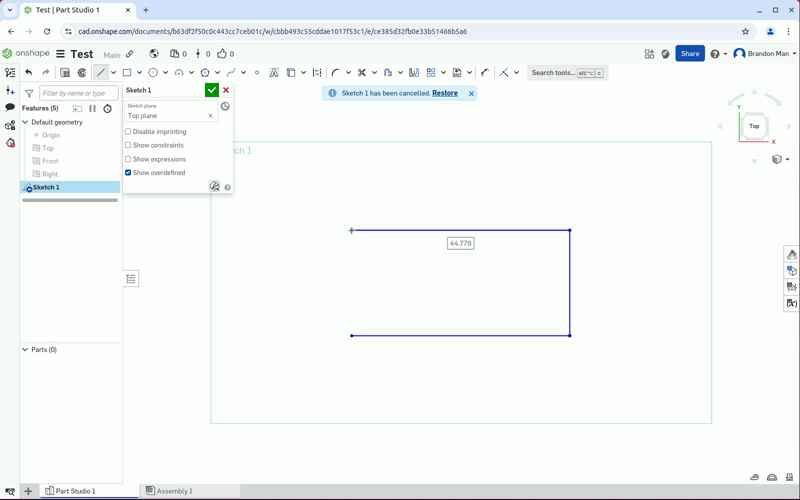
mouse_move(351, 335)
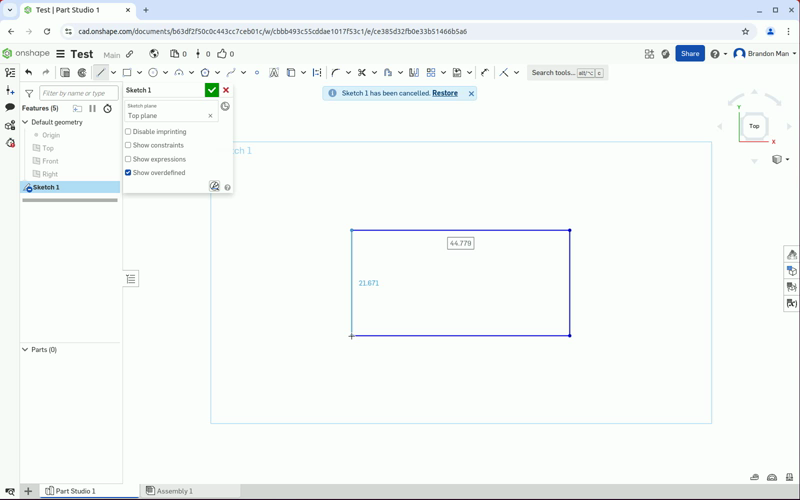
key_up(shift)
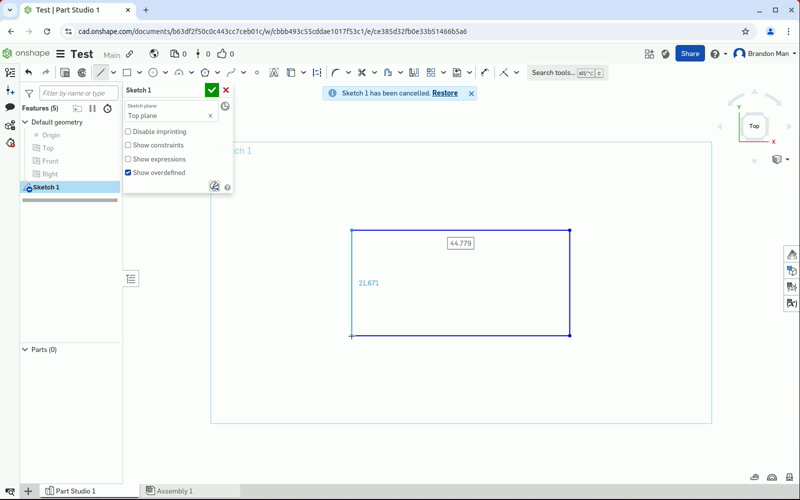
click(351, 335)
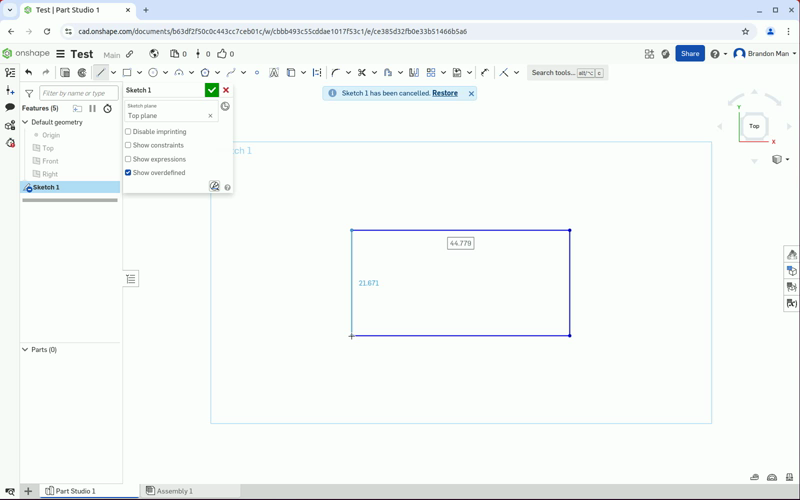
key(esc)
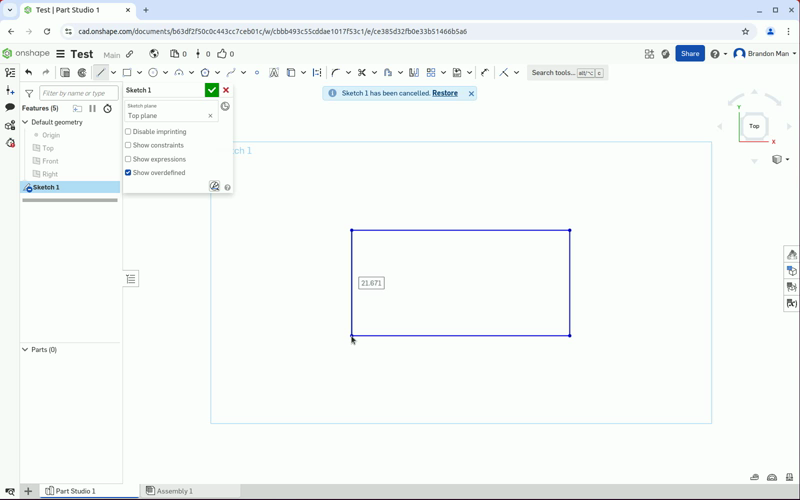
mouse_move(550, 285)
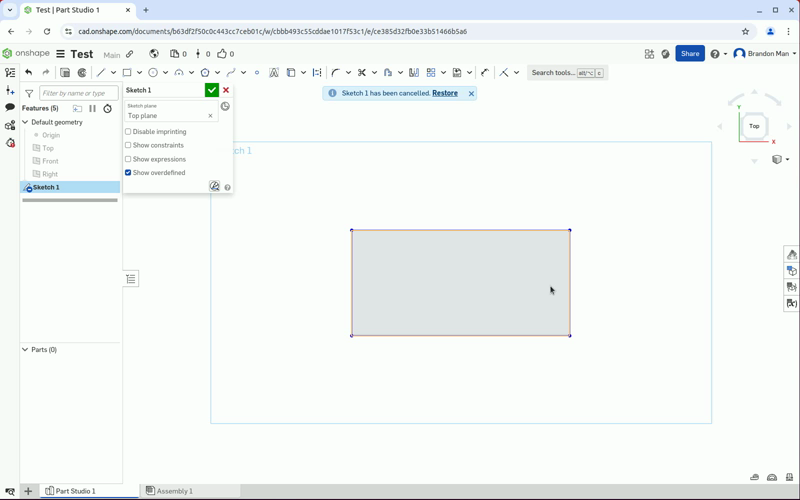
click(550, 285)
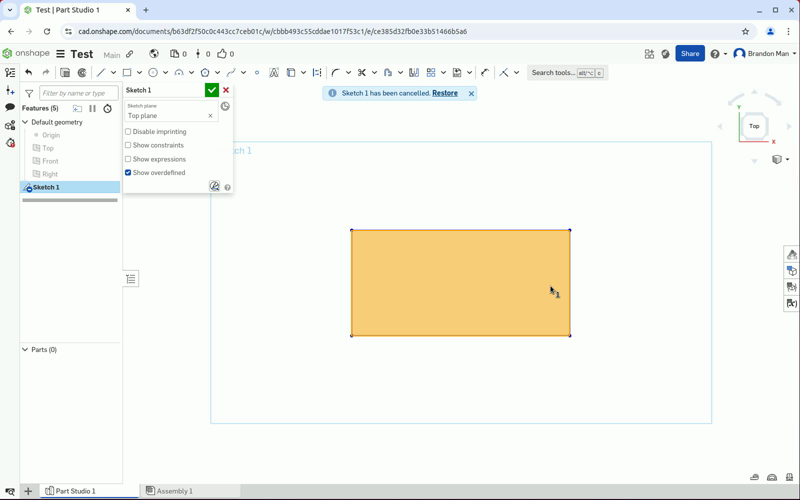
mouse_move(73, 352)
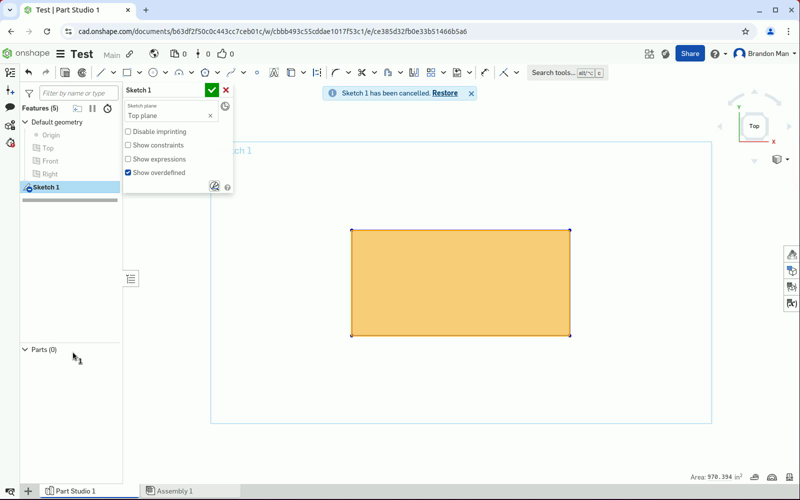
key(shift+y)
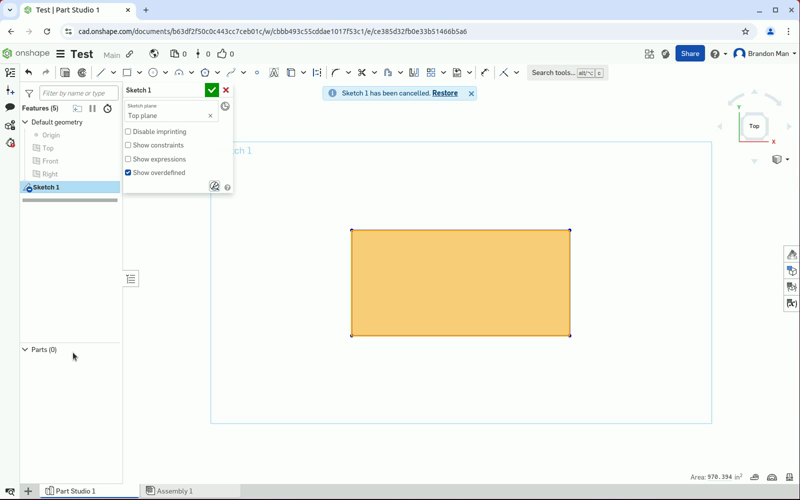
key(shift+e)
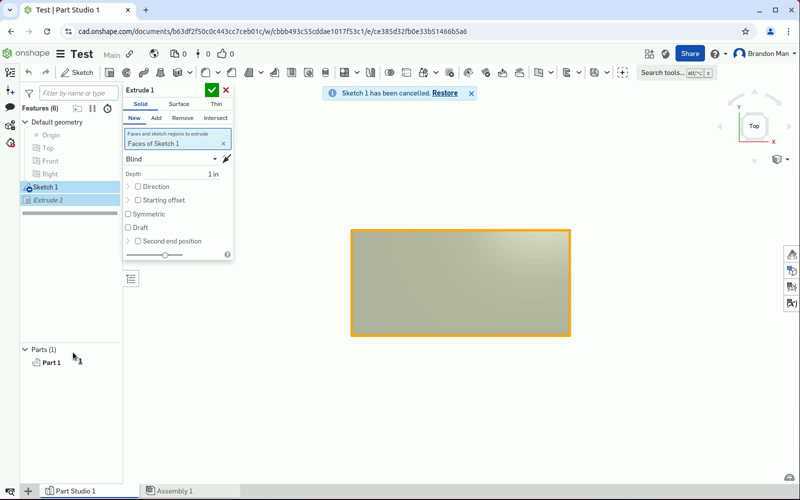
mouse_move(143, 106)
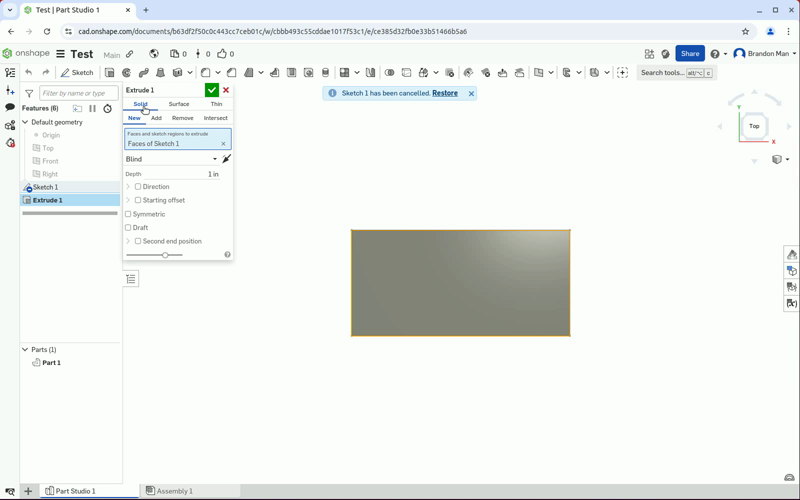
click(143, 106)
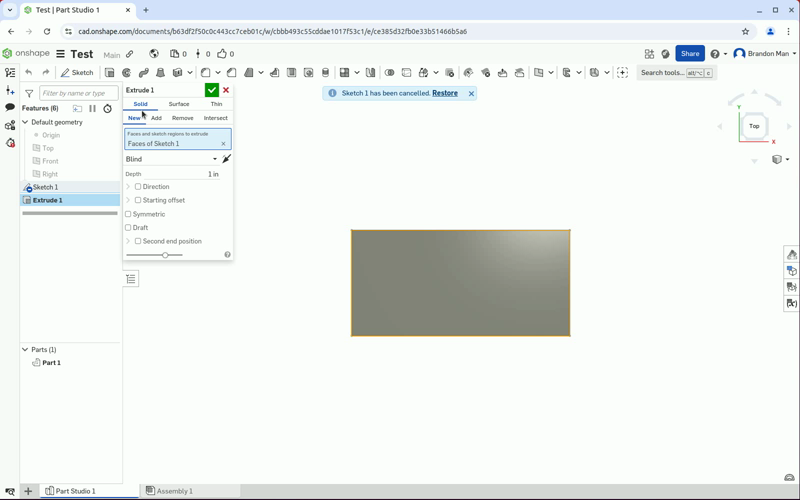
mouse_move(137, 120)
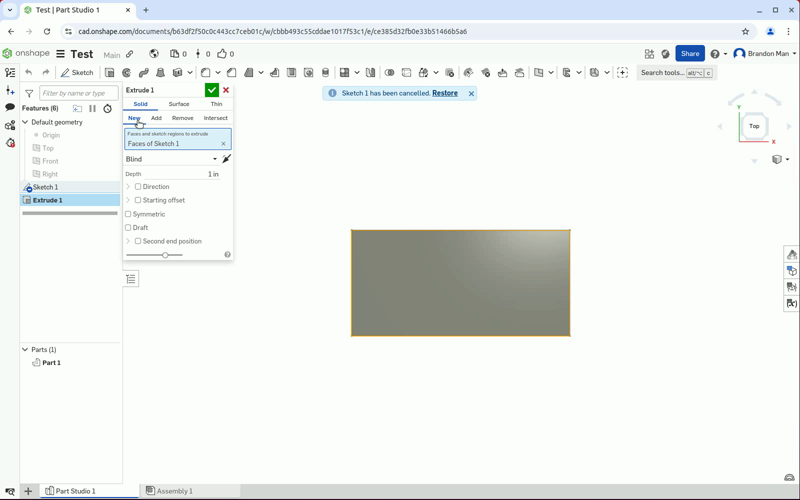
click(137, 120)
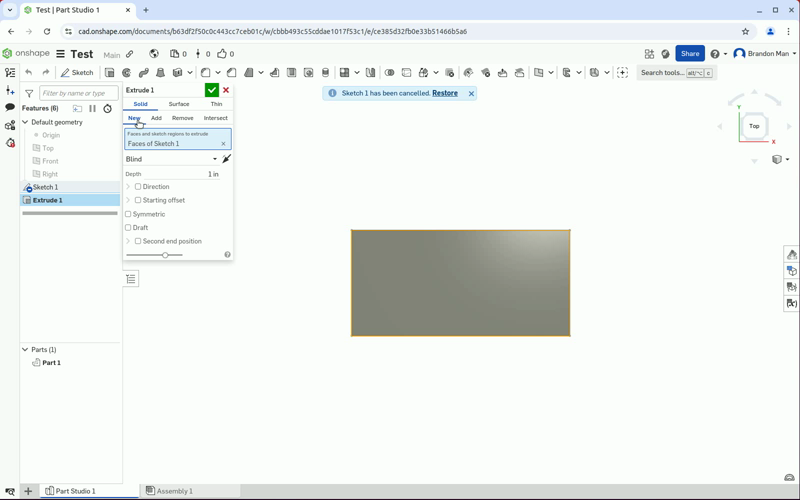
key(tab, 4)
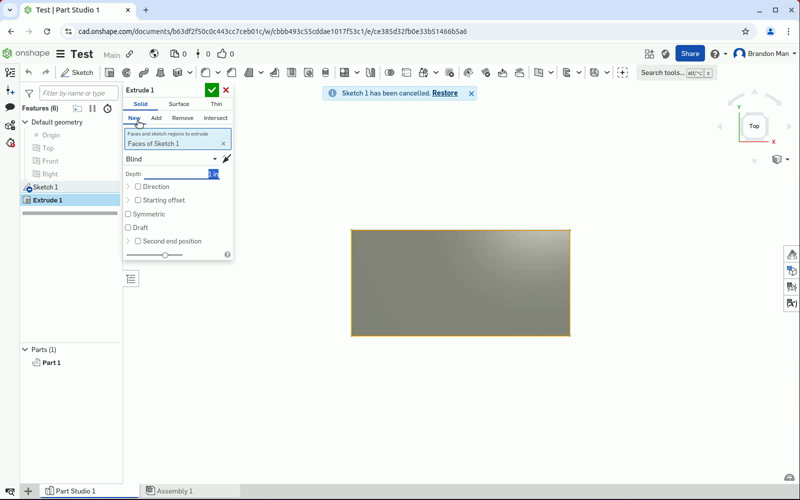
text(4.574)
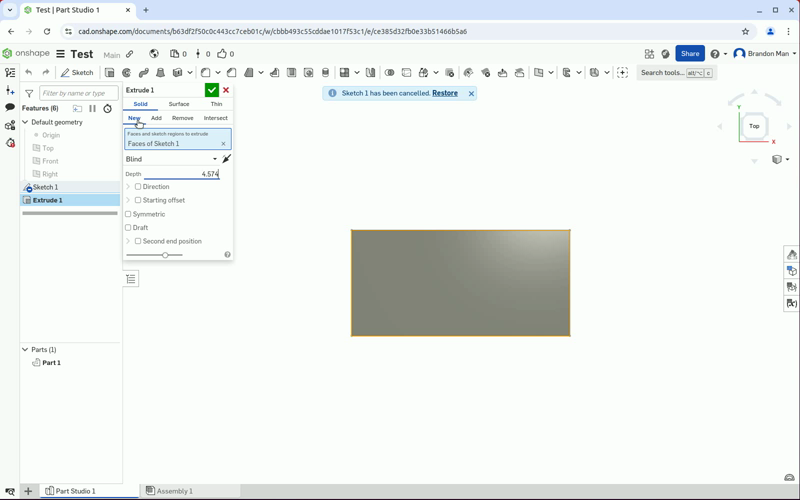
key(enter)
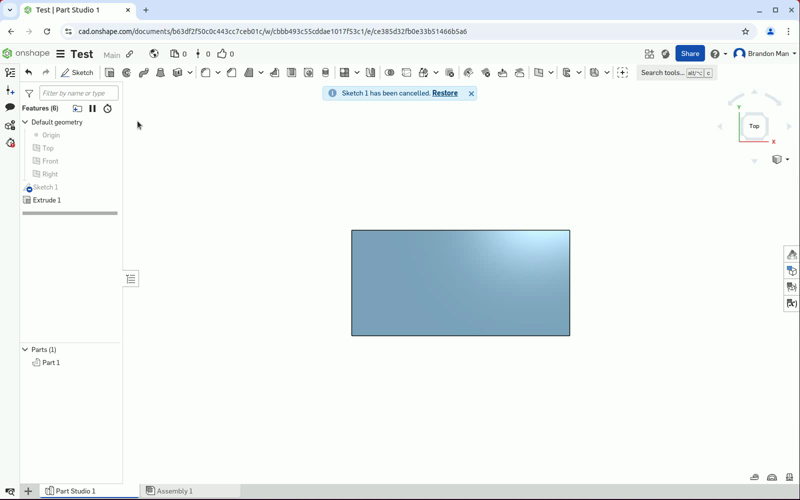
key(shift+h)
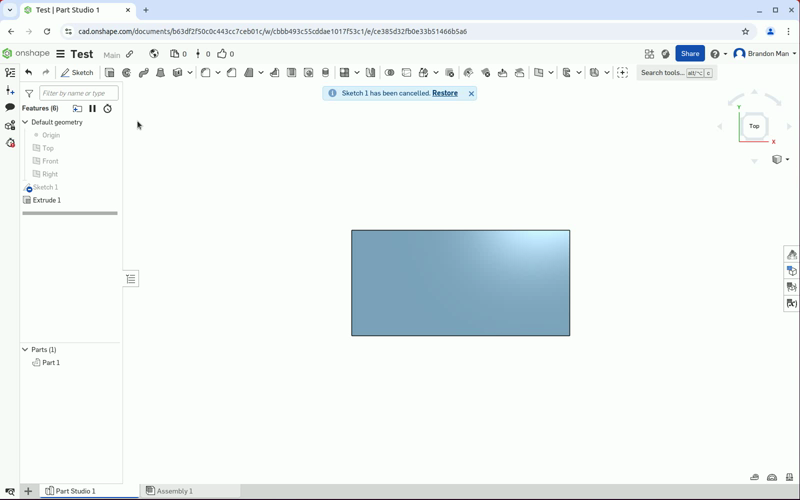
key(shift+h)
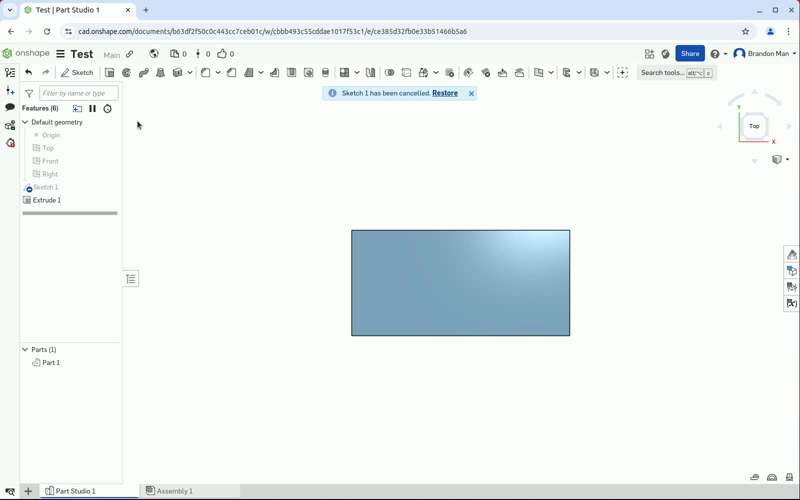
mouse_move(73, 189)
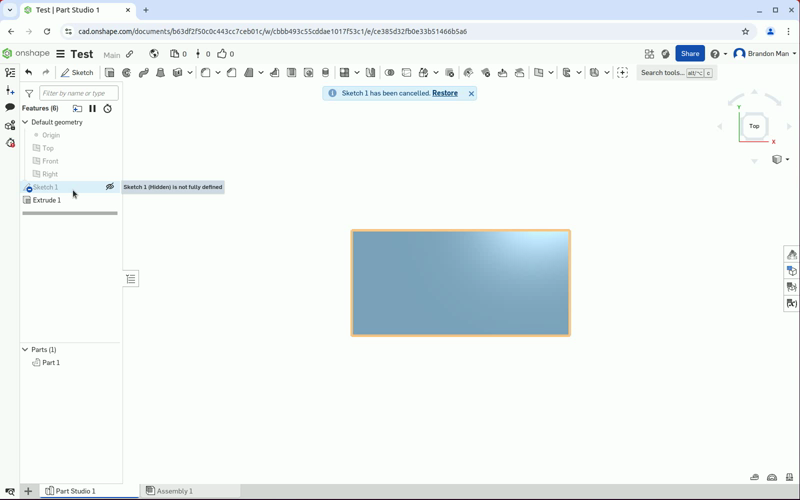
click(73, 189)
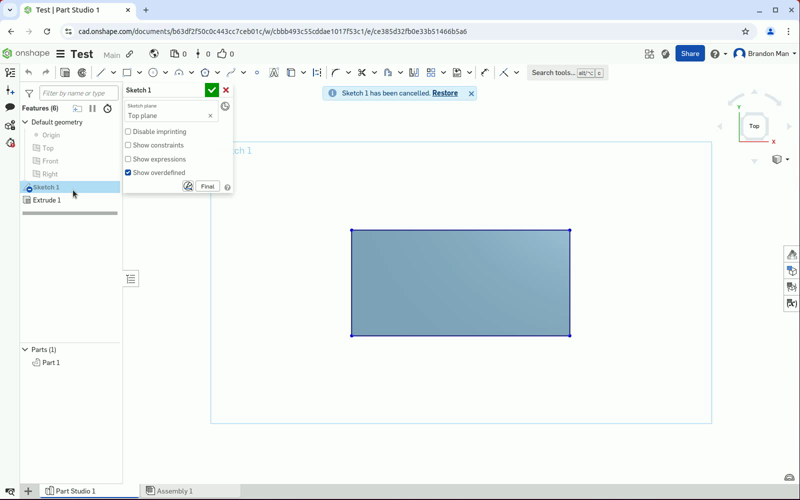
mouse_move(229, 92)
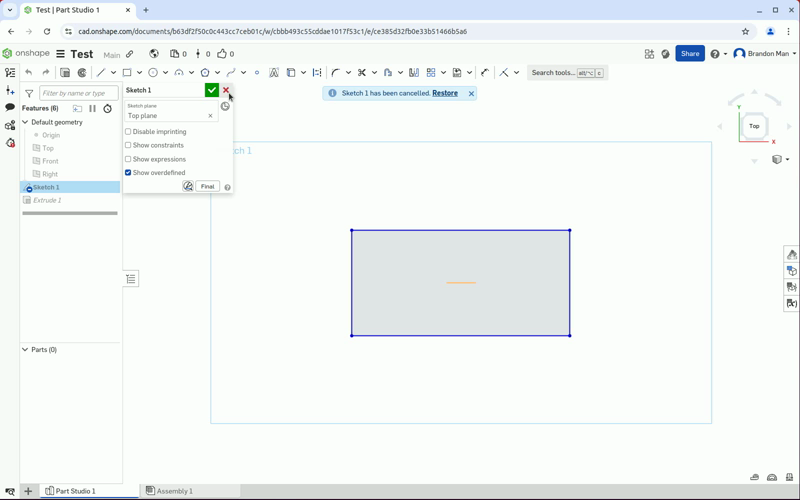
click(229, 92)
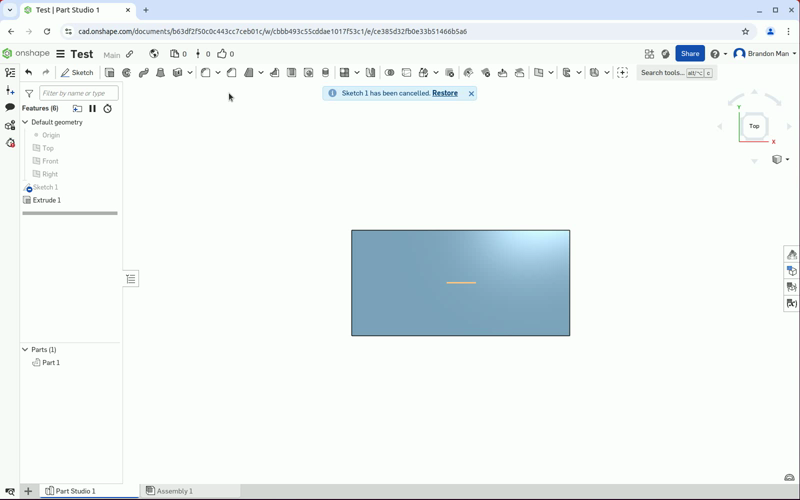
mouse_move(73, 352)
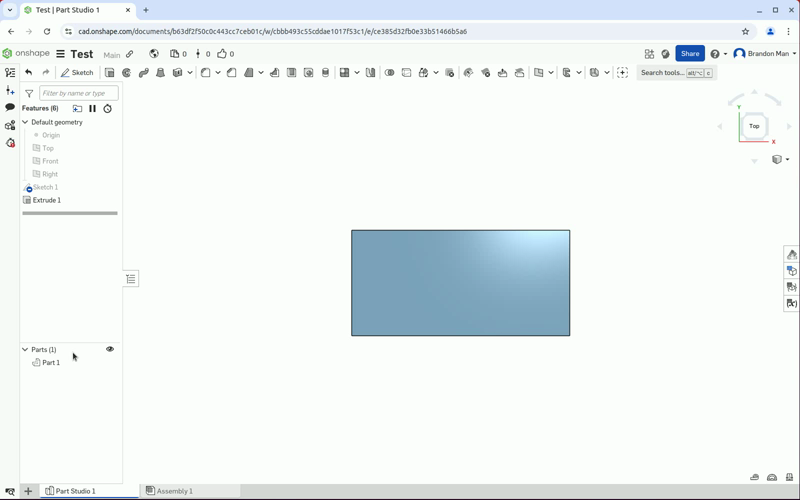
key(y)
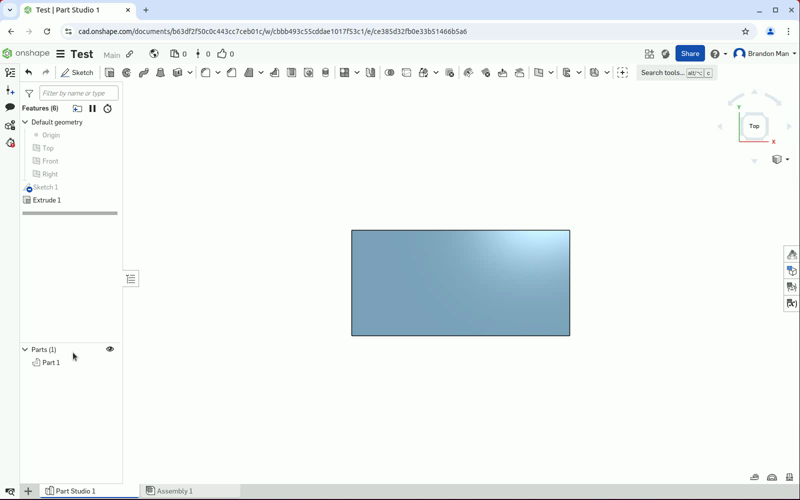
key(shift+p)
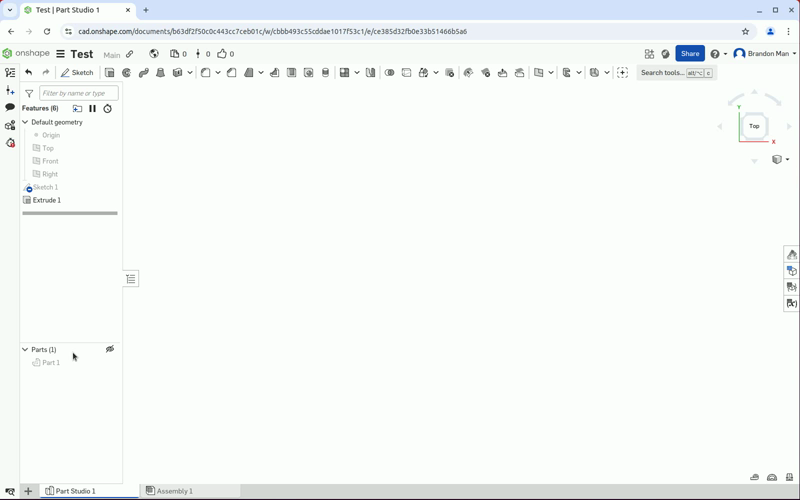
key(space)
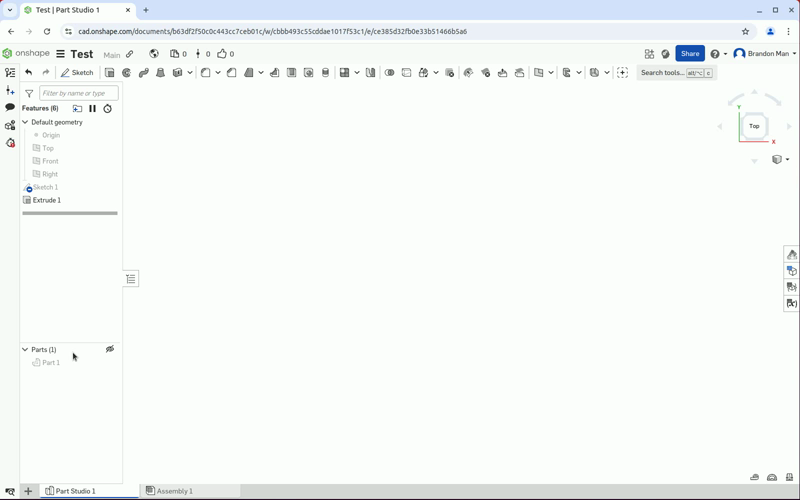
key_down(shift)
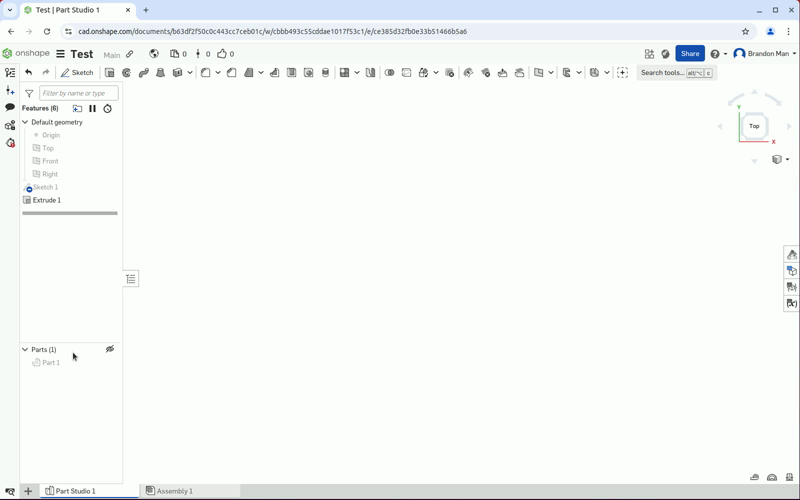
key(up)
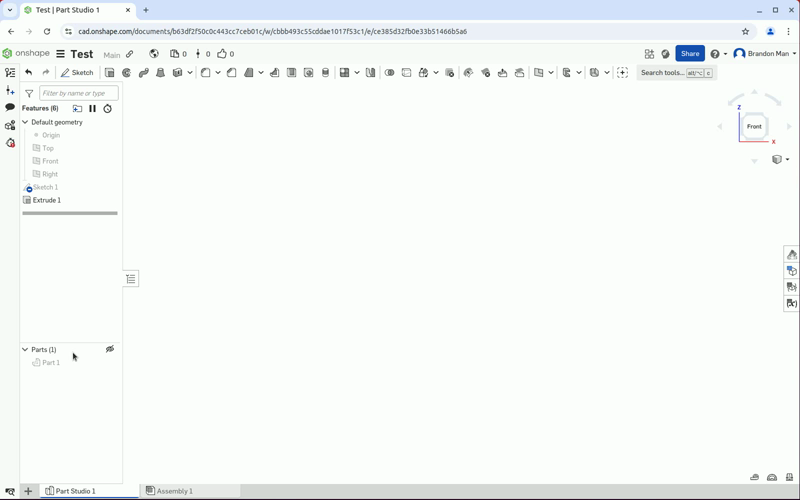
key_up(shift)
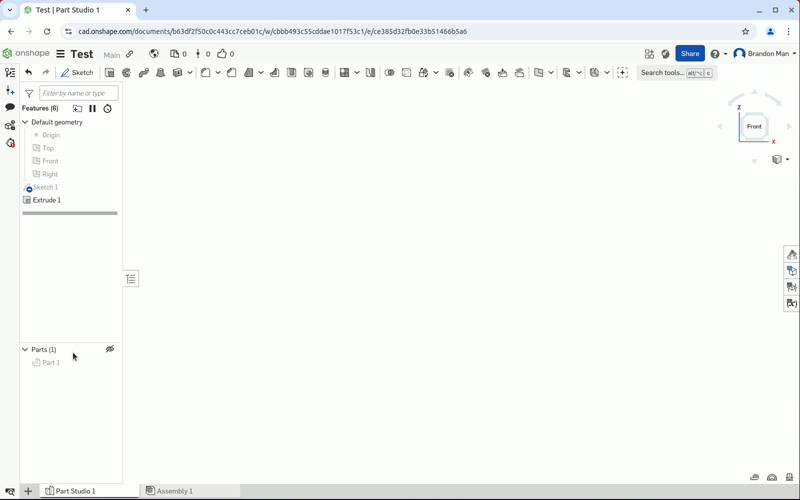
key(space)
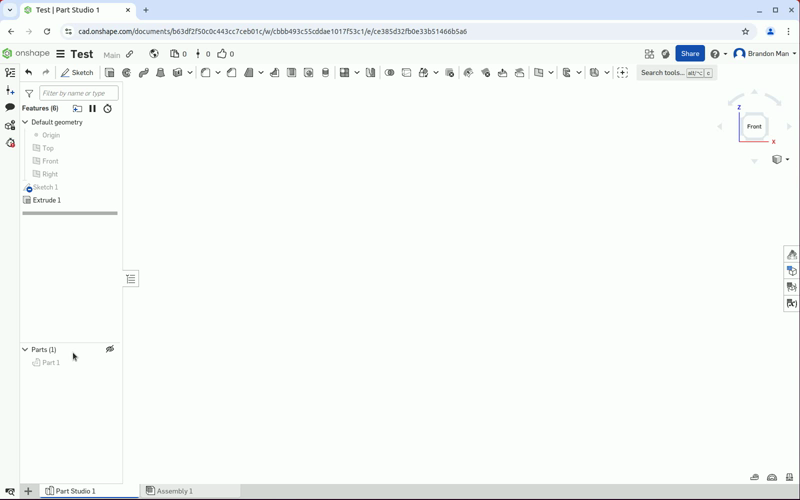
key_down(shift)
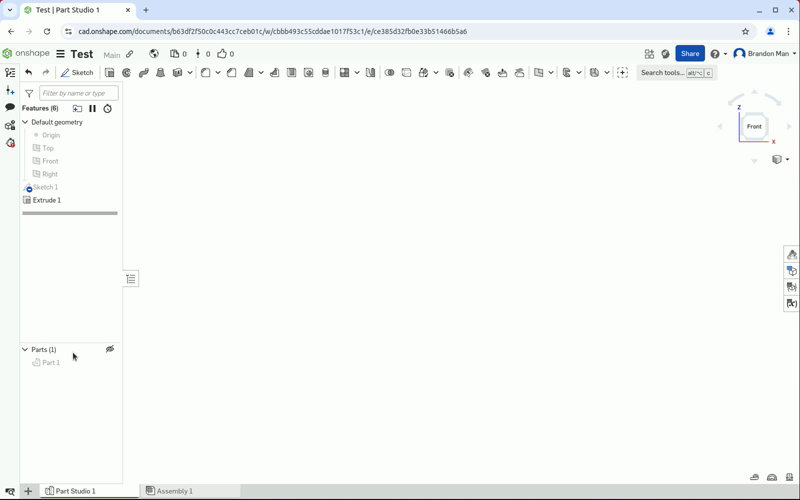
key(left)
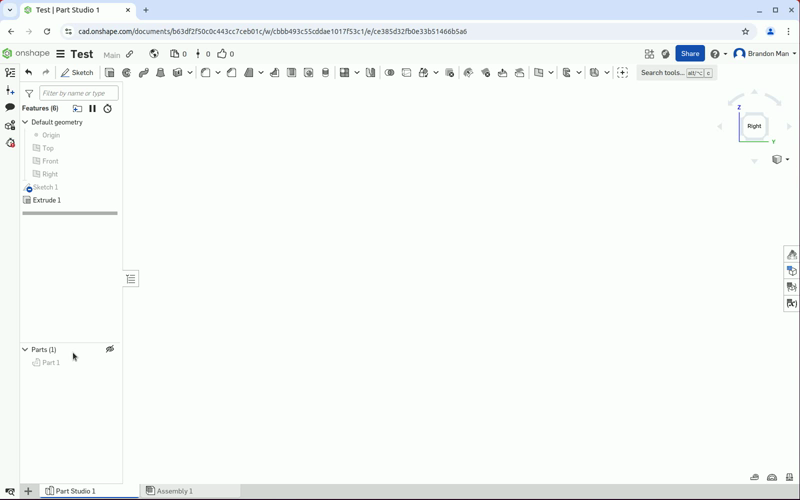
key_up(shift)
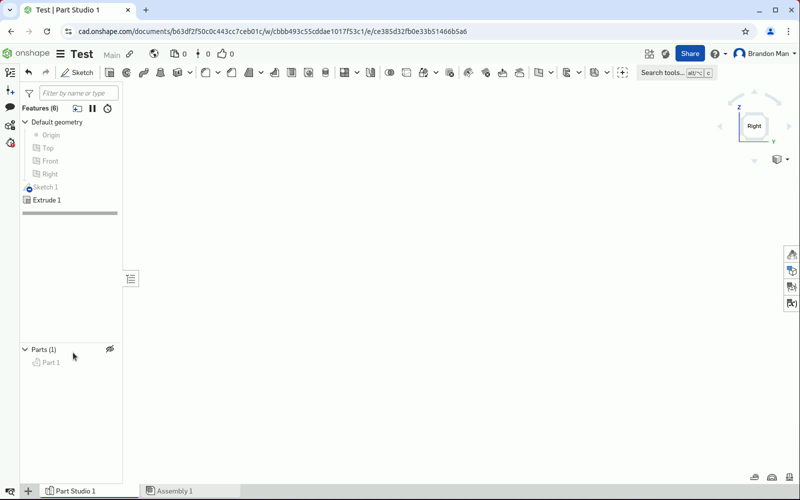
mouse_move(73, 352)
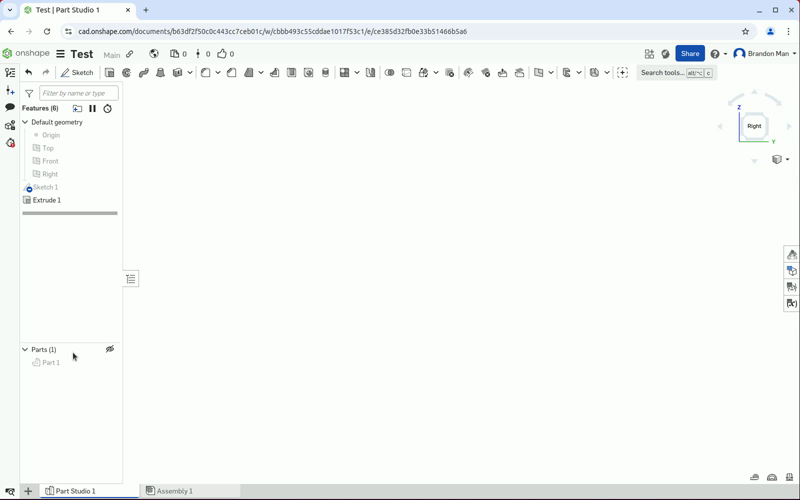
key(shift+y)
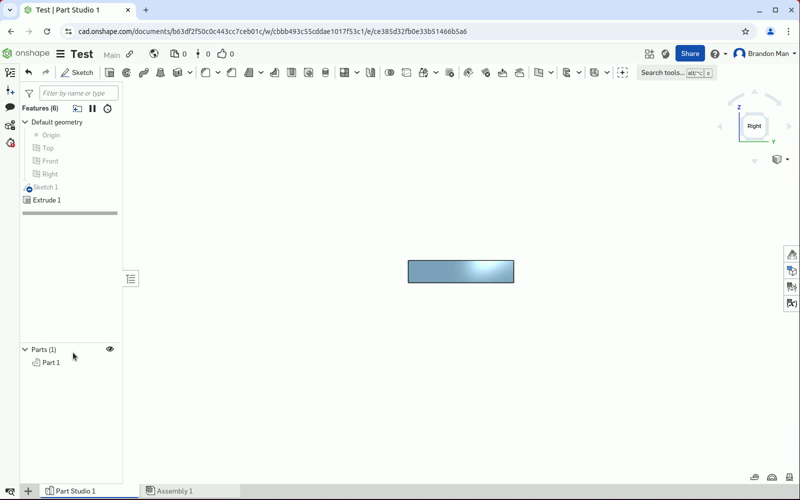
mouse_move(541, 75)
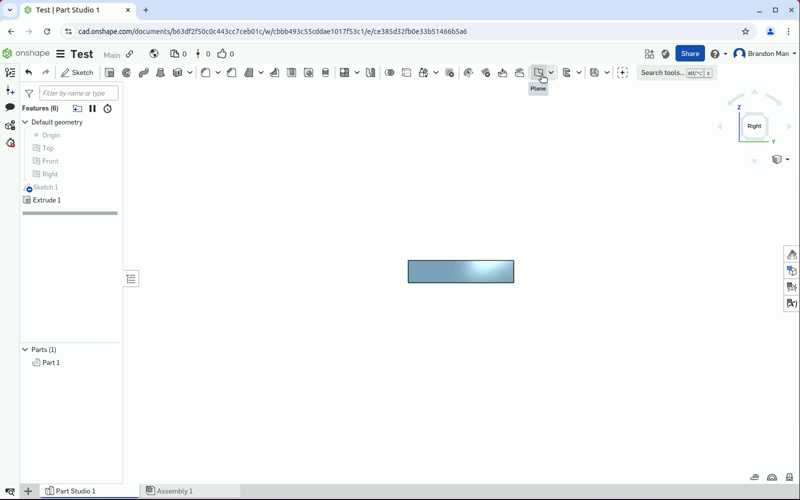
click(541, 75)
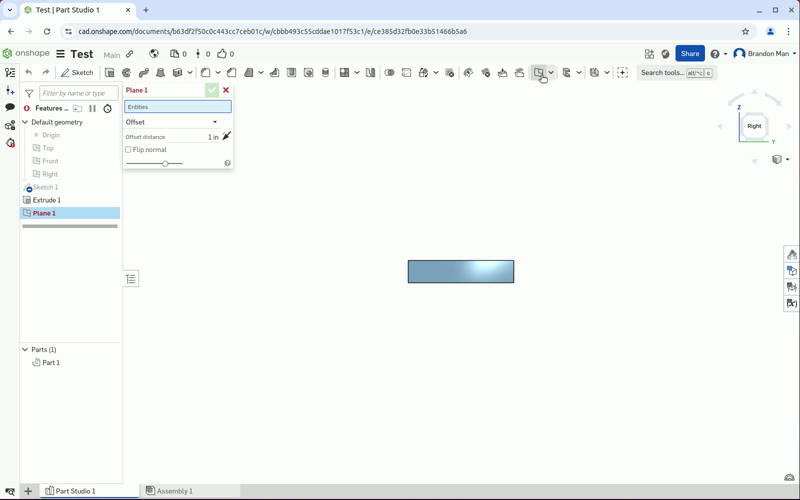
mouse_move(73, 176)
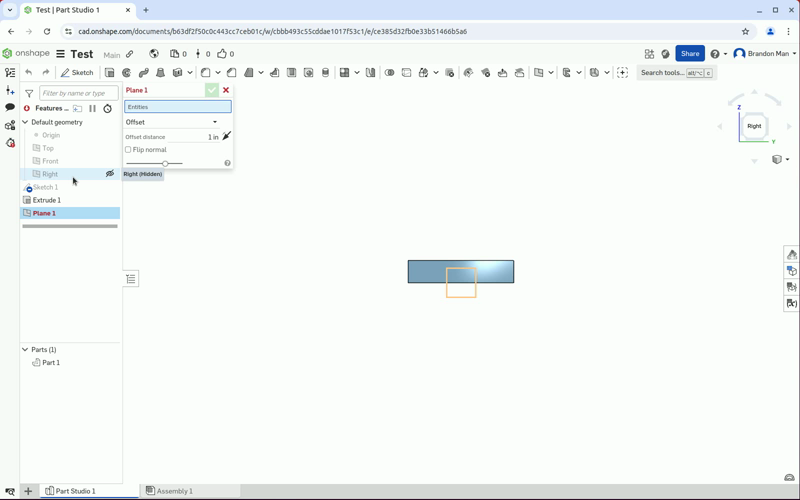
click(73, 176)
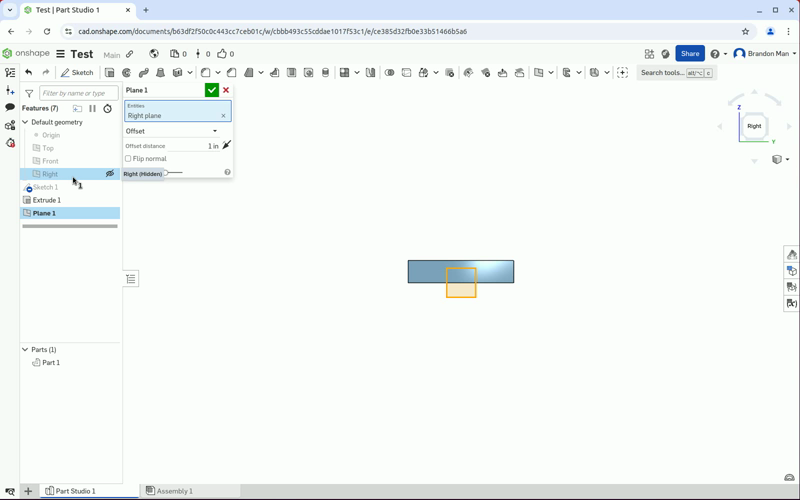
key(tab, 2)
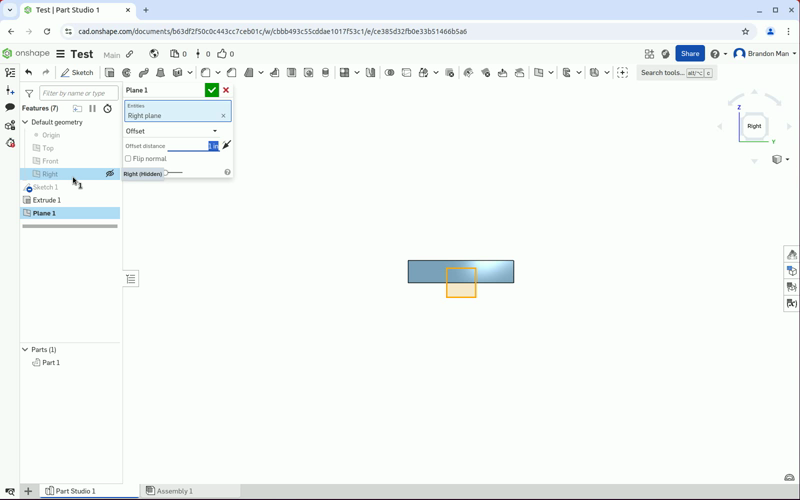
text(22.4)
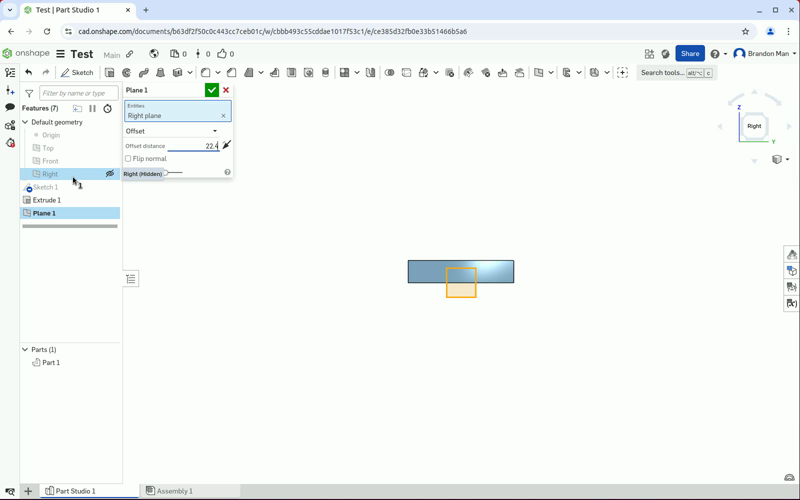
key(enter, 2)
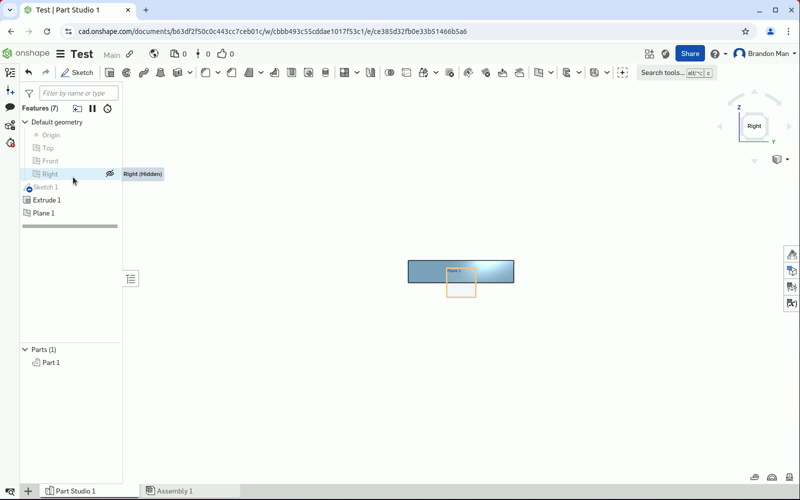
key(shift+s)
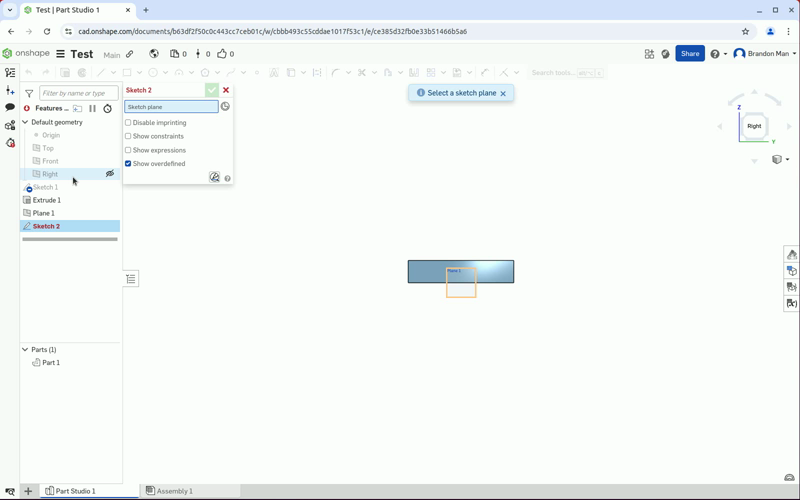
mouse_move(73, 215)
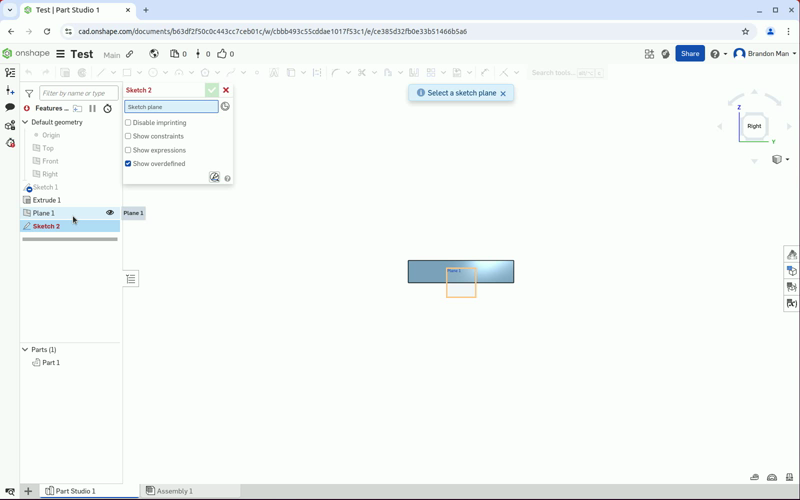
click(73, 215)
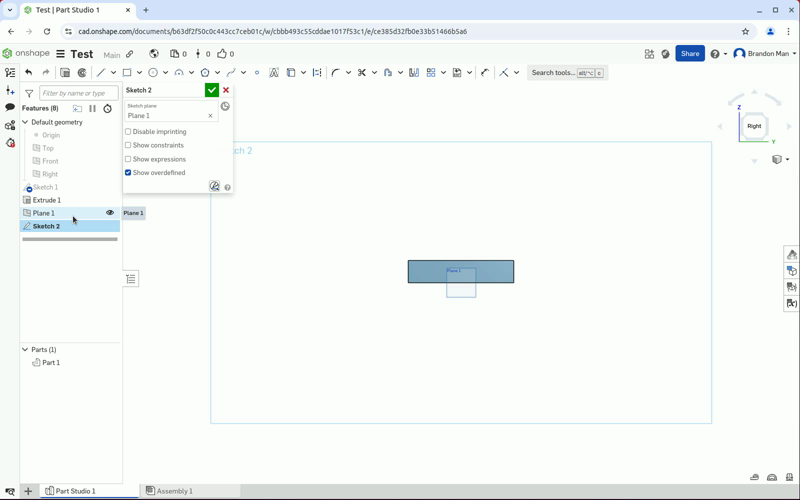
mouse_move(73, 352)
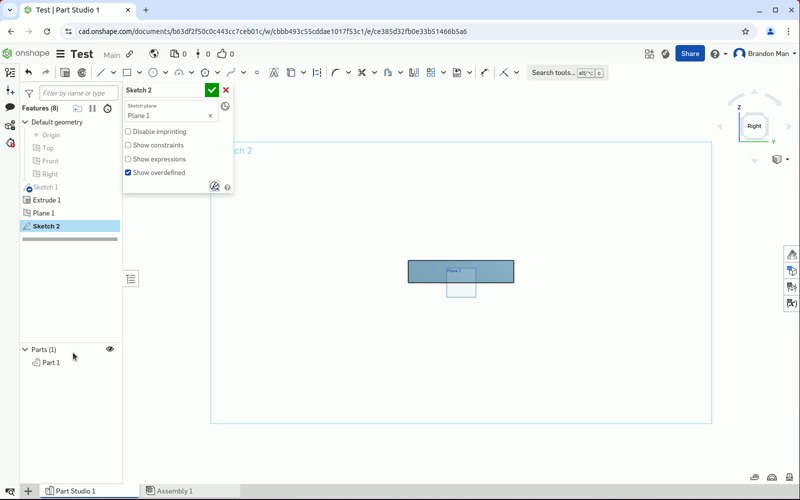
key(y)
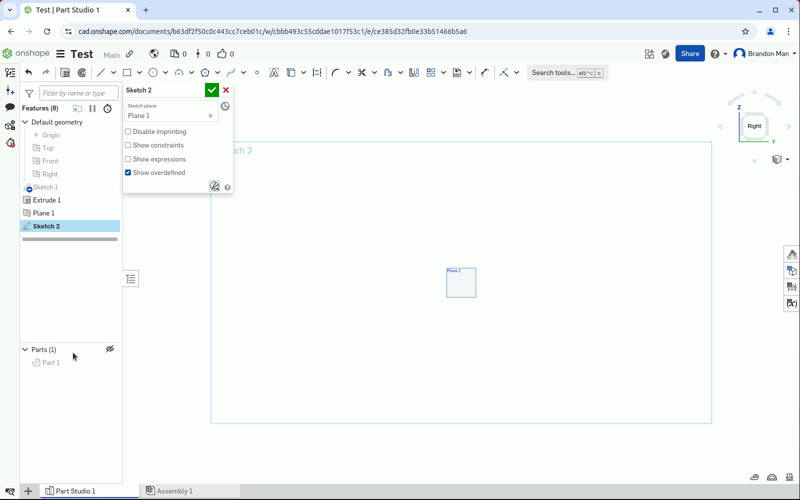
key(l)
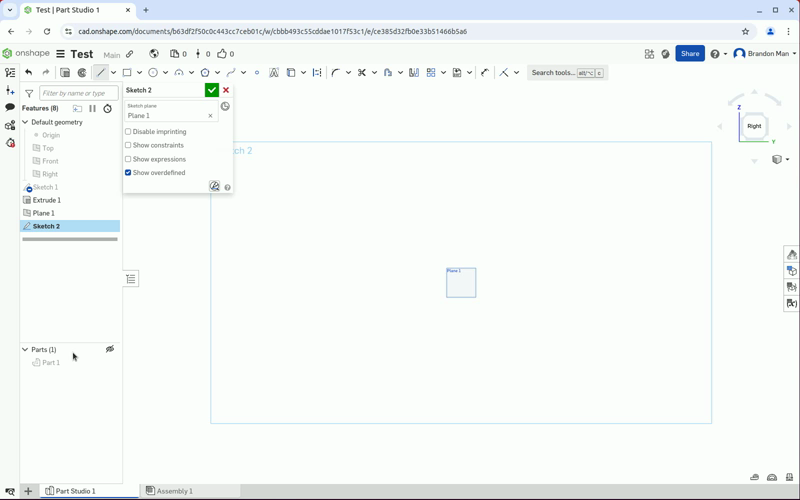
key_down(shift)
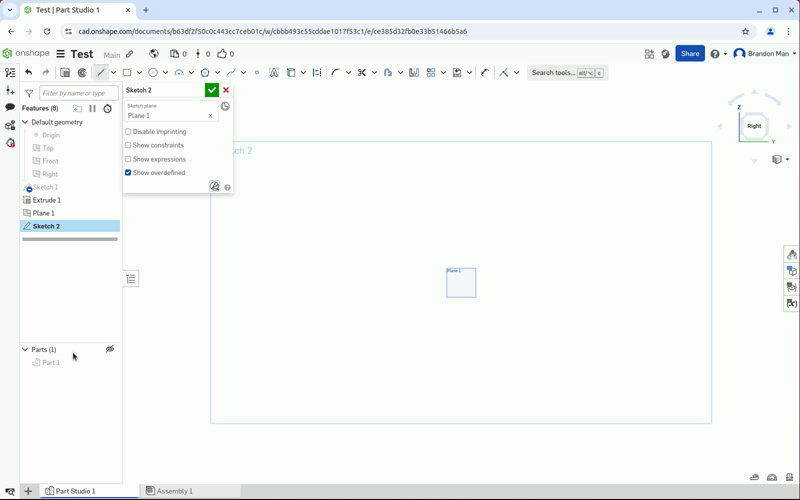
mouse_move(407, 282)
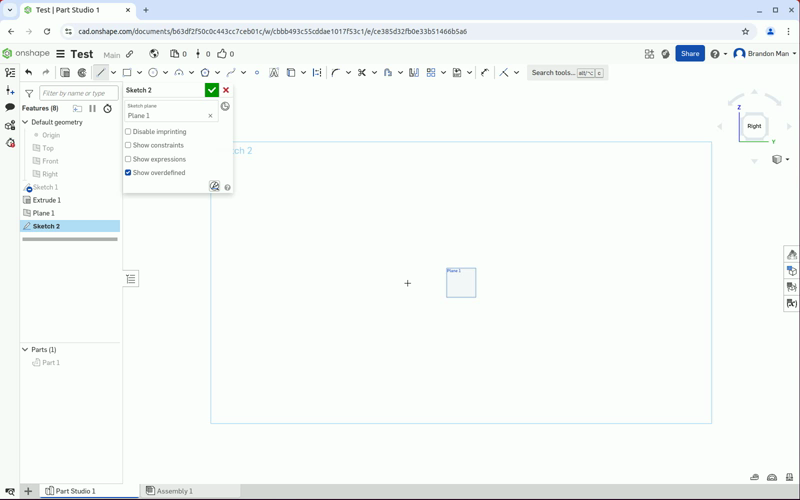
click(407, 282)
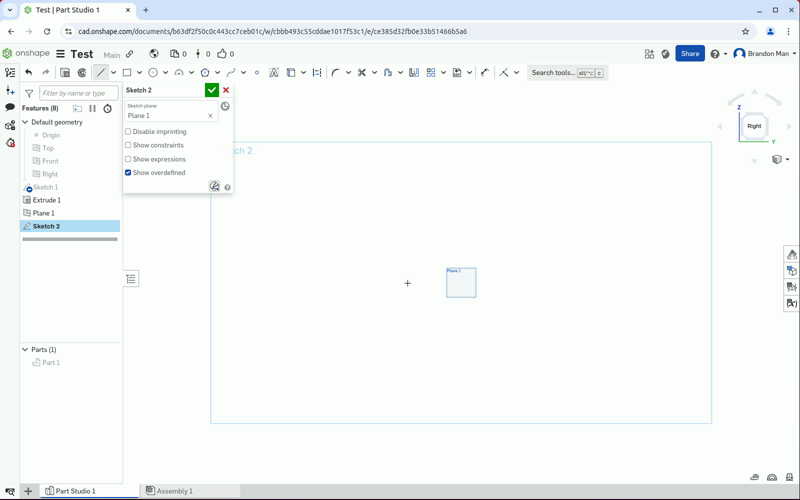
key_up(shift)
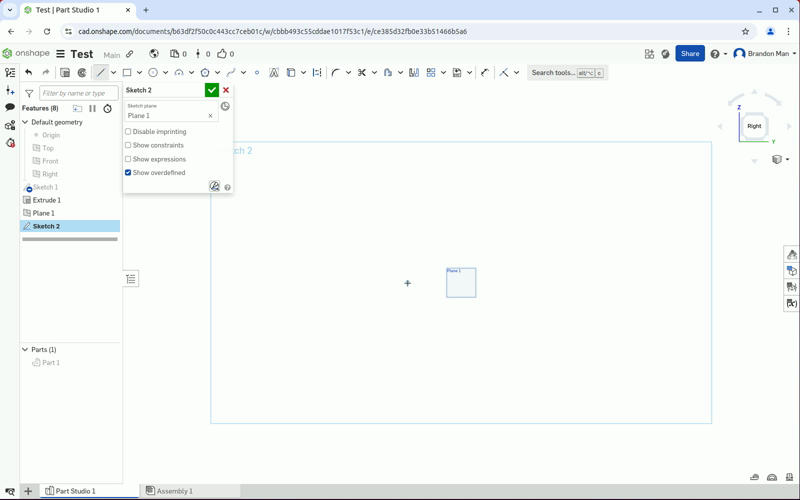
key_down(shift)
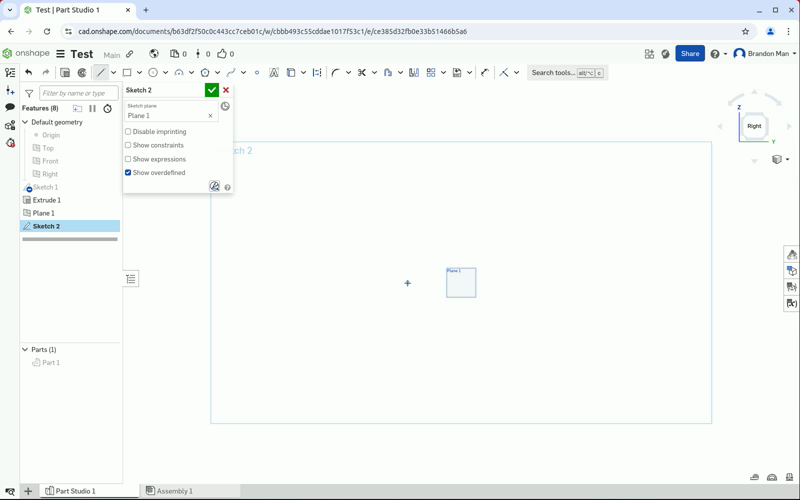
mouse_move(513, 282)
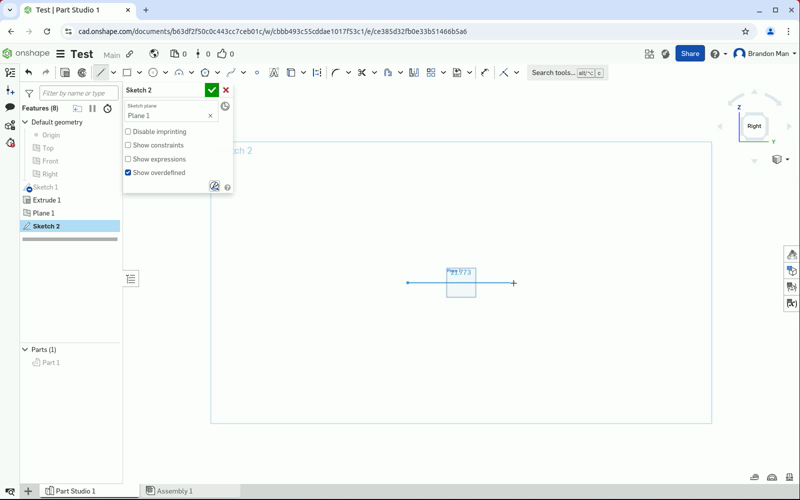
click(513, 282)
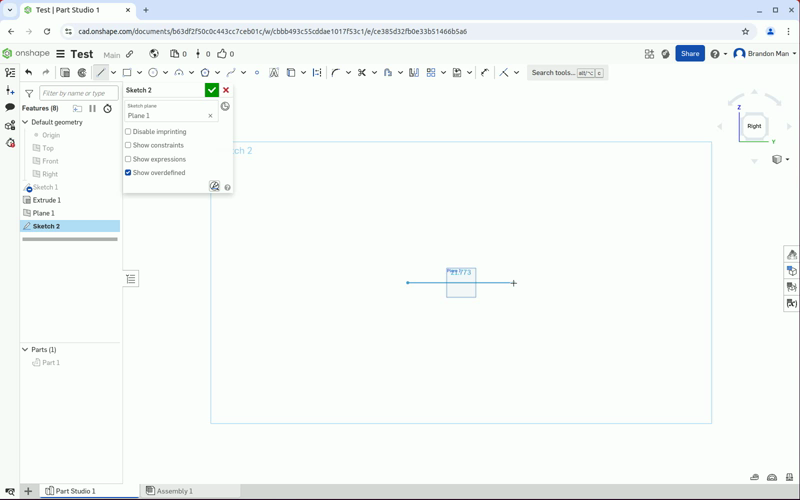
key_up(shift)
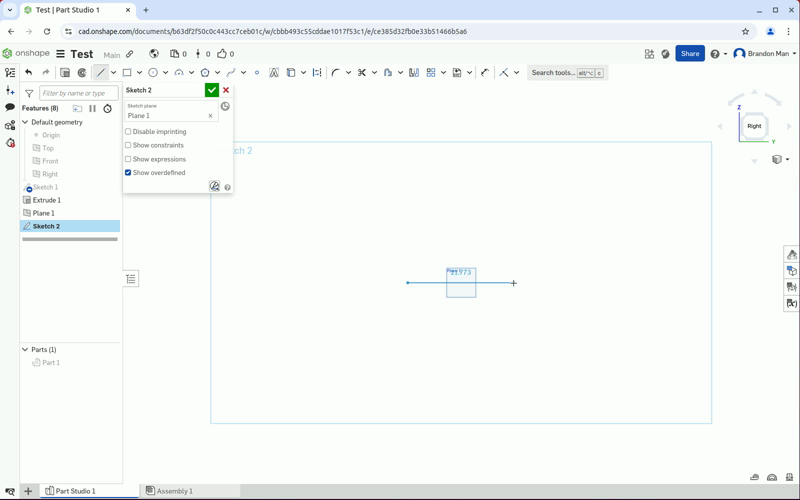
key_down(shift)
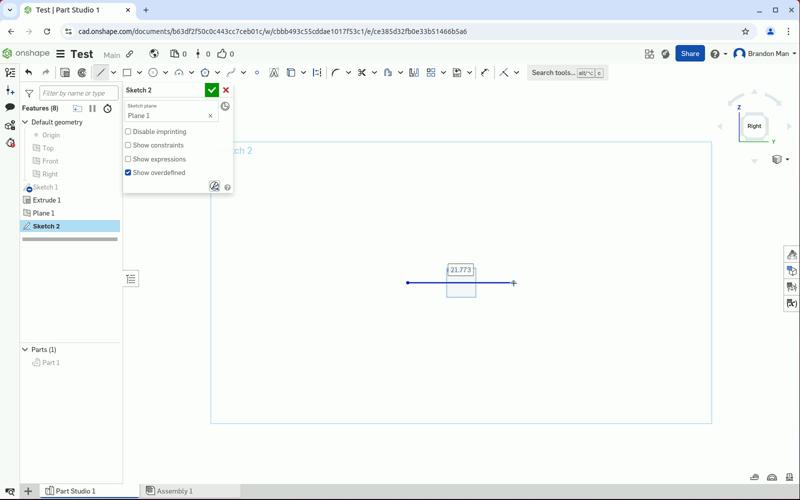
mouse_move(543, 282)
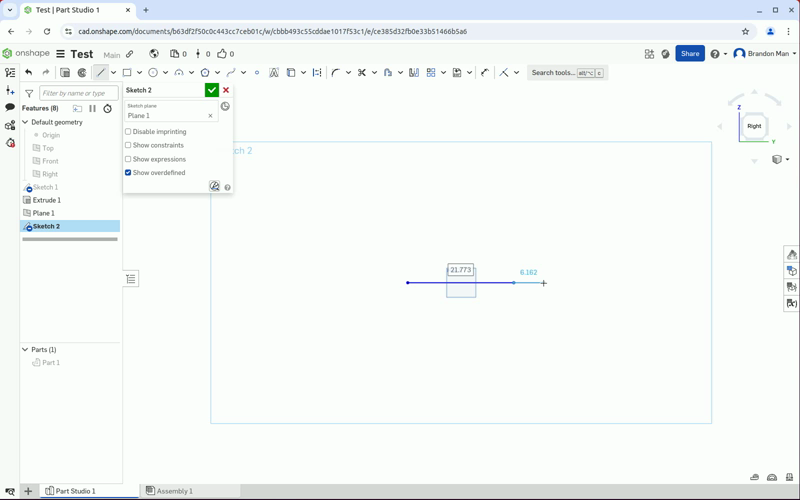
mouse_move(513, 260)
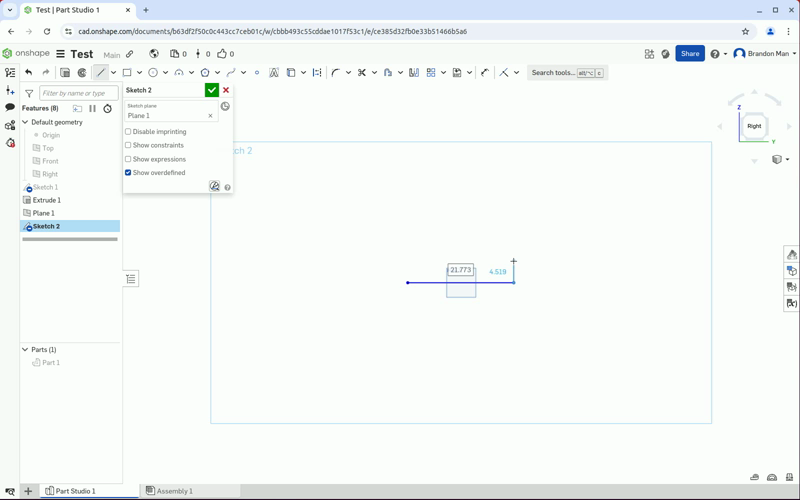
click(513, 260)
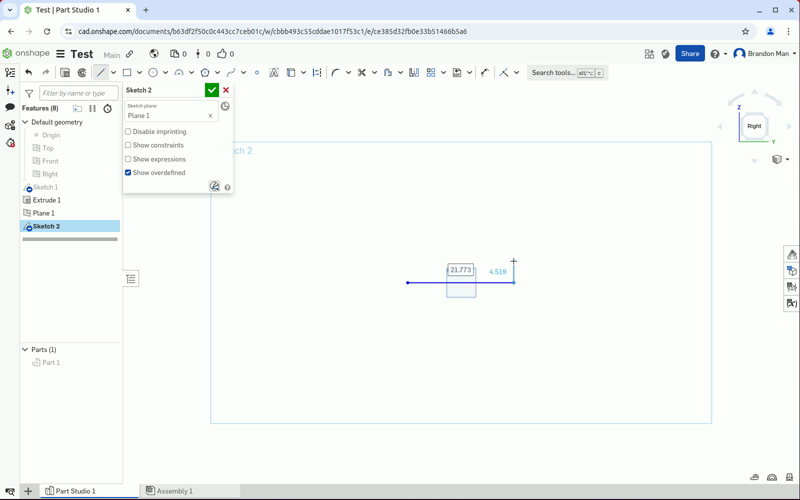
key_up(shift)
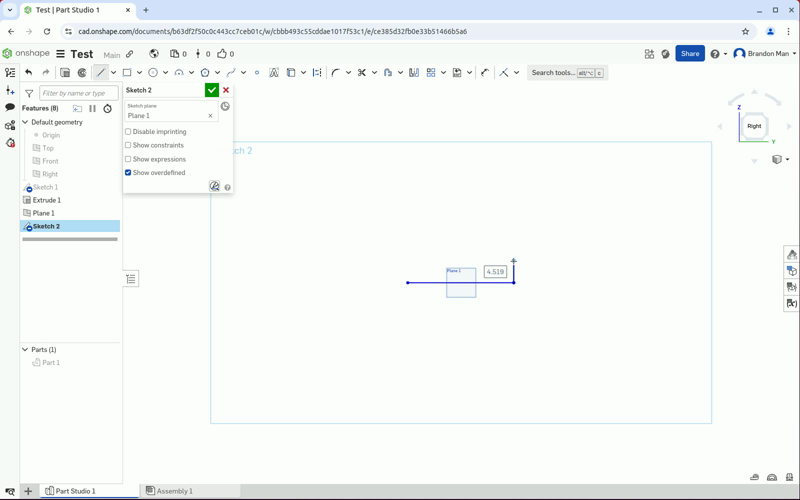
key_down(shift)
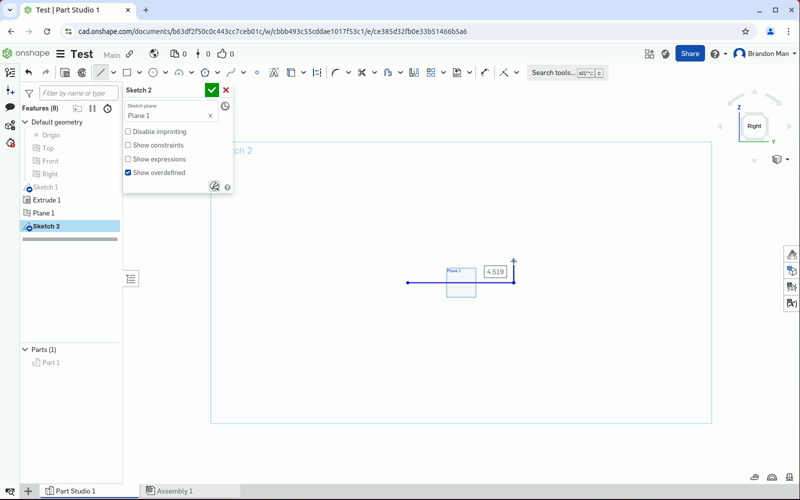
mouse_move(407, 260)
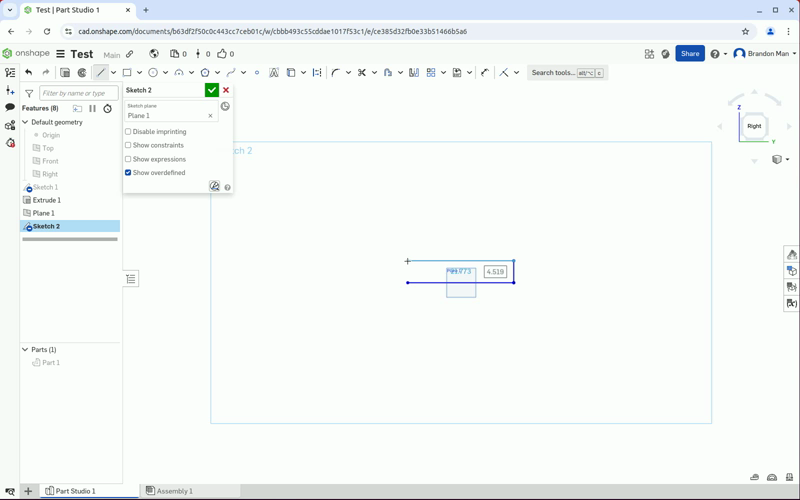
click(407, 260)
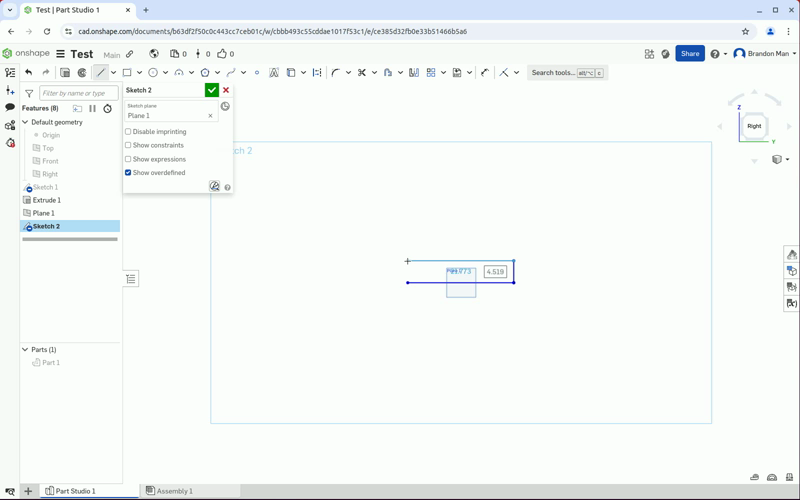
key_up(shift)
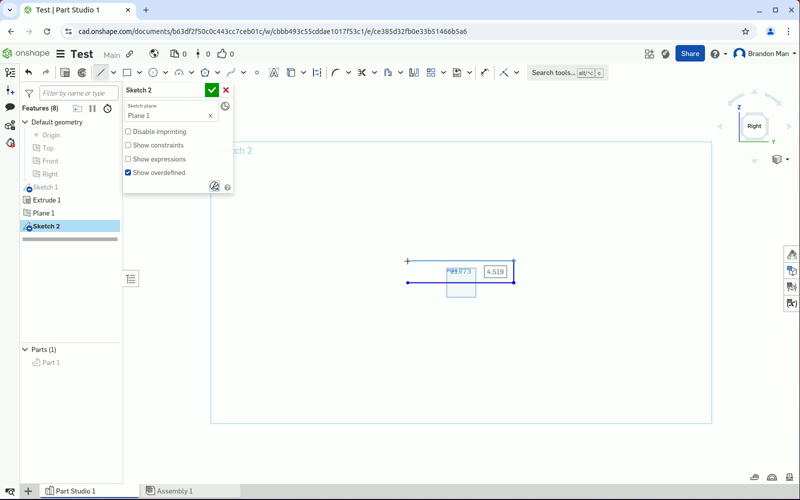
mouse_move(437, 260)
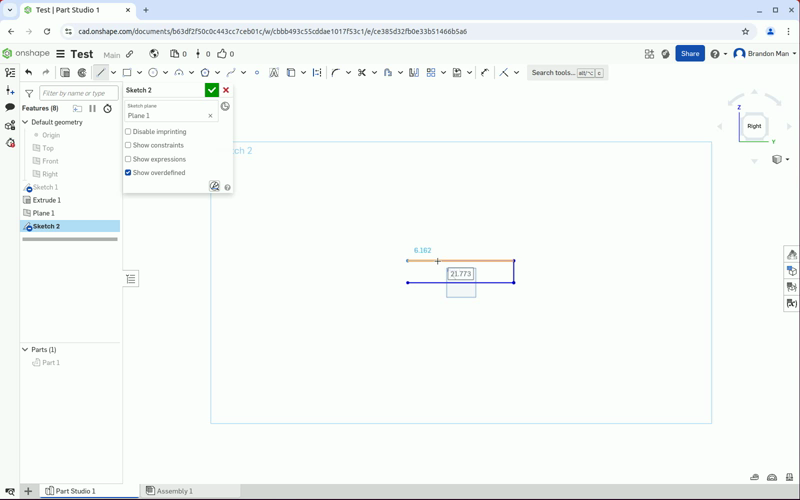
key_down(shift)
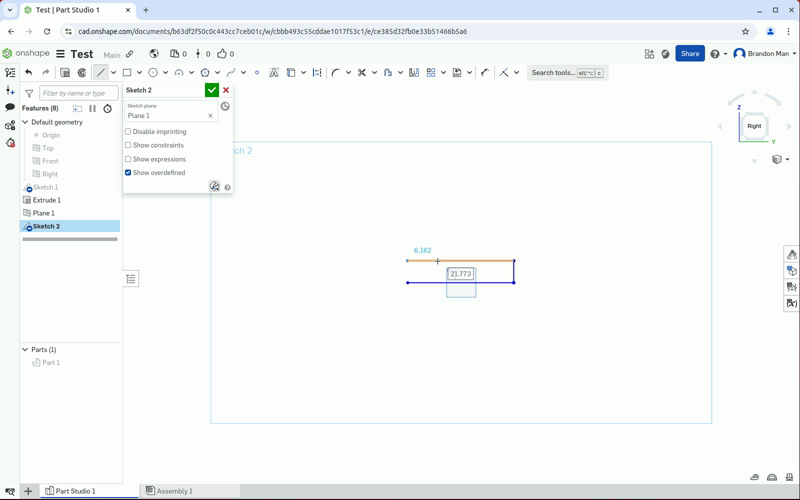
mouse_move(407, 282)
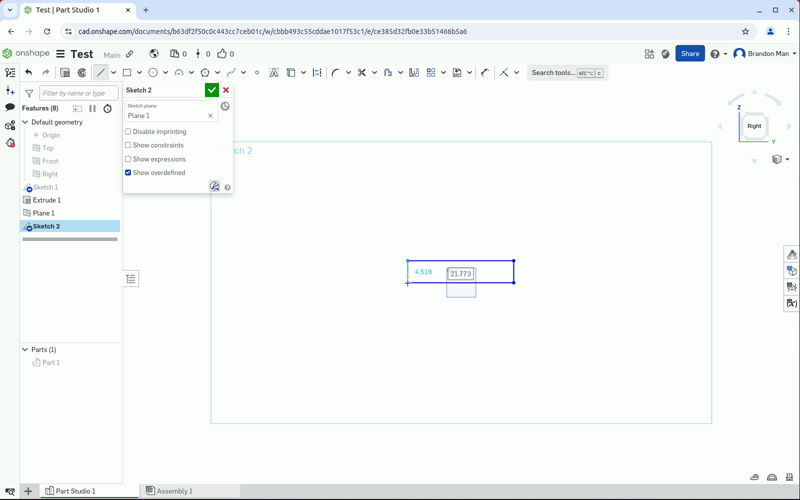
key_up(shift)
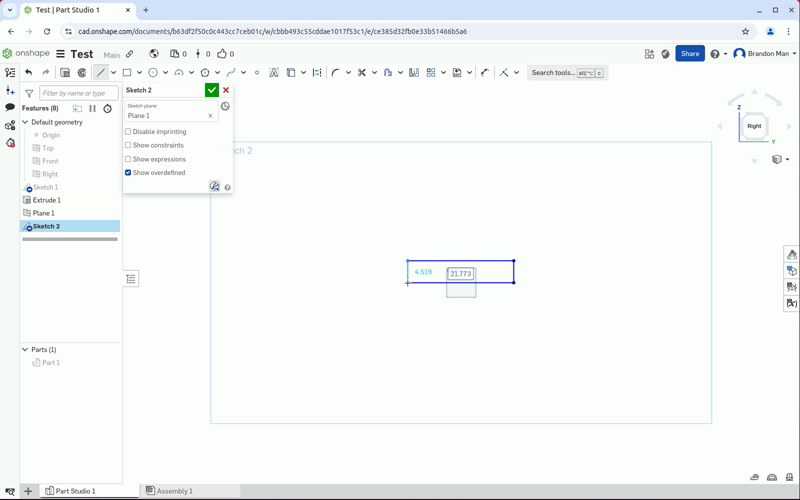
click(407, 282)
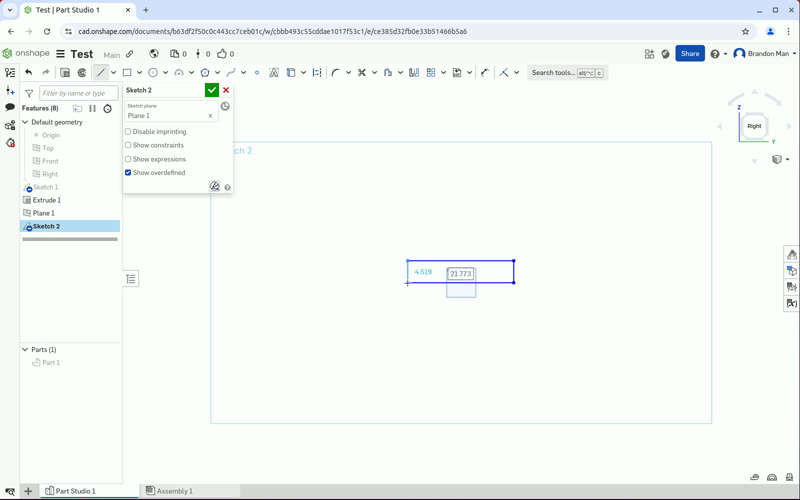
key(esc)
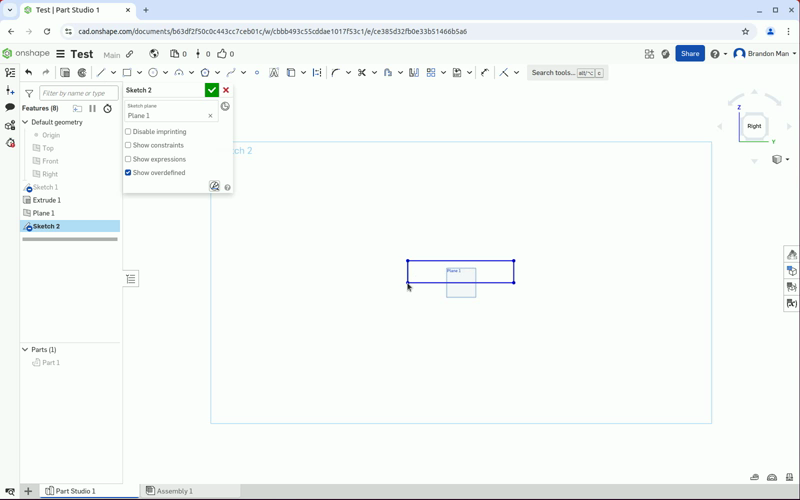
mouse_move(438, 264)
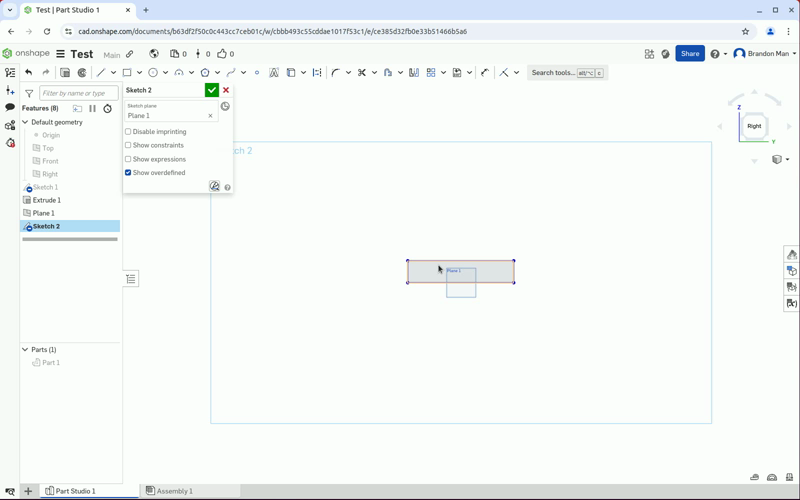
click(438, 264)
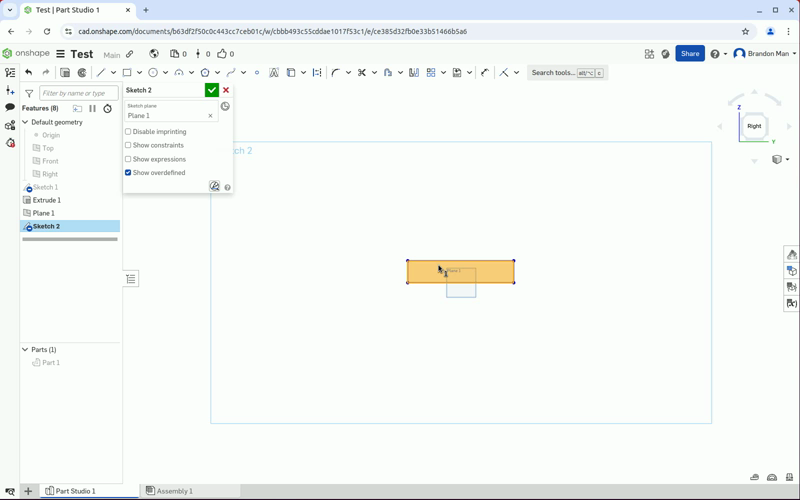
mouse_move(73, 352)
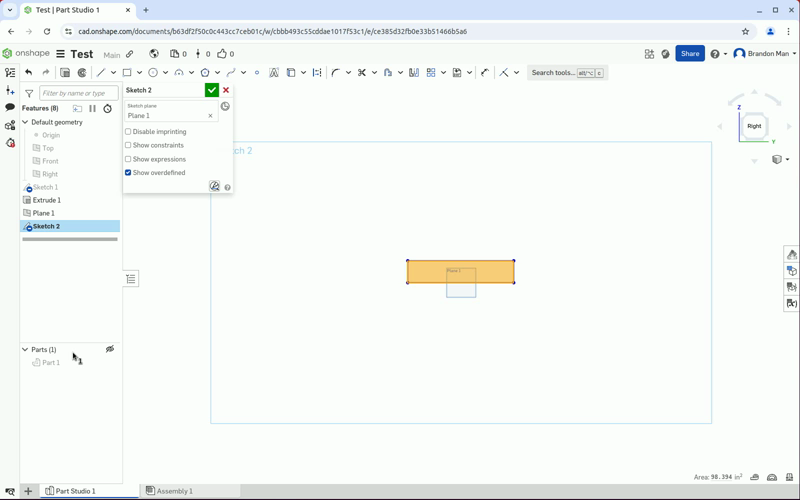
key(shift+y)
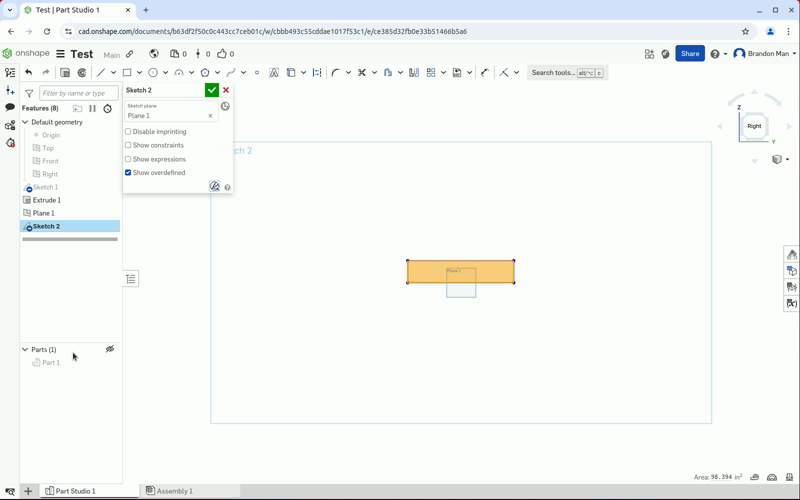
key(shift+e)
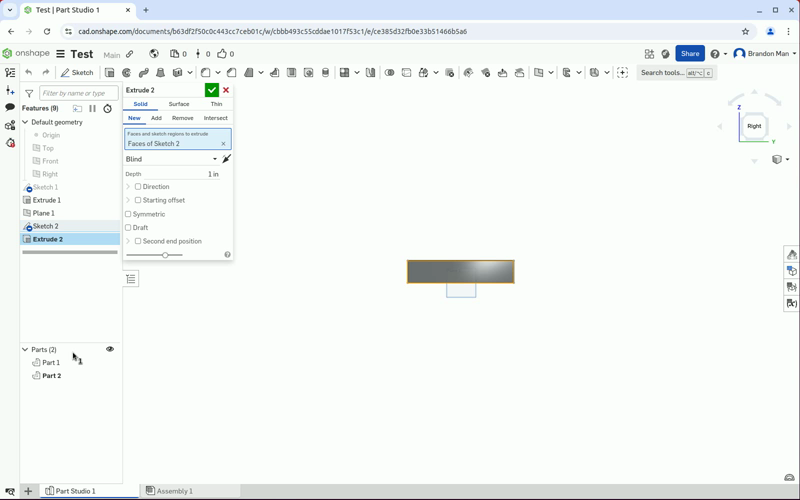
mouse_move(143, 106)
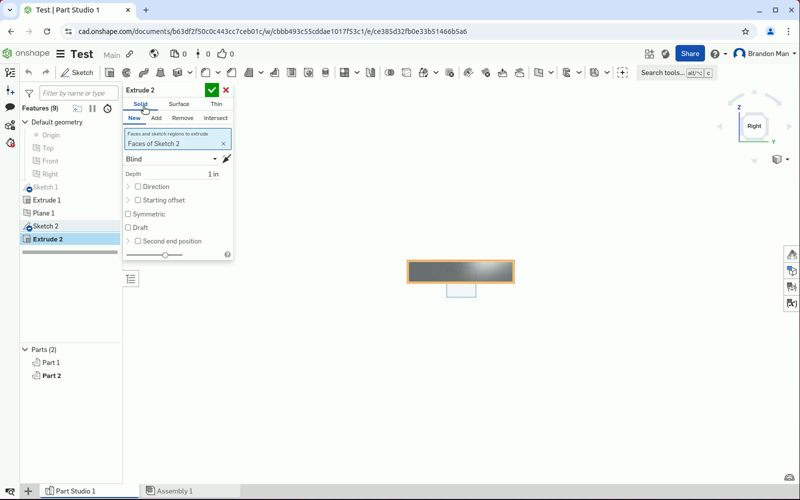
click(143, 106)
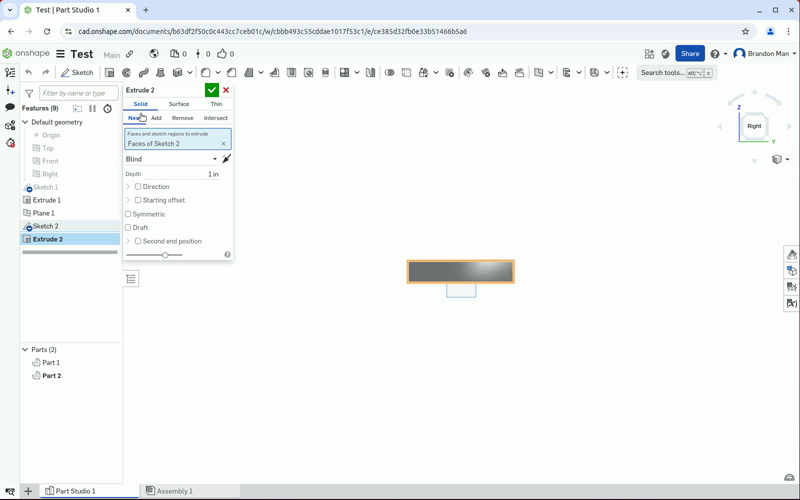
mouse_move(137, 120)
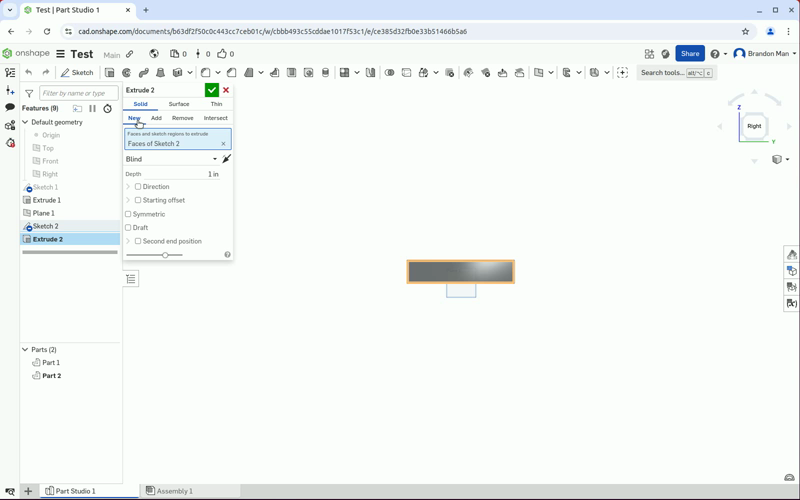
click(137, 120)
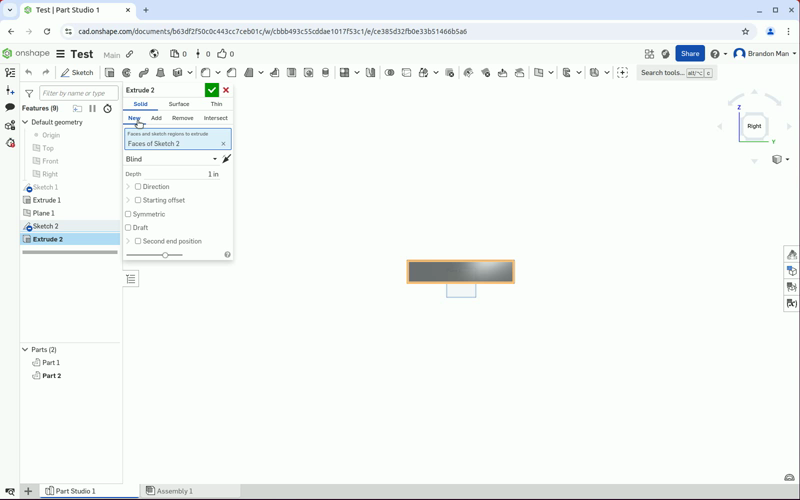
key(tab, 4)
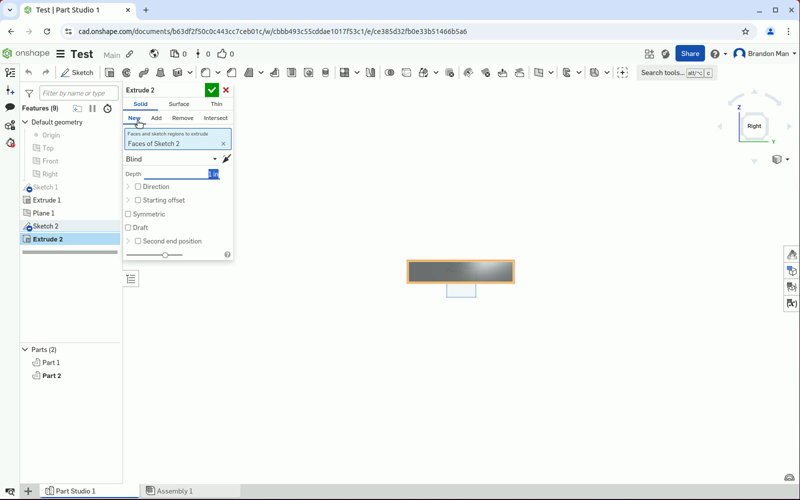
text(0.722)
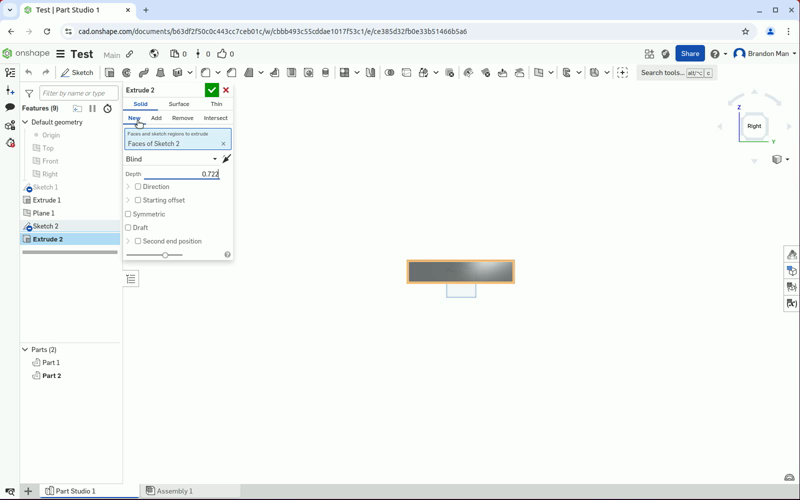
key(enter)
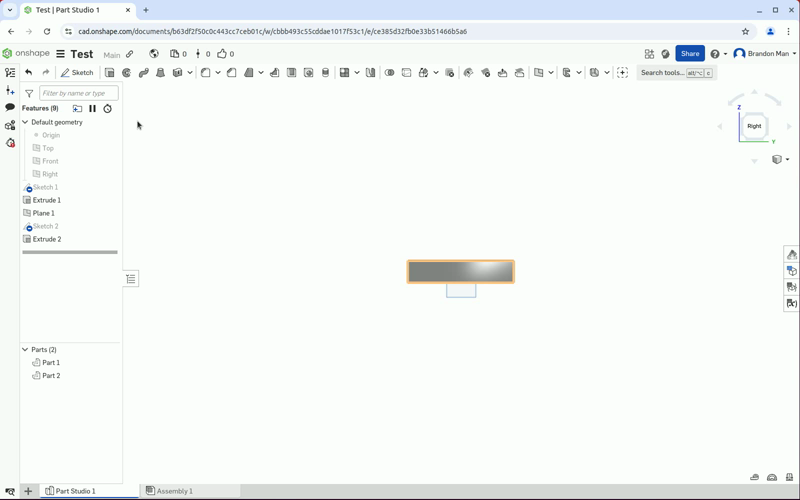
key(shift+h)
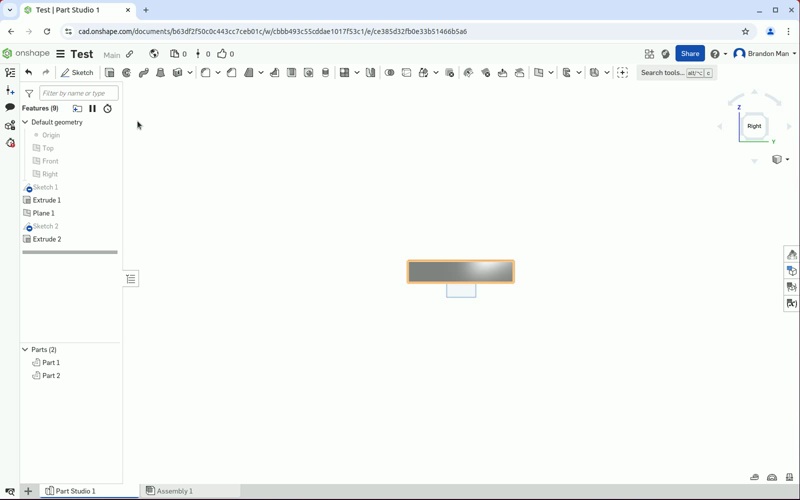
key(shift+h)
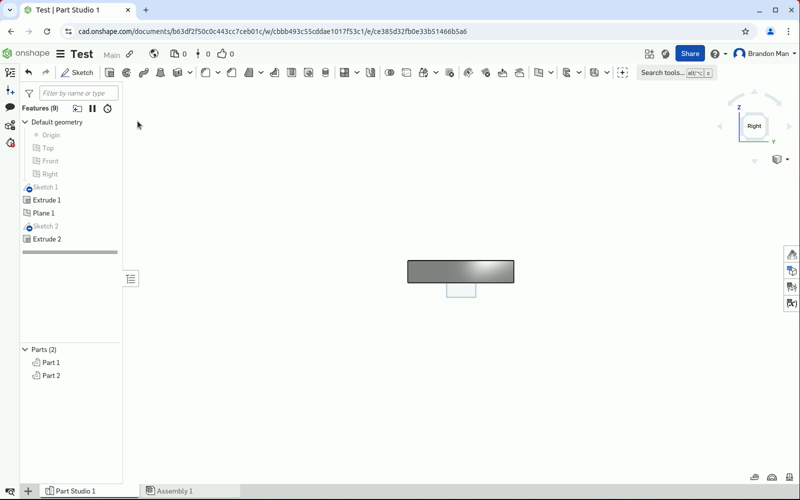
mouse_move(73, 189)
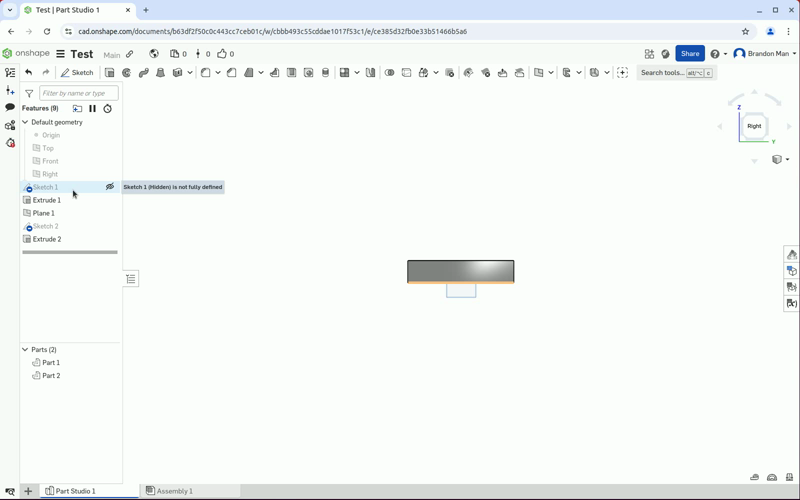
click(73, 189)
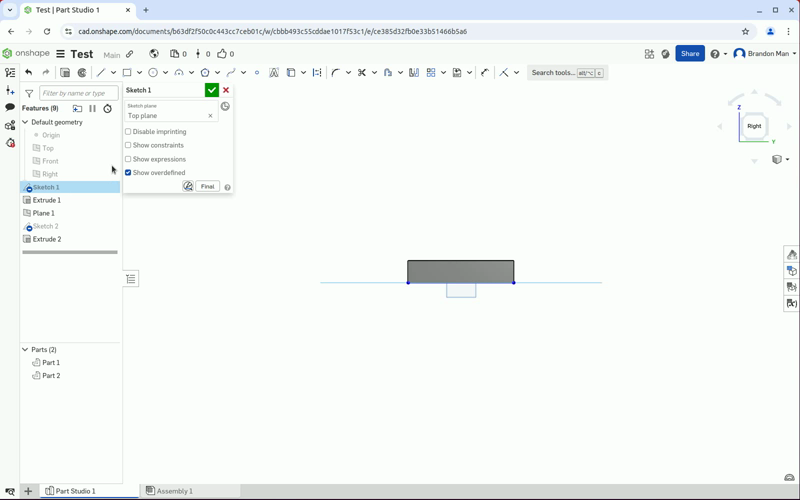
mouse_move(229, 92)
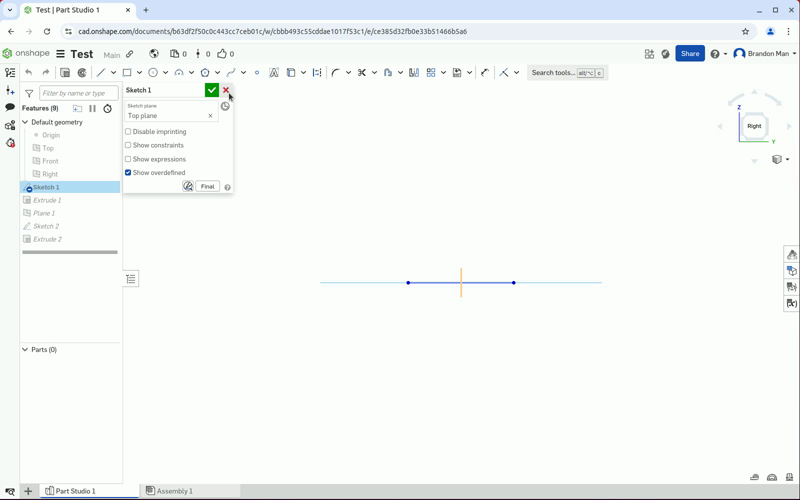
click(229, 92)
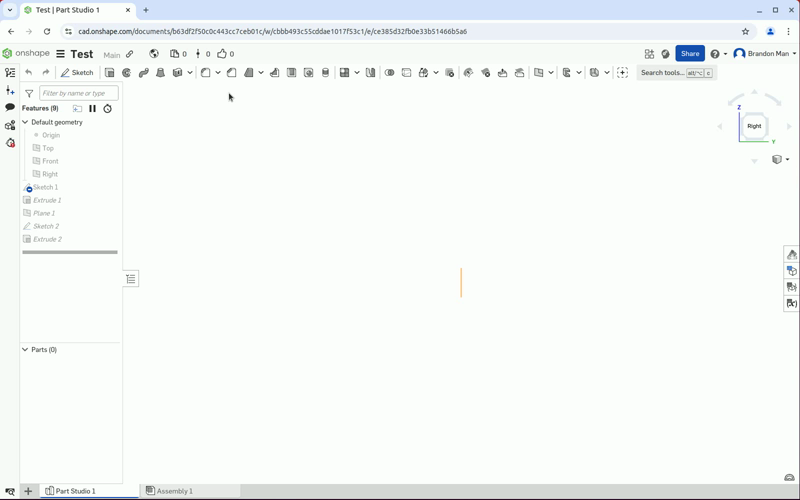
key(shift+s)
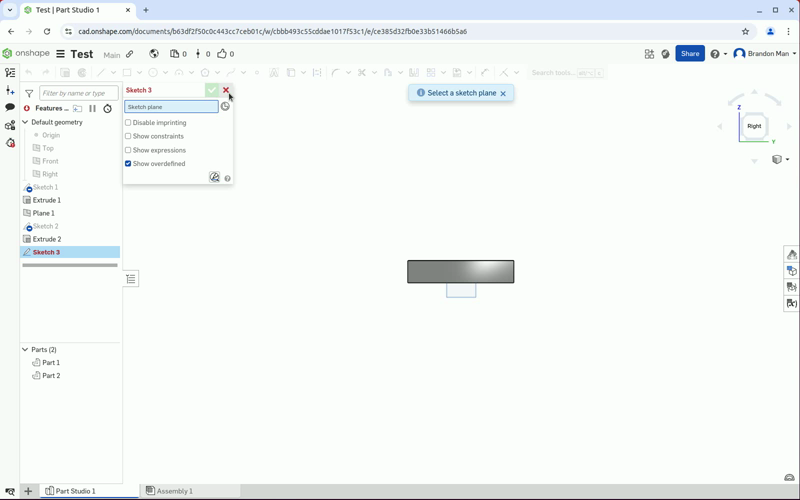
mouse_move(73, 215)
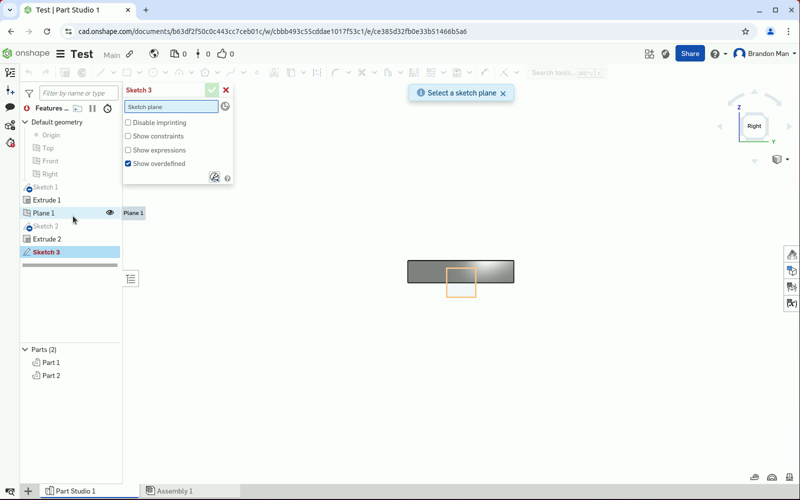
click(73, 215)
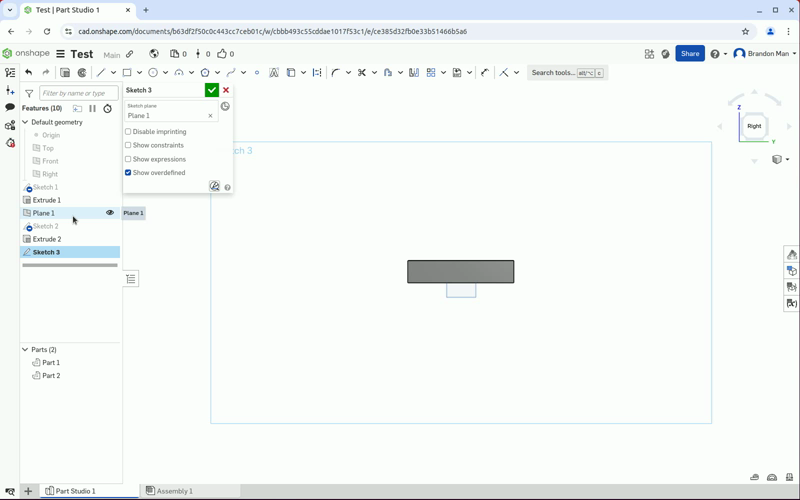
mouse_move(73, 352)
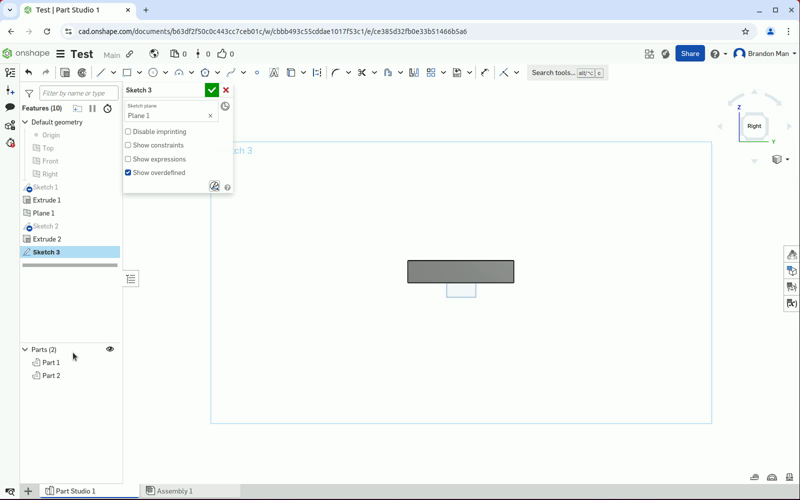
key(y)
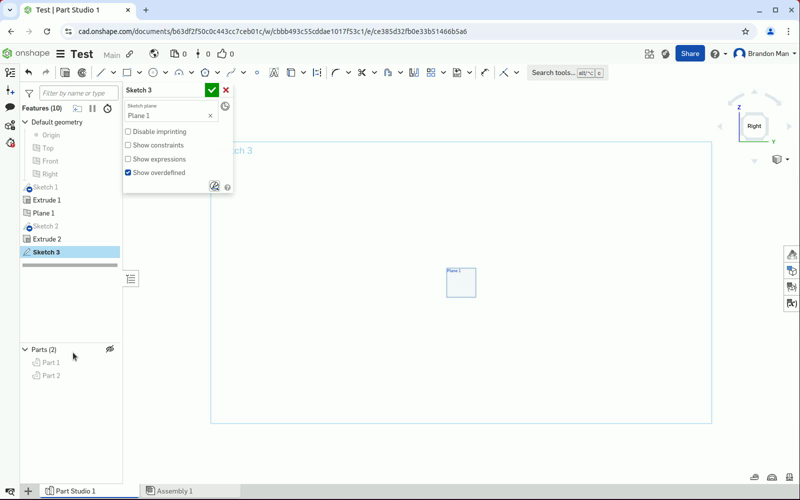
key(l)
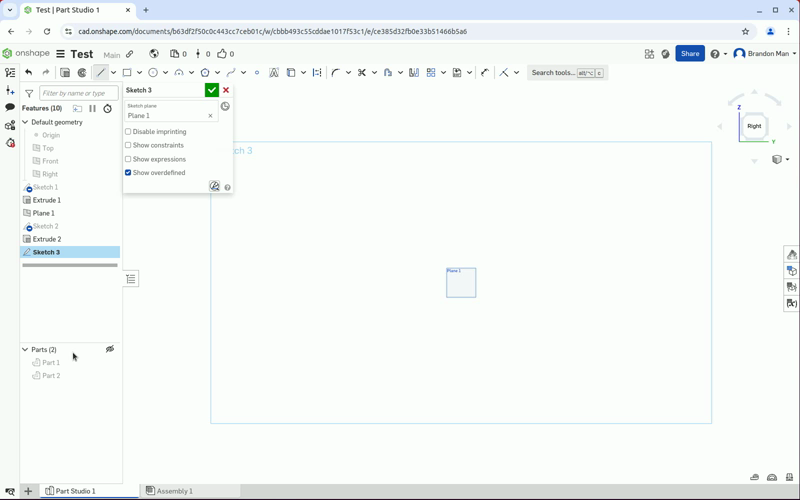
key_down(shift)
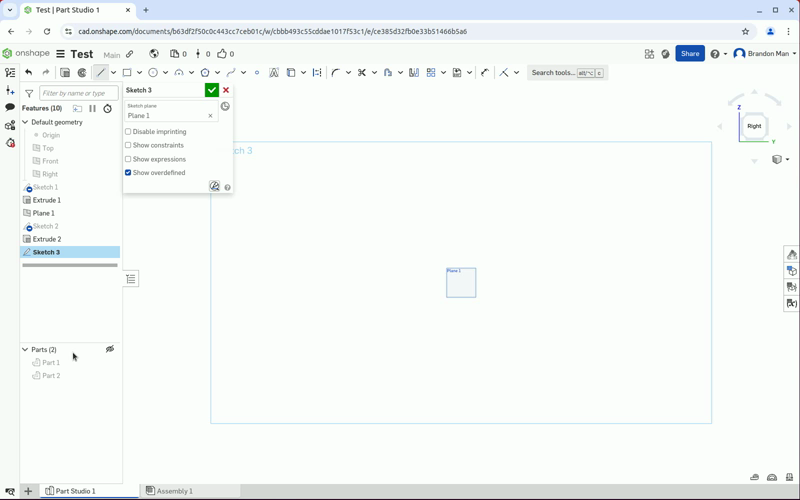
mouse_move(407, 260)
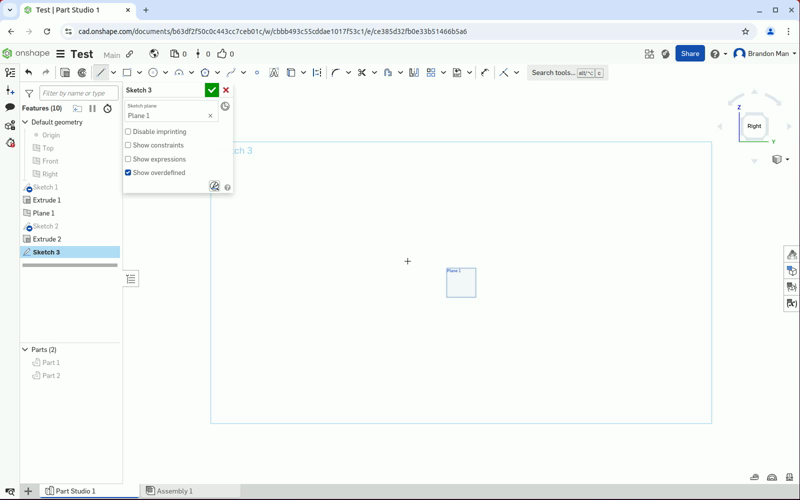
click(407, 260)
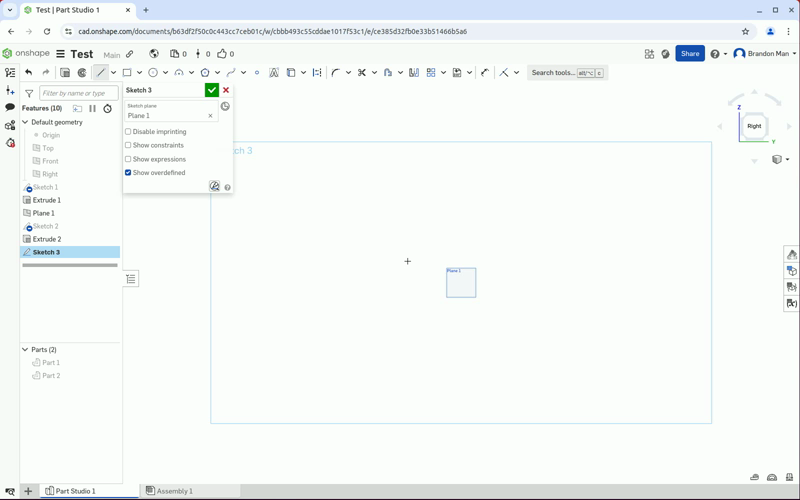
key_up(shift)
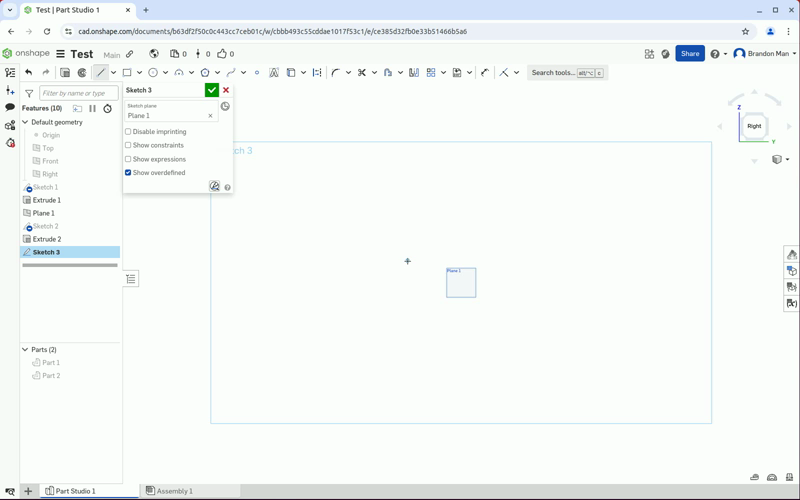
key_down(shift)
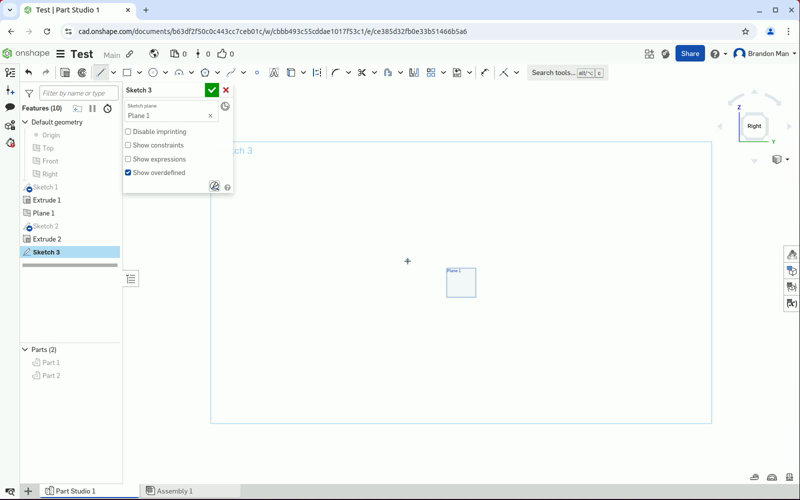
mouse_move(513, 260)
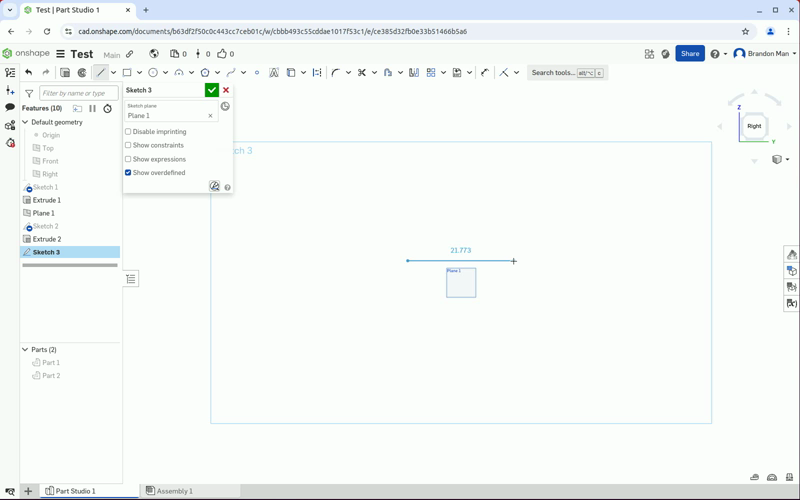
click(513, 260)
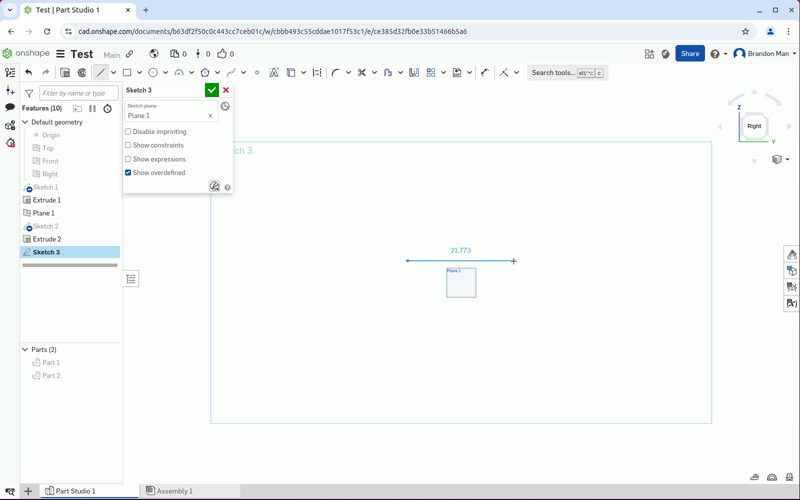
key_up(shift)
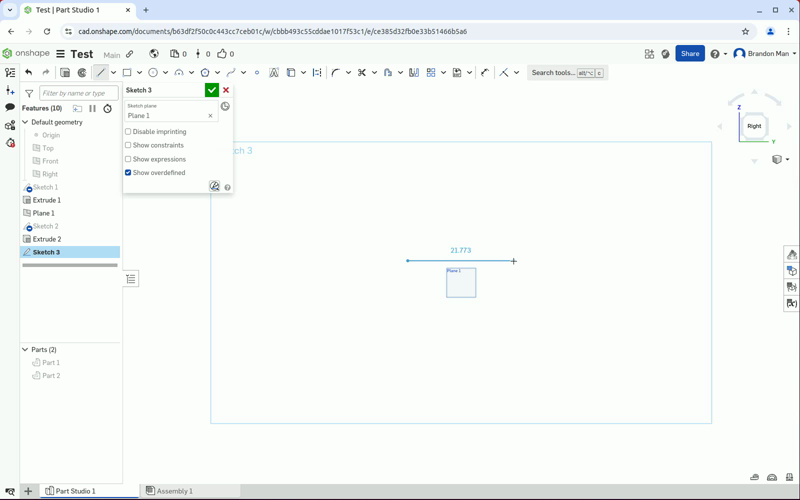
key_down(shift)
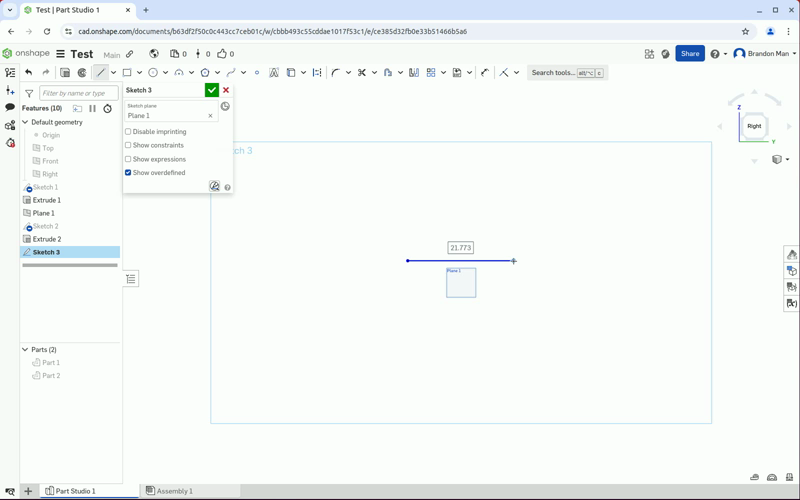
mouse_move(543, 260)
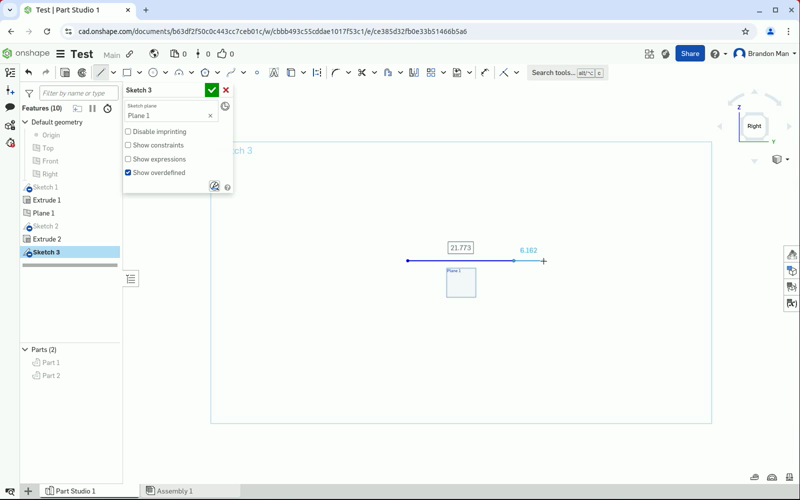
mouse_move(513, 257)
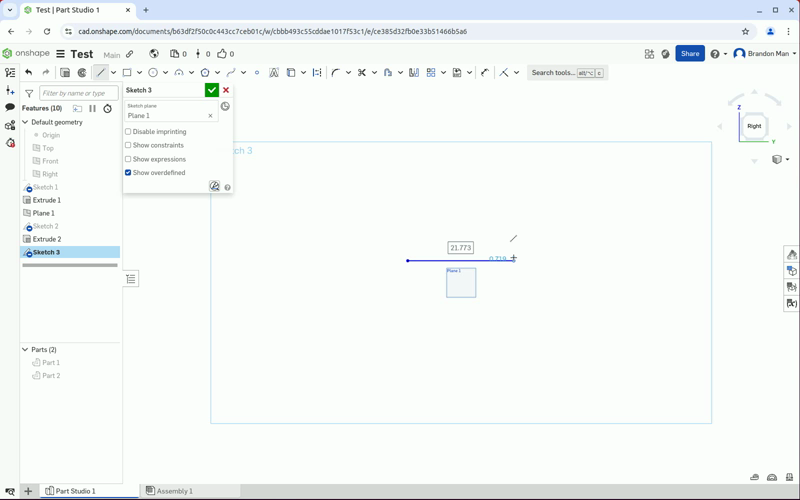
scroll(6)
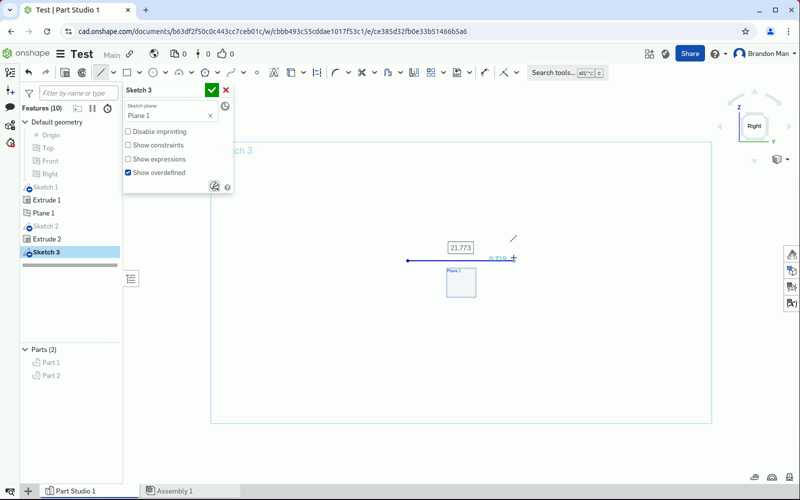
scroll(6)
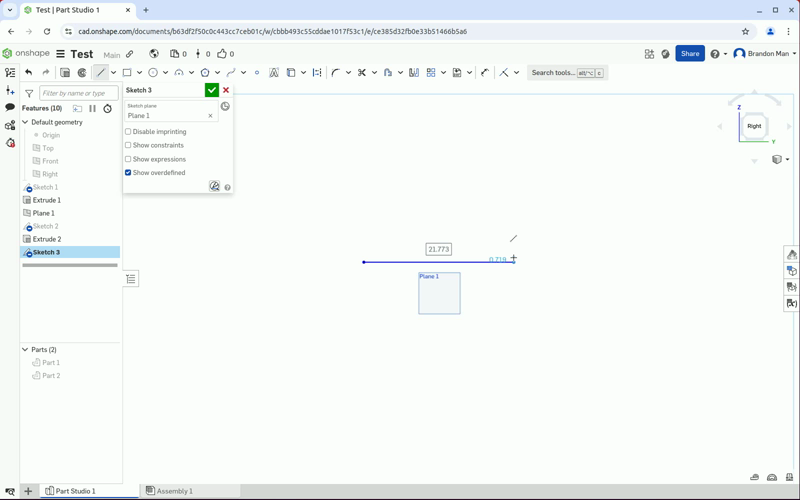
scroll(6)
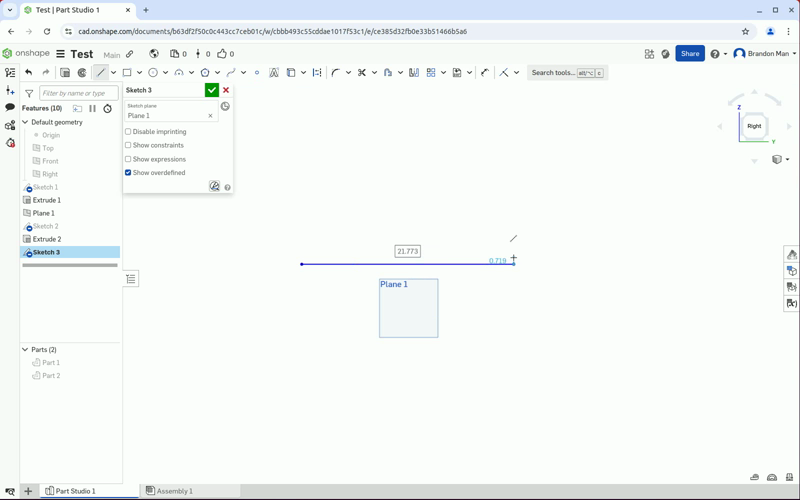
scroll(6)
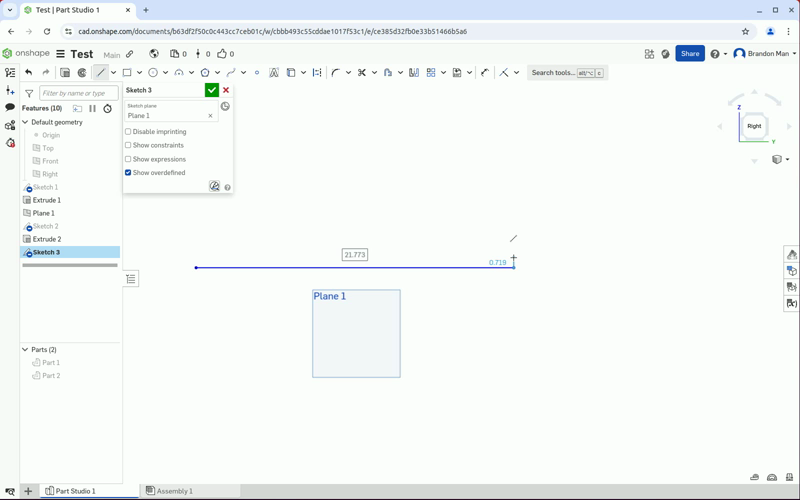
scroll(6)
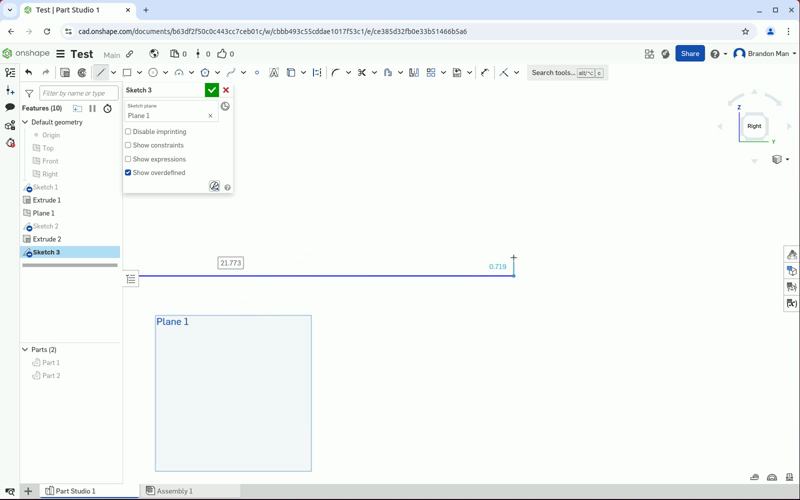
scroll(6)
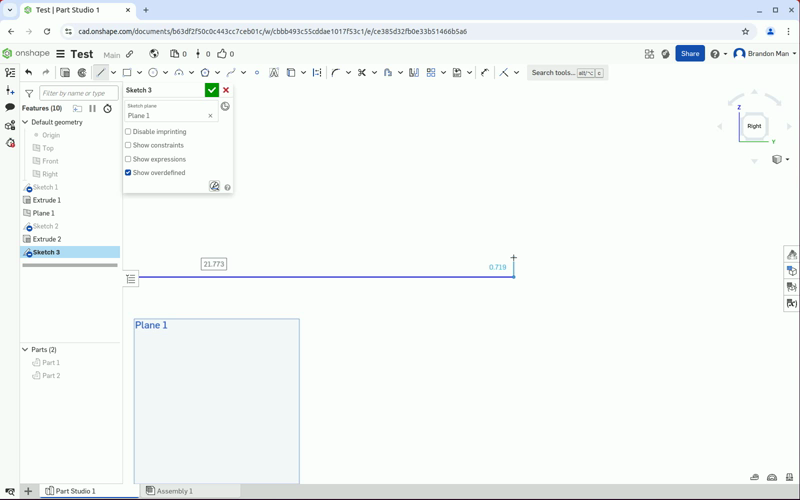
scroll(6)
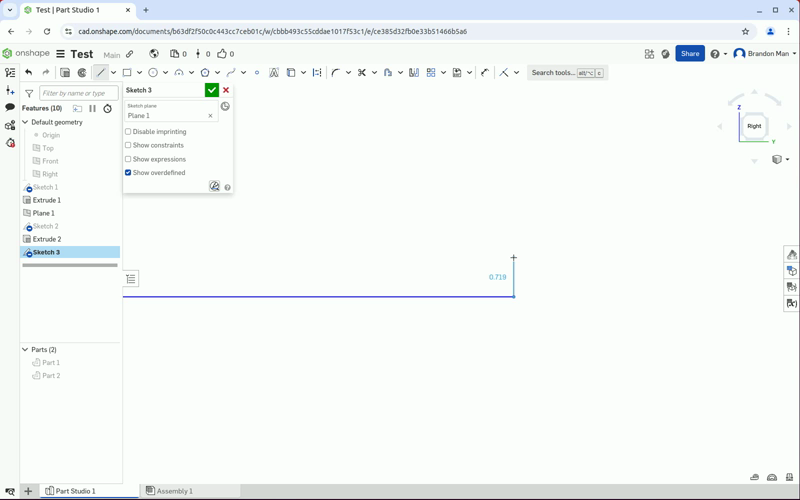
click(513, 257)
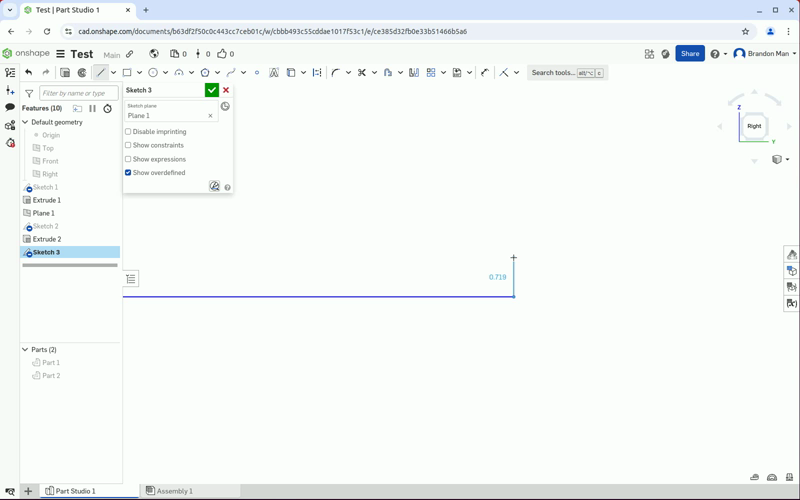
scroll(-6)
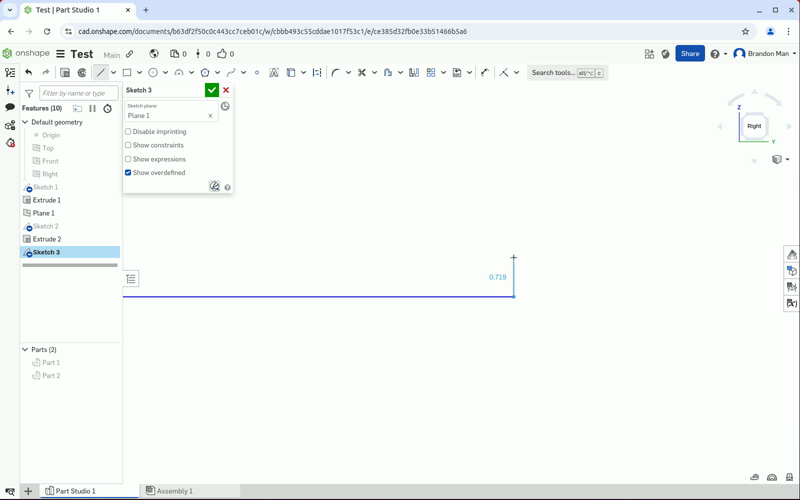
scroll(-6)
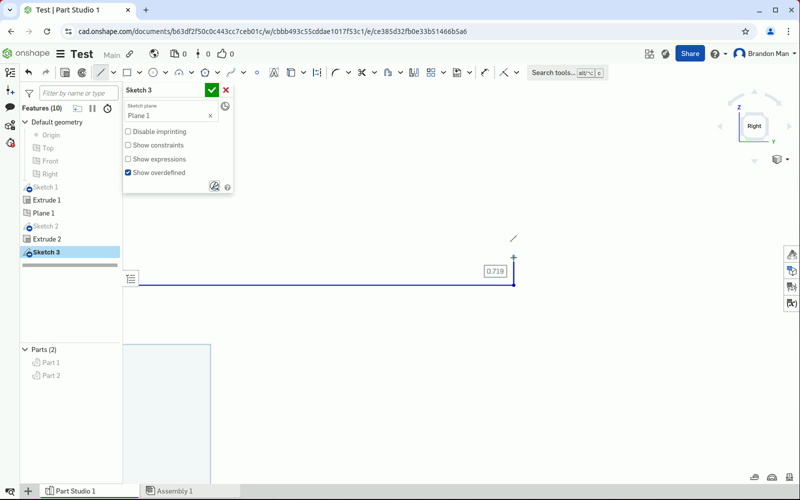
scroll(-6)
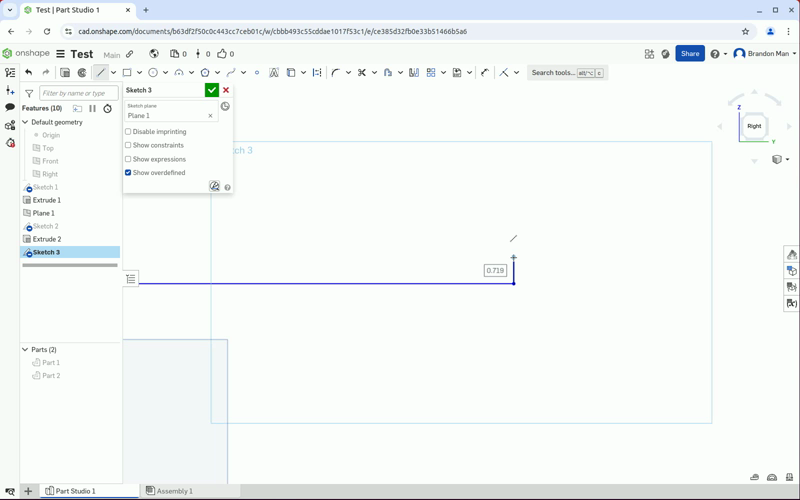
scroll(-6)
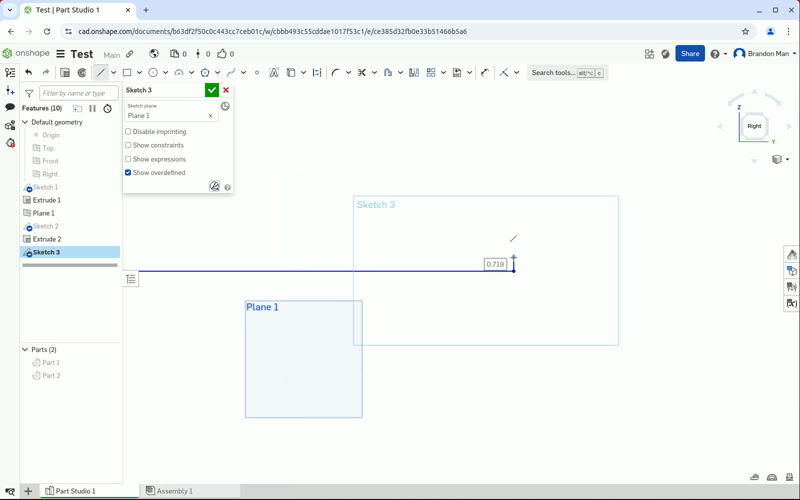
scroll(-6)
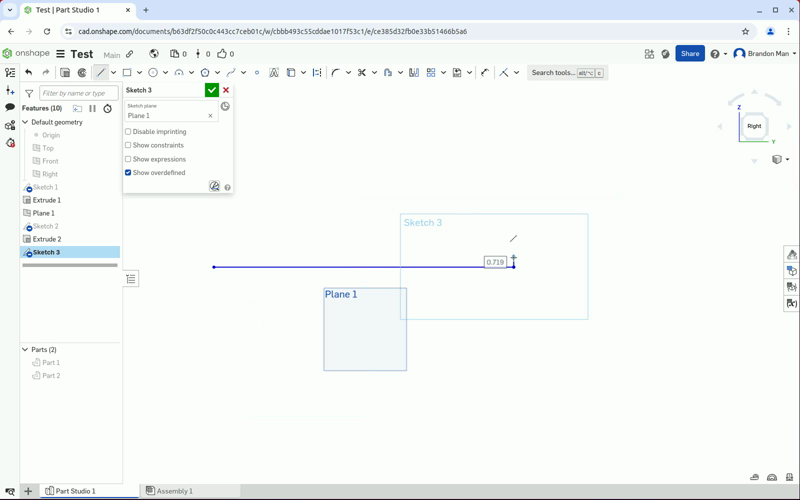
scroll(-6)
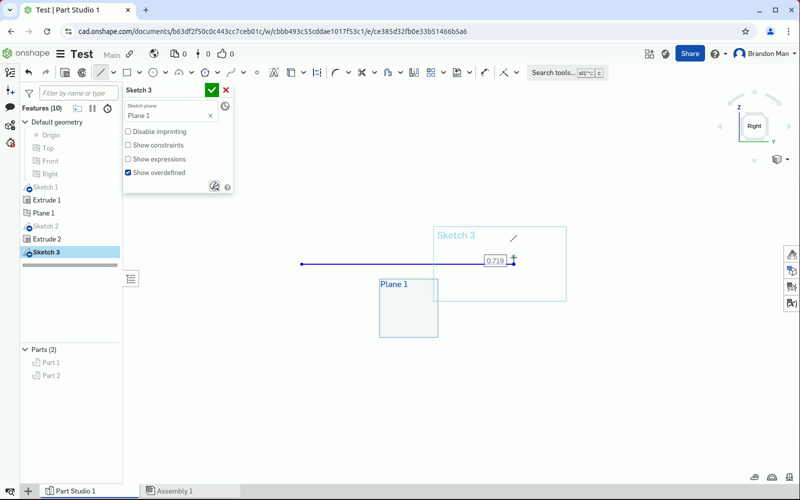
scroll(-6)
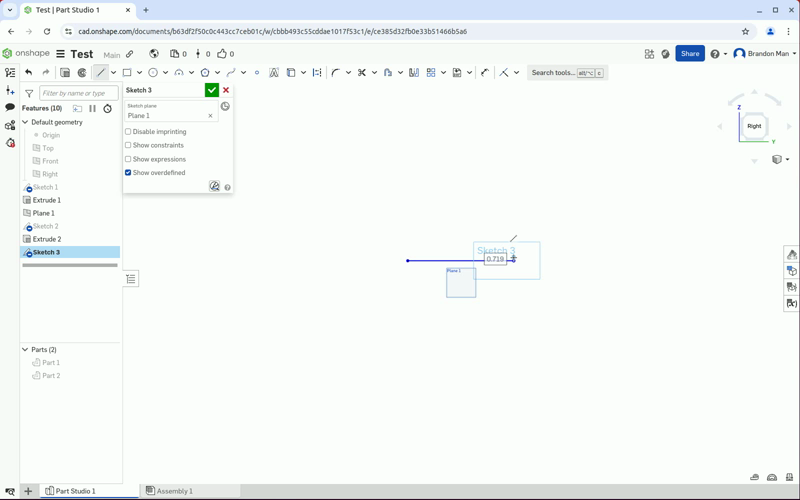
key_up(shift)
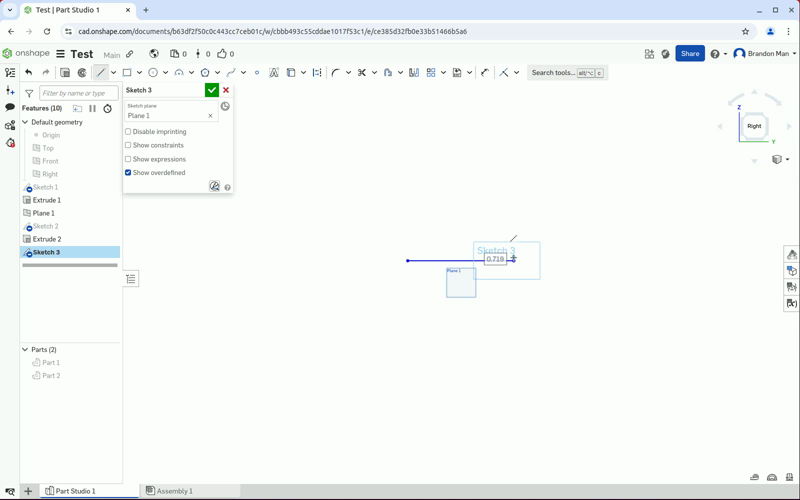
key_down(shift)
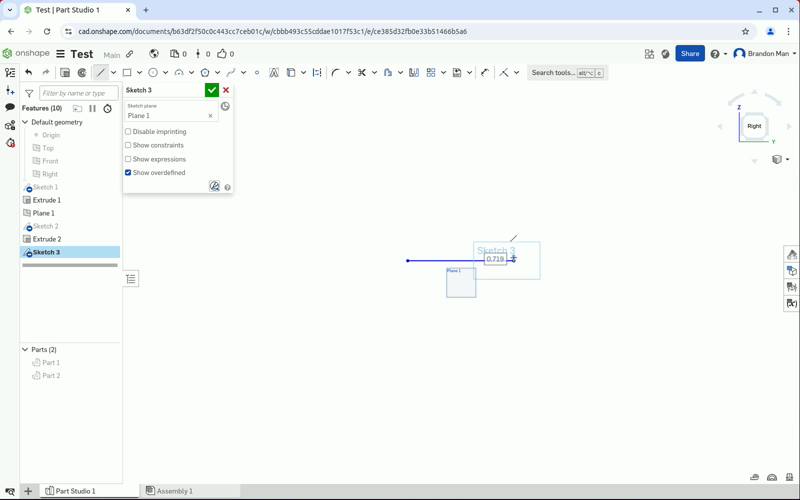
mouse_move(407, 257)
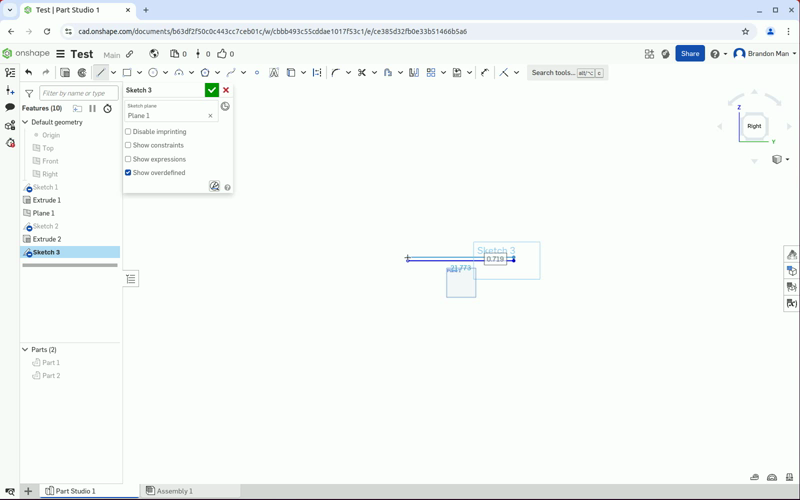
scroll(6)
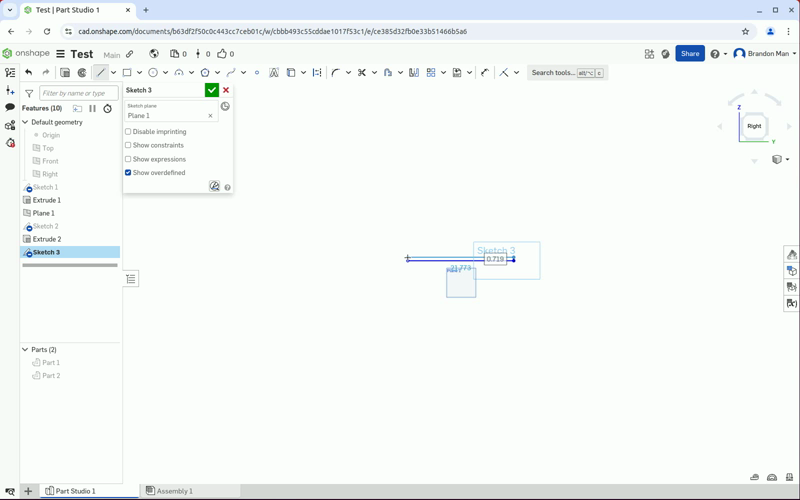
scroll(6)
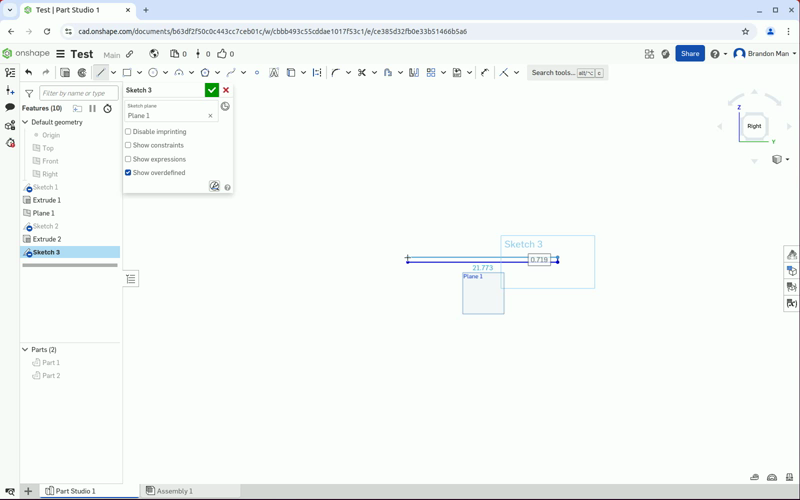
scroll(6)
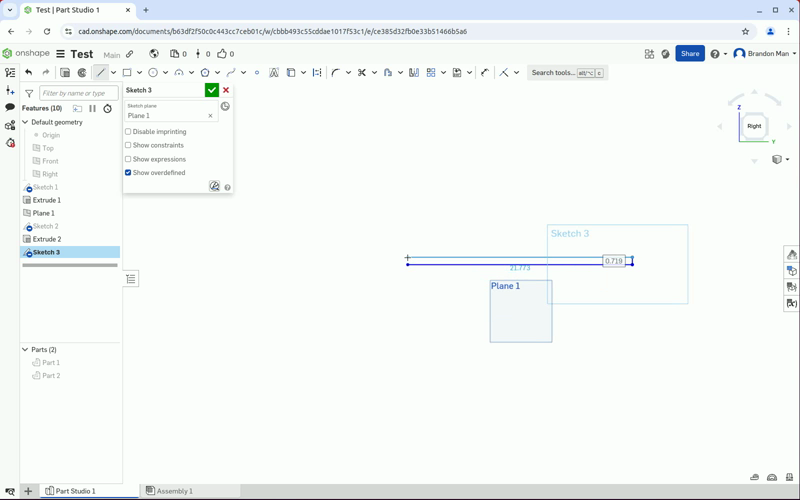
scroll(6)
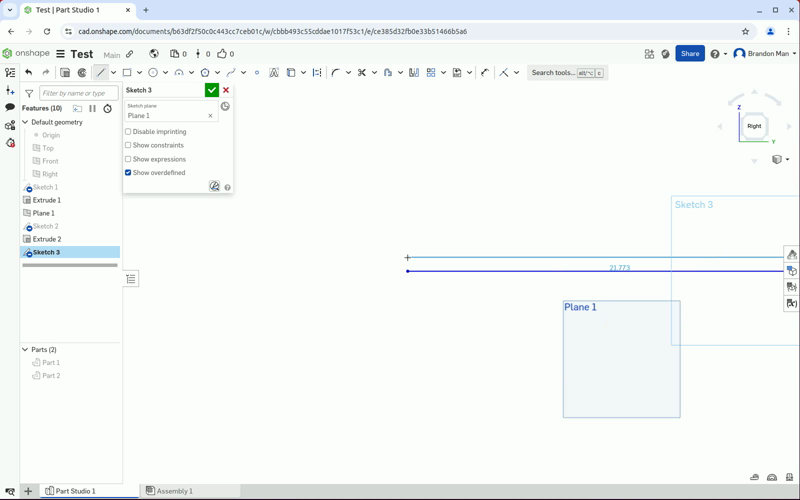
scroll(6)
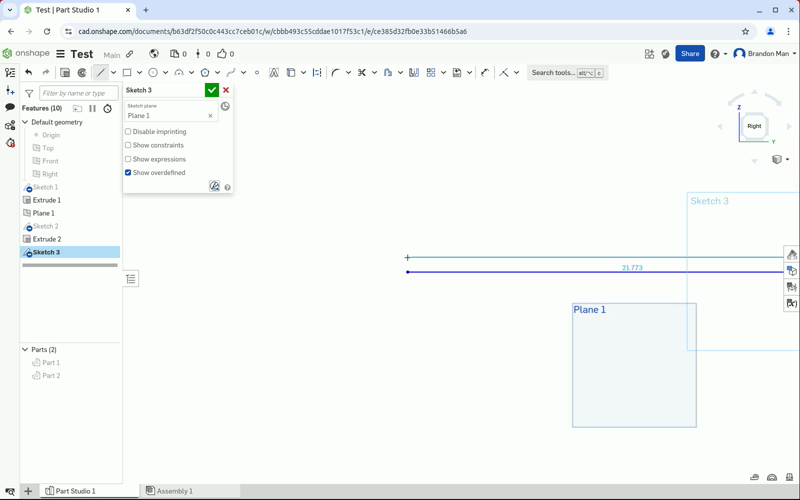
scroll(6)
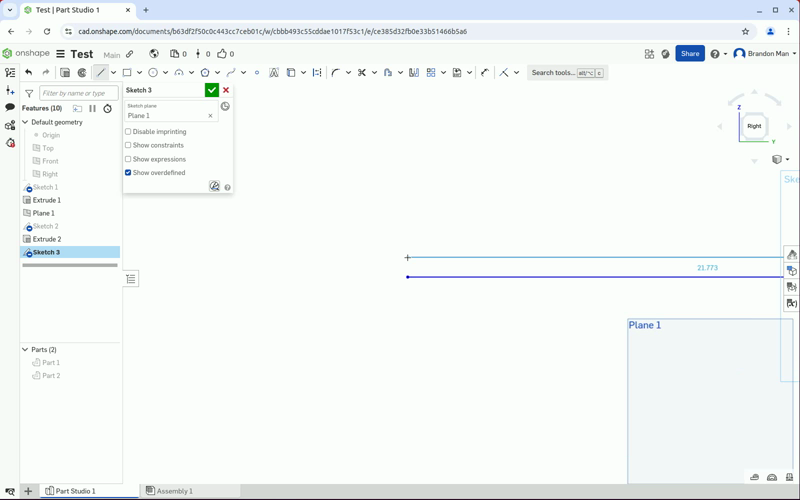
scroll(6)
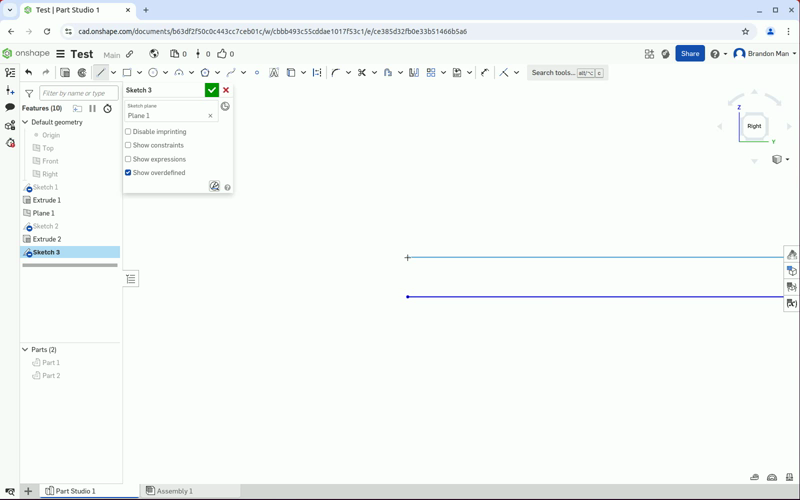
click(407, 257)
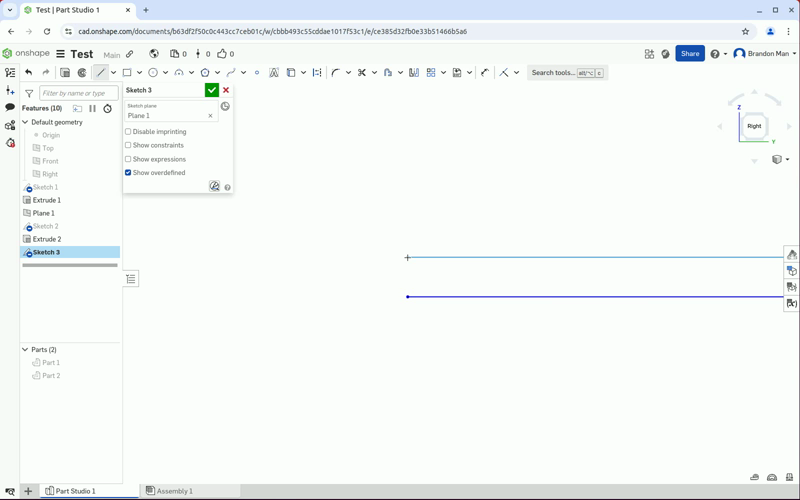
scroll(-6)
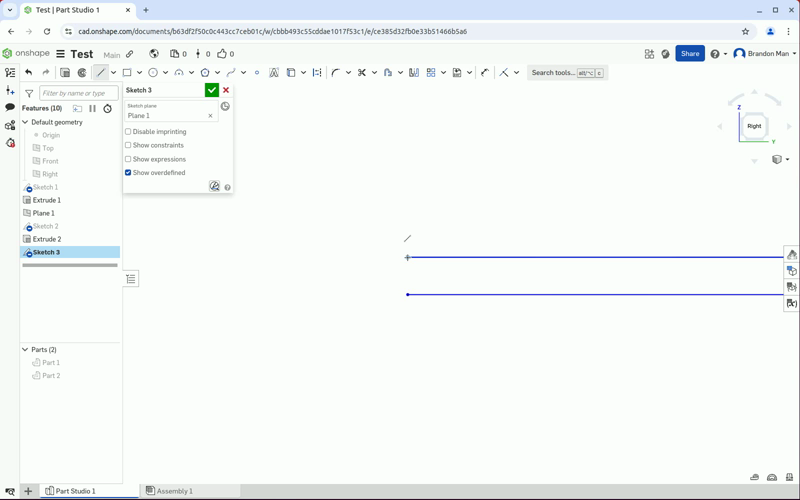
scroll(-6)
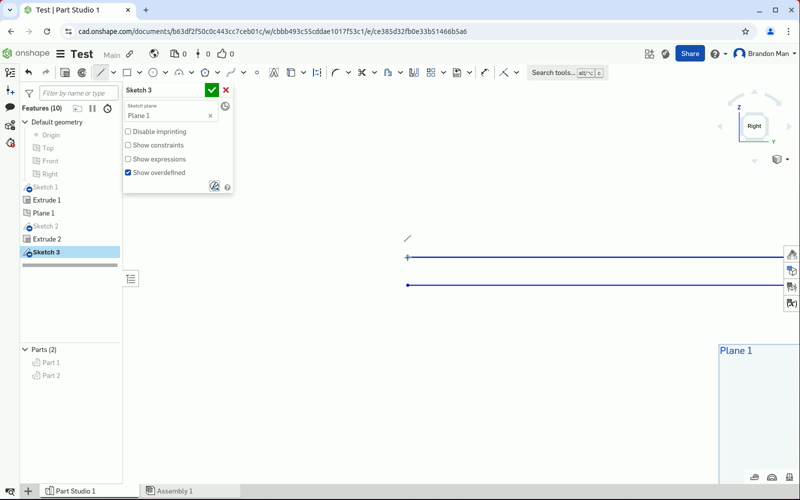
scroll(-6)
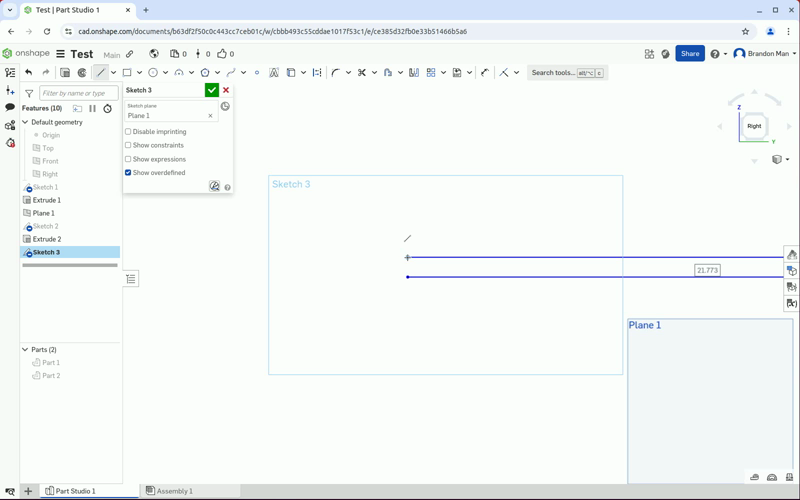
scroll(-6)
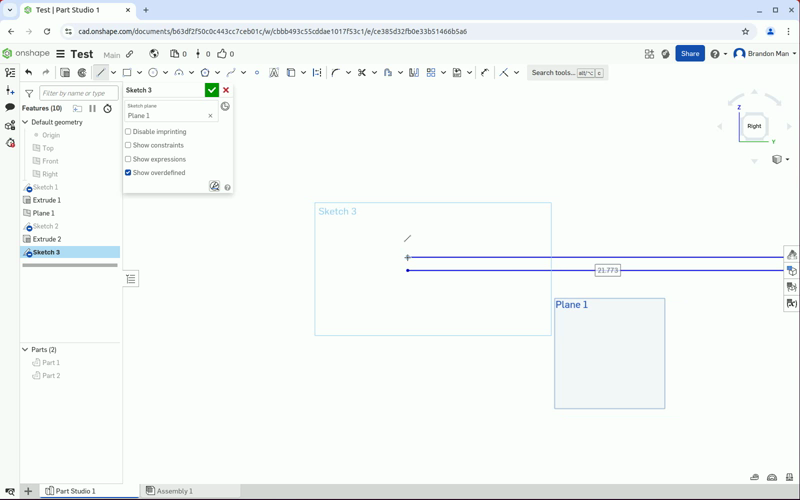
scroll(-6)
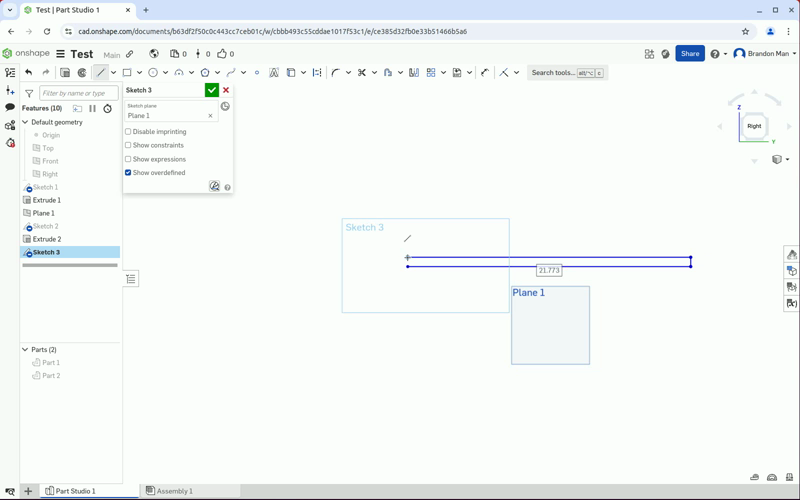
scroll(-6)
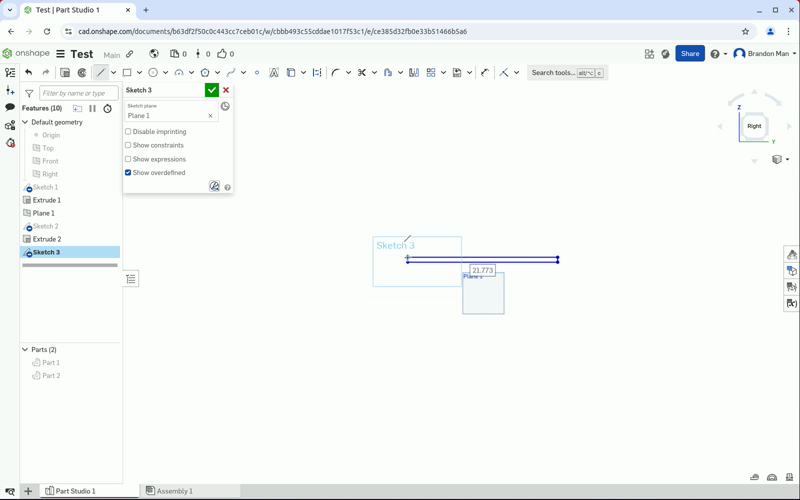
scroll(-6)
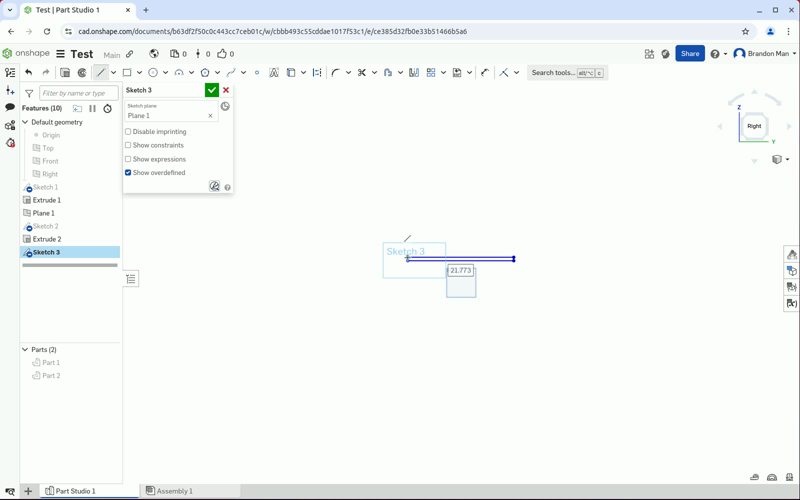
key_up(shift)
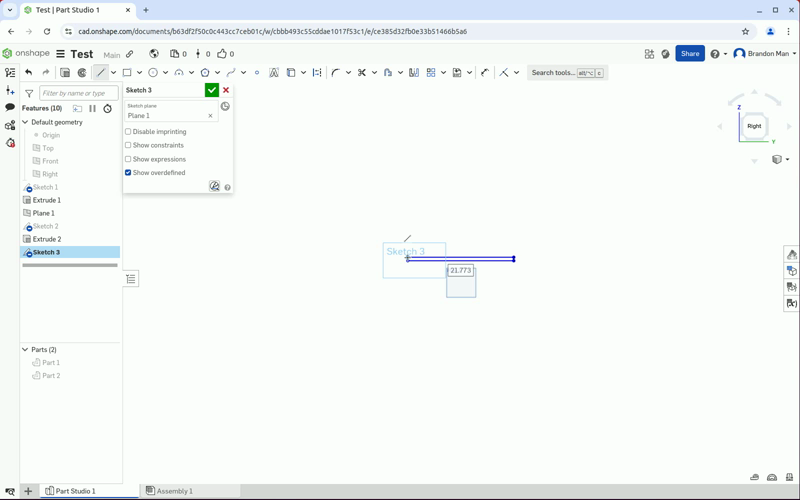
mouse_move(437, 257)
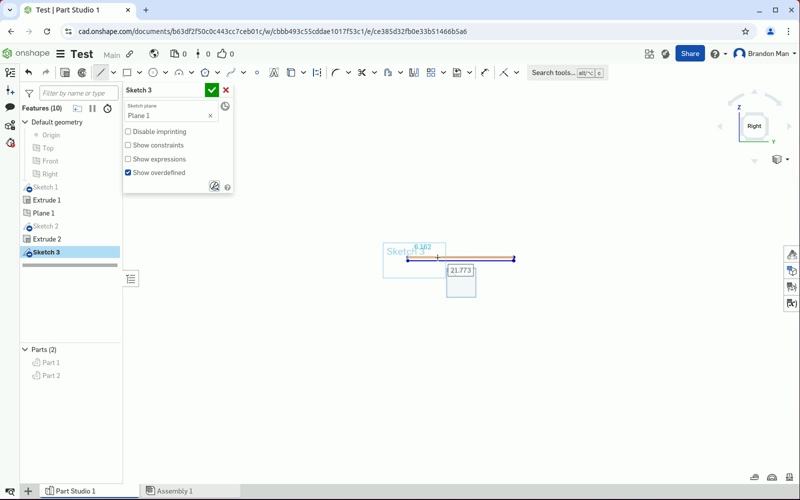
key_down(shift)
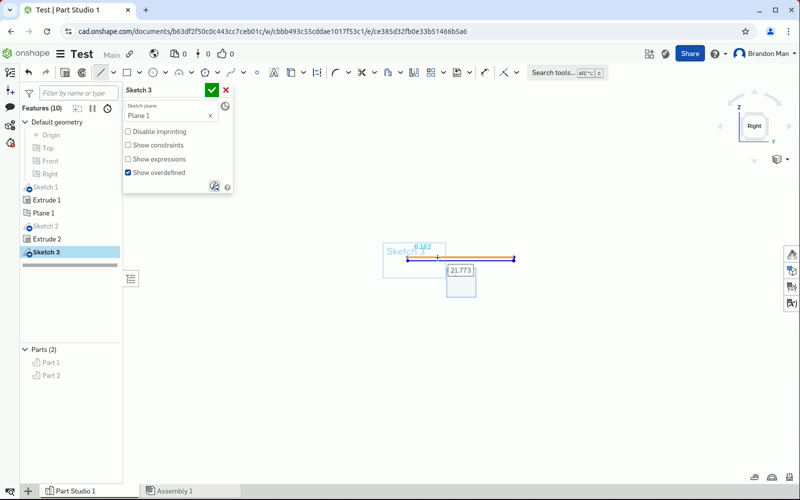
mouse_move(407, 260)
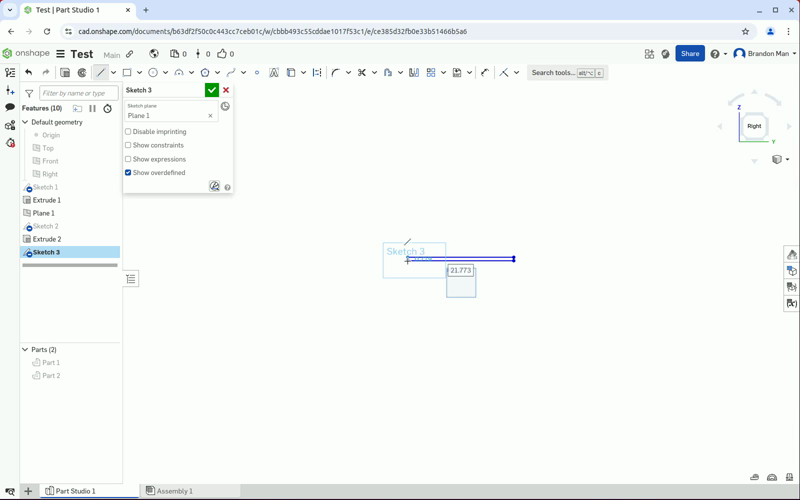
scroll(6)
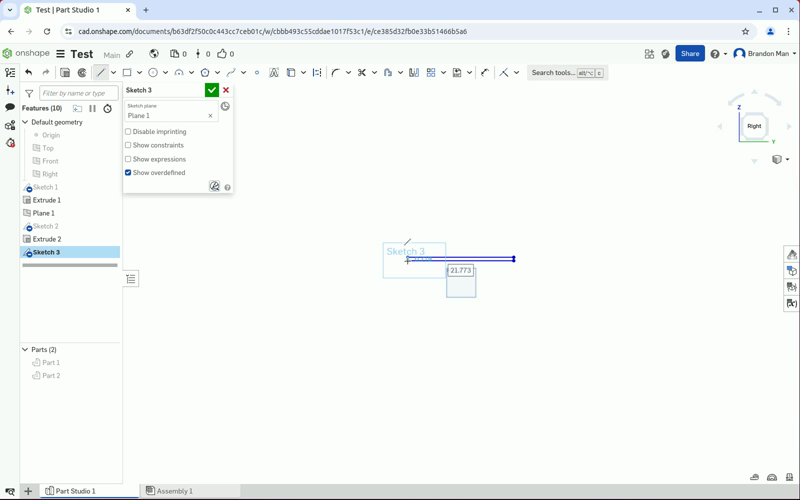
scroll(6)
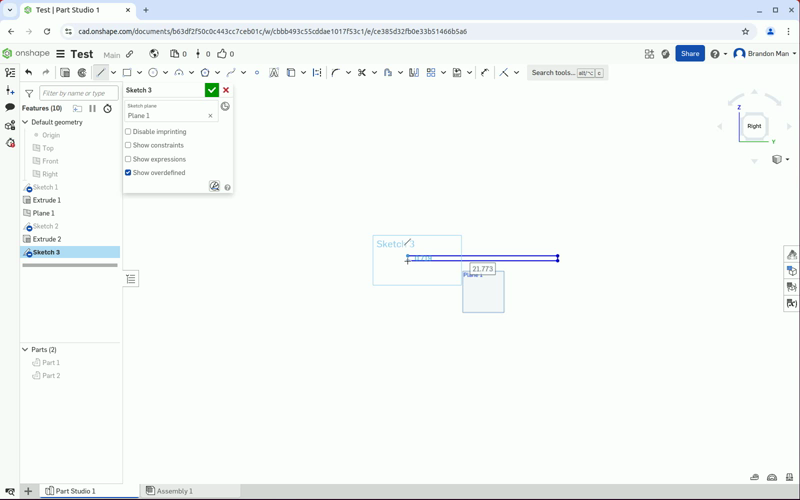
scroll(6)
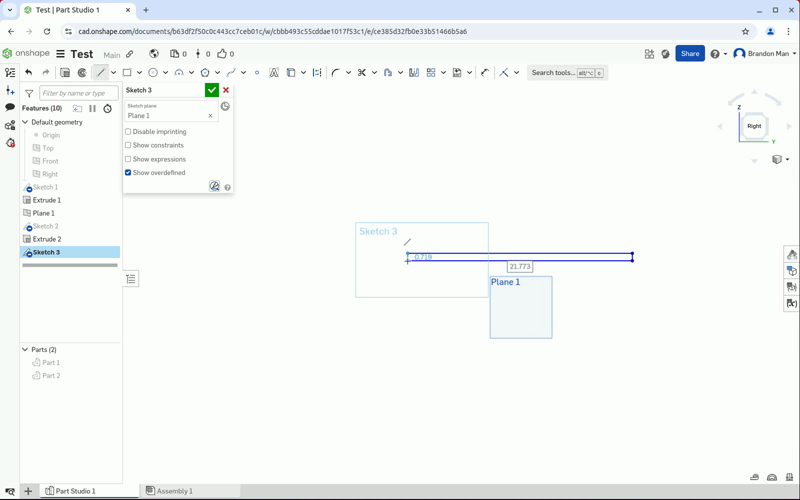
scroll(6)
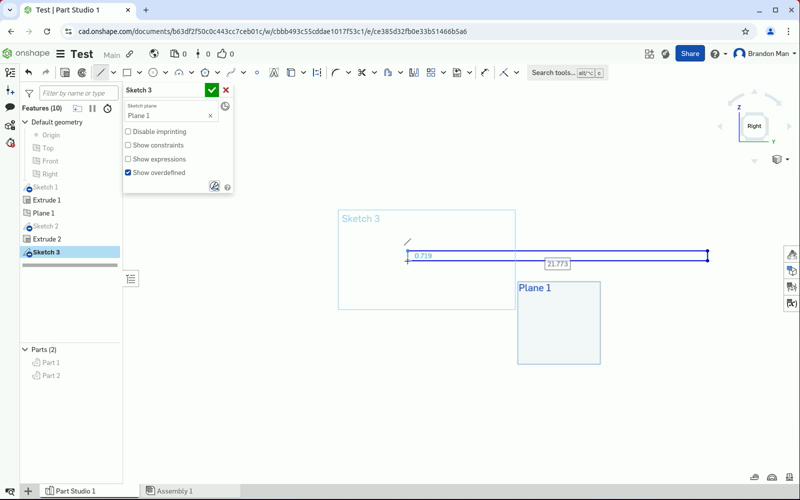
scroll(6)
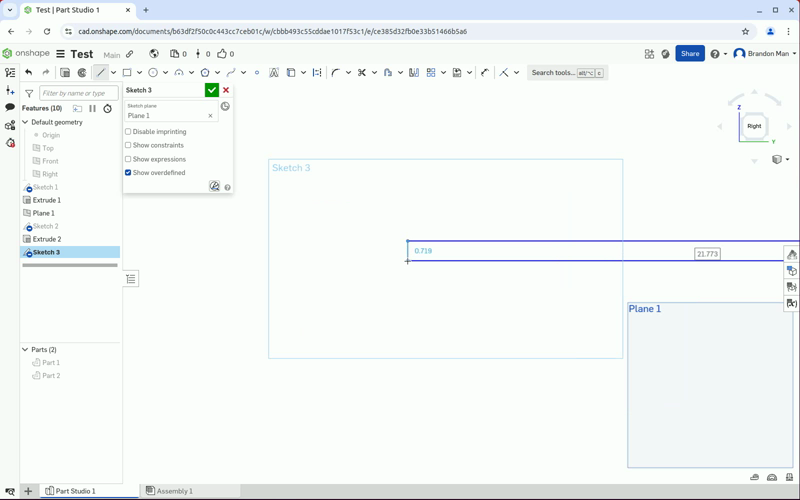
scroll(6)
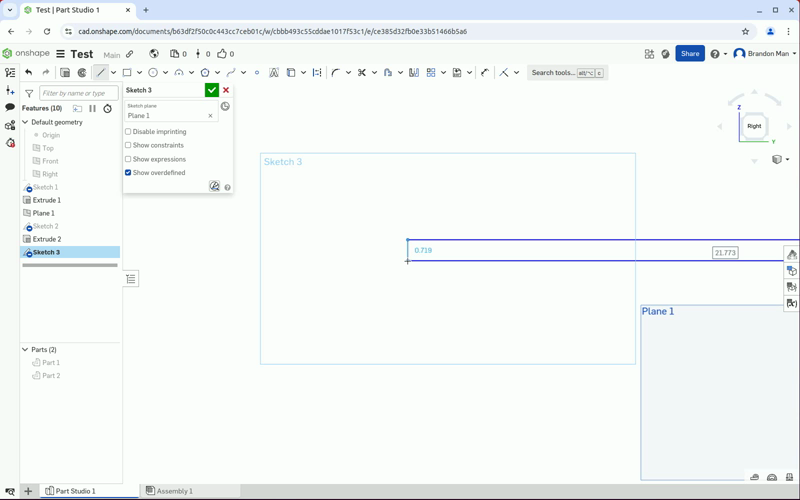
scroll(6)
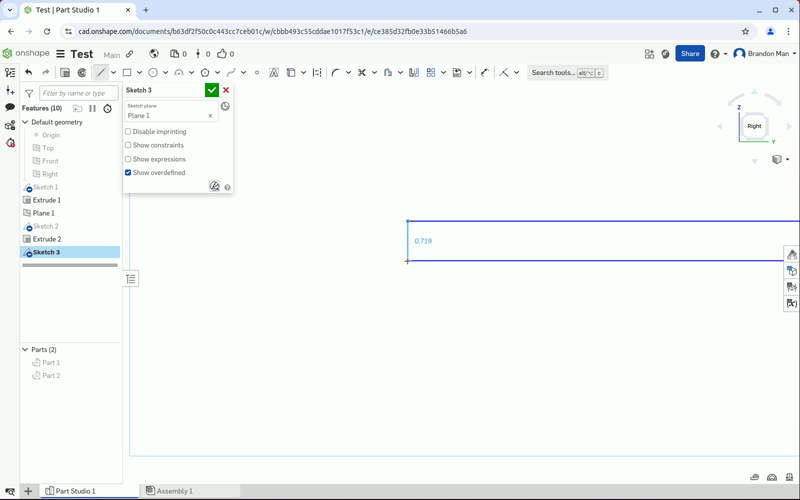
key_up(shift)
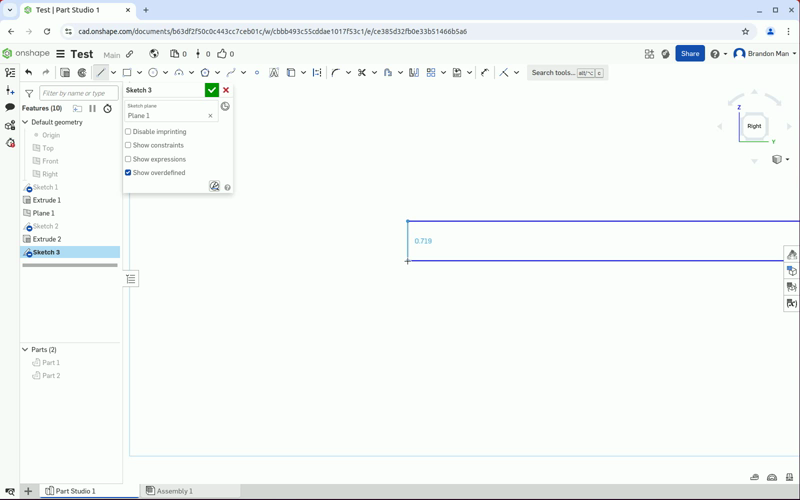
click(407, 260)
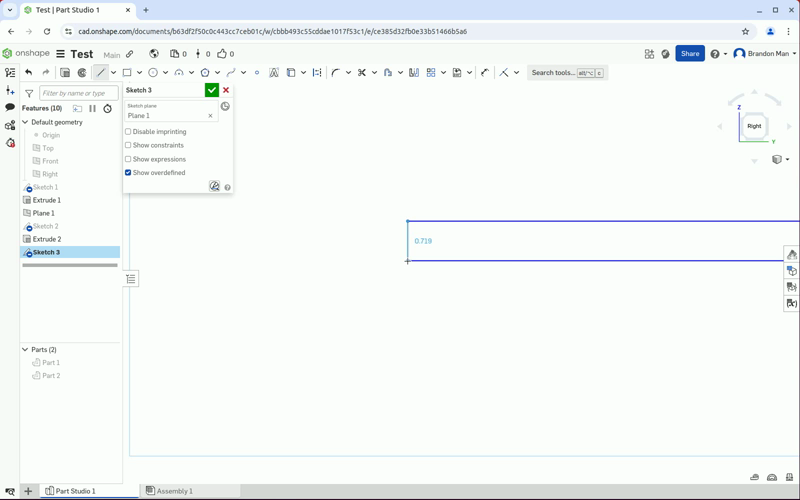
scroll(-6)
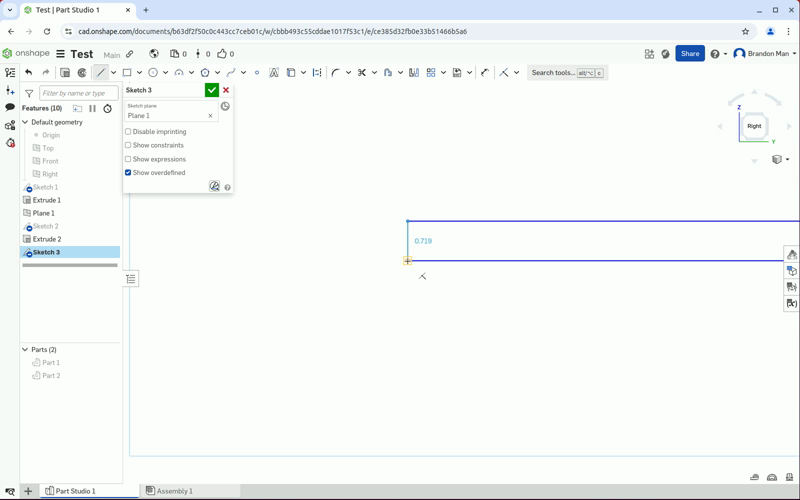
scroll(-6)
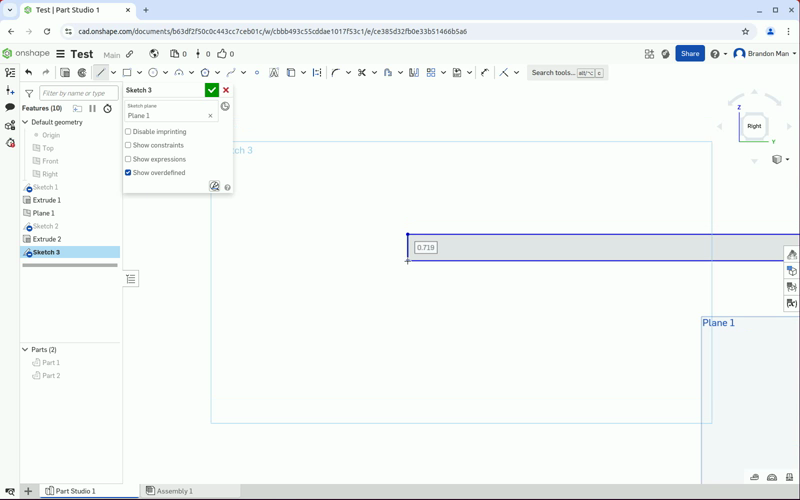
scroll(-6)
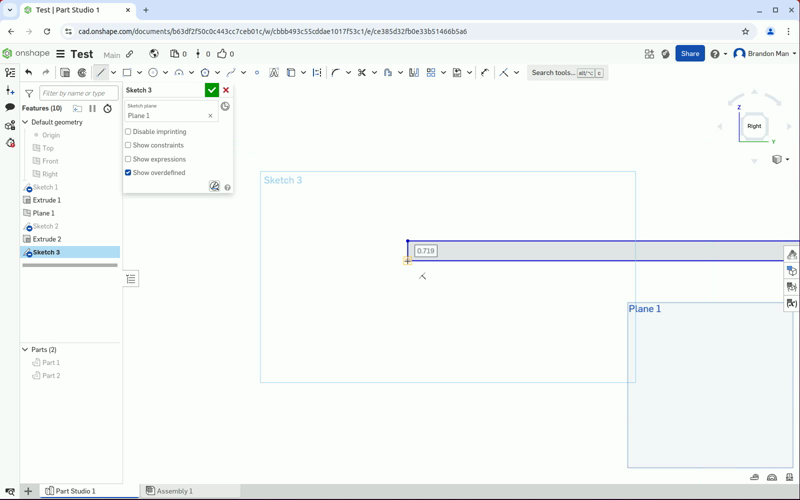
scroll(-6)
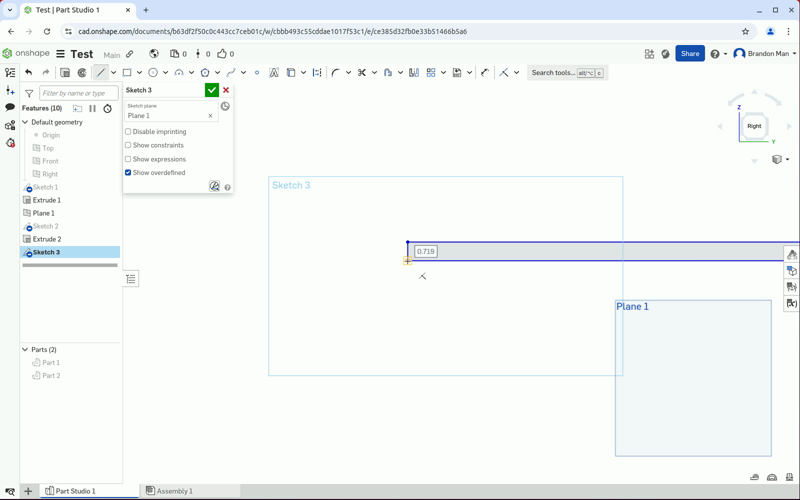
scroll(-6)
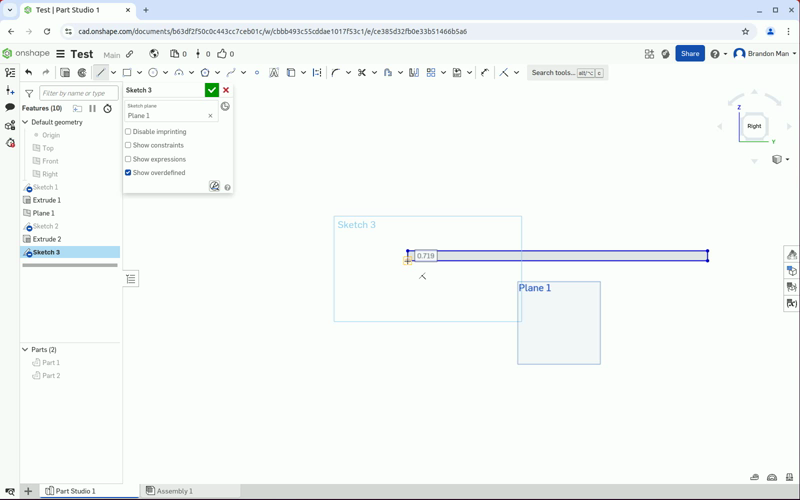
scroll(-6)
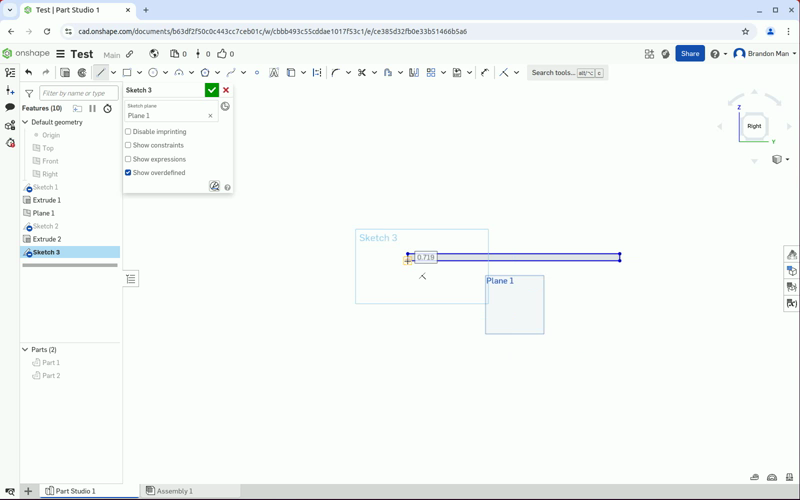
scroll(-6)
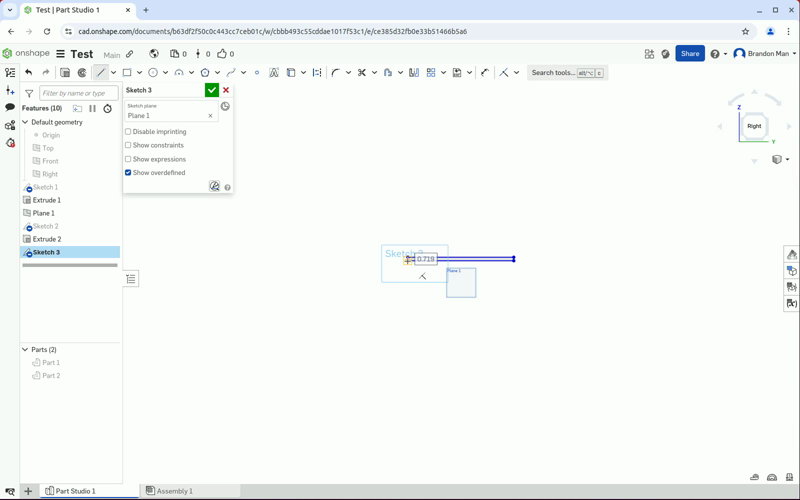
key(esc)
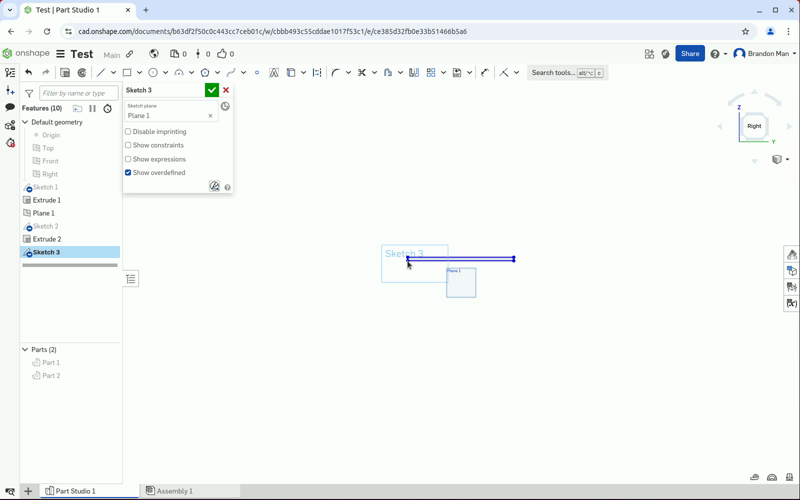
mouse_move(461, 258)
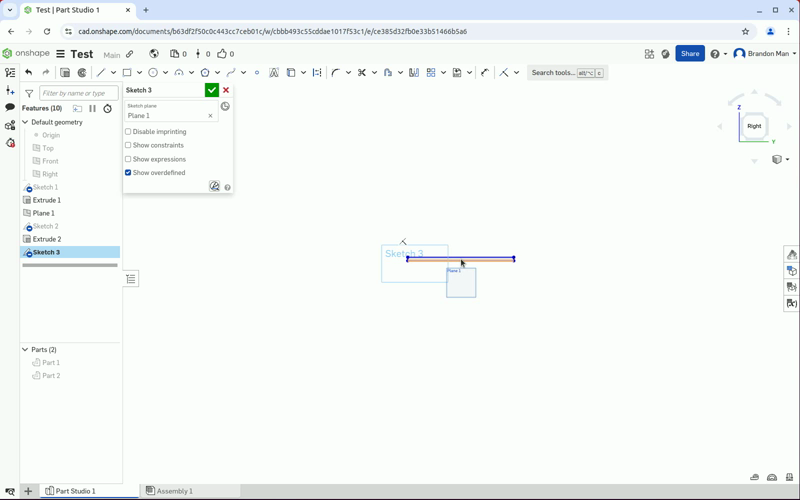
scroll(6)
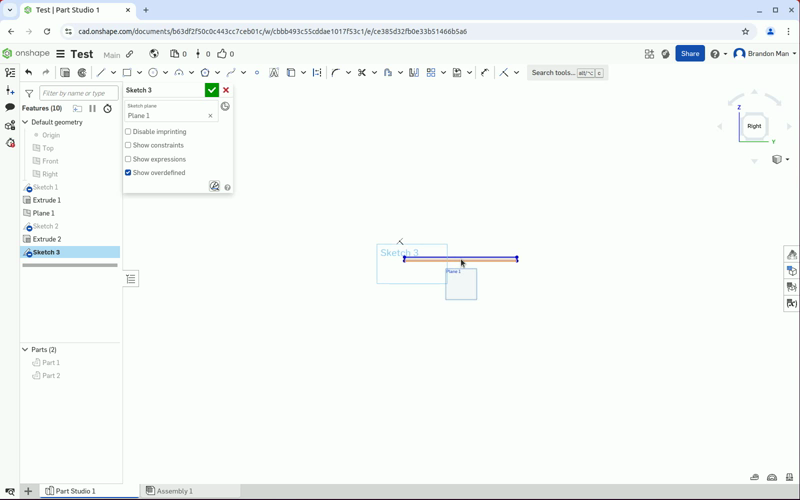
scroll(6)
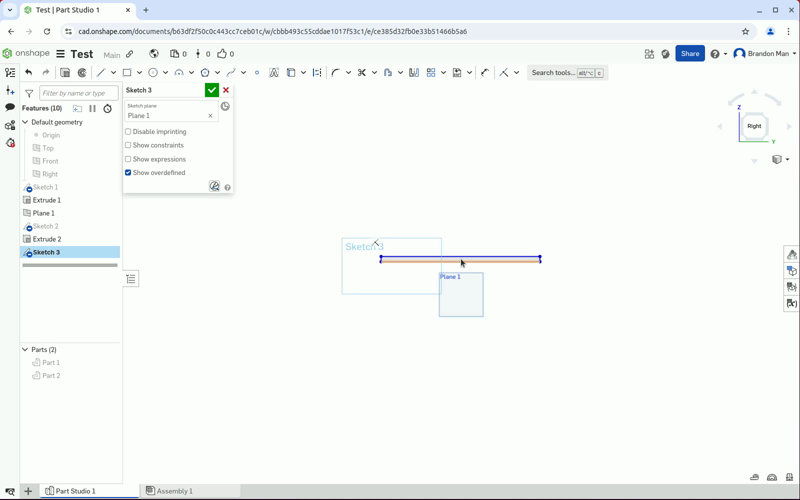
scroll(6)
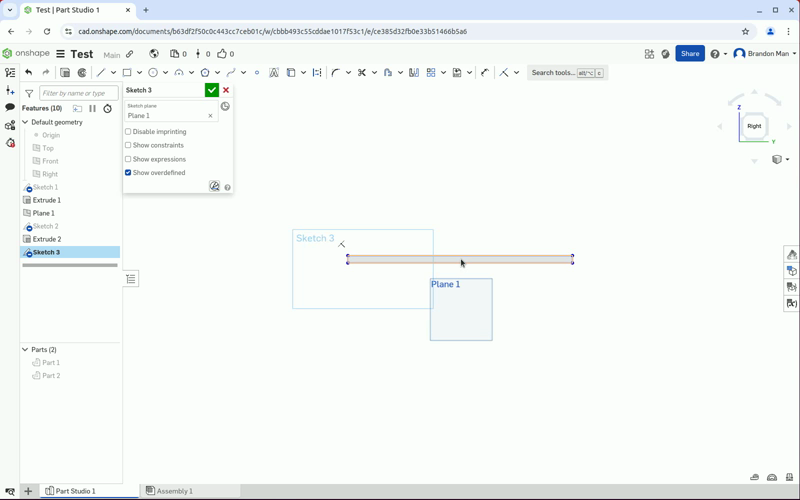
scroll(6)
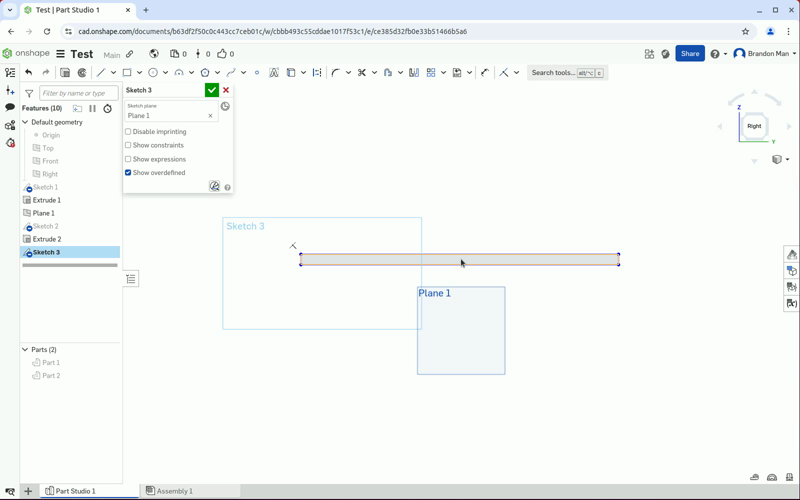
scroll(6)
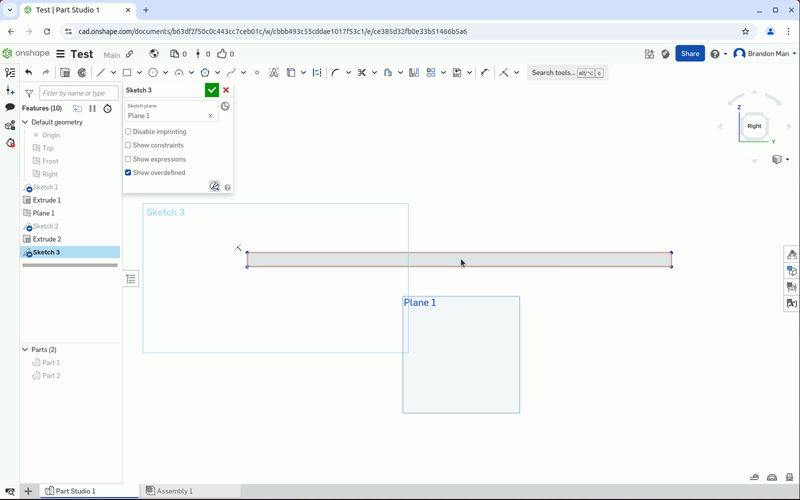
scroll(6)
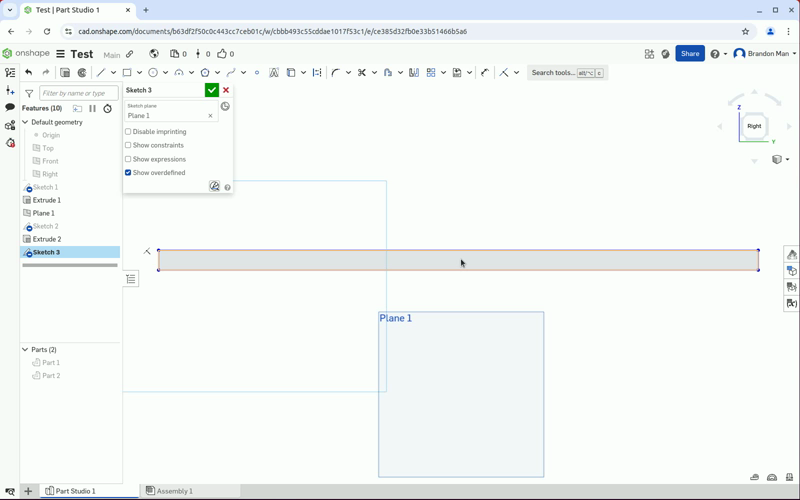
scroll(6)
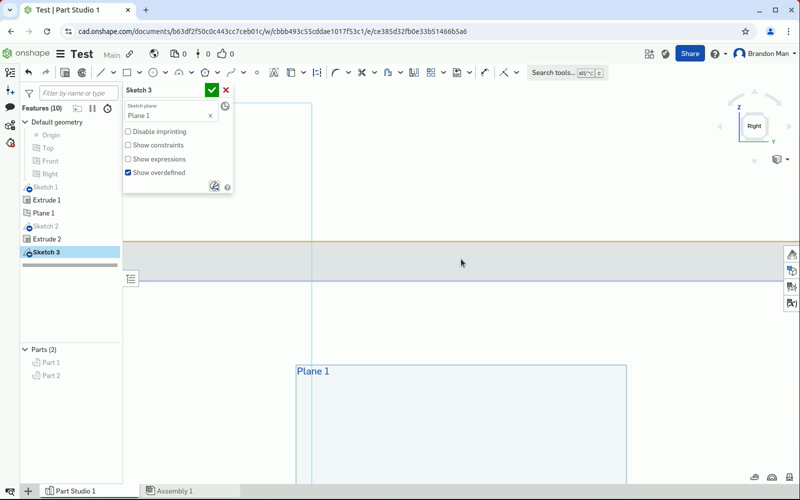
click(461, 258)
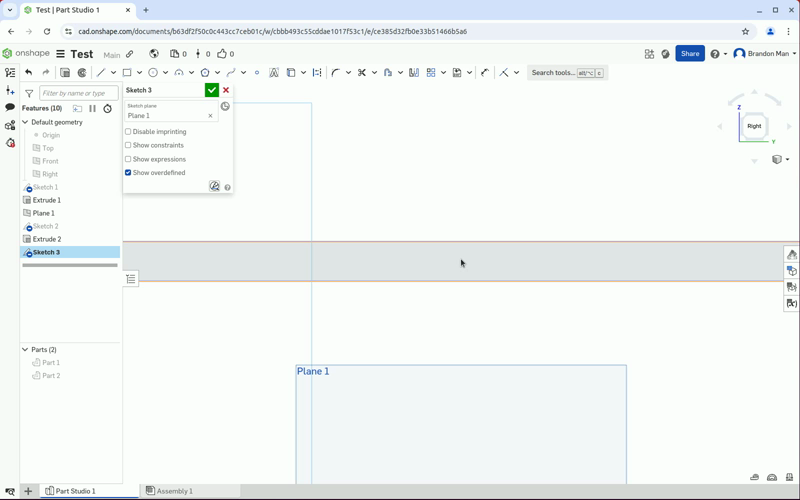
scroll(-6)
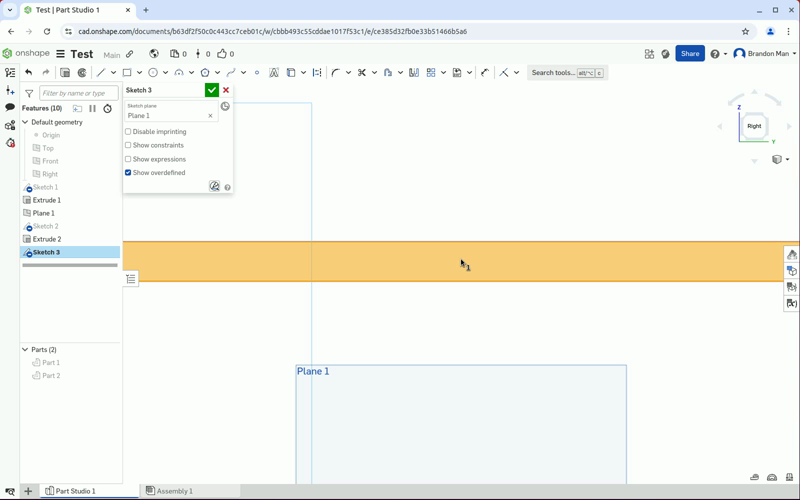
scroll(-6)
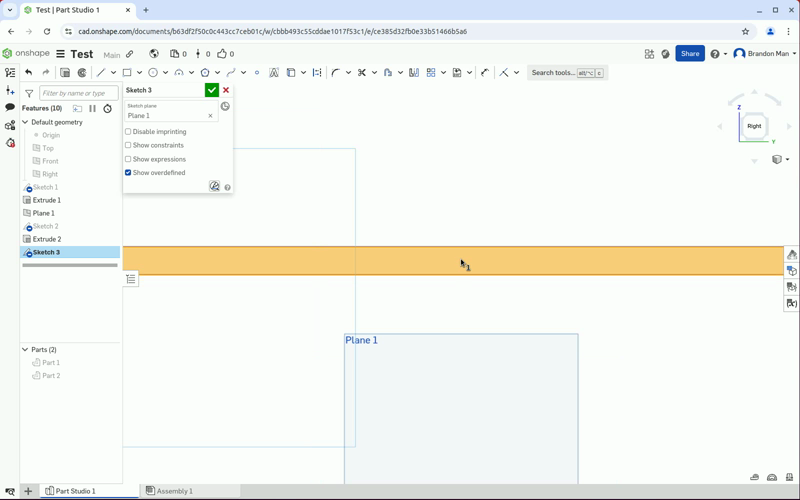
scroll(-6)
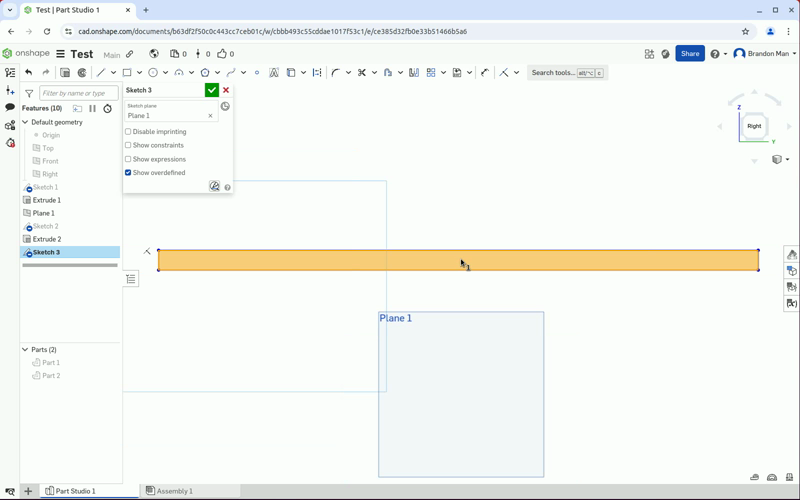
scroll(-6)
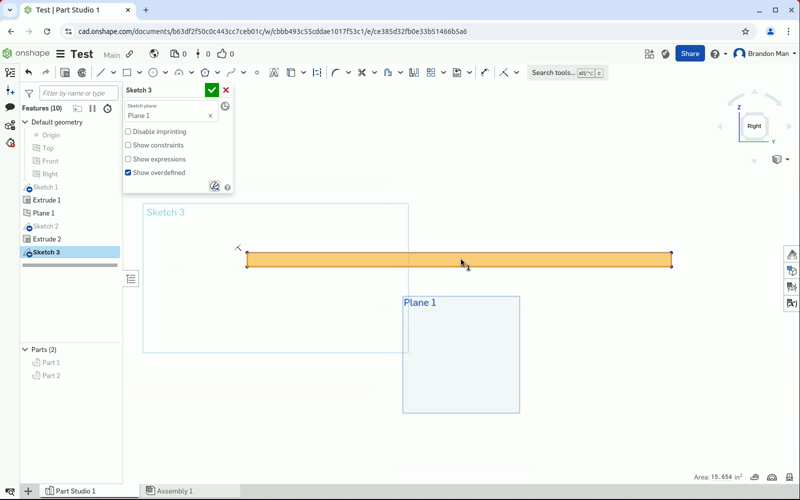
scroll(-6)
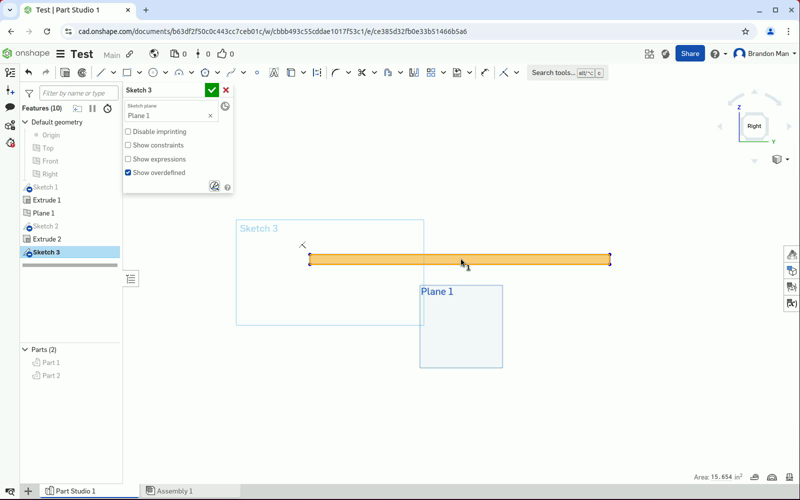
scroll(-6)
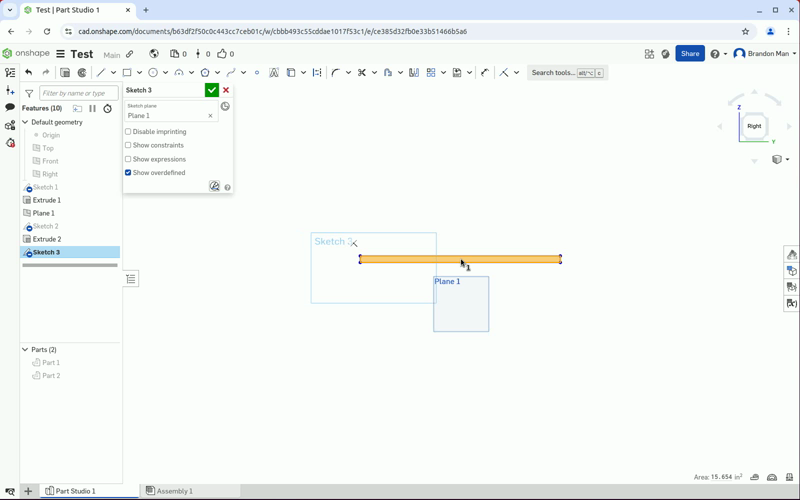
scroll(-6)
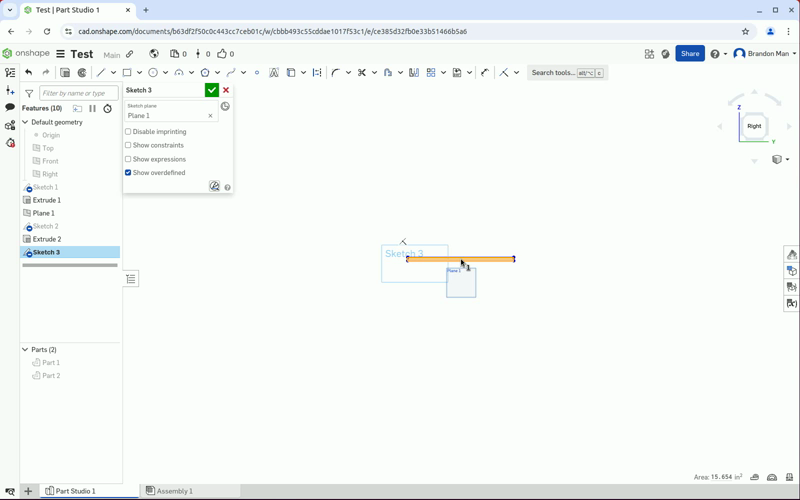
mouse_move(73, 352)
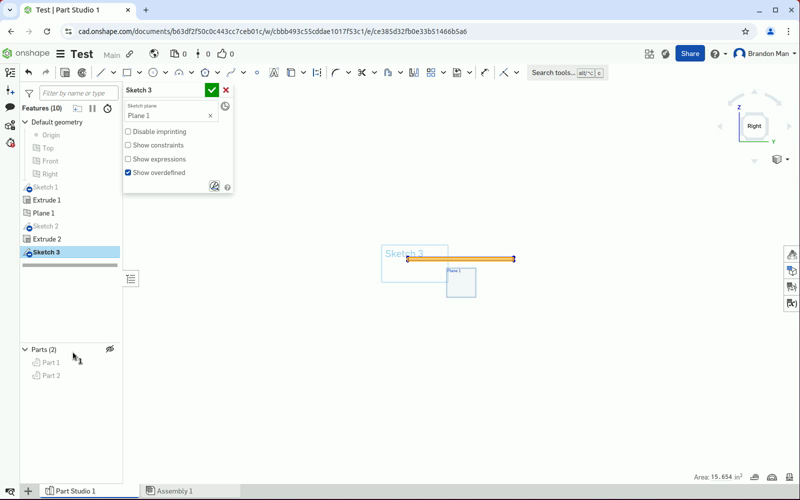
key(shift+y)
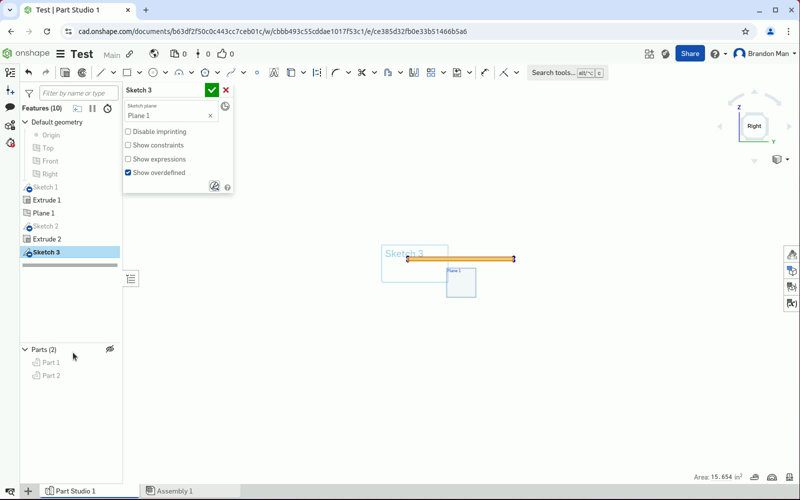
key(shift+e)
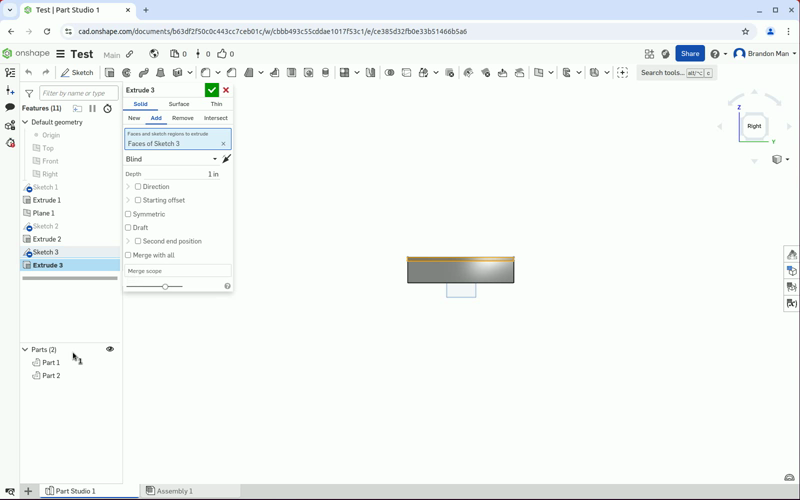
mouse_move(143, 106)
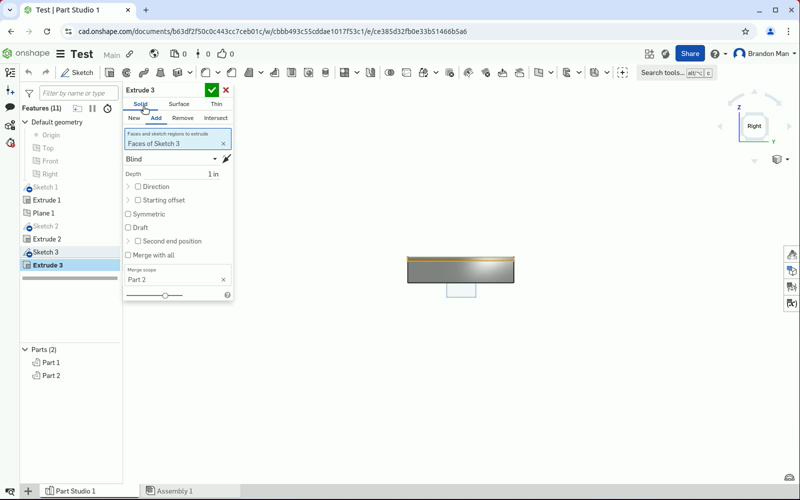
click(143, 106)
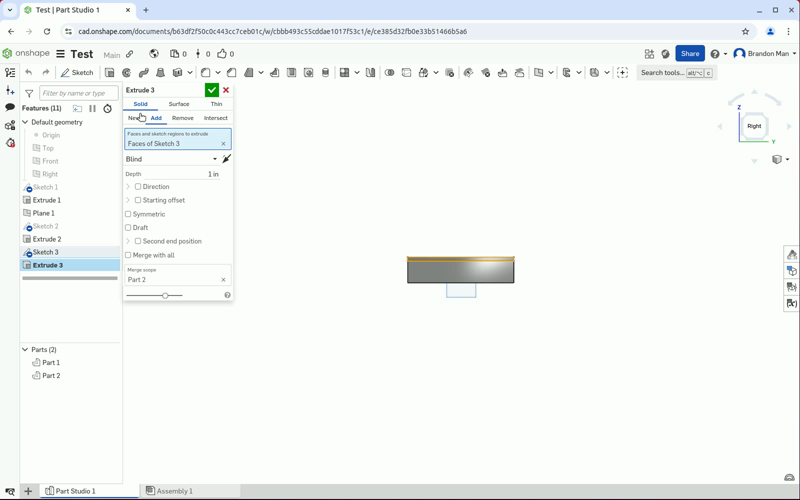
mouse_move(137, 120)
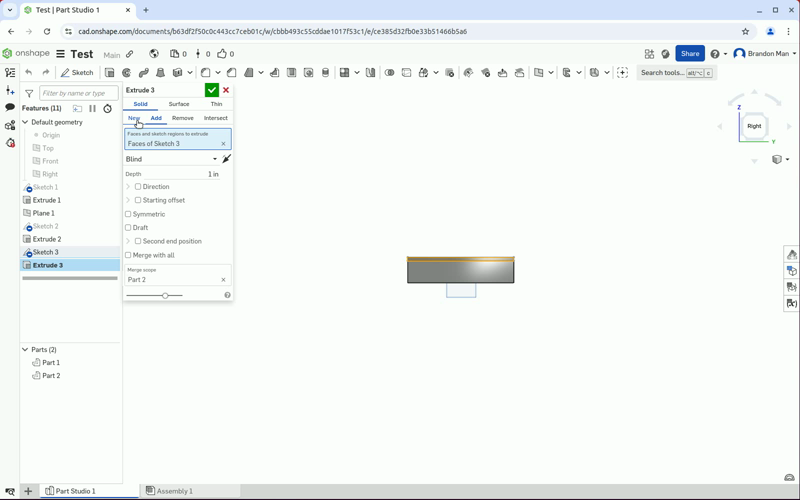
click(137, 120)
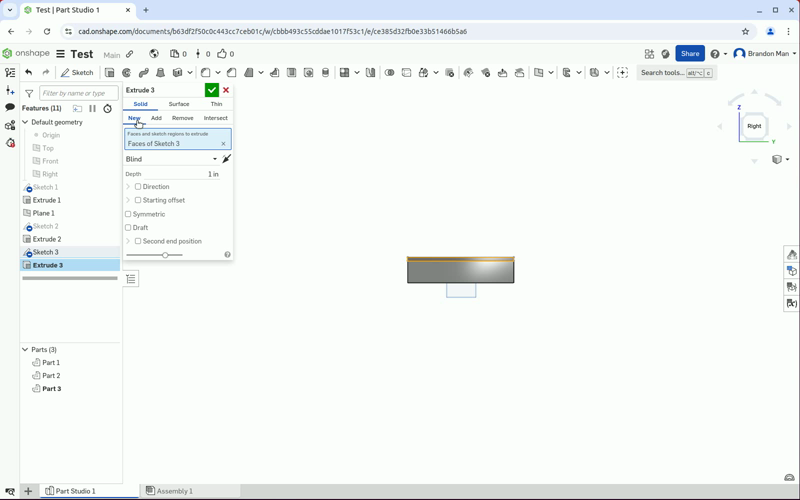
key(tab, 4)
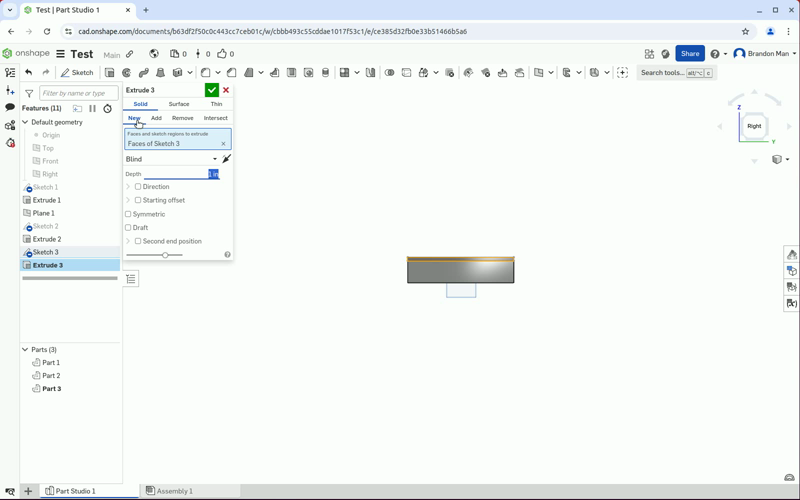
text(0.722)
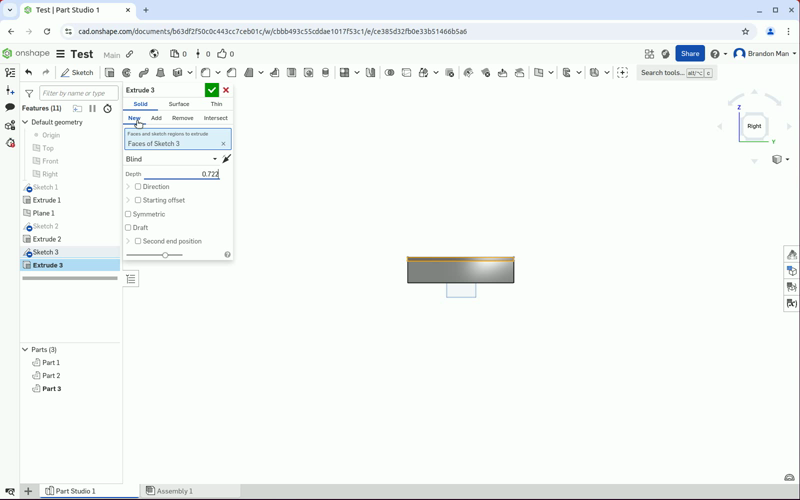
key(enter)
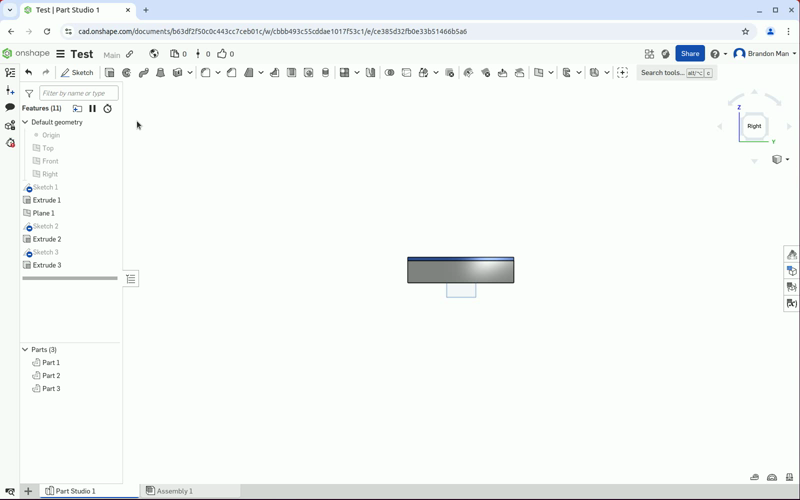
key(shift+h)
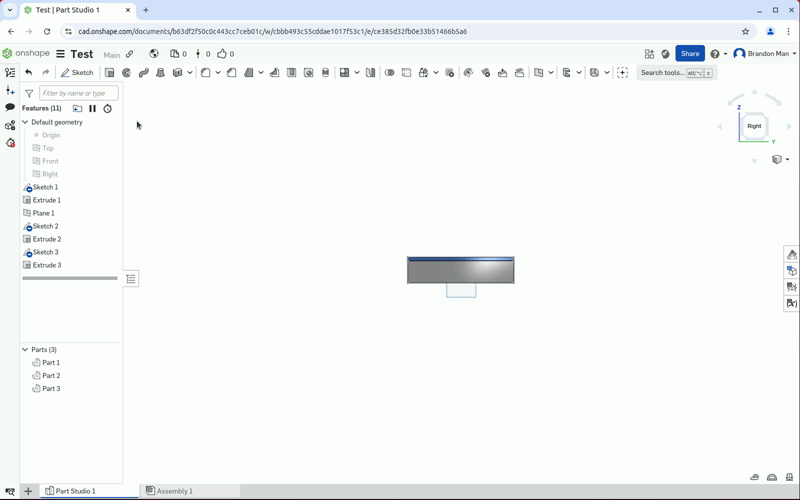
key(shift+h)
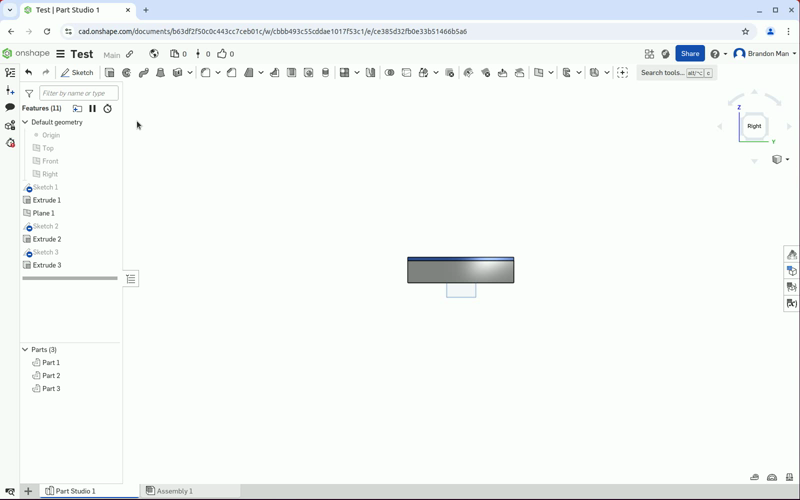
mouse_move(73, 189)
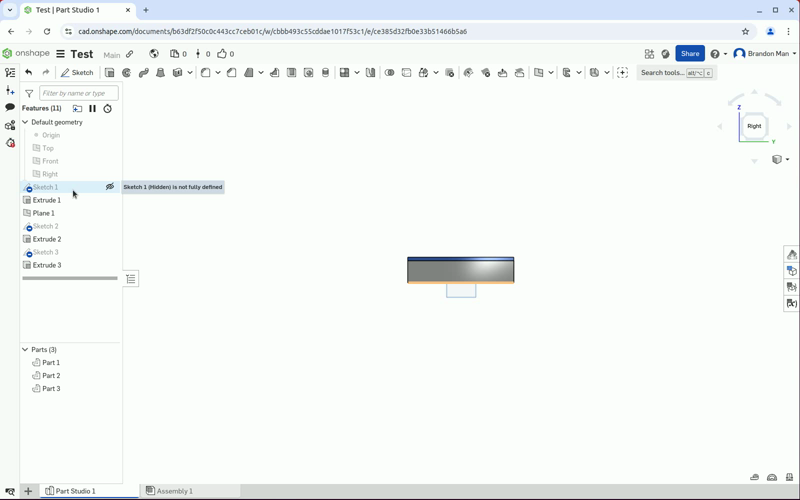
click(73, 189)
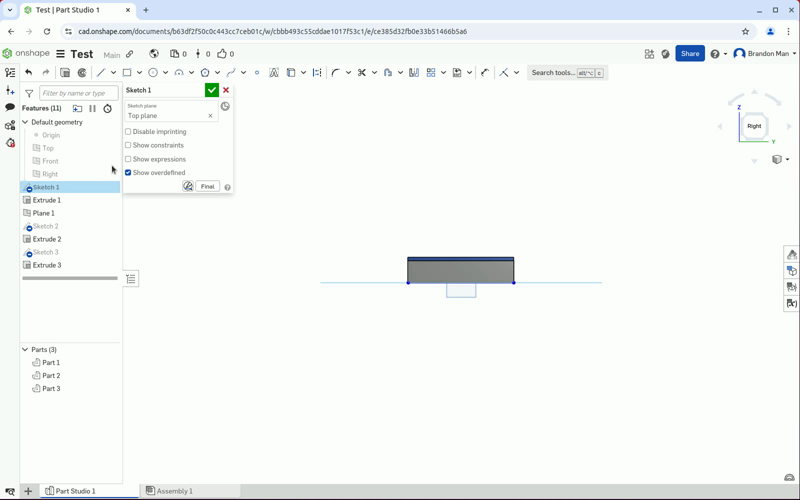
mouse_move(229, 92)
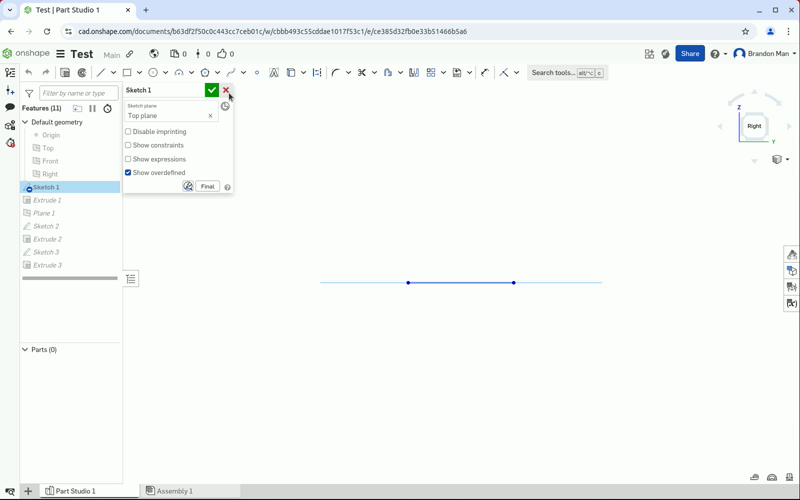
click(229, 92)
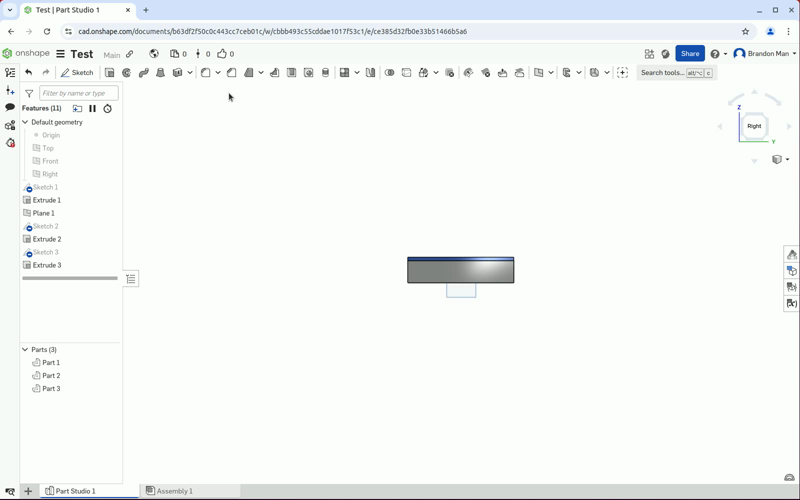
mouse_move(73, 352)
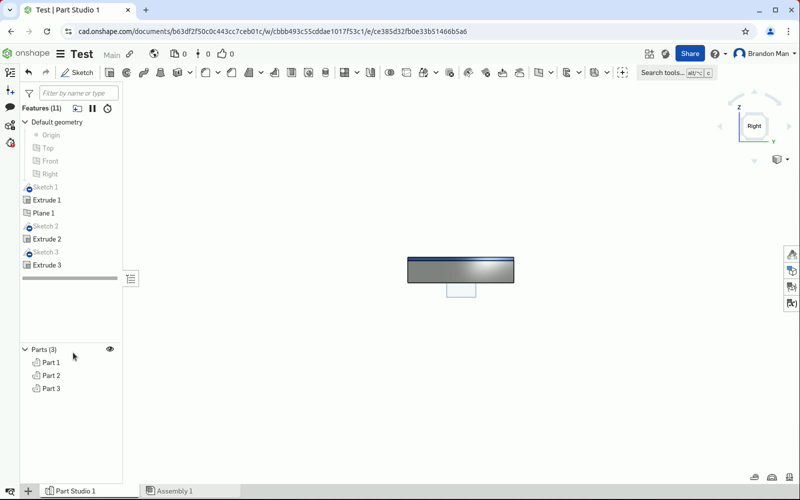
key(y)
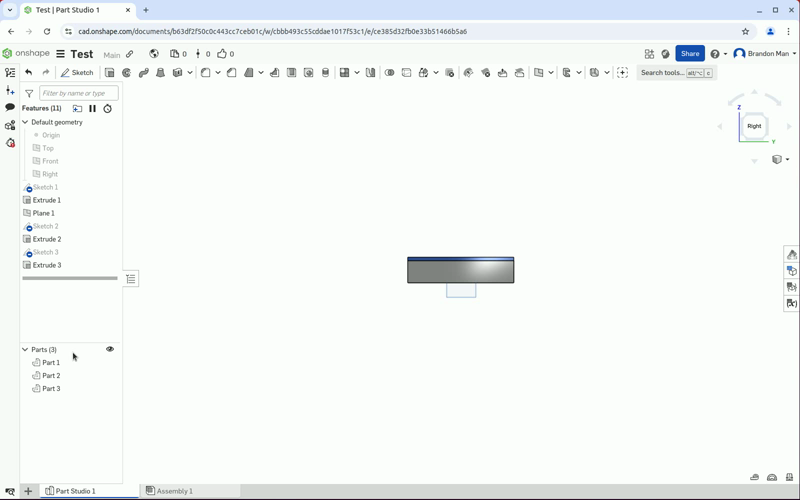
key(shift+p)
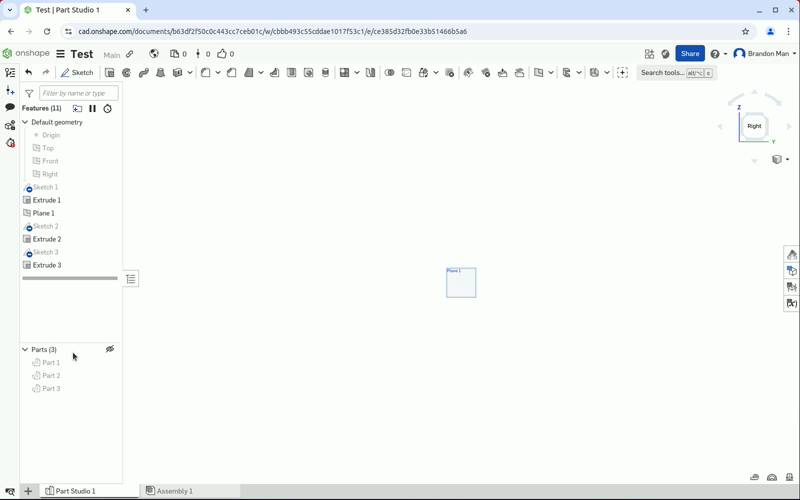
key(space)
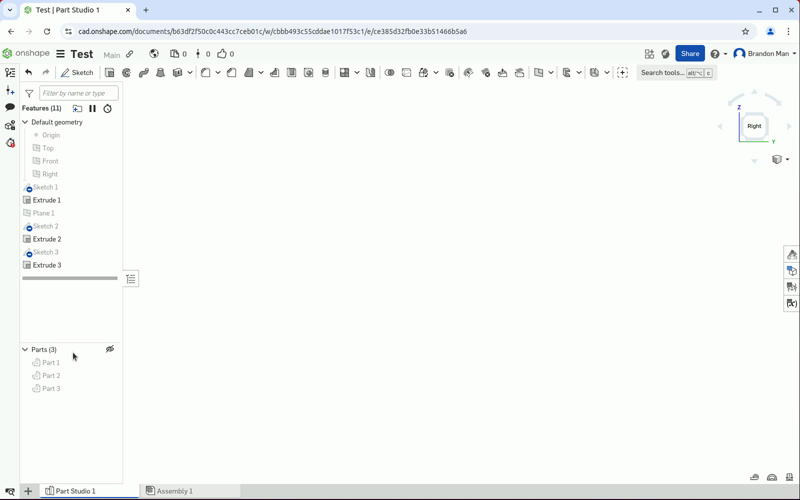
key_down(shift)
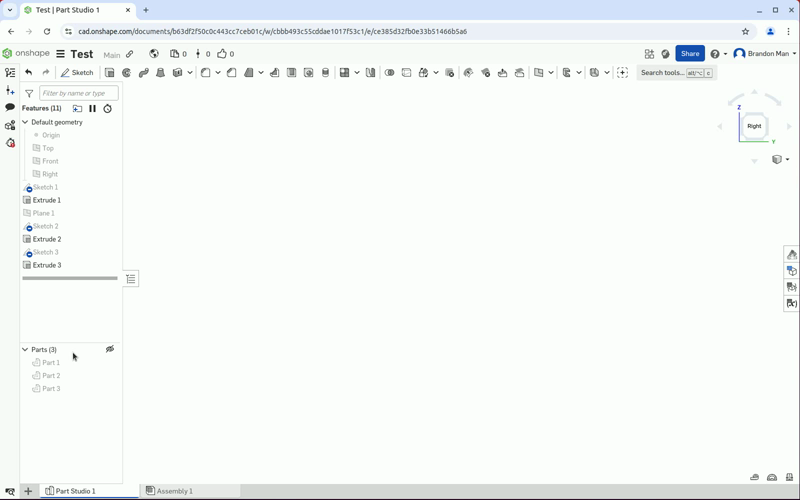
key(right)
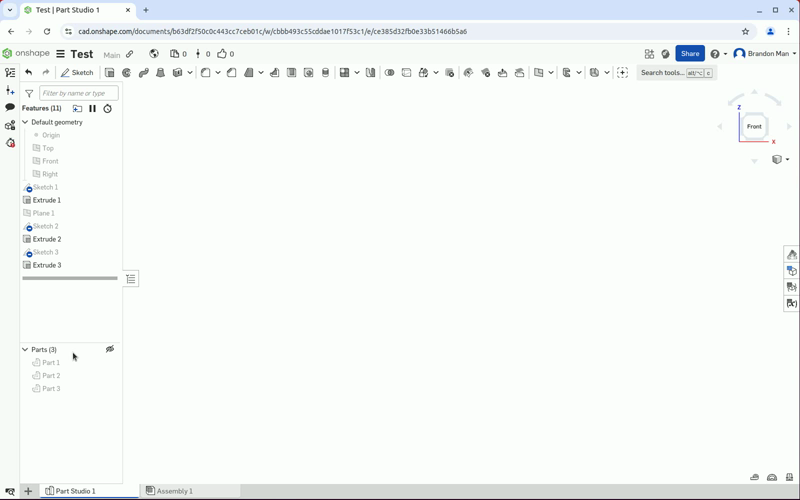
key_up(shift)
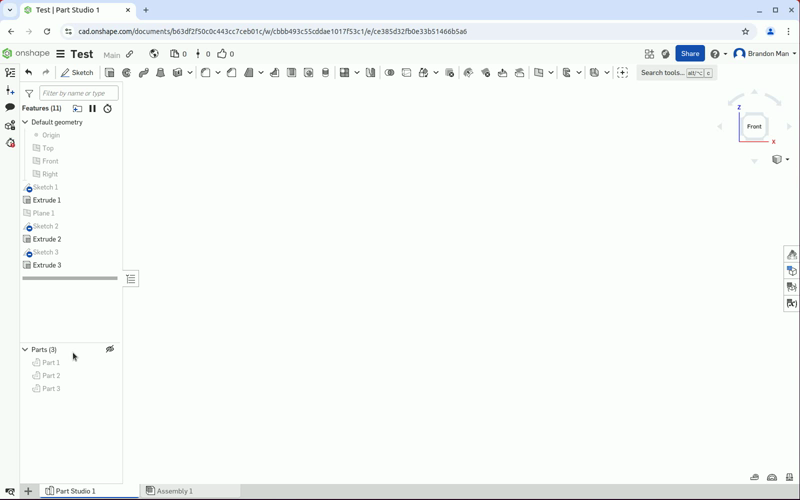
mouse_move(73, 352)
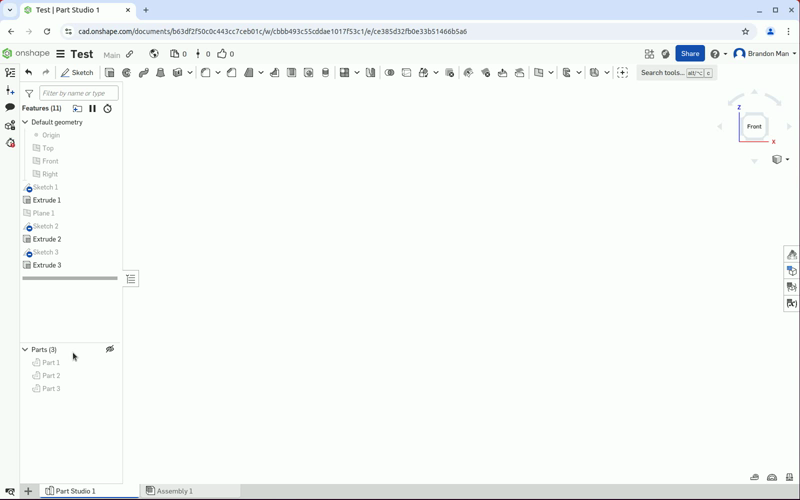
key(shift+y)
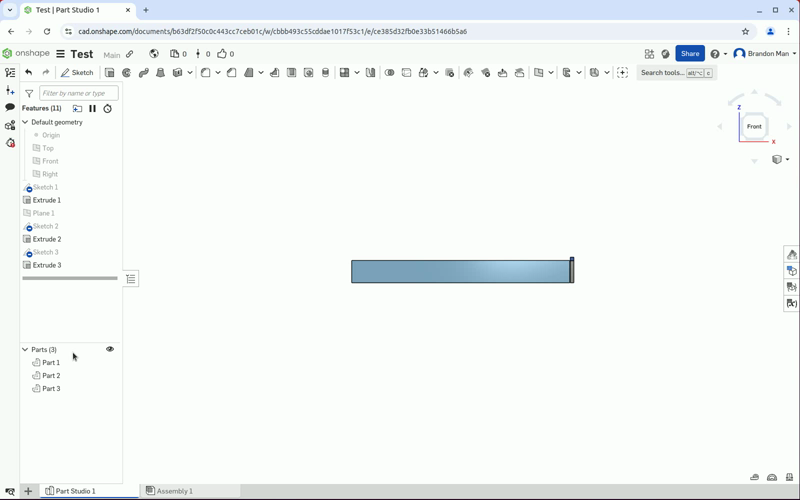
mouse_move(541, 75)
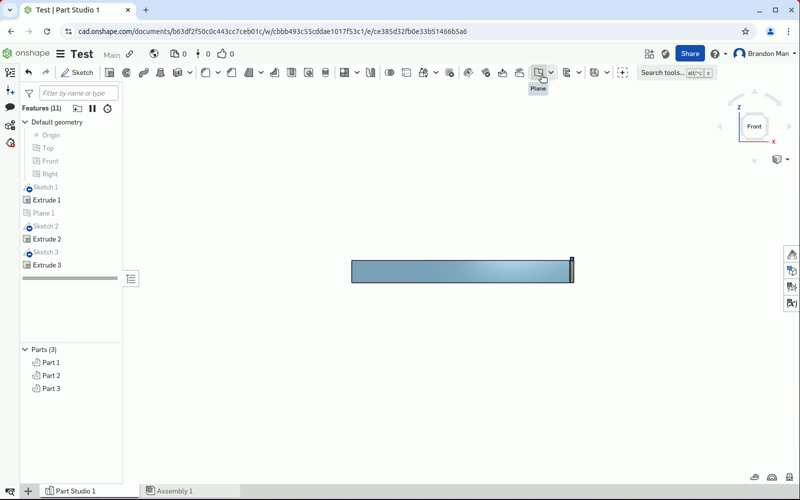
click(541, 75)
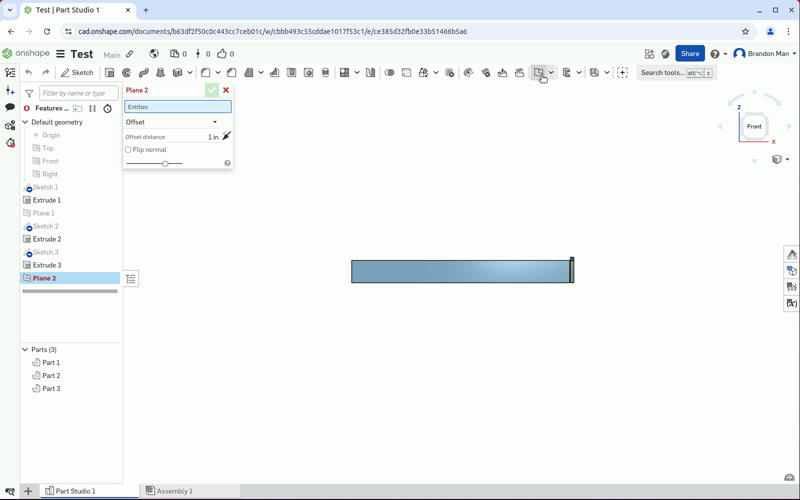
mouse_move(73, 163)
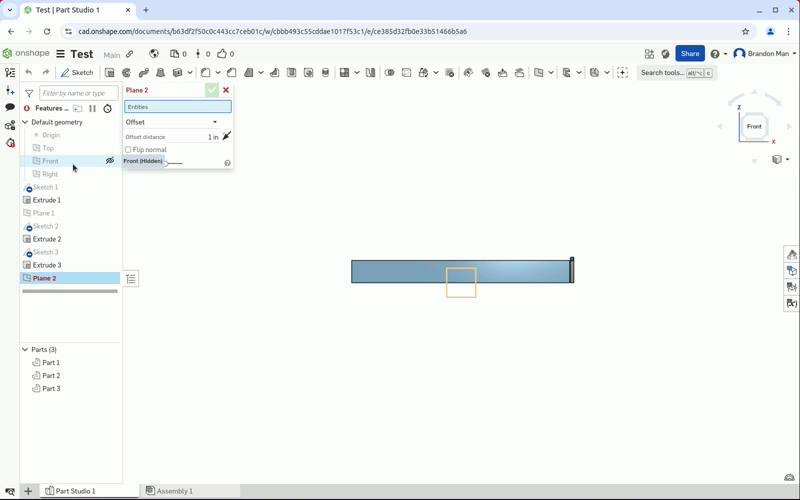
click(73, 163)
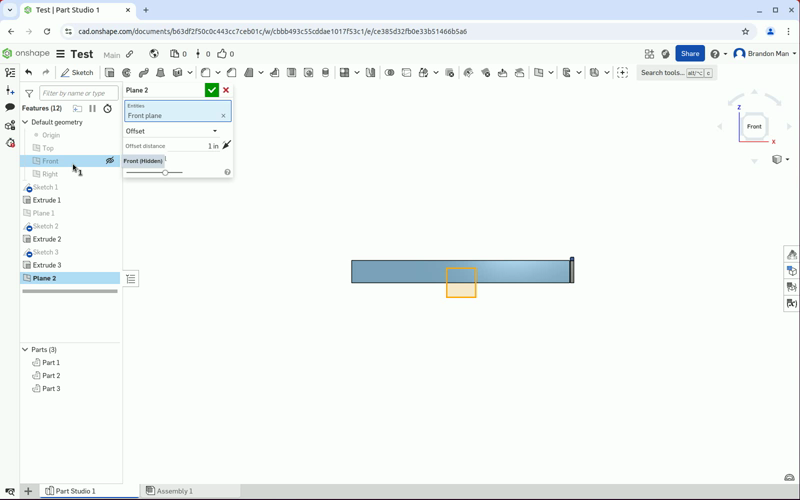
key(tab, 2)
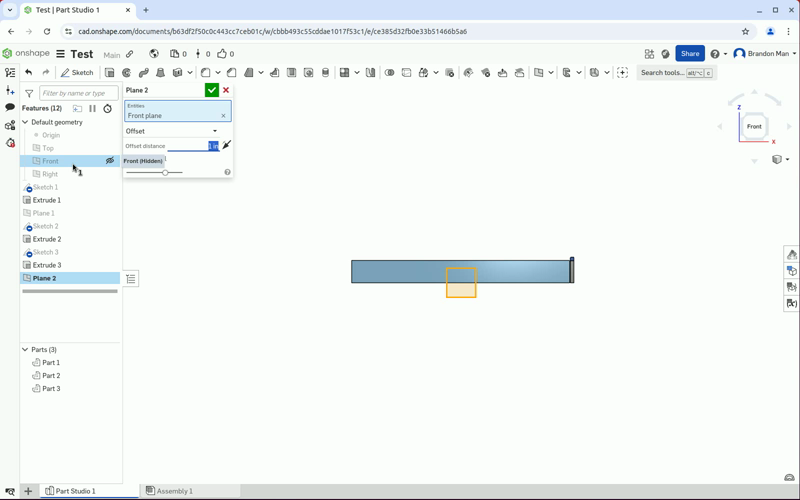
text(10.845)
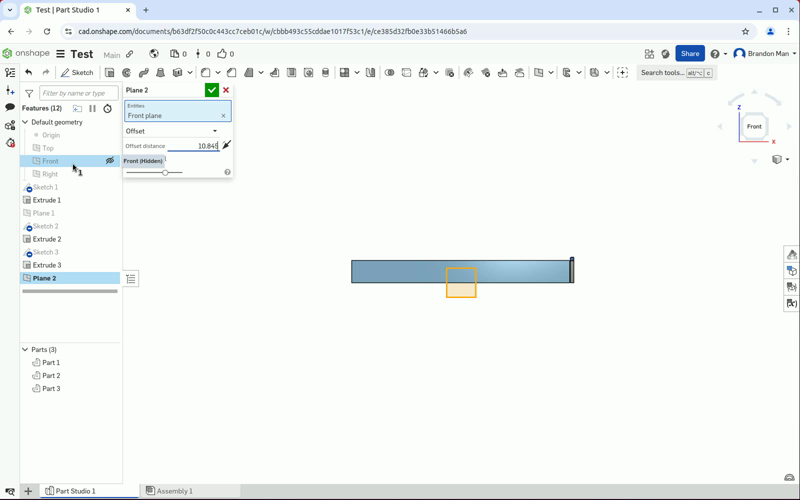
key(enter, 2)
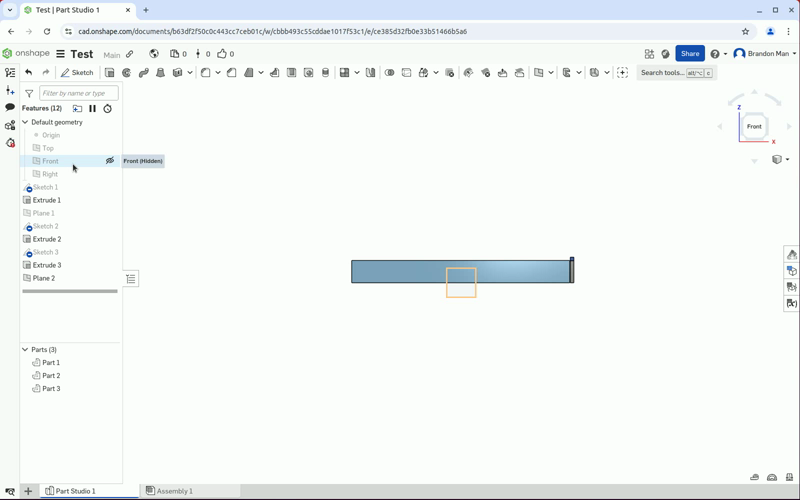
key(shift+s)
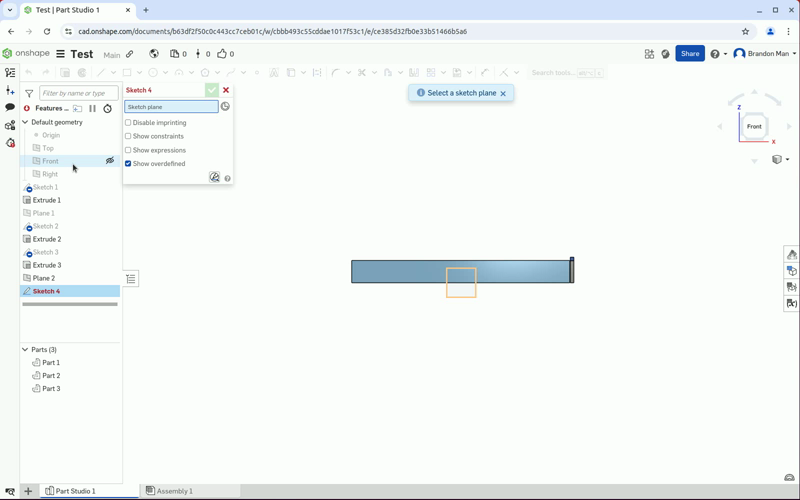
mouse_move(73, 280)
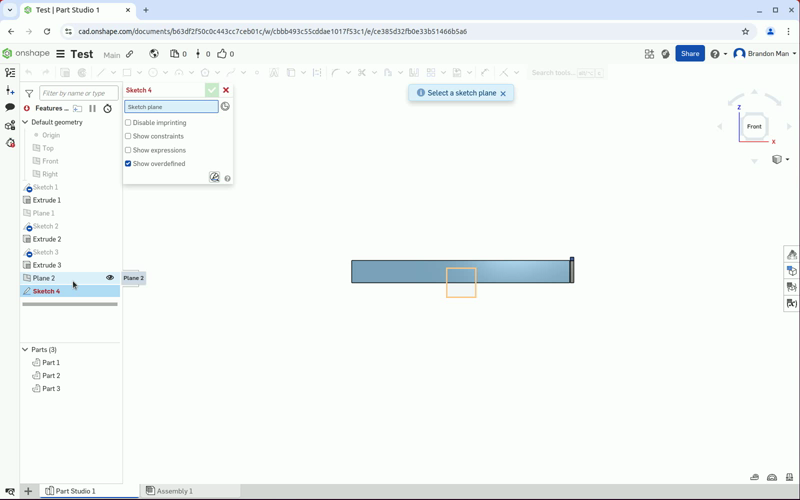
click(73, 280)
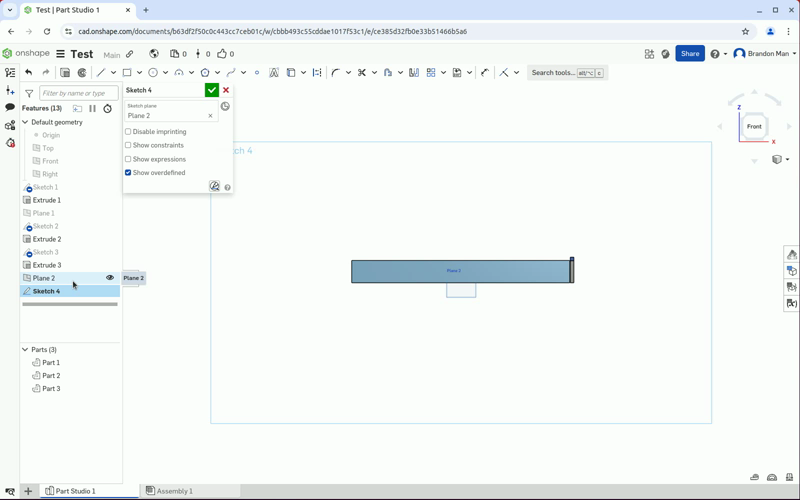
mouse_move(73, 352)
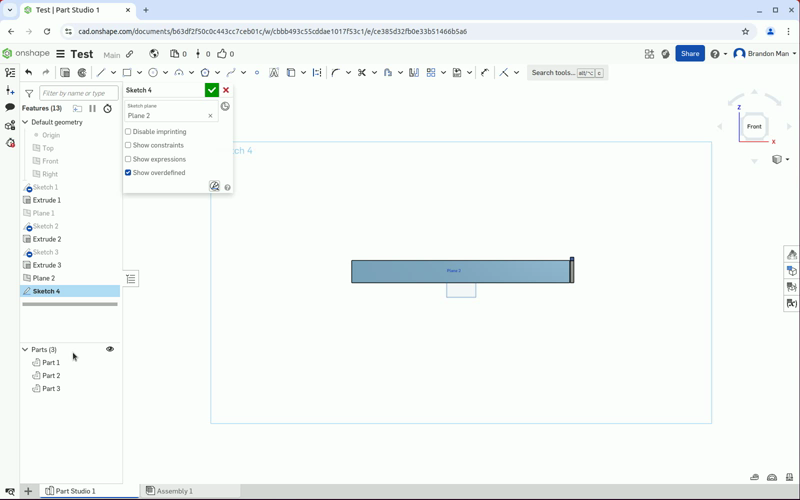
key(y)
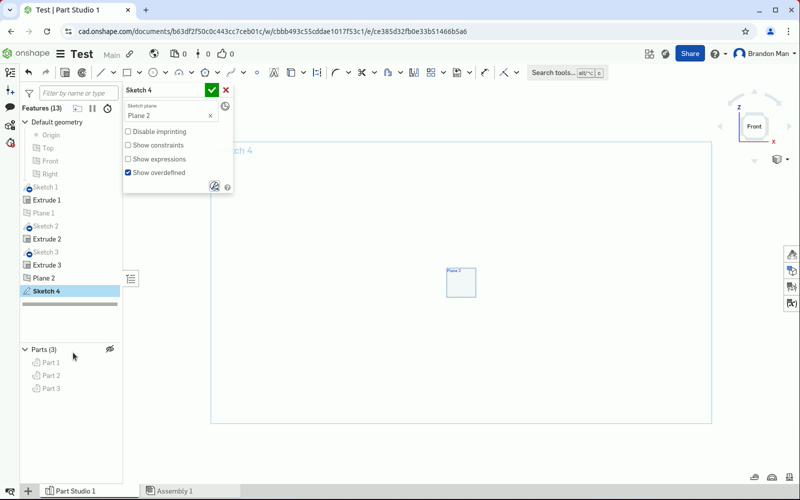
key(l)
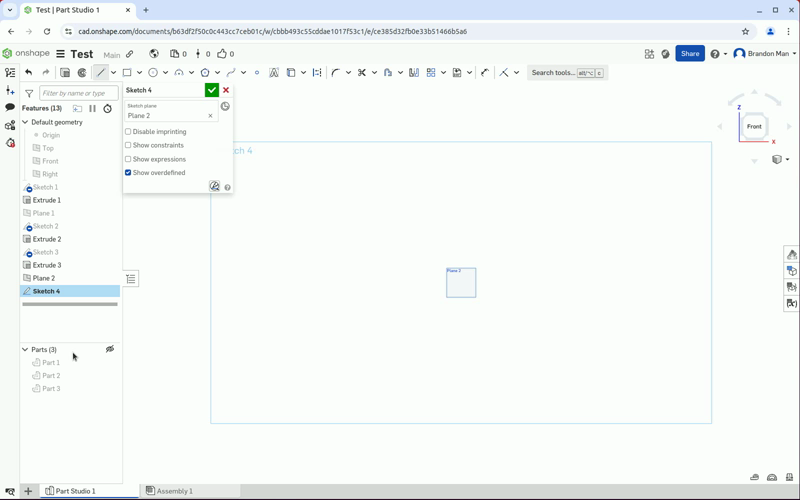
key_down(shift)
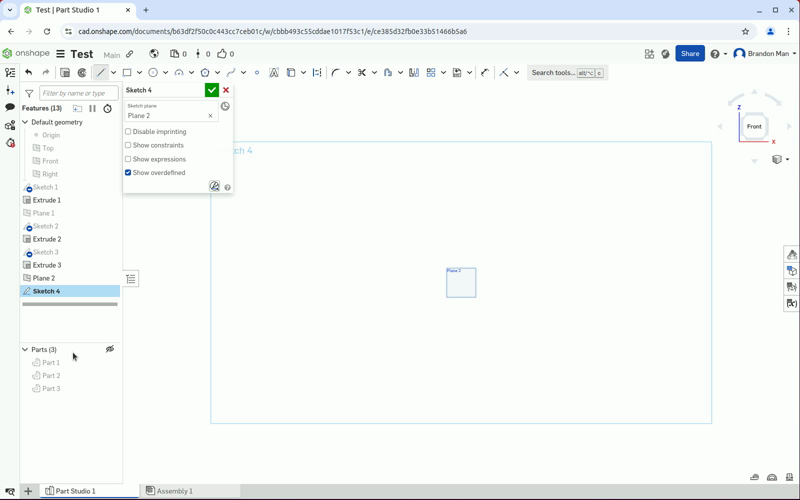
mouse_move(348, 282)
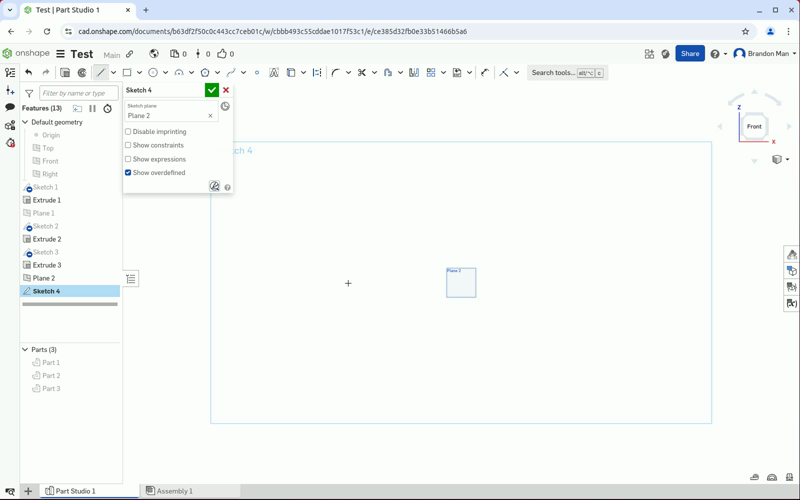
click(348, 282)
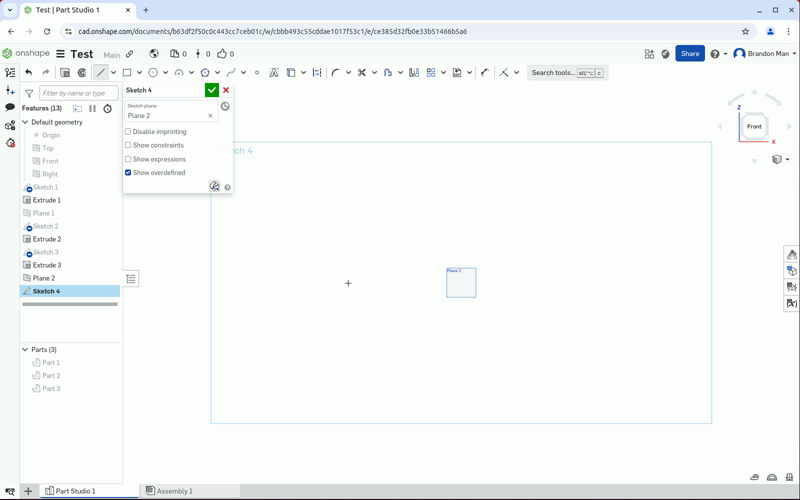
key_up(shift)
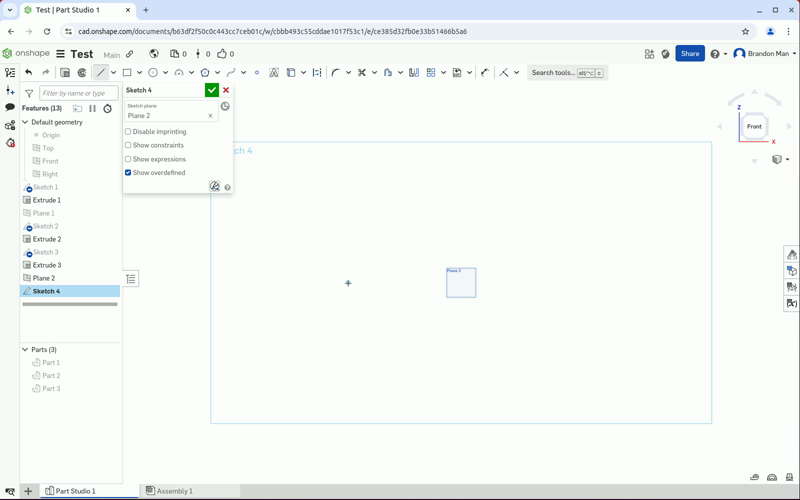
key_down(shift)
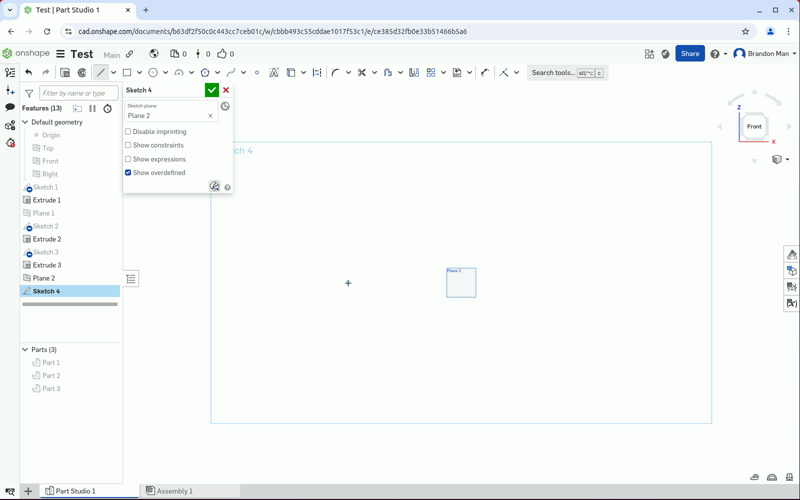
mouse_move(378, 282)
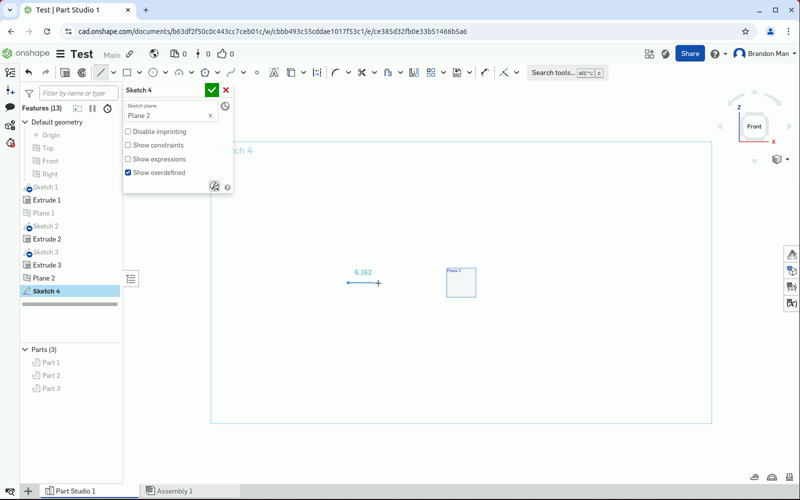
mouse_move(350, 282)
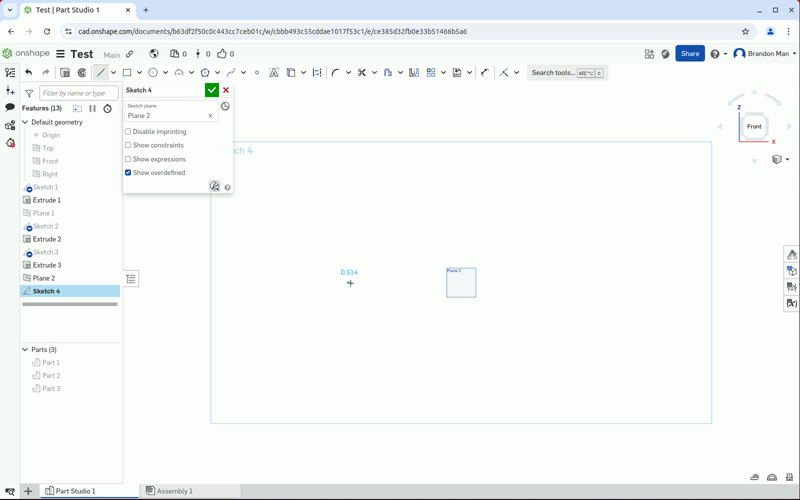
scroll(6)
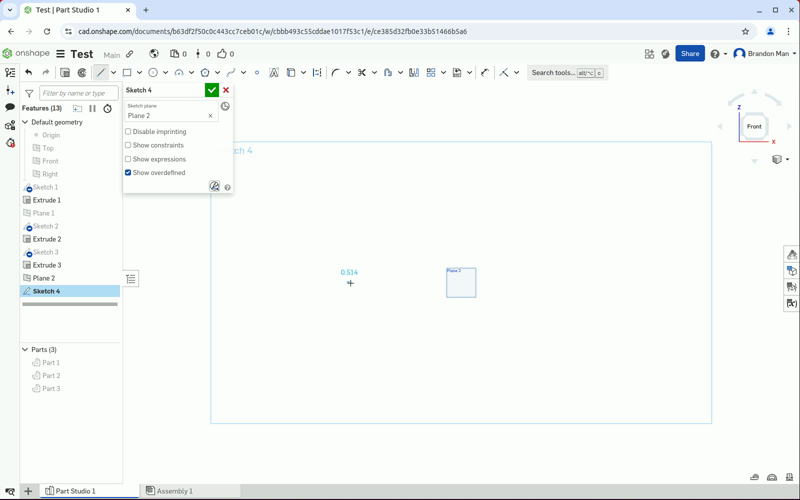
scroll(6)
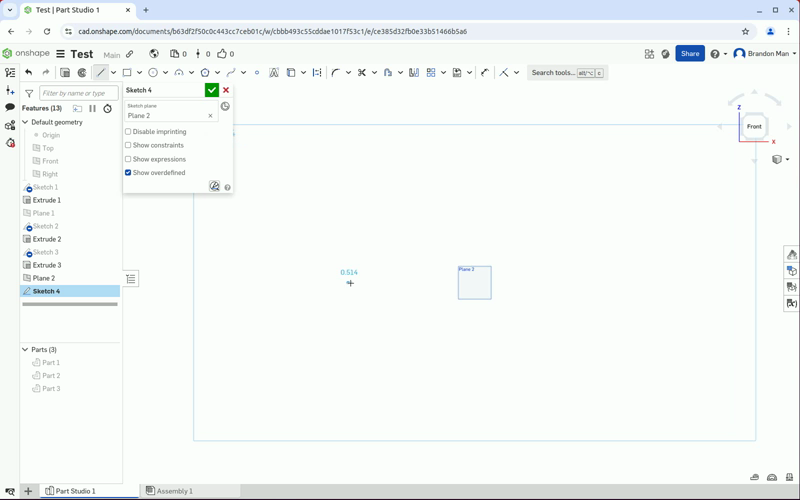
scroll(6)
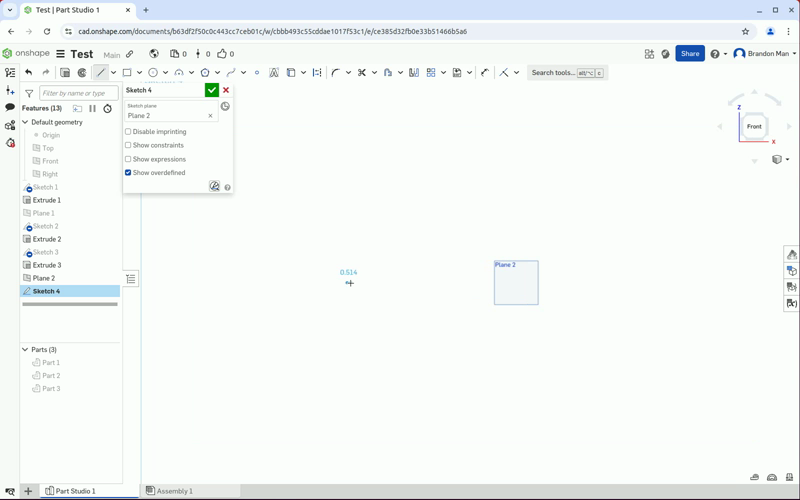
scroll(6)
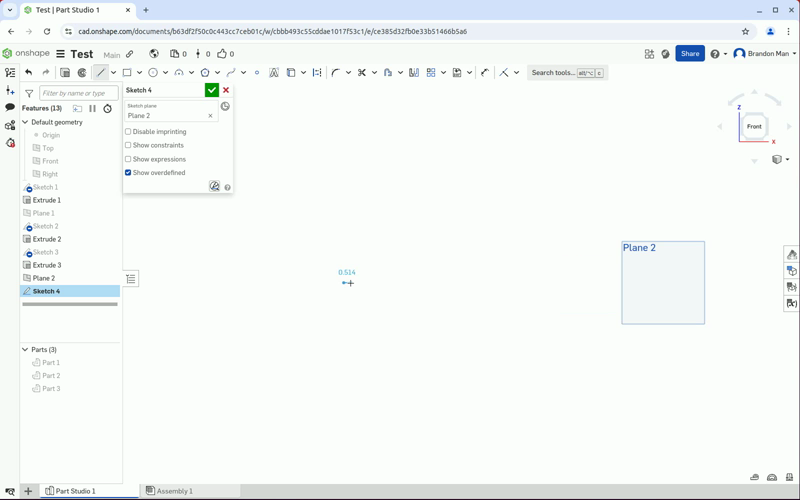
scroll(6)
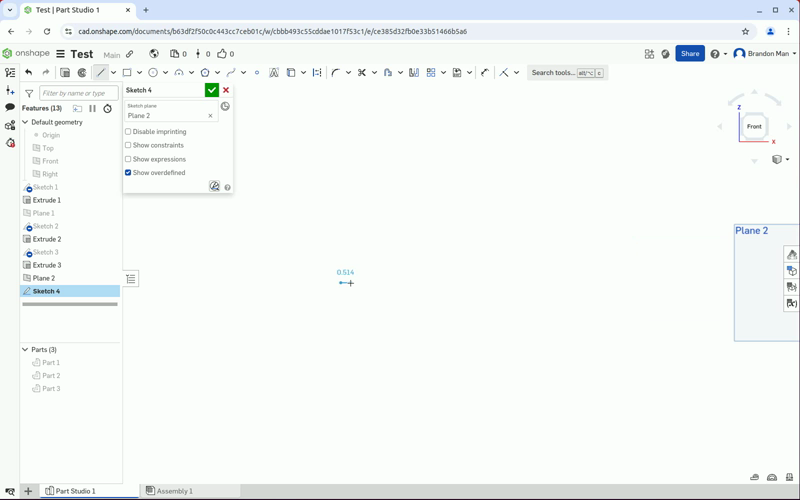
scroll(6)
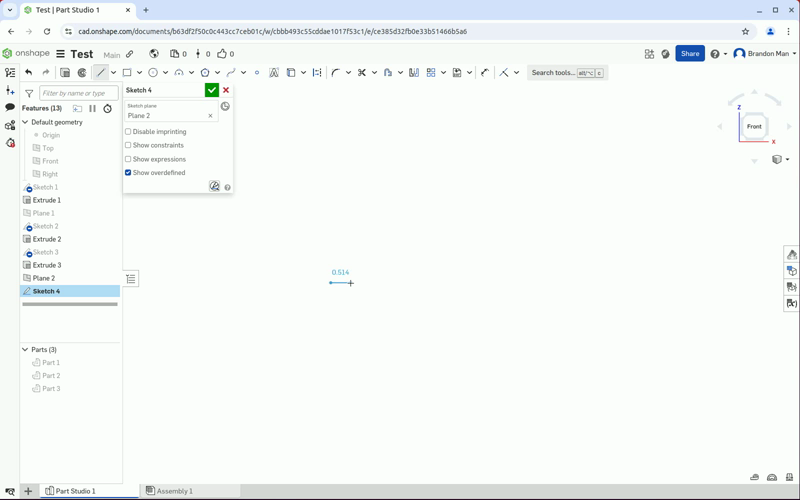
scroll(6)
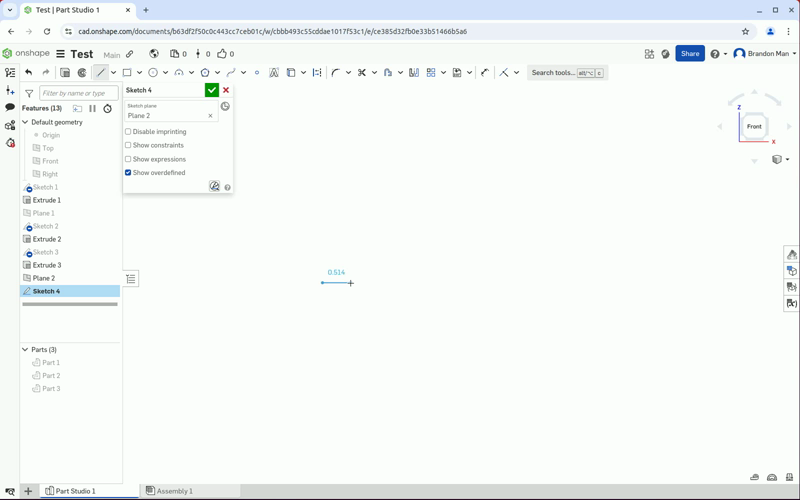
click(350, 282)
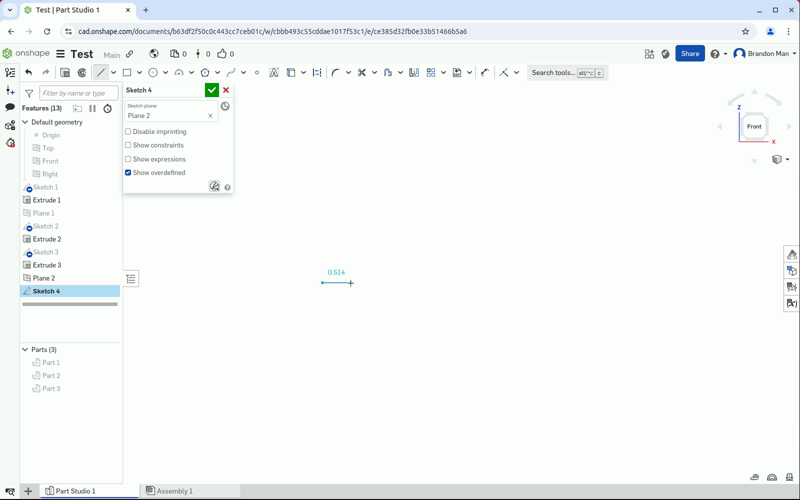
scroll(-6)
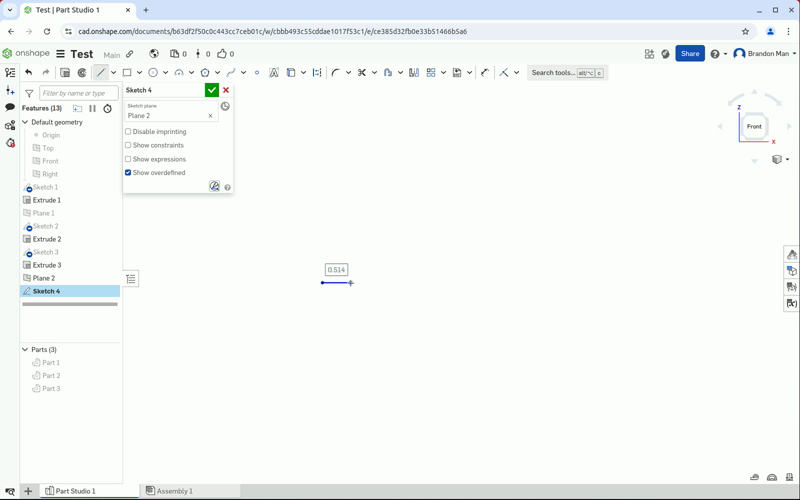
scroll(-6)
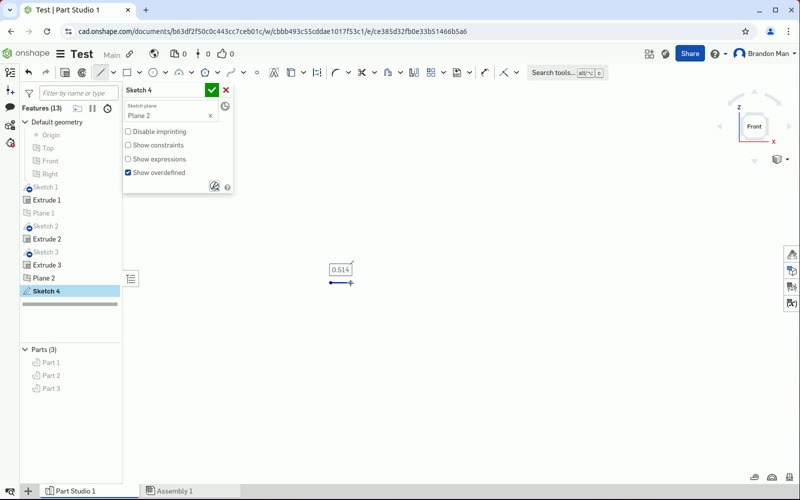
scroll(-6)
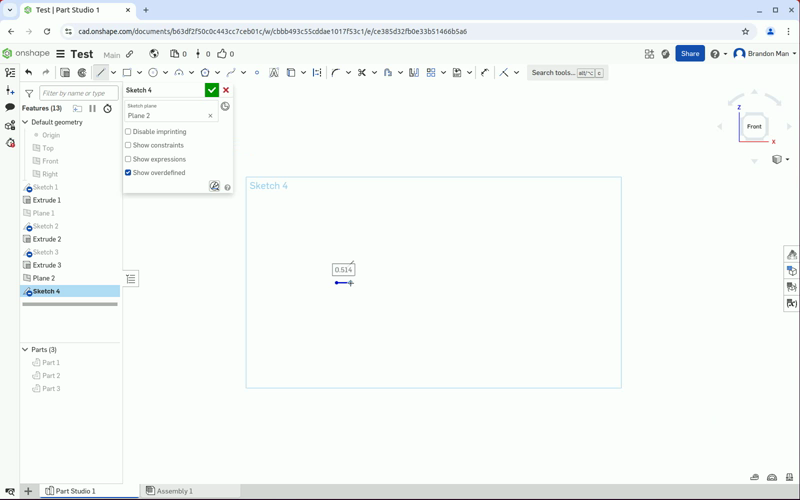
scroll(-6)
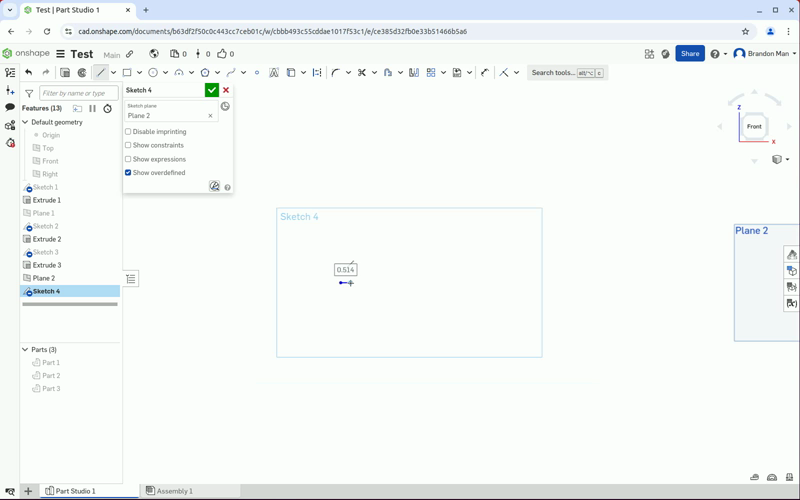
scroll(-6)
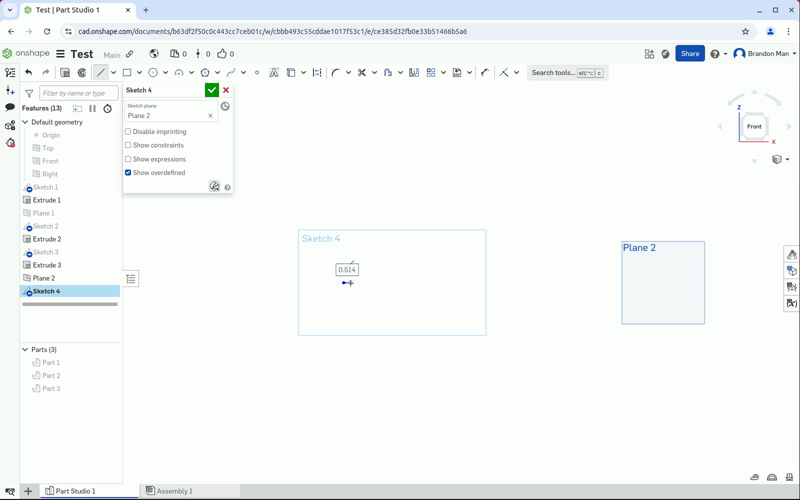
scroll(-6)
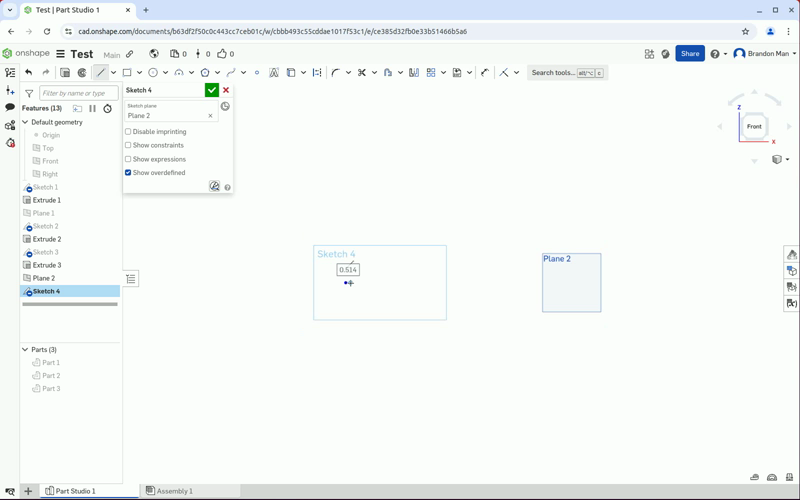
scroll(-6)
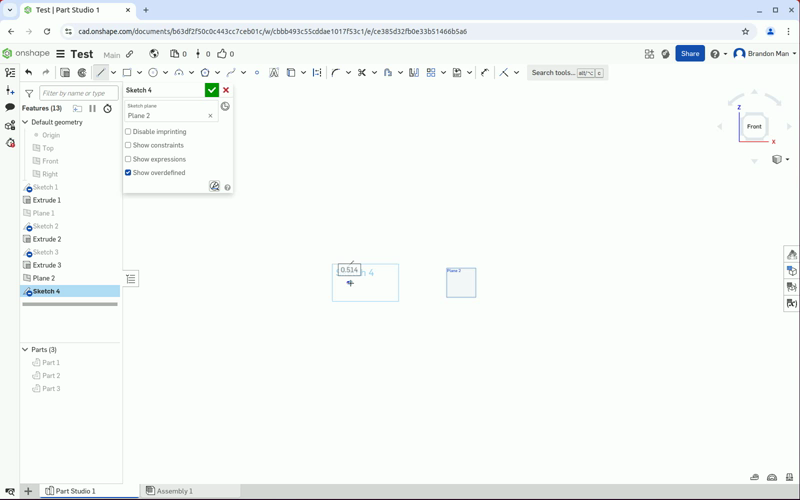
key_up(shift)
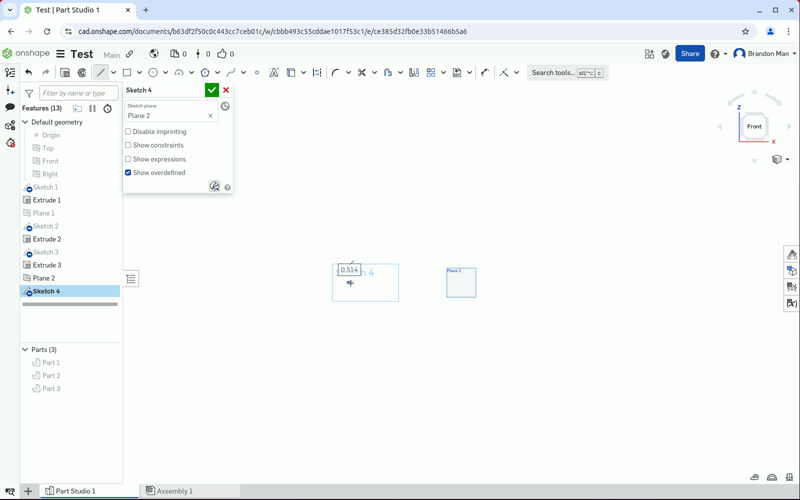
key_down(shift)
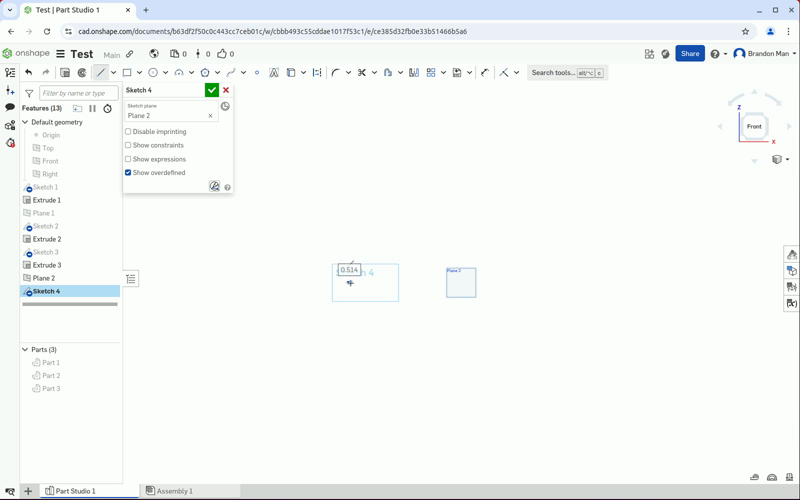
mouse_move(380, 282)
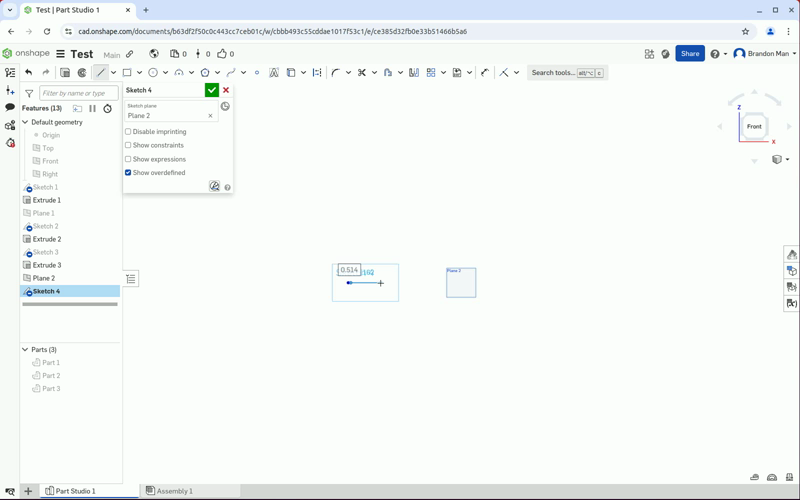
mouse_move(350, 259)
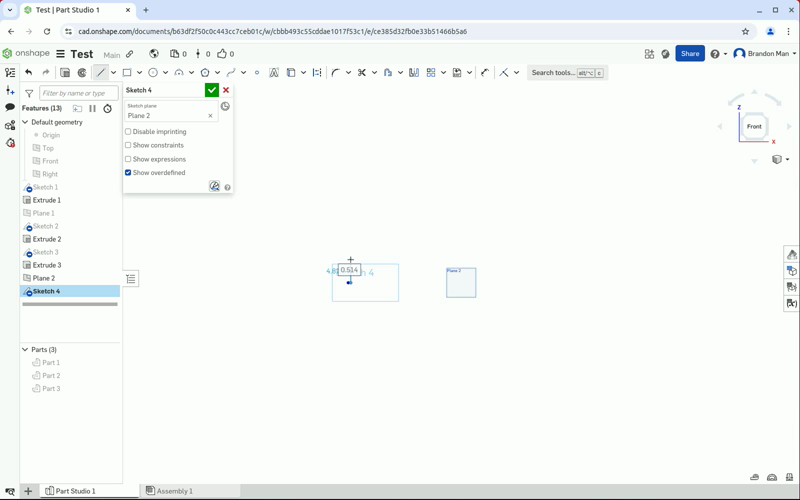
click(350, 259)
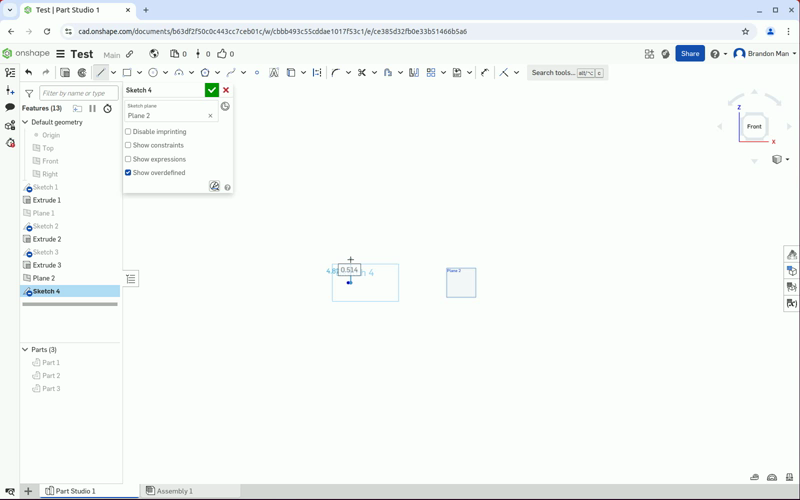
key_up(shift)
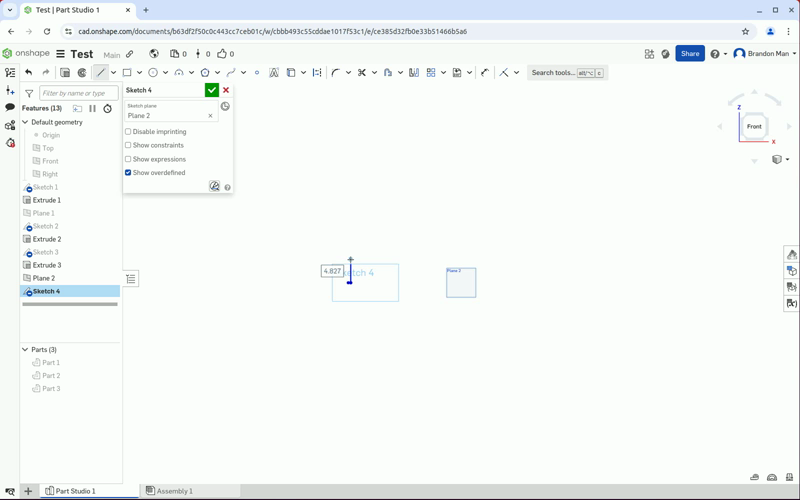
key_down(shift)
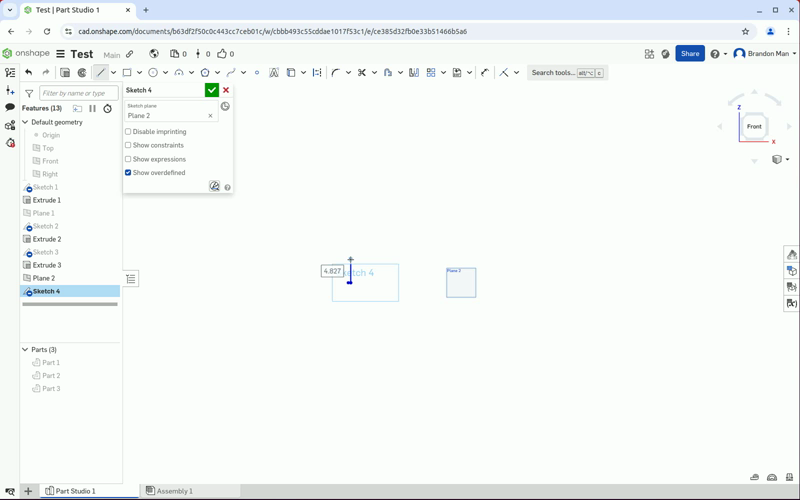
mouse_move(569, 259)
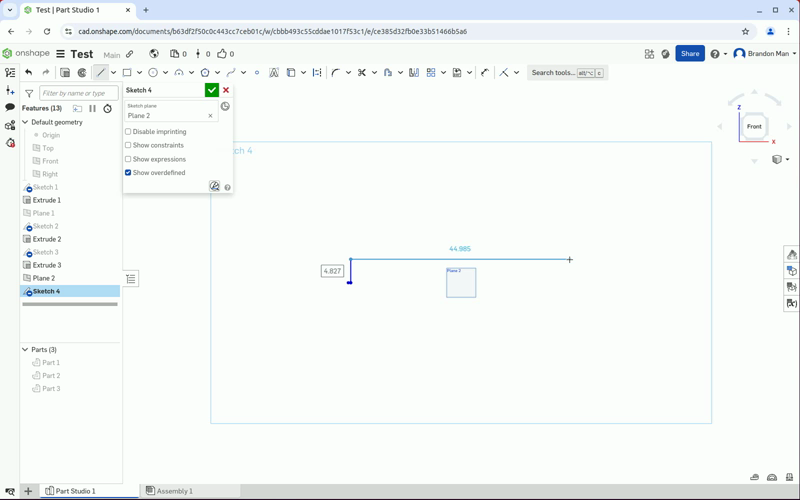
click(569, 259)
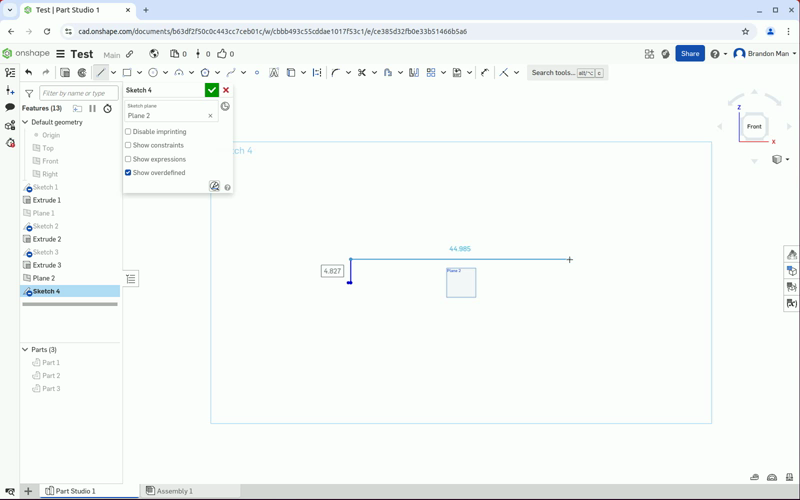
key_up(shift)
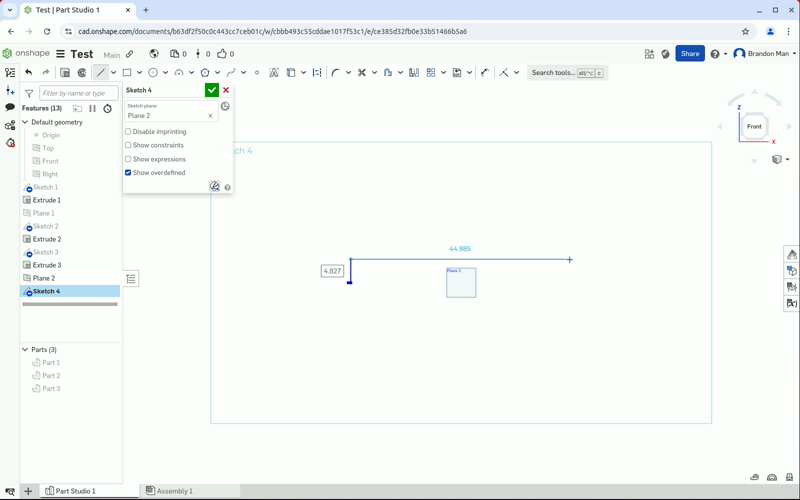
key_down(shift)
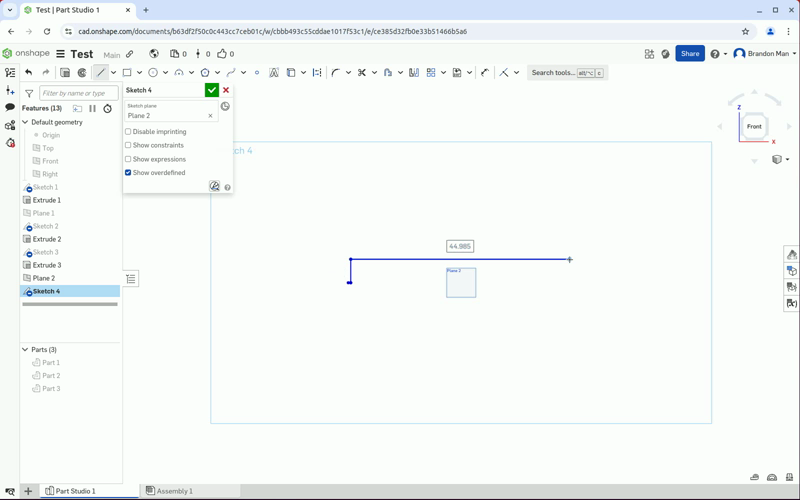
mouse_move(589, 259)
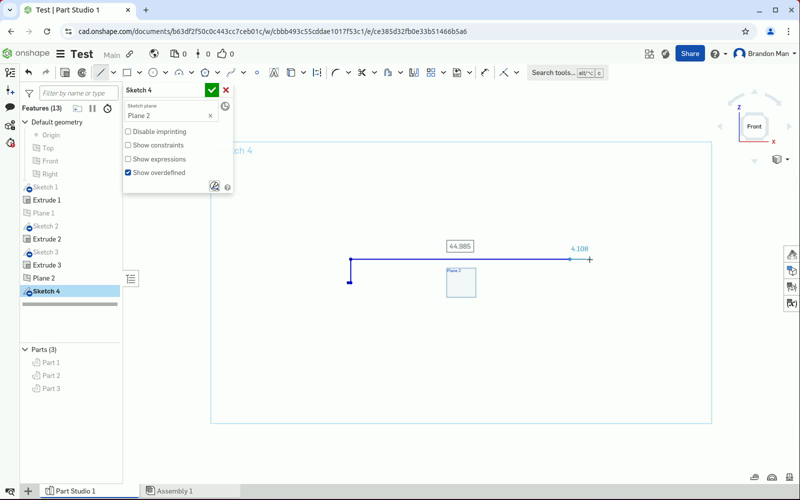
mouse_move(569, 282)
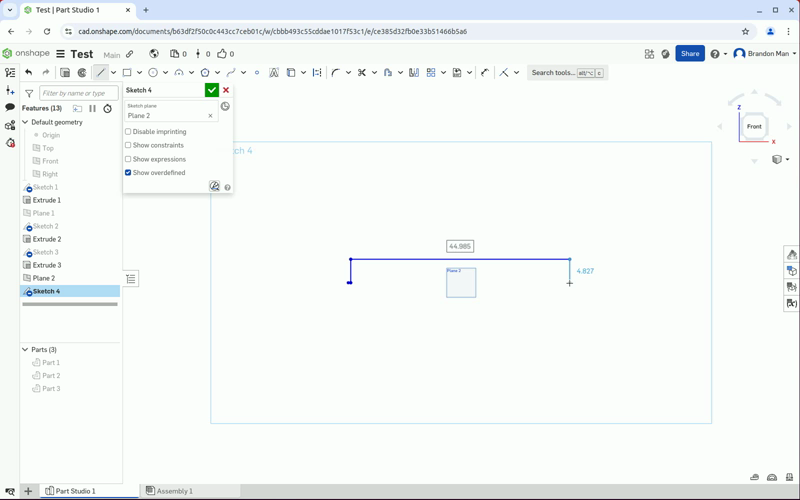
click(569, 282)
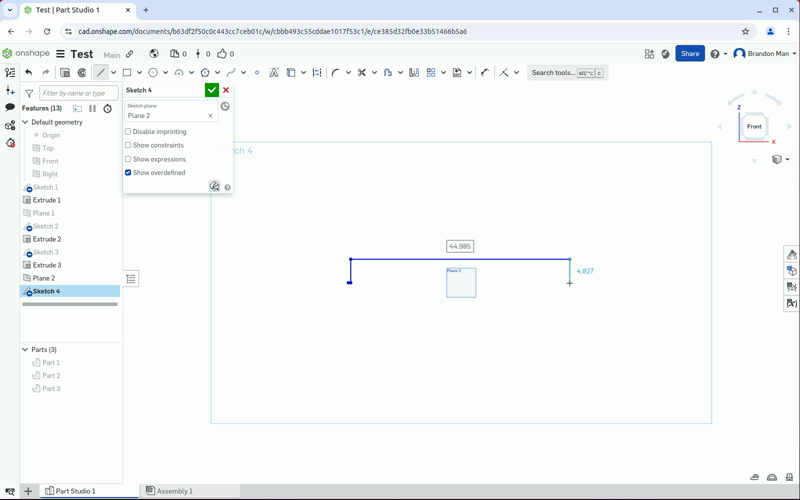
key_up(shift)
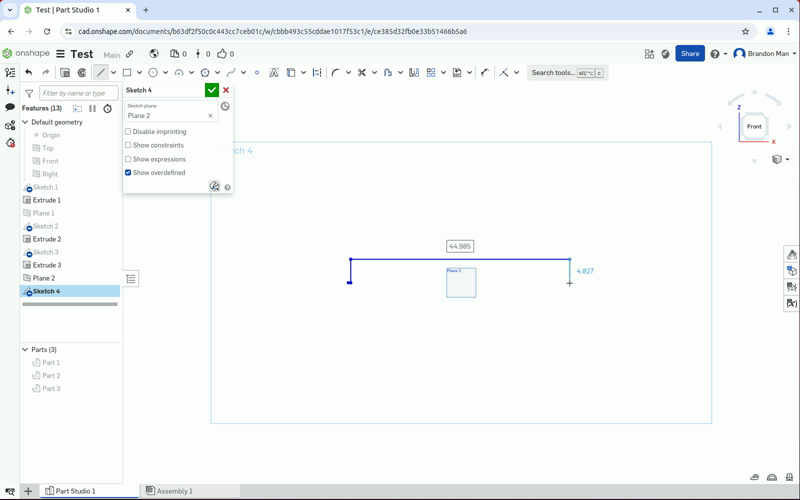
key_down(shift)
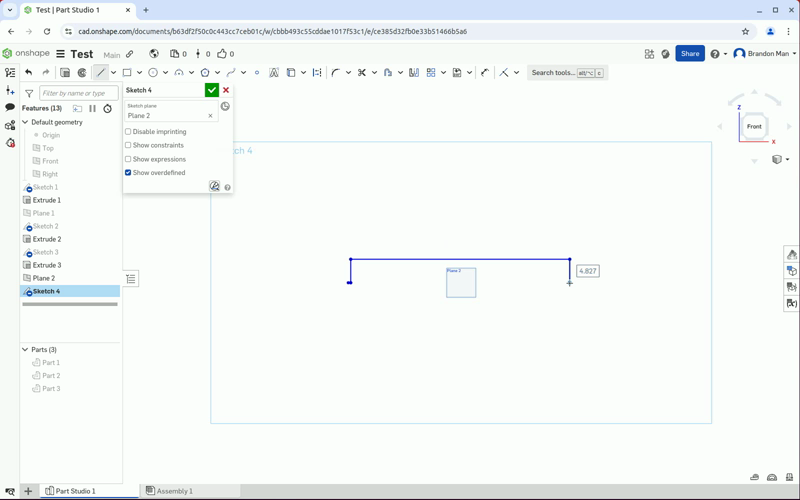
mouse_move(589, 282)
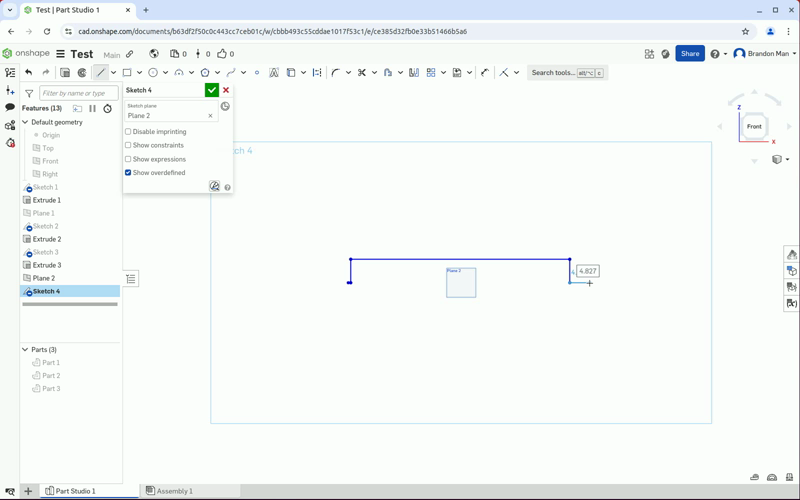
mouse_move(572, 282)
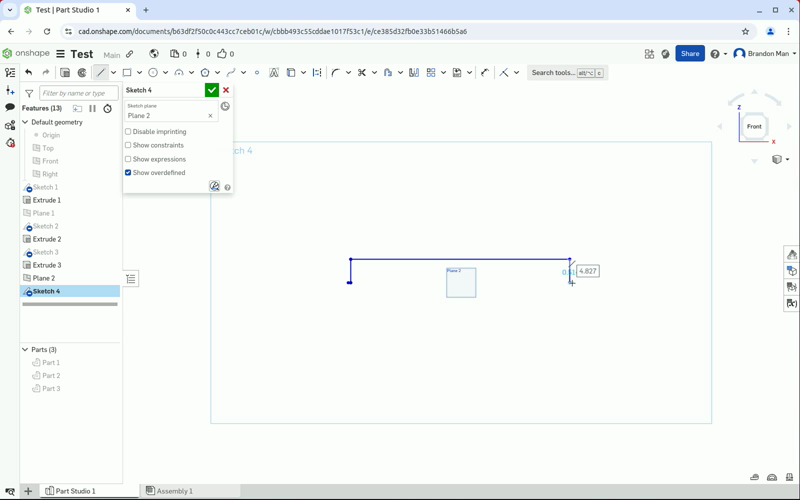
scroll(6)
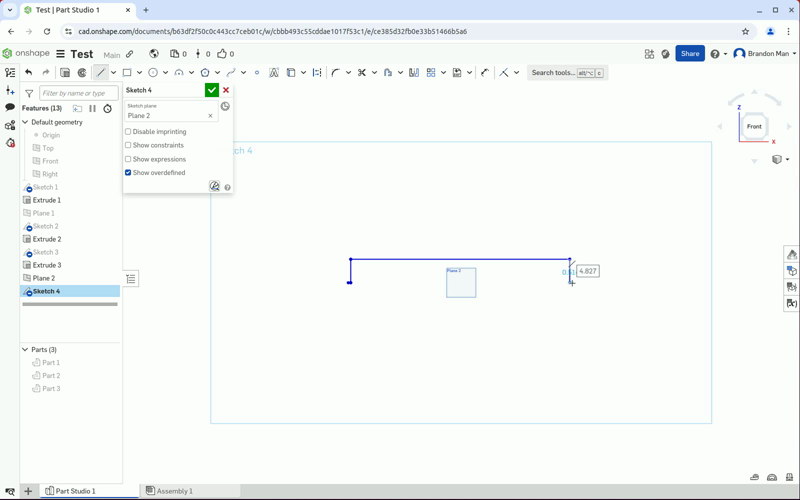
scroll(6)
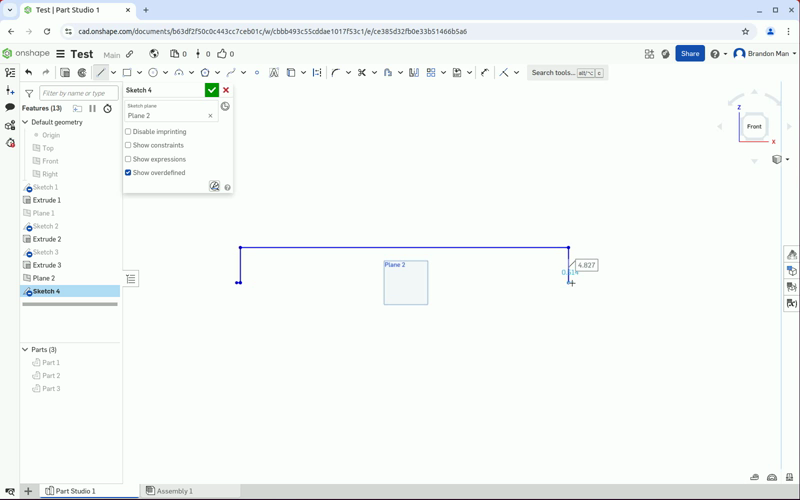
scroll(6)
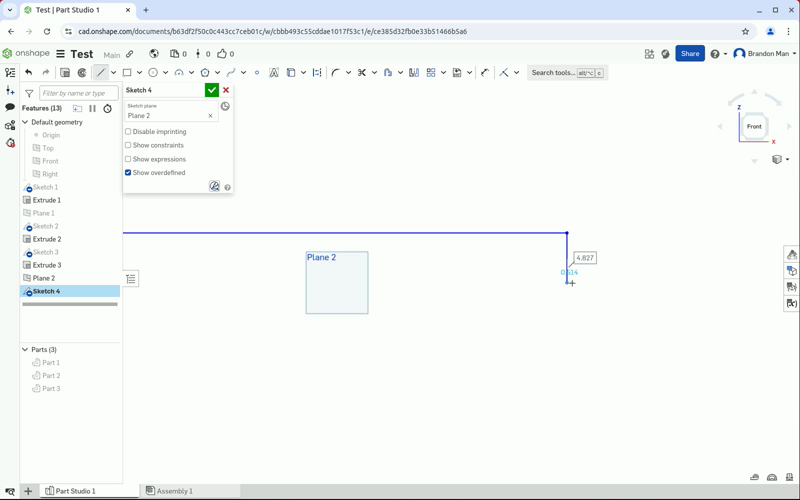
scroll(6)
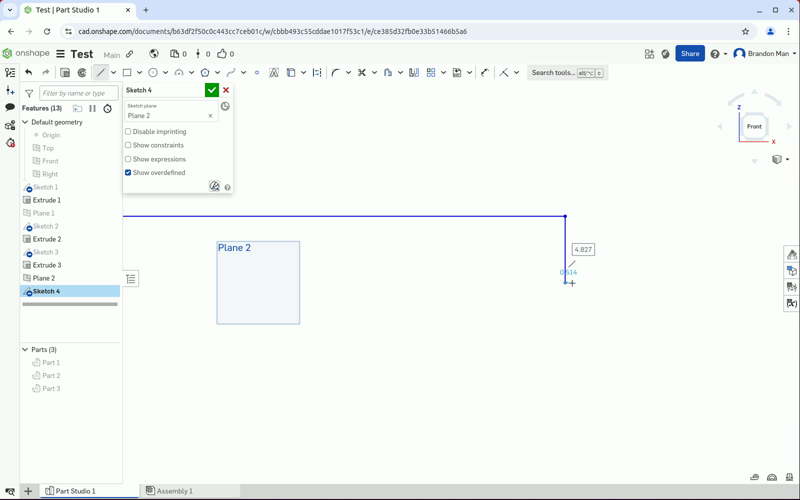
scroll(6)
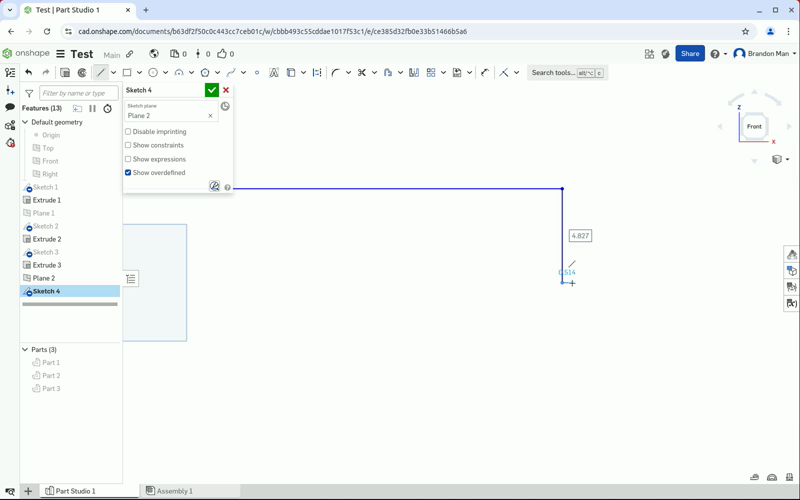
scroll(6)
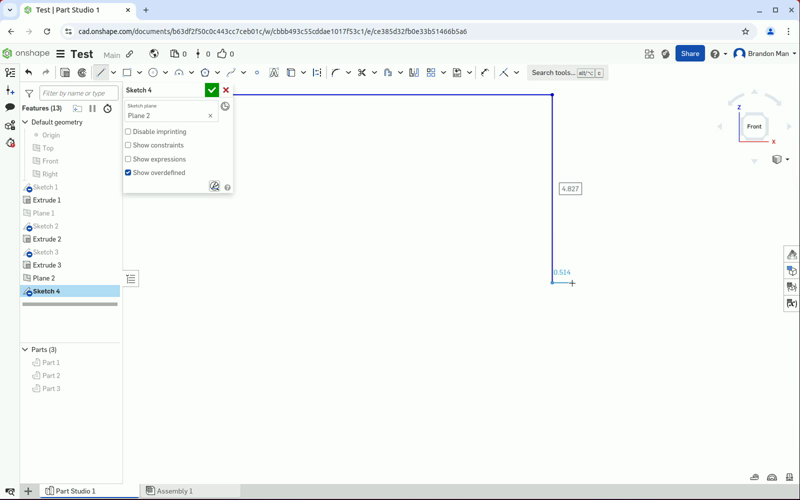
scroll(6)
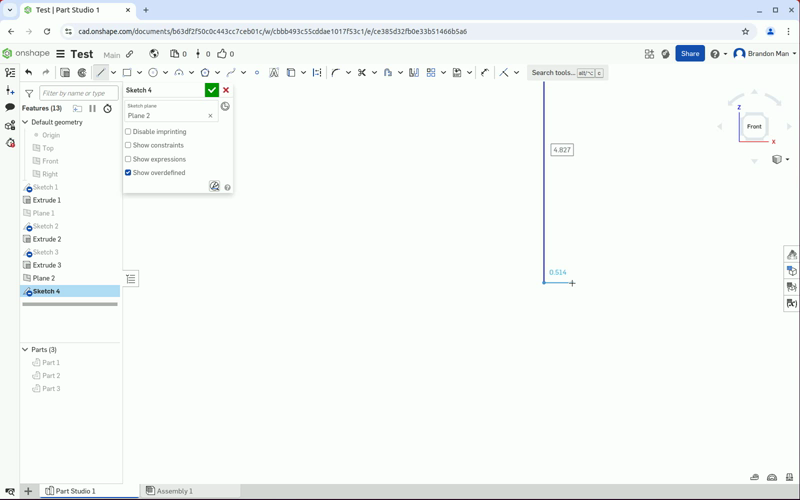
click(572, 282)
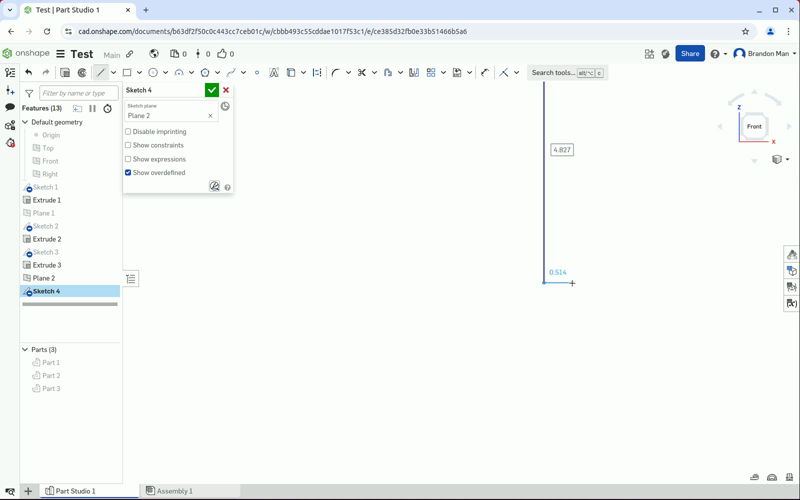
scroll(-6)
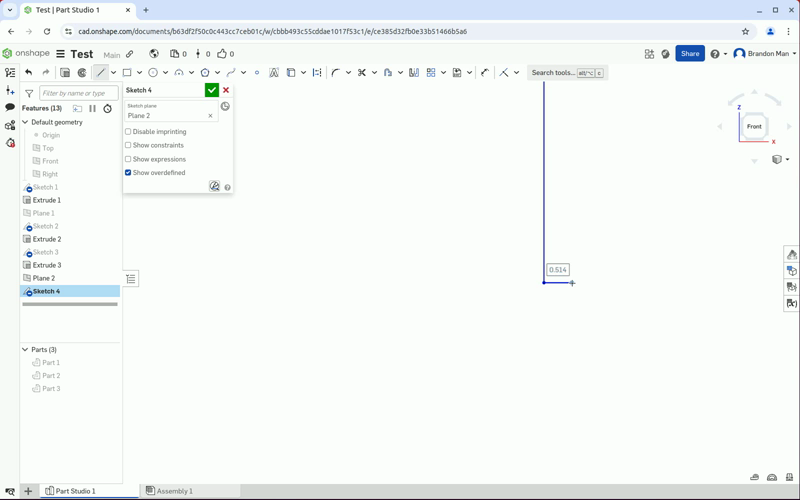
scroll(-6)
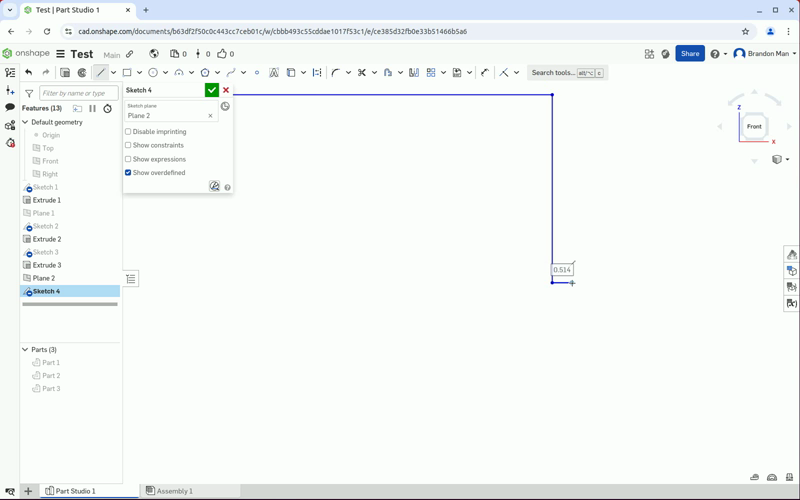
scroll(-6)
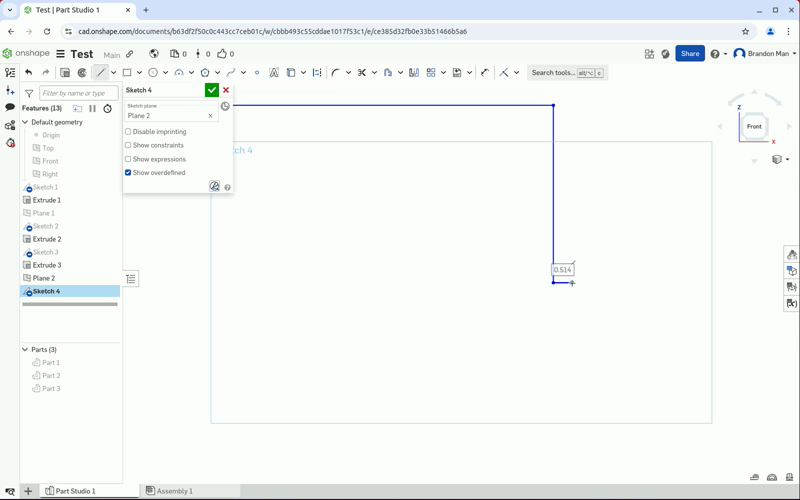
scroll(-6)
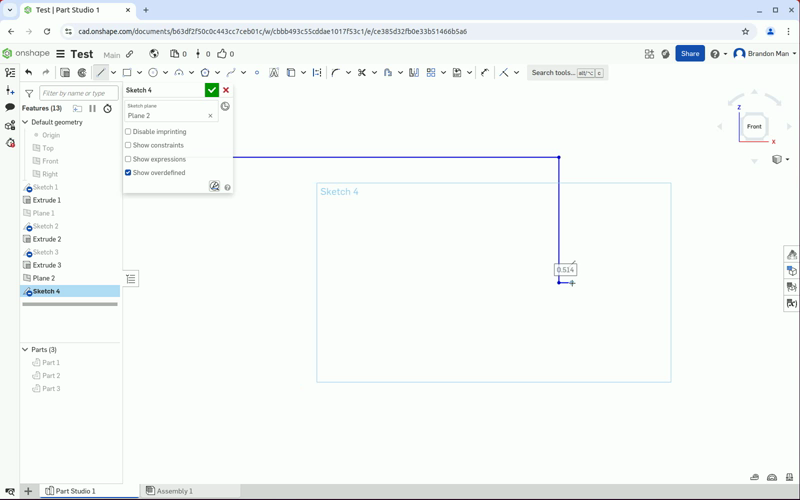
scroll(-6)
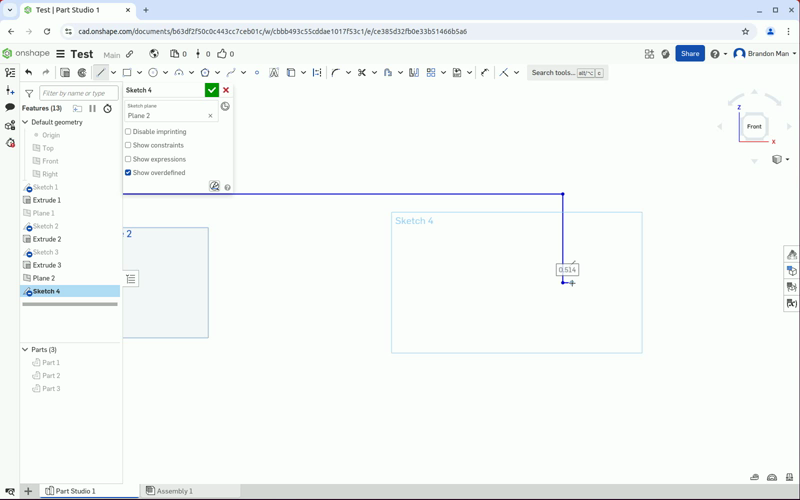
scroll(-6)
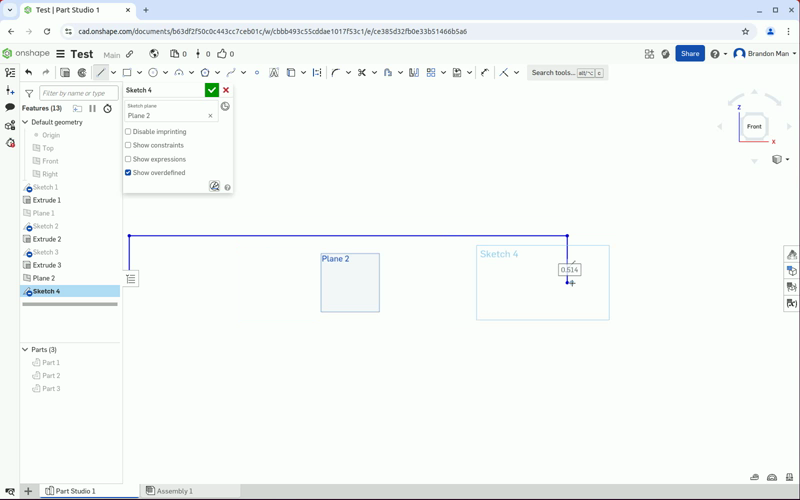
scroll(-6)
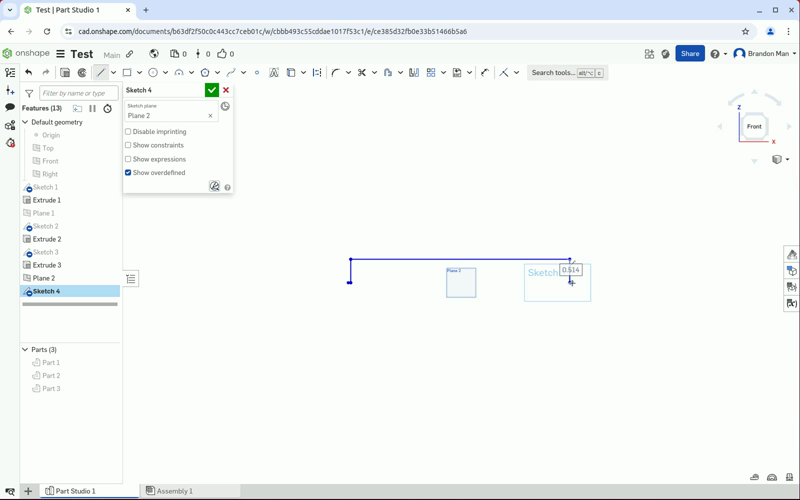
key_up(shift)
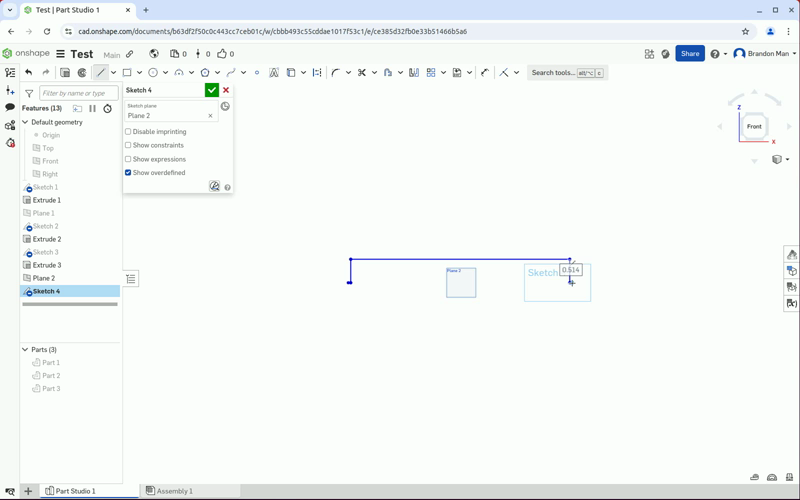
key_down(shift)
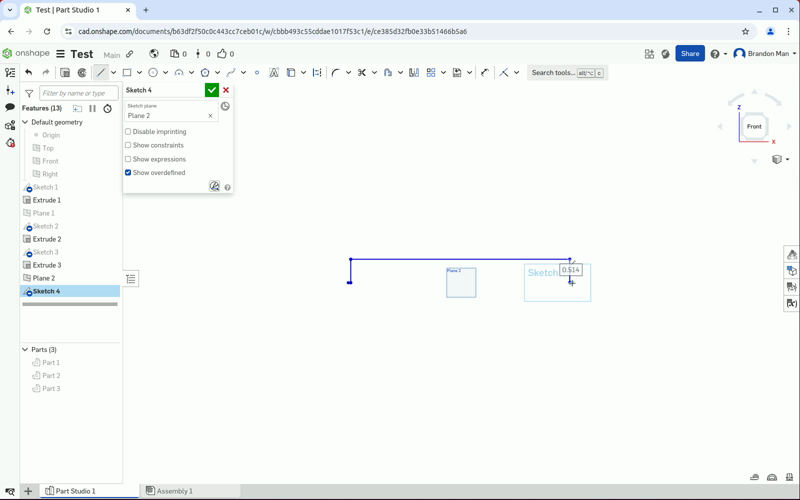
mouse_move(589, 282)
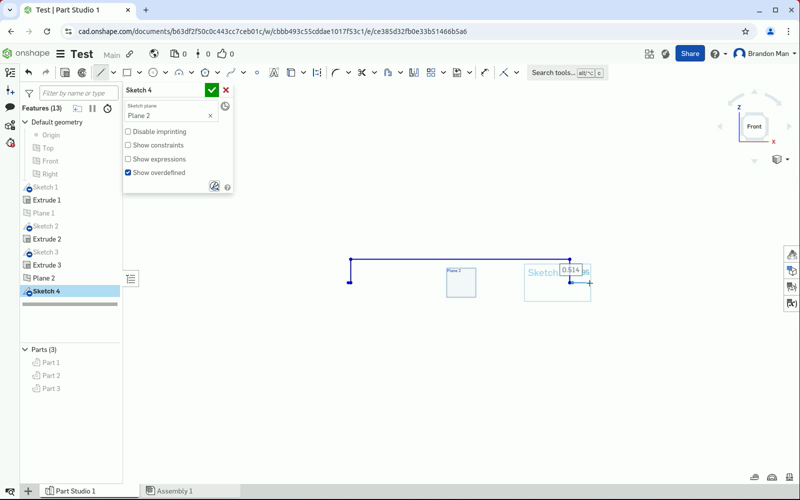
mouse_move(572, 257)
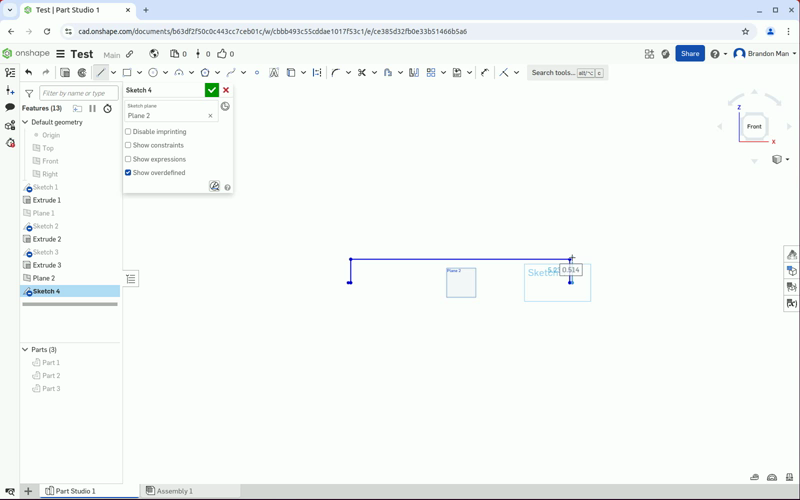
scroll(6)
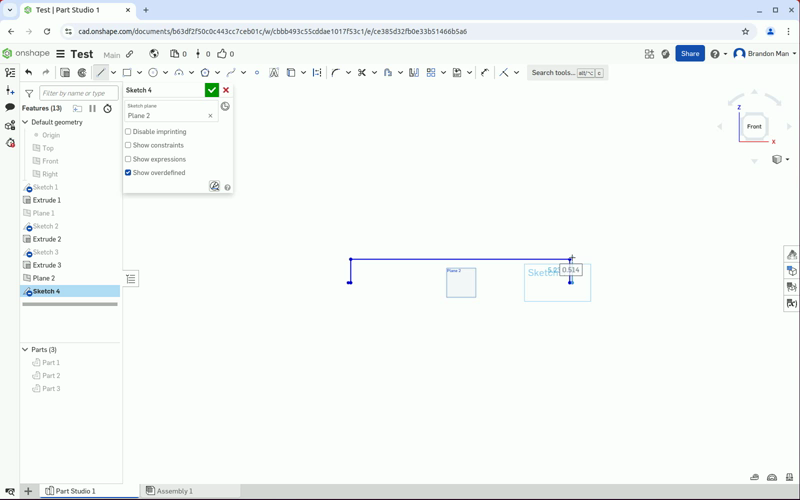
scroll(6)
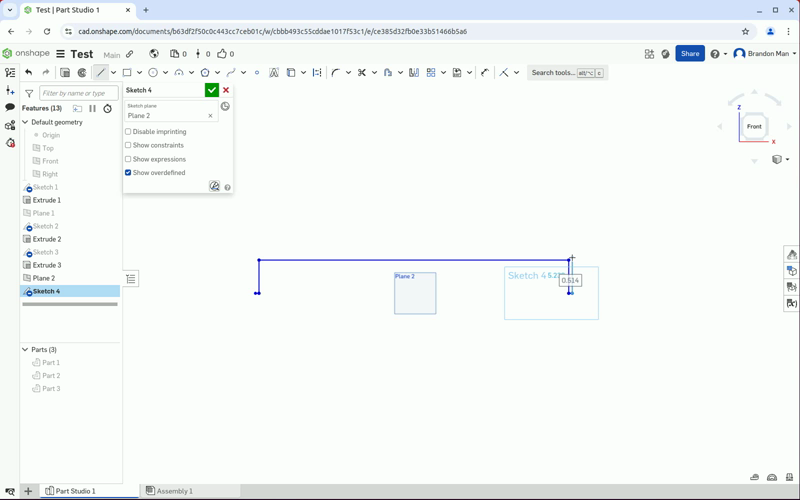
scroll(6)
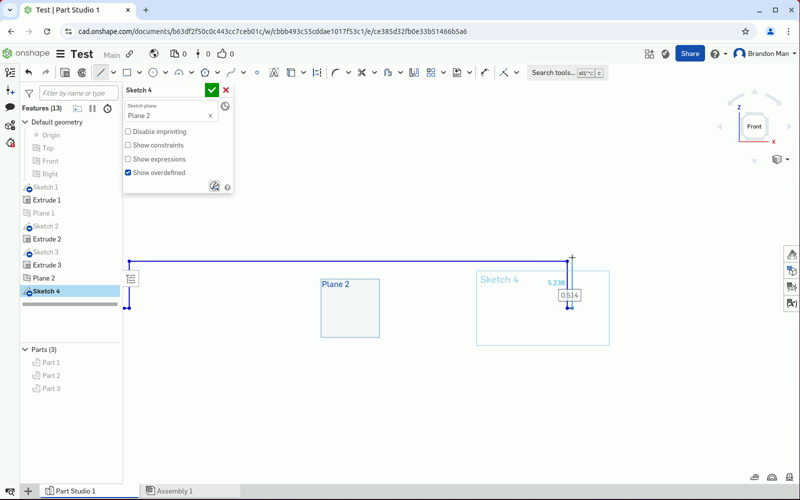
scroll(6)
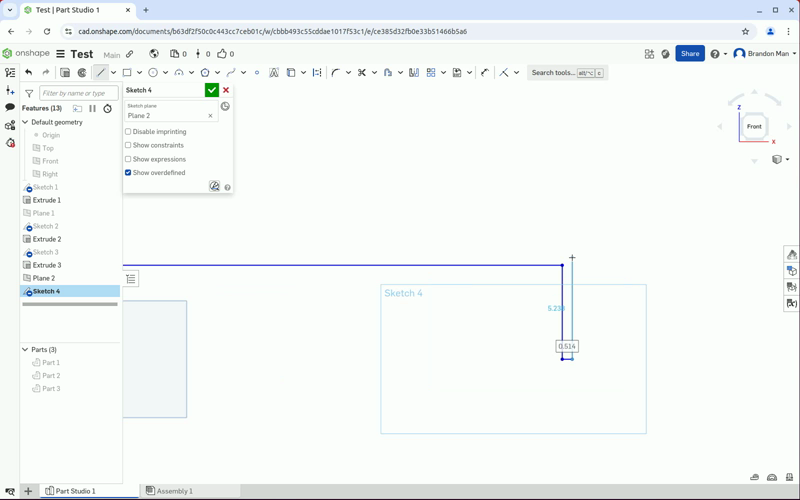
scroll(6)
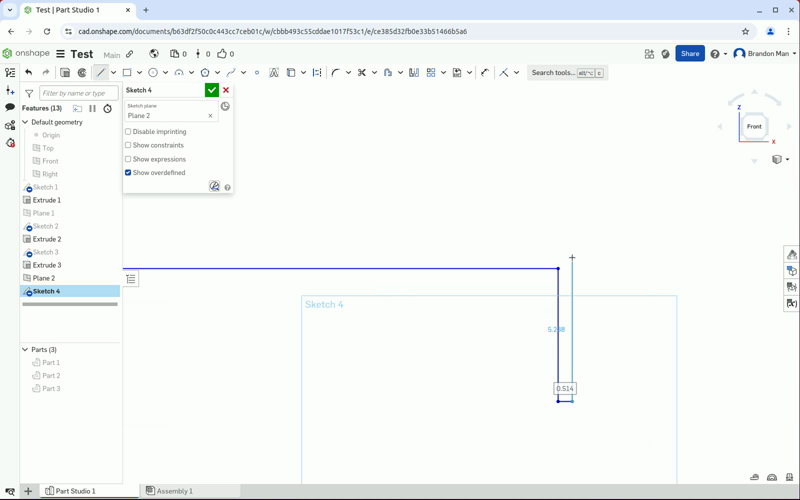
scroll(6)
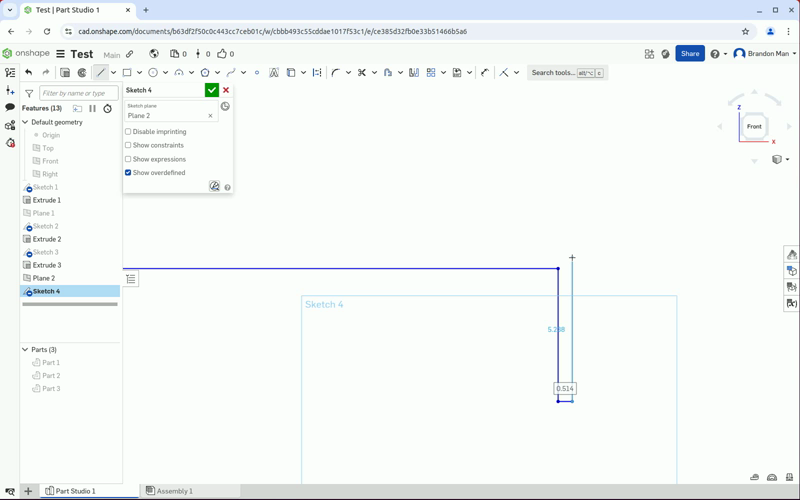
scroll(6)
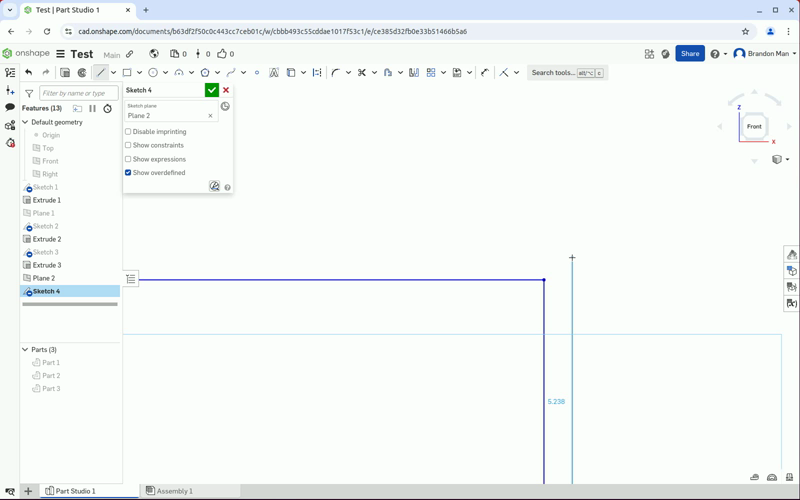
click(572, 257)
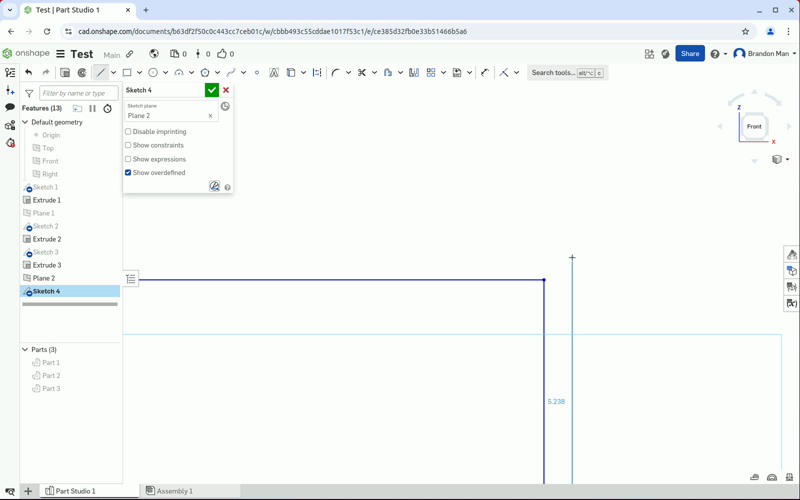
scroll(-6)
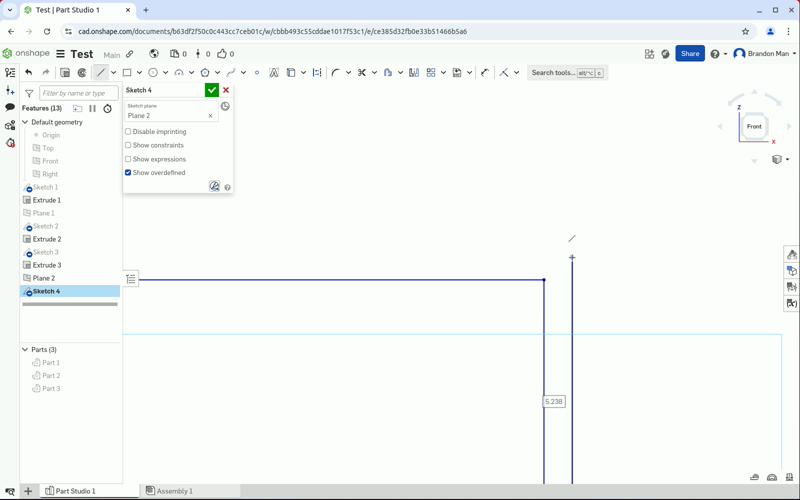
scroll(-6)
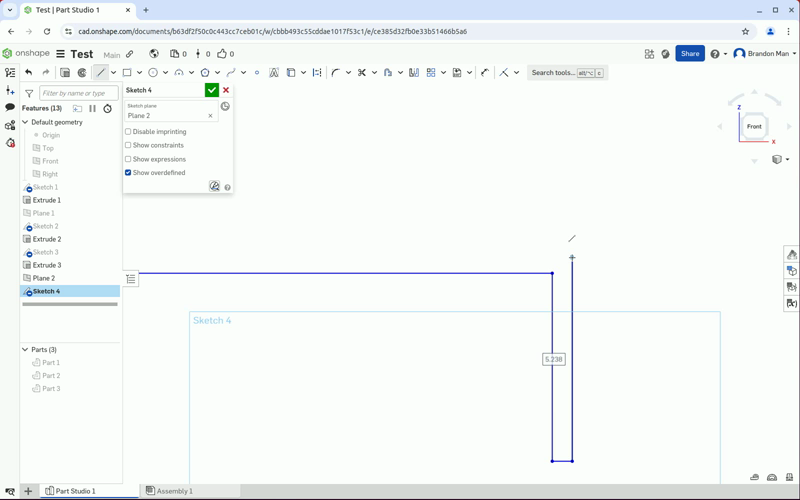
scroll(-6)
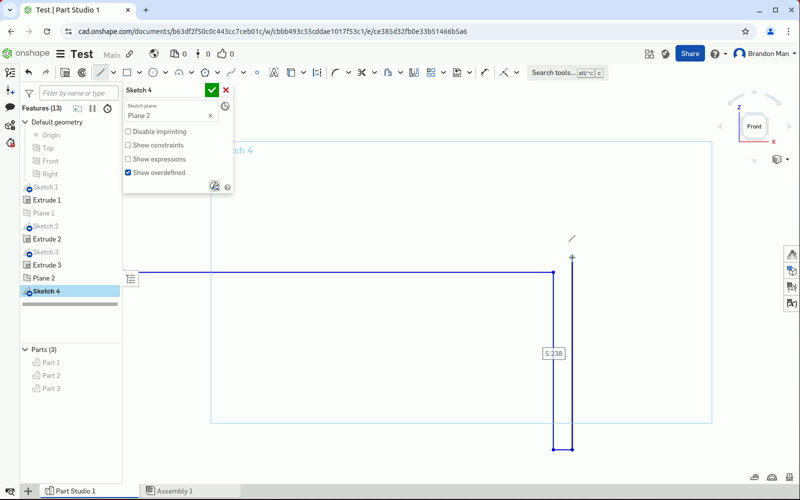
scroll(-6)
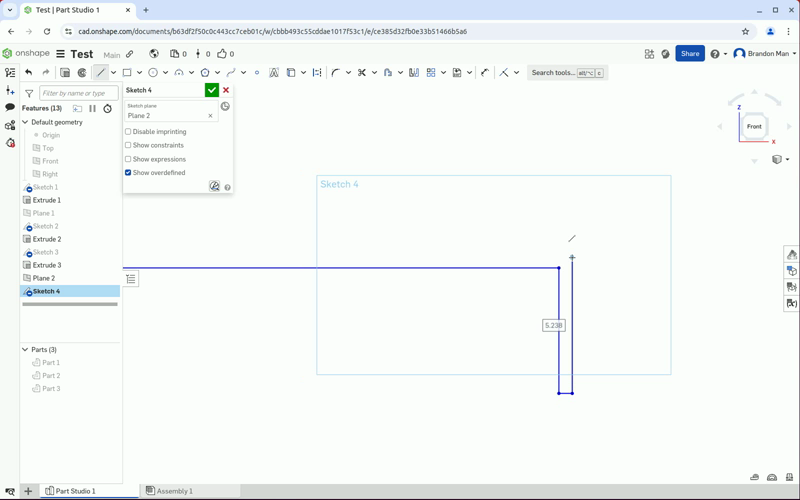
scroll(-6)
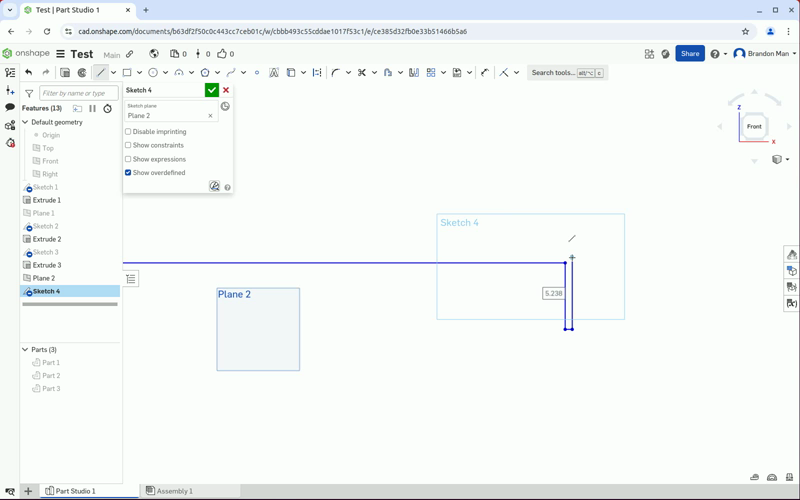
scroll(-6)
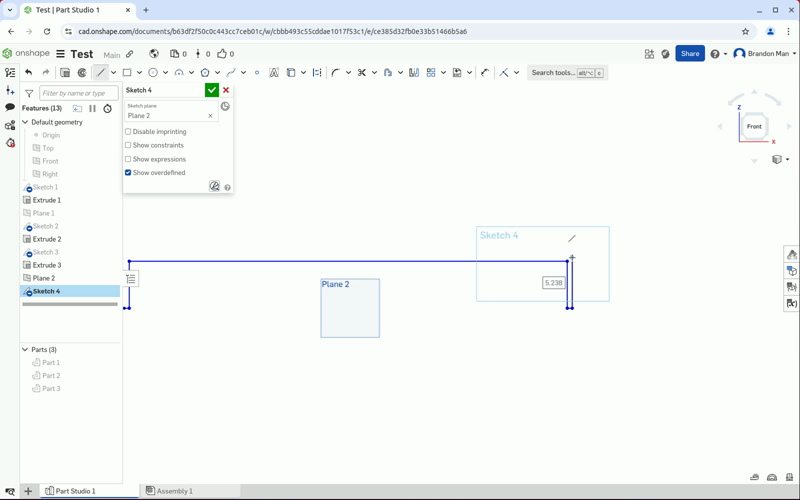
scroll(-6)
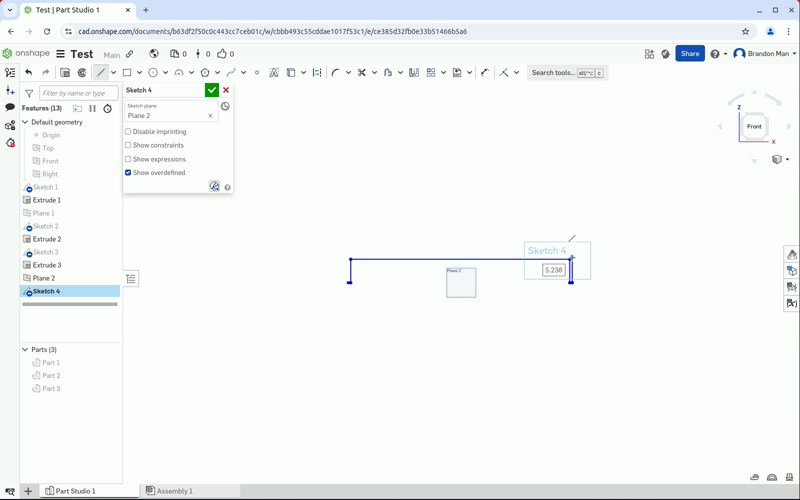
key_up(shift)
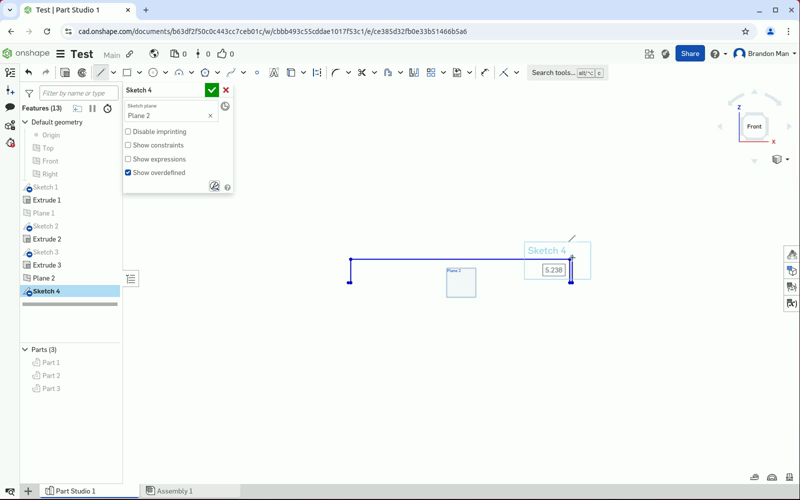
key_down(shift)
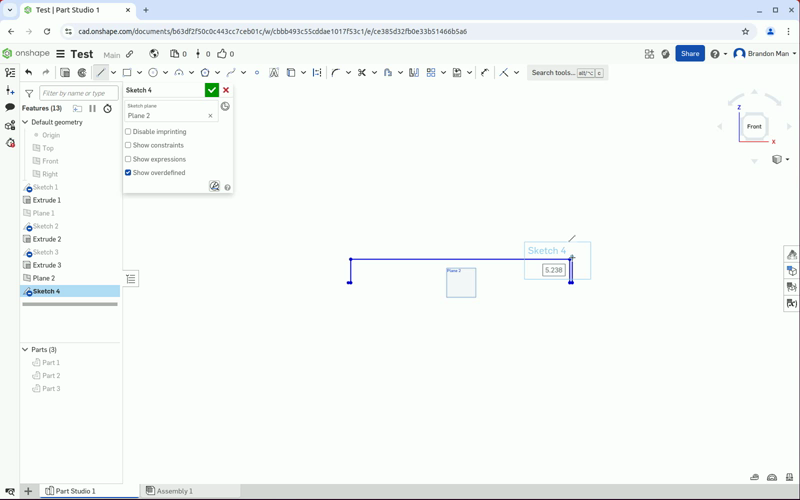
mouse_move(348, 257)
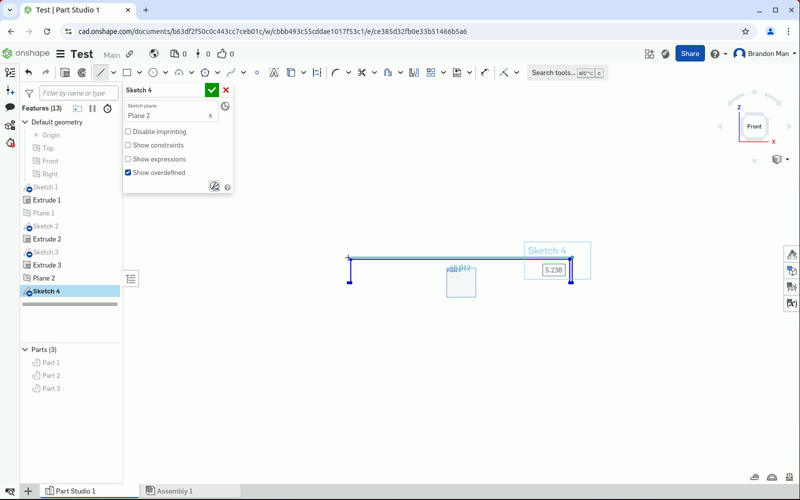
scroll(6)
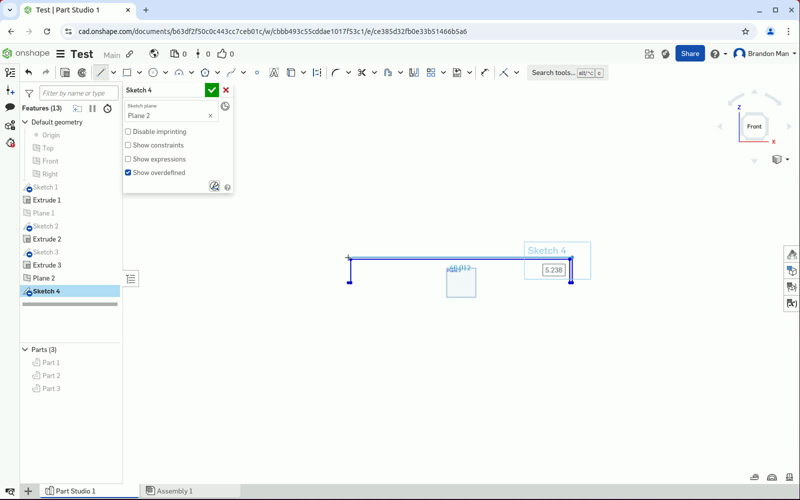
scroll(6)
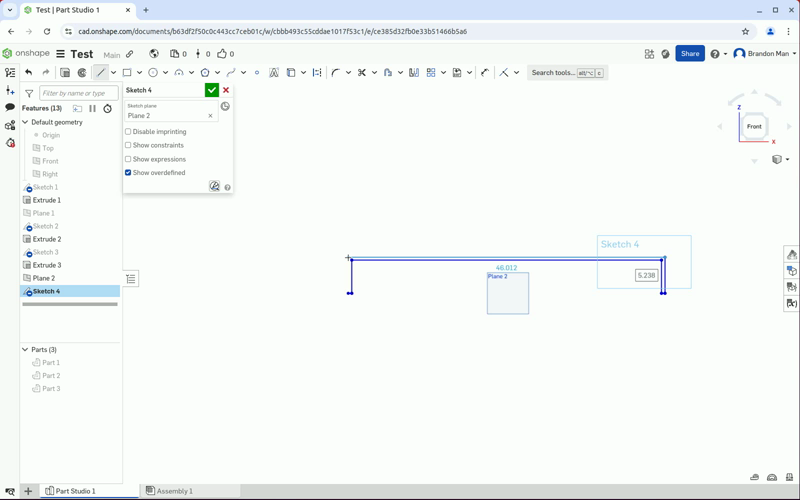
scroll(6)
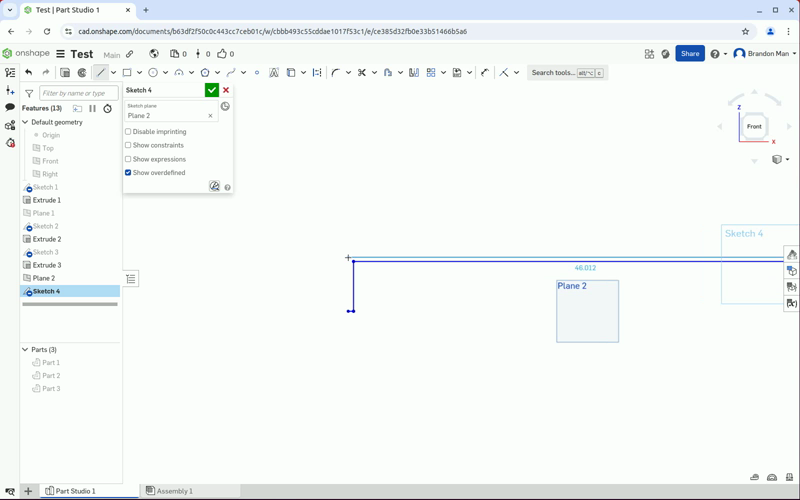
scroll(6)
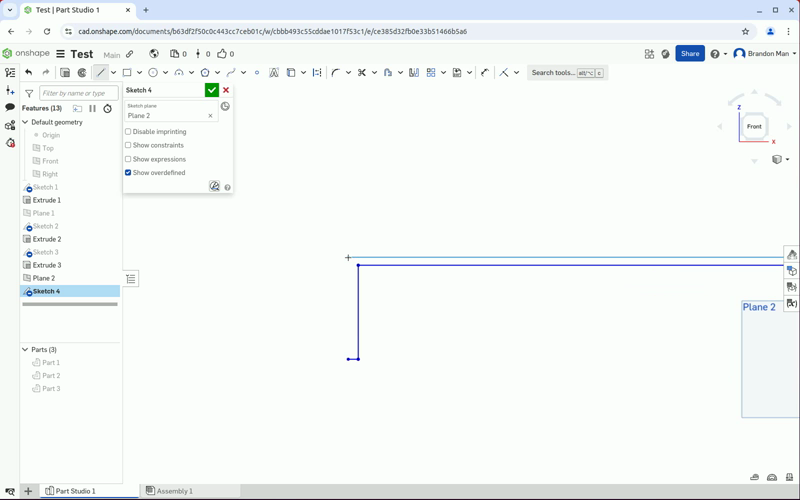
scroll(6)
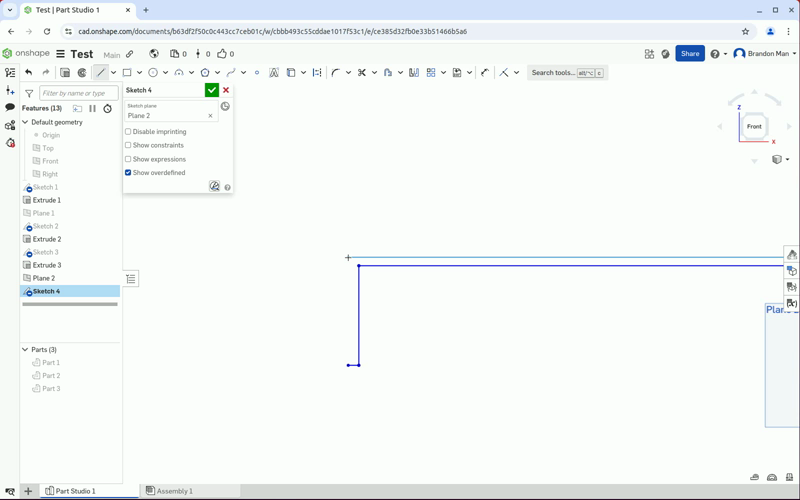
scroll(6)
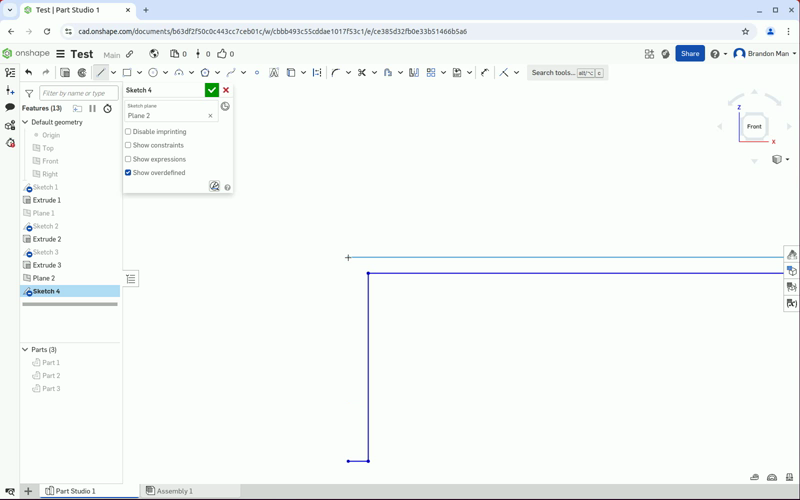
scroll(6)
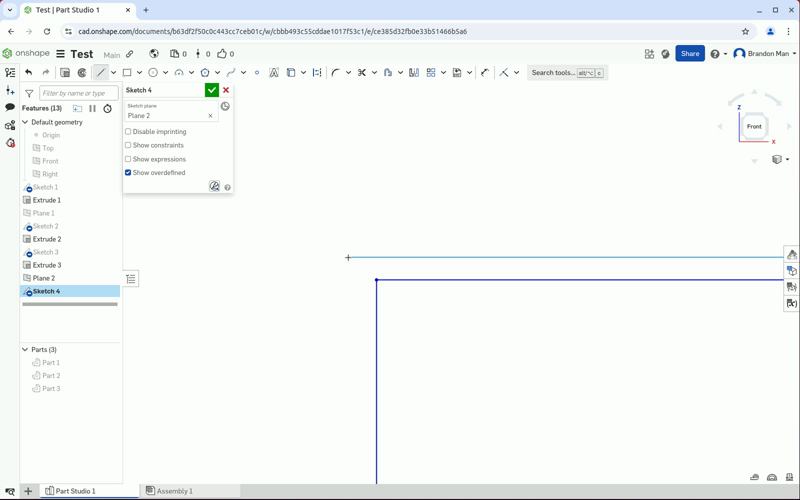
click(348, 257)
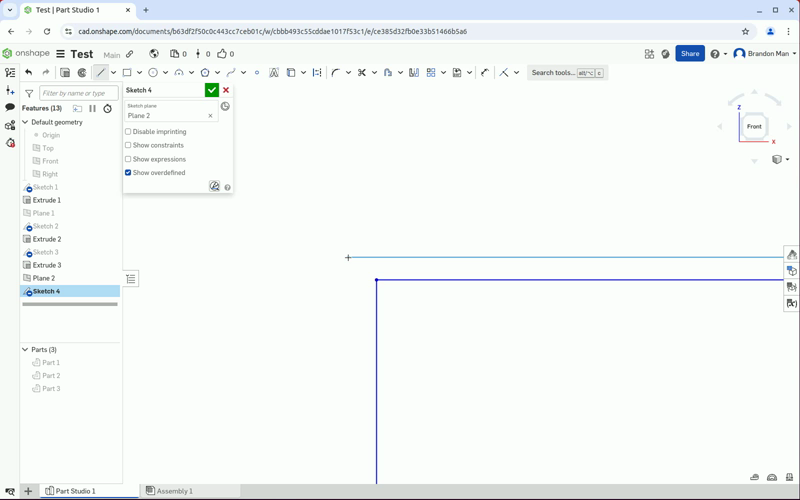
scroll(-6)
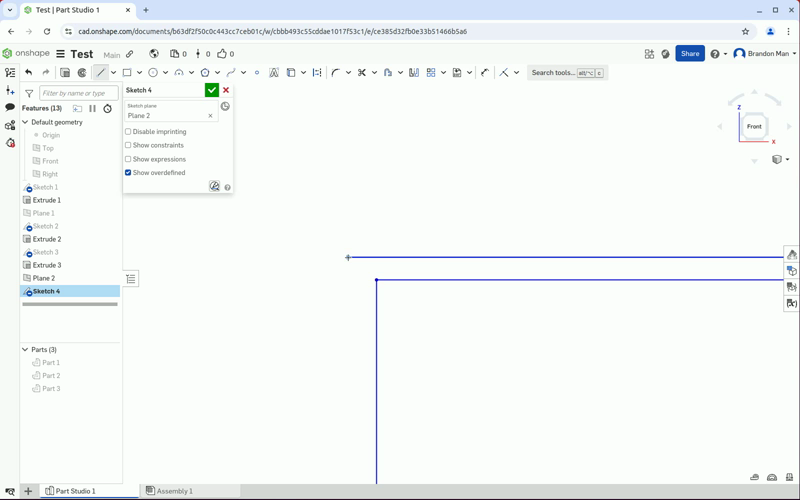
scroll(-6)
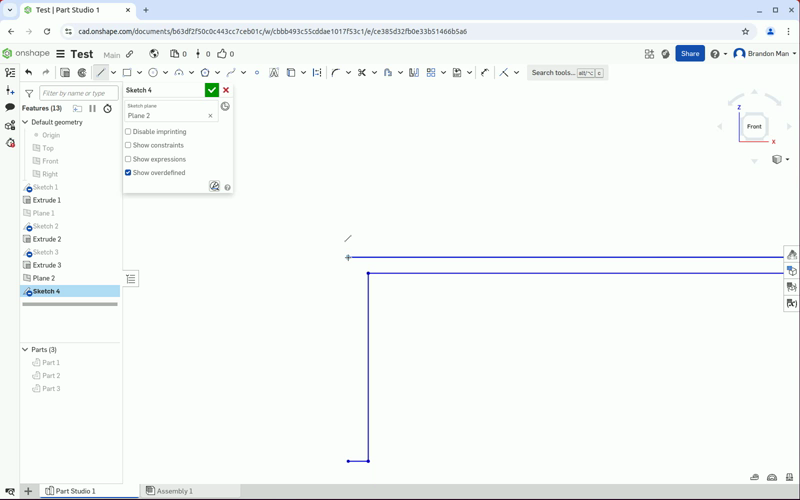
scroll(-6)
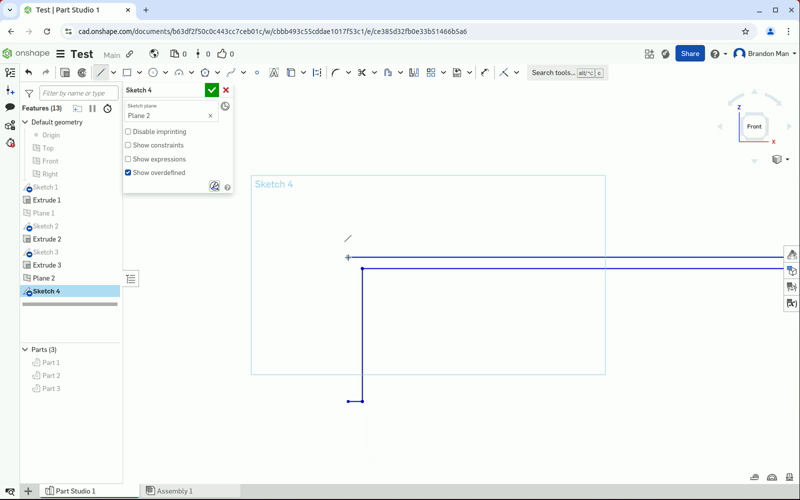
scroll(-6)
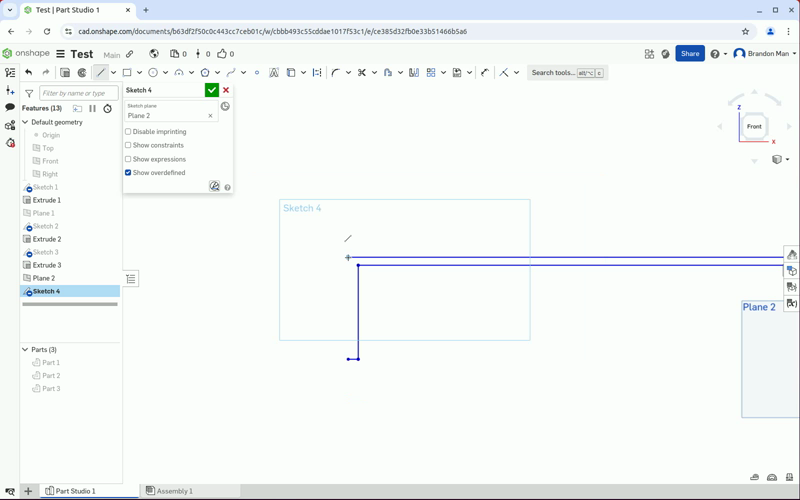
scroll(-6)
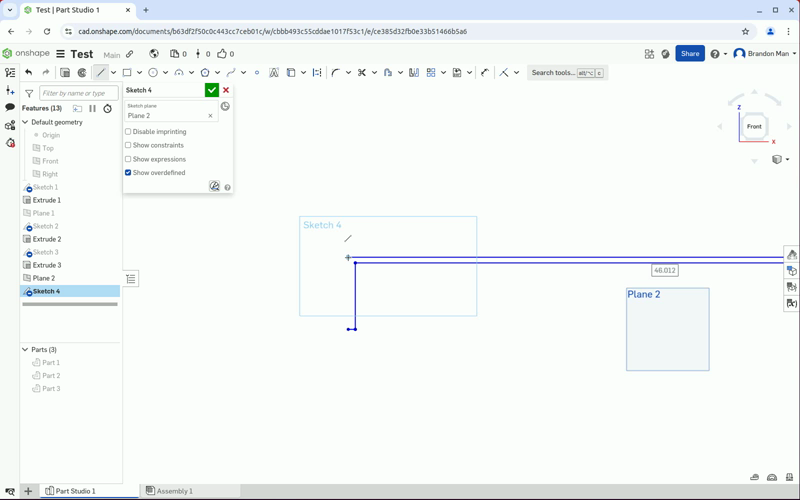
scroll(-6)
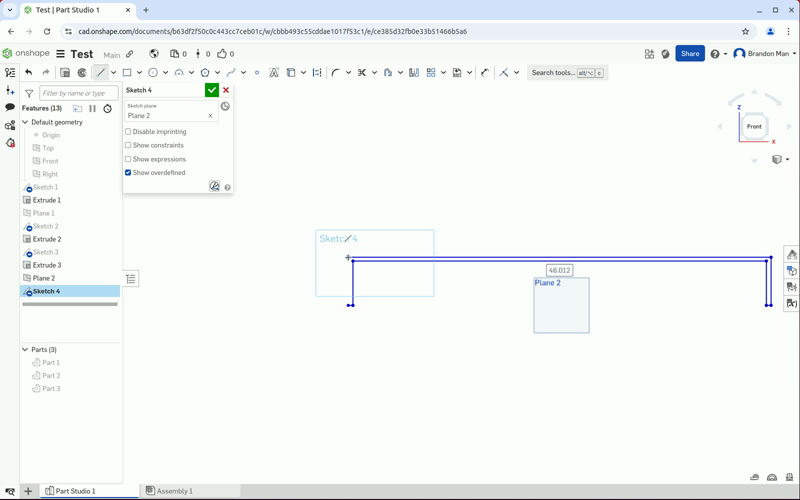
scroll(-6)
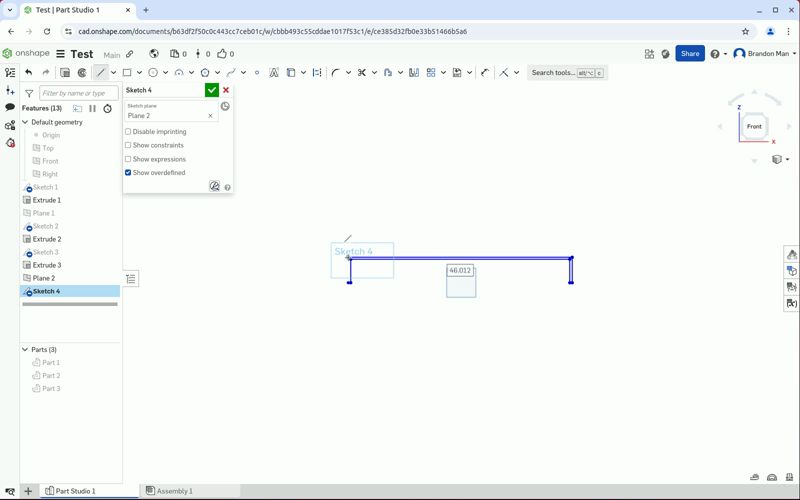
key_up(shift)
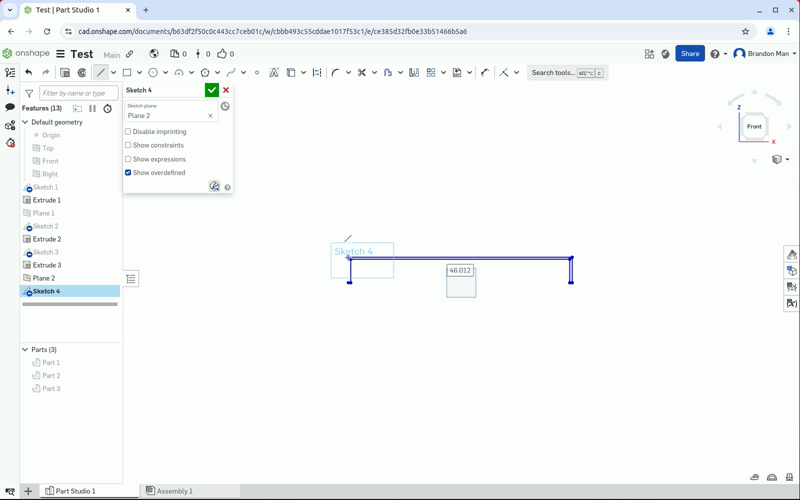
mouse_move(378, 257)
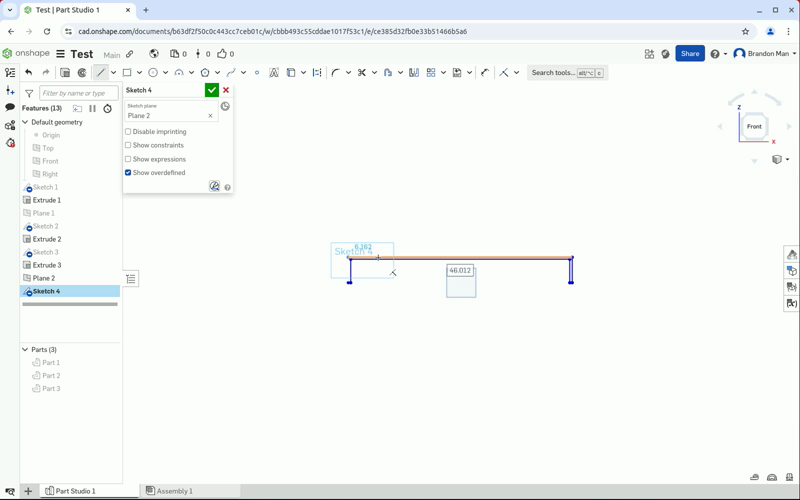
key_down(shift)
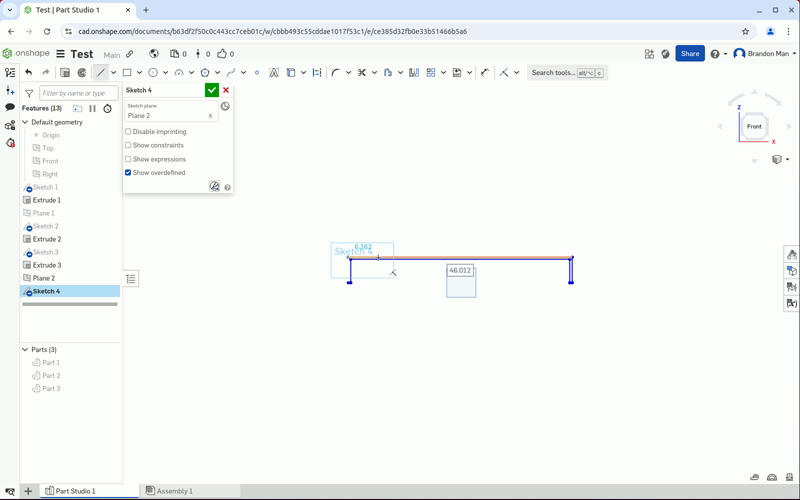
mouse_move(348, 282)
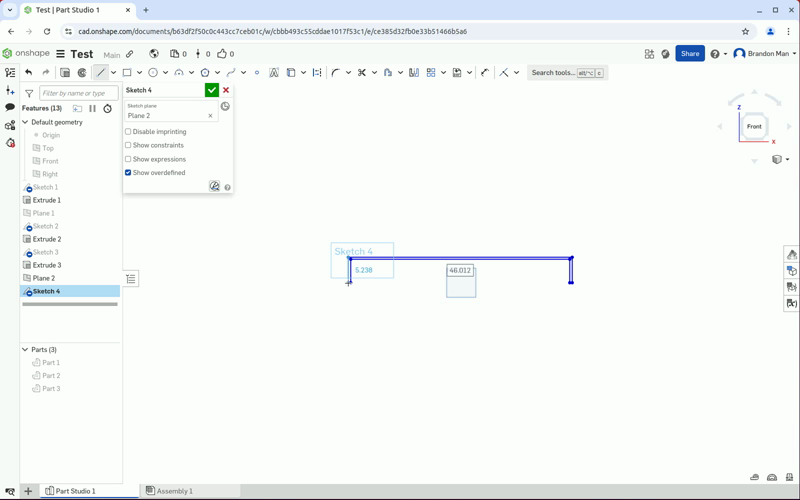
scroll(6)
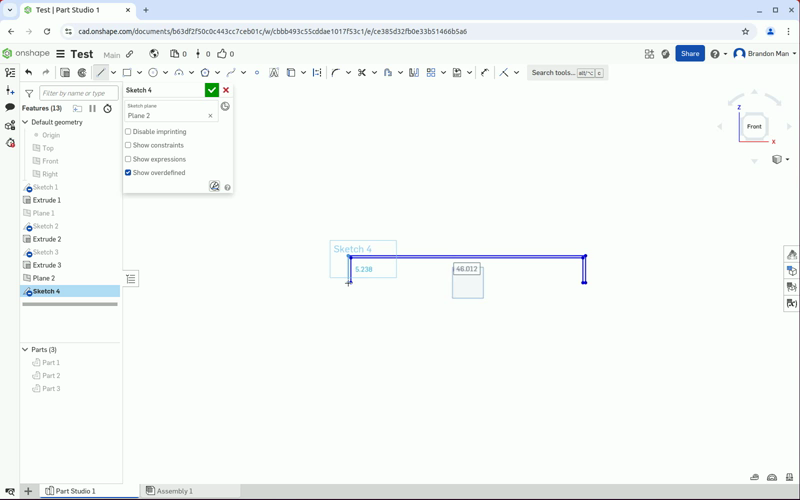
scroll(6)
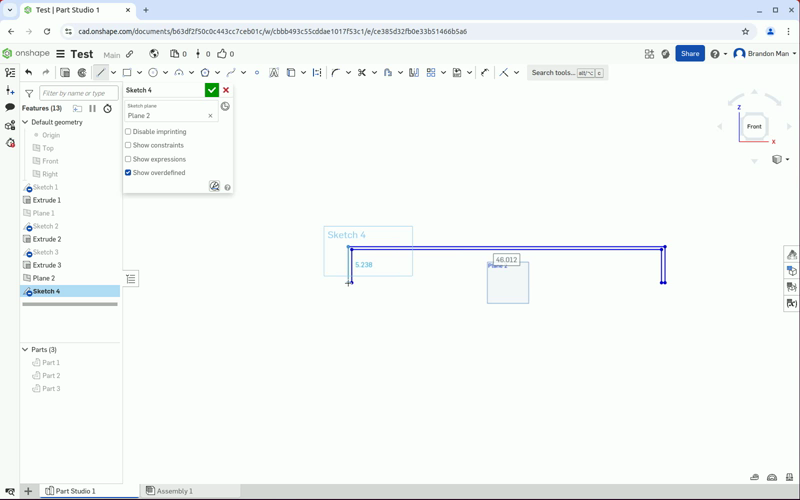
scroll(6)
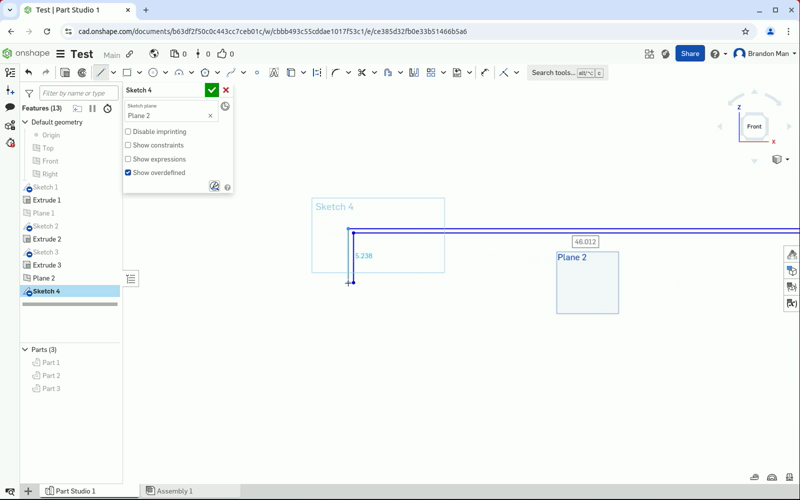
scroll(6)
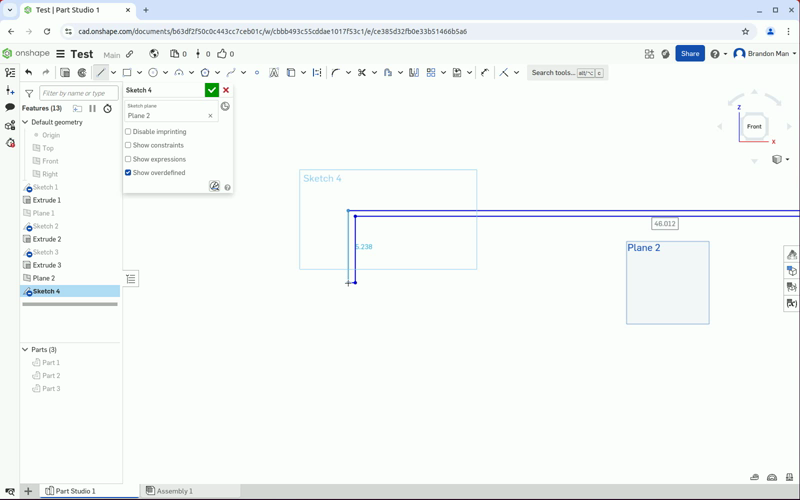
scroll(6)
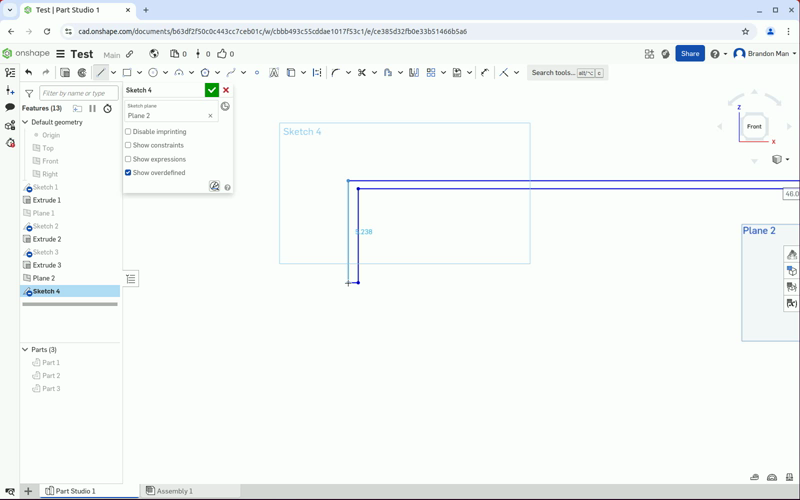
scroll(6)
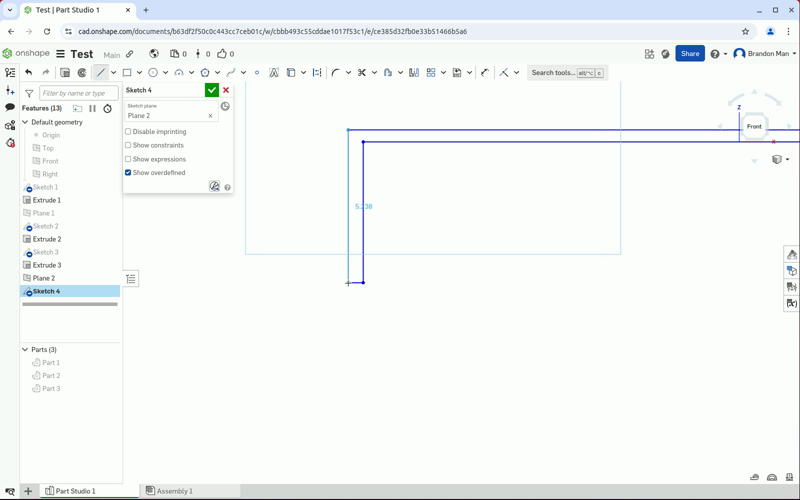
scroll(6)
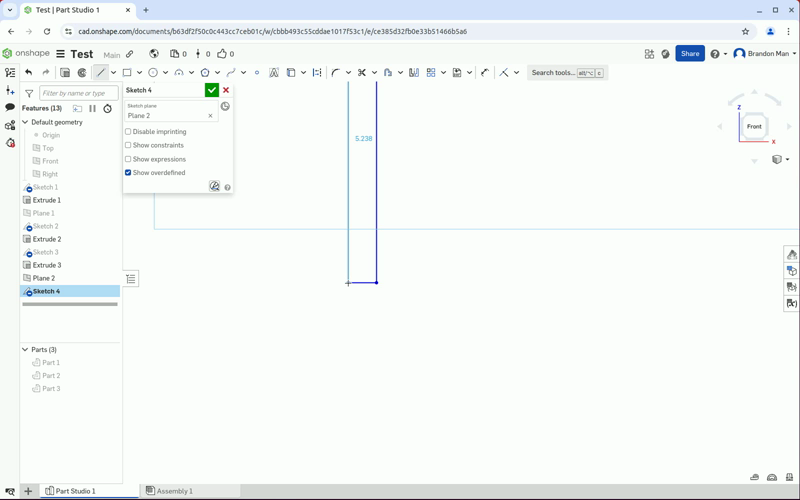
key_up(shift)
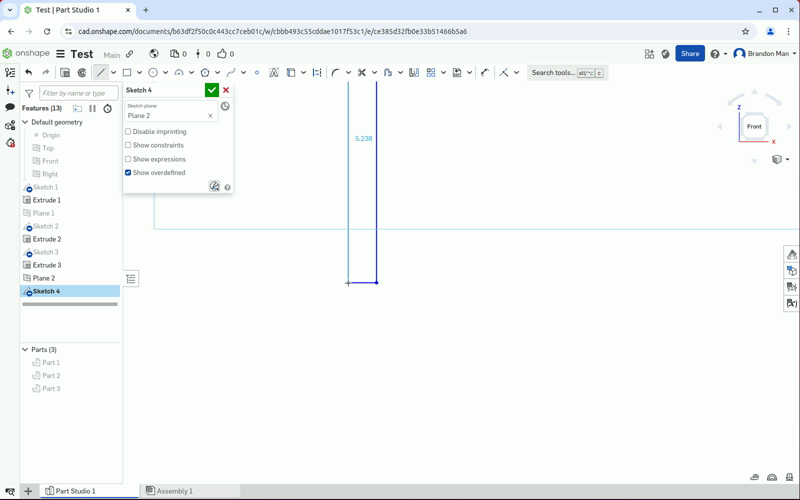
click(348, 282)
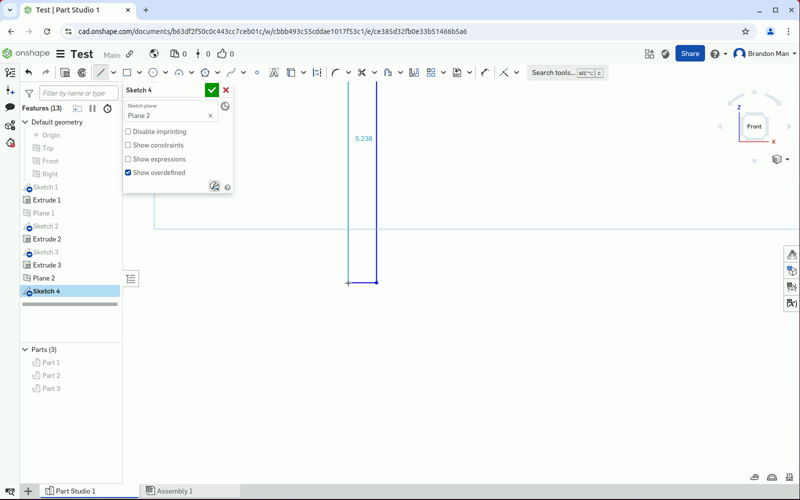
scroll(-6)
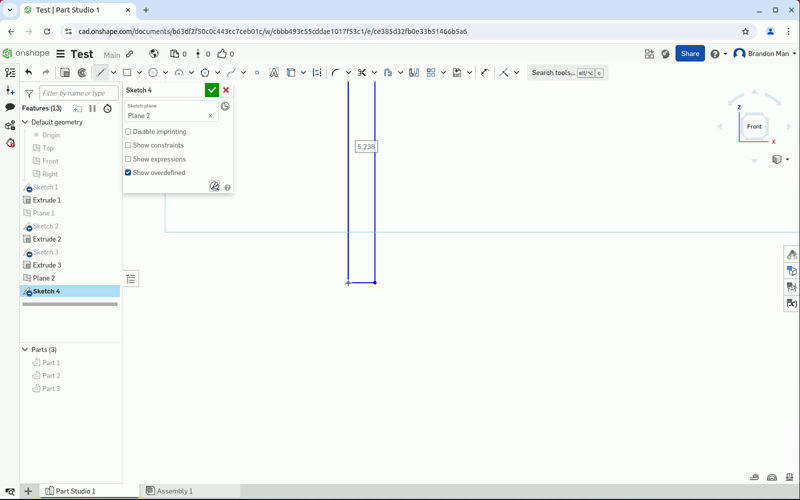
scroll(-6)
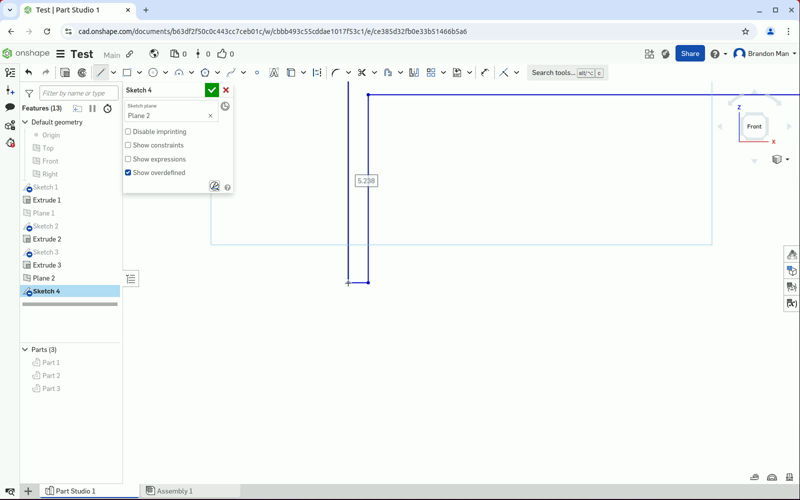
scroll(-6)
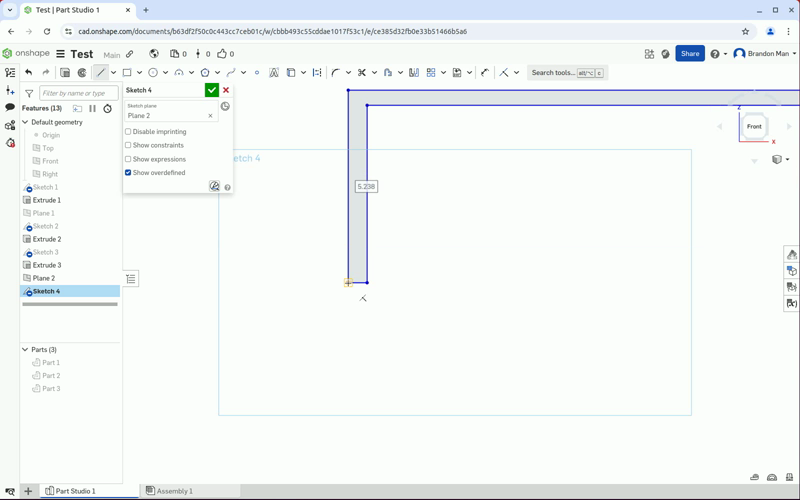
scroll(-6)
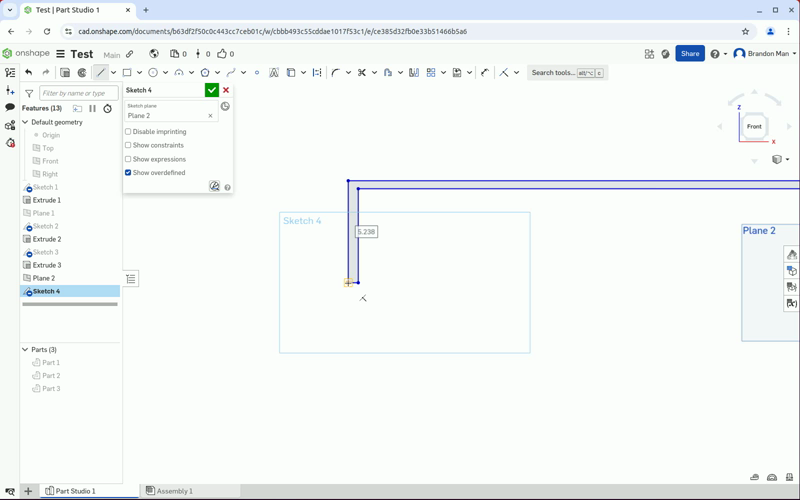
scroll(-6)
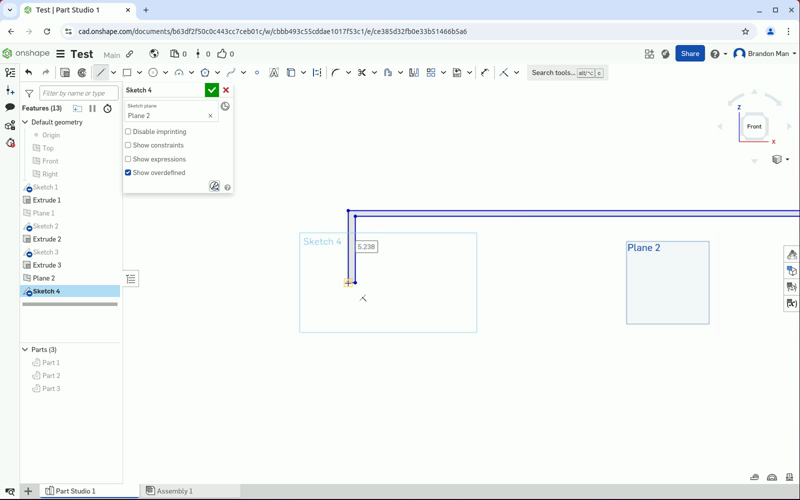
scroll(-6)
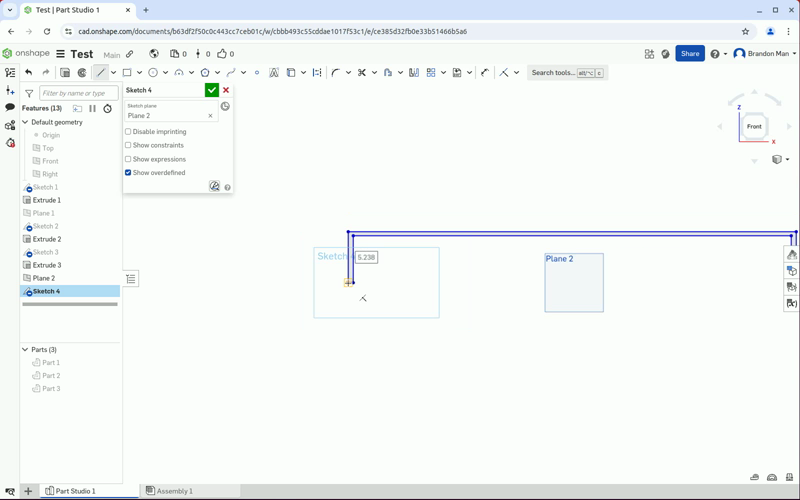
scroll(-6)
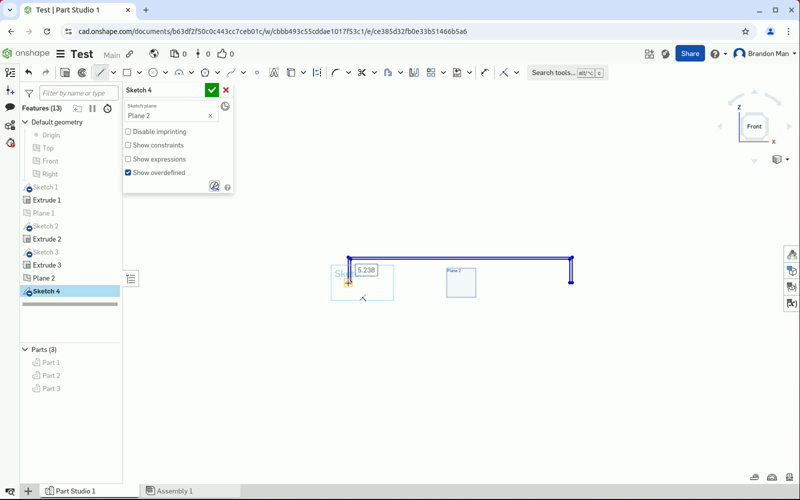
key(esc)
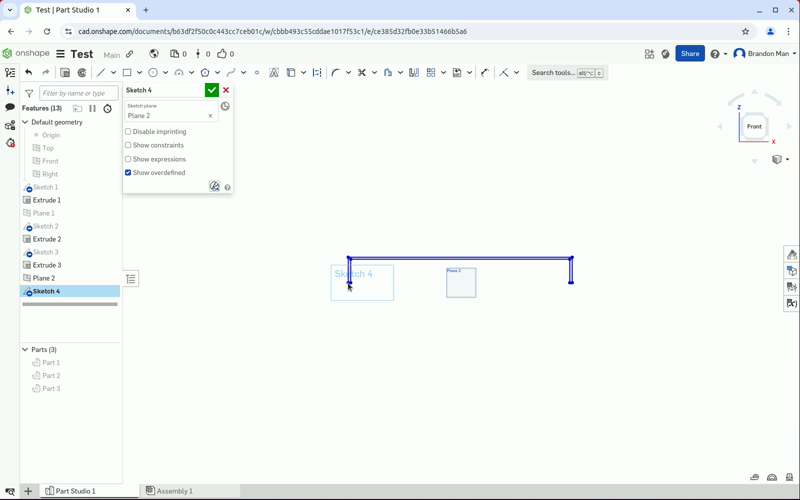
mouse_move(569, 258)
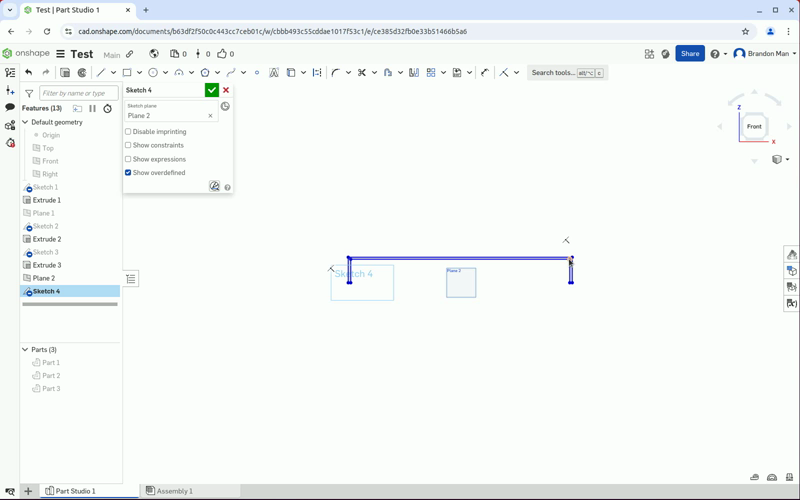
scroll(6)
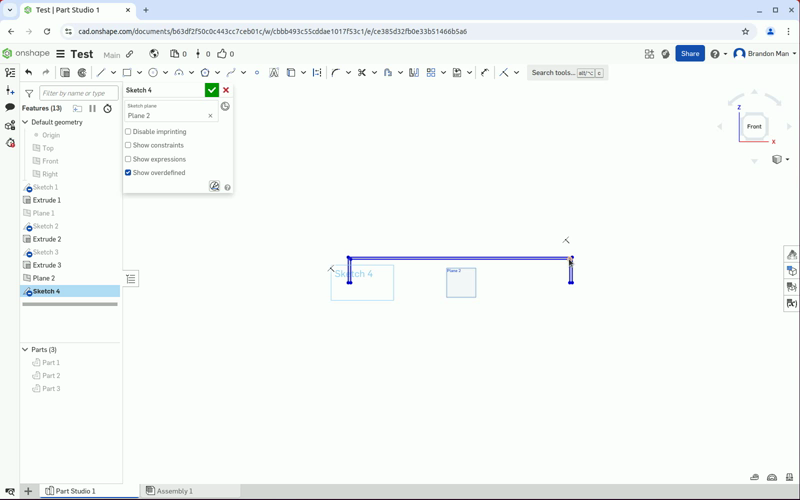
scroll(6)
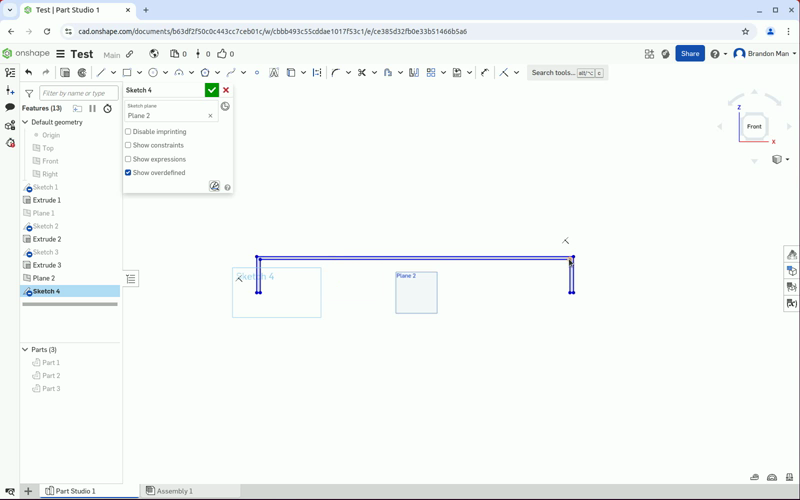
scroll(6)
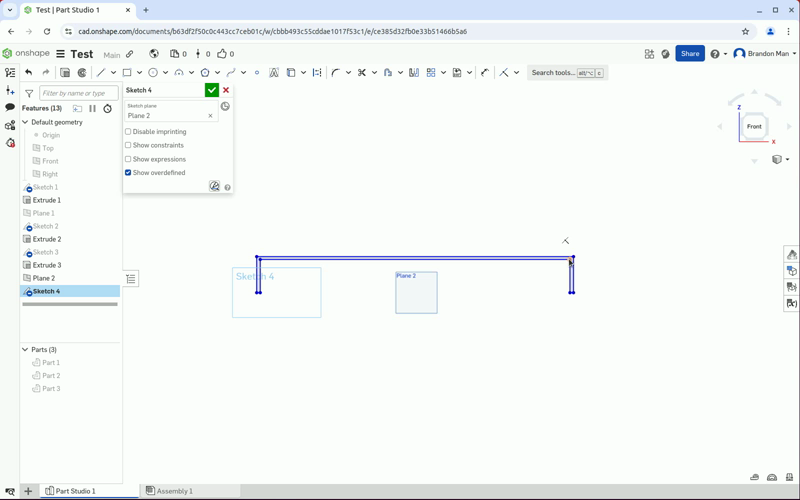
scroll(6)
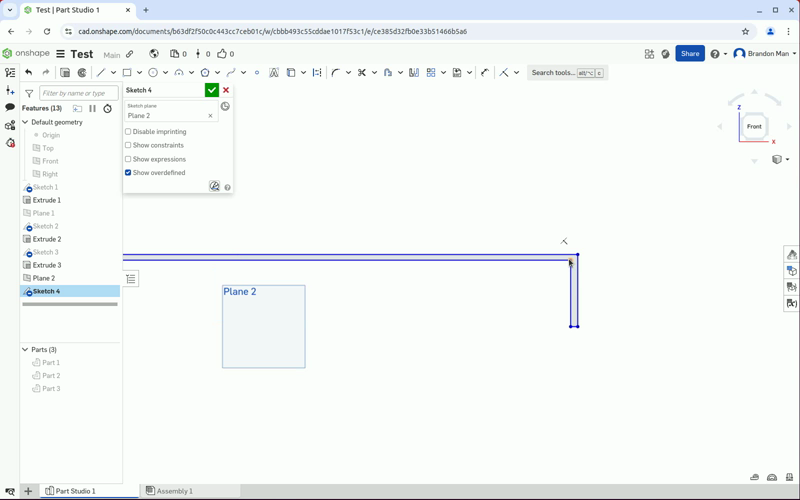
scroll(6)
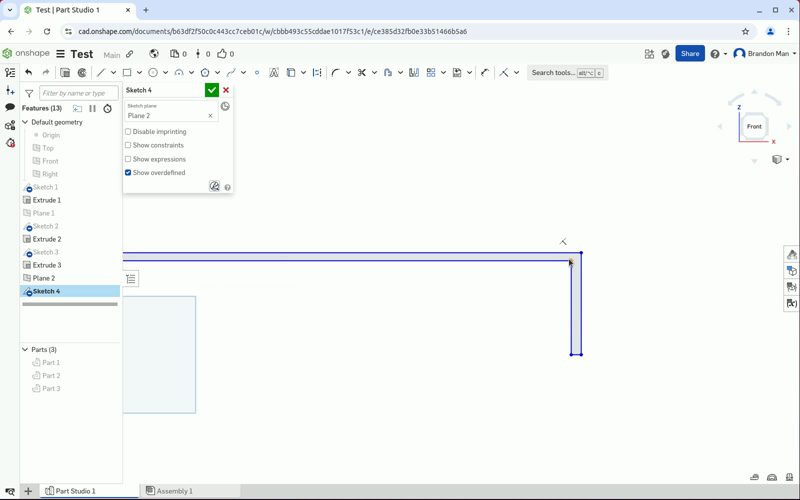
scroll(6)
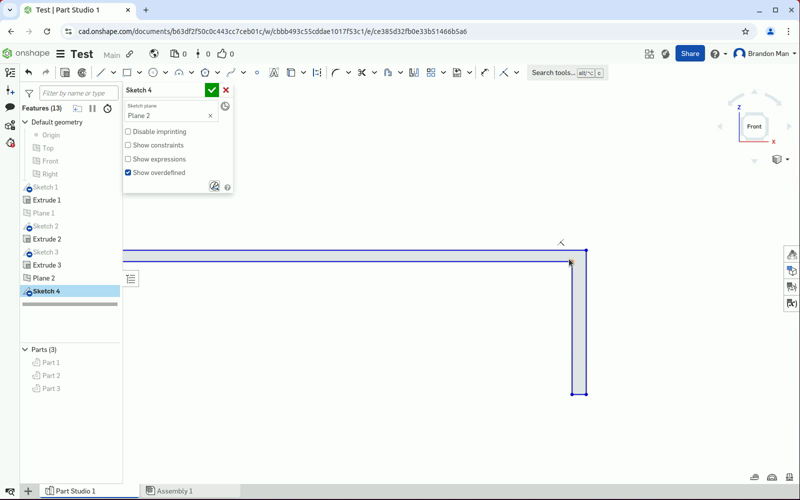
scroll(6)
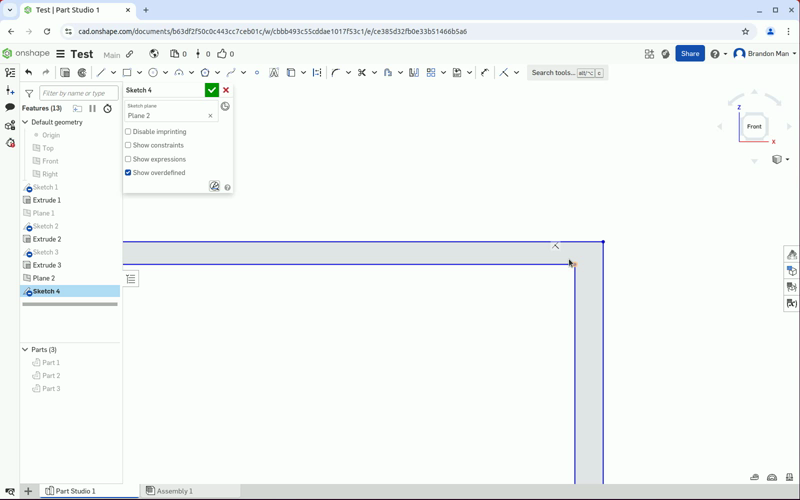
click(569, 258)
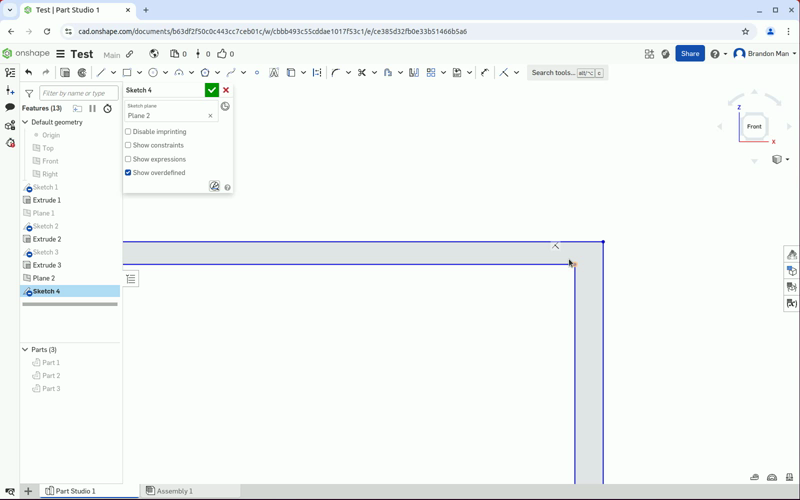
scroll(-6)
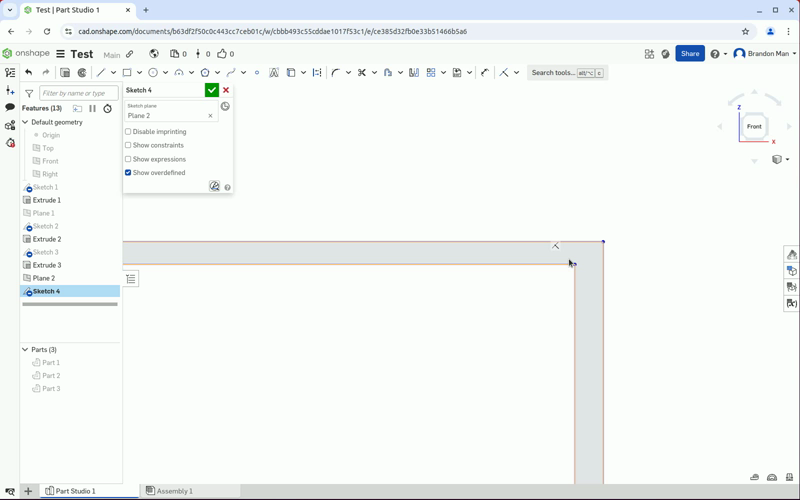
scroll(-6)
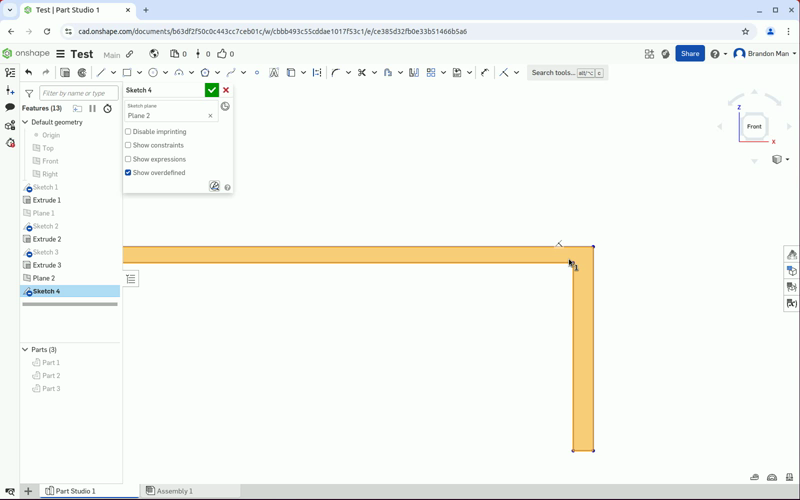
scroll(-6)
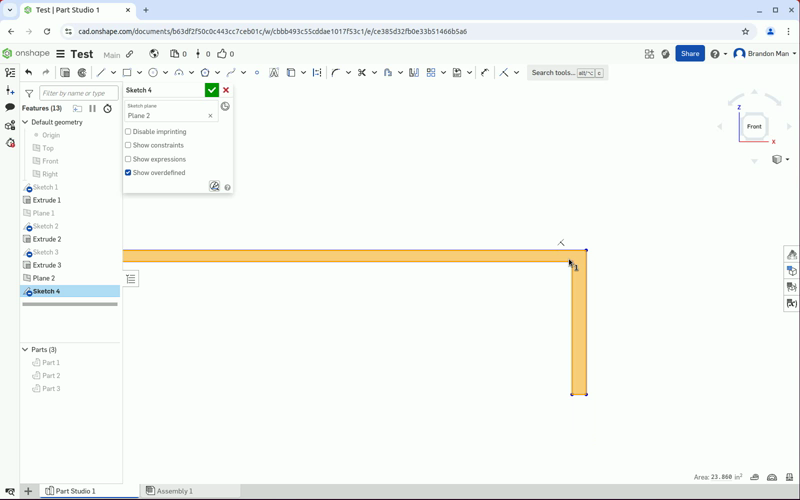
scroll(-6)
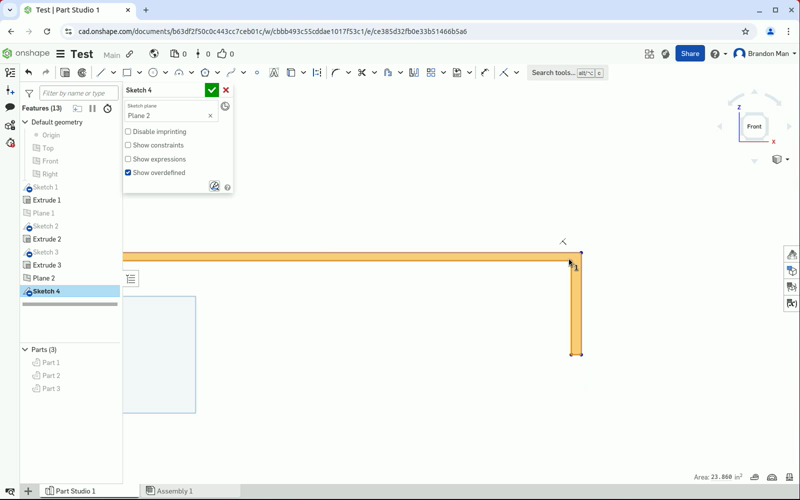
scroll(-6)
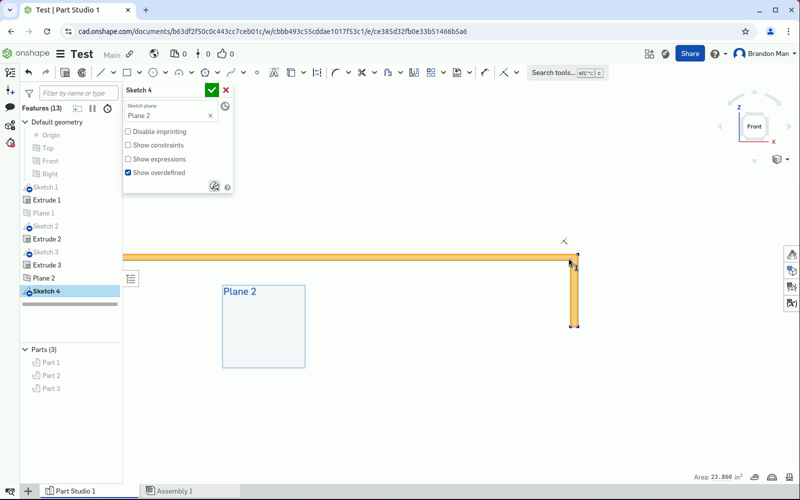
scroll(-6)
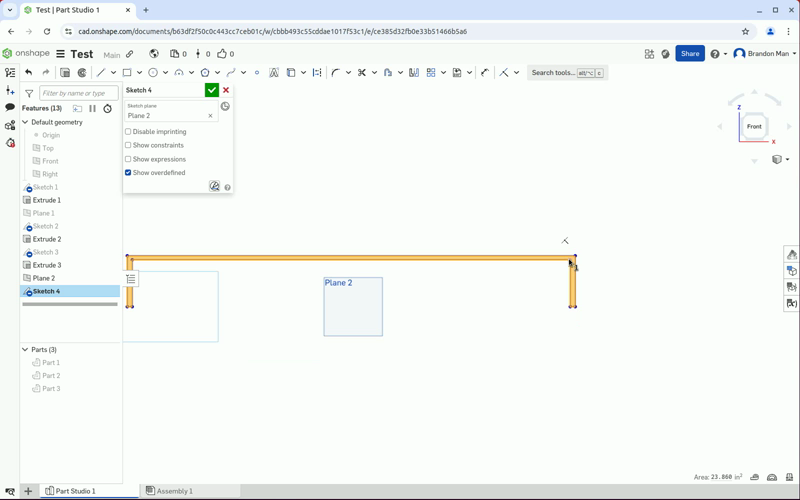
scroll(-6)
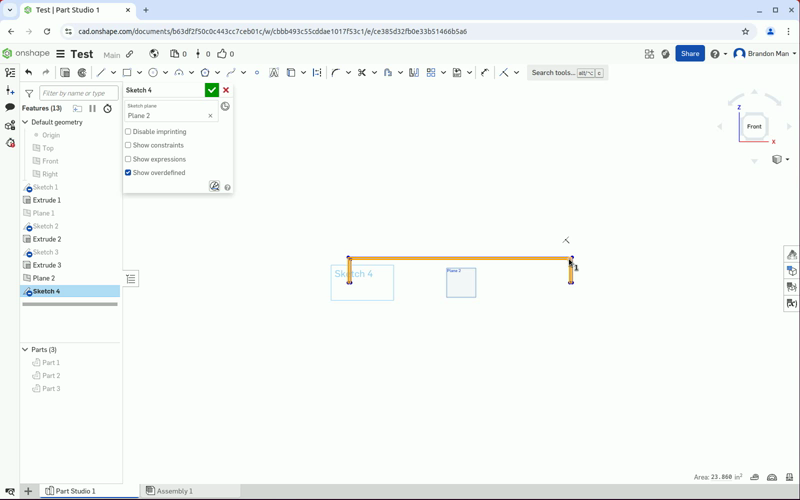
mouse_move(73, 352)
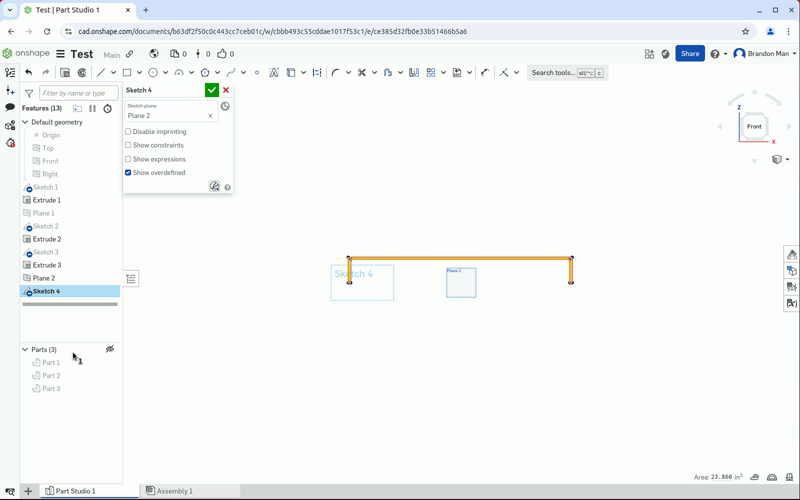
key(shift+y)
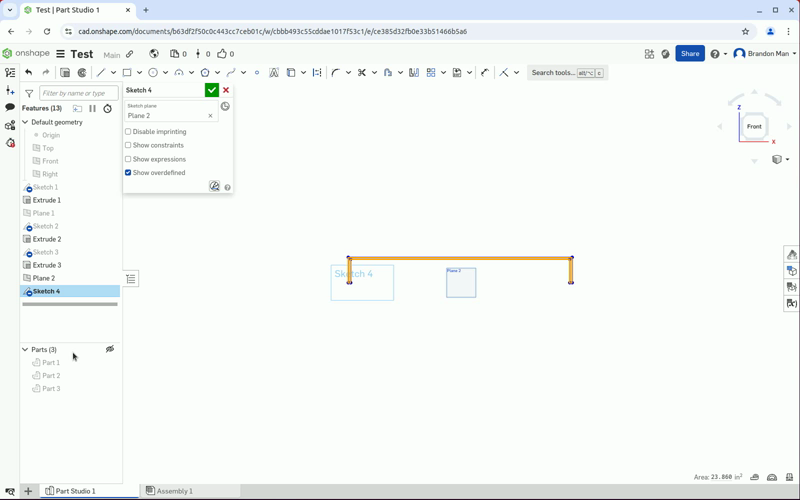
key(shift+e)
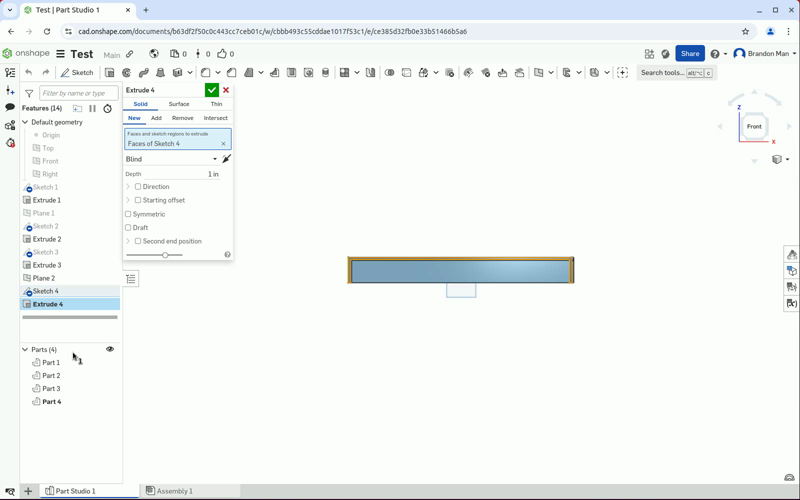
mouse_move(143, 106)
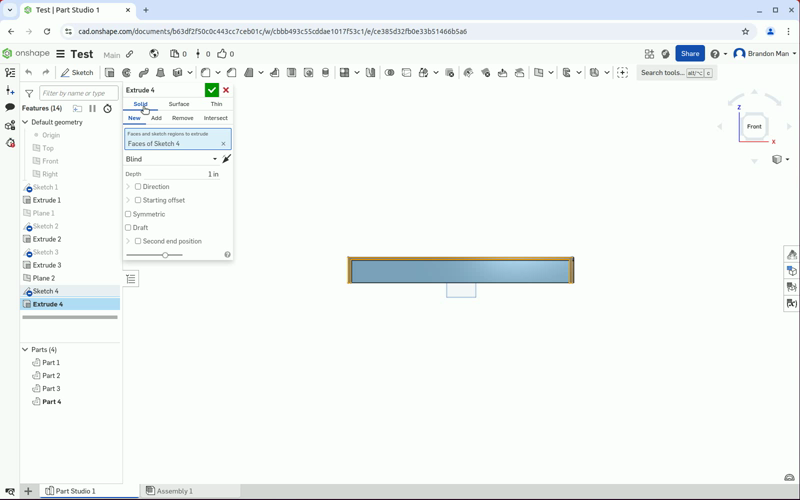
click(143, 106)
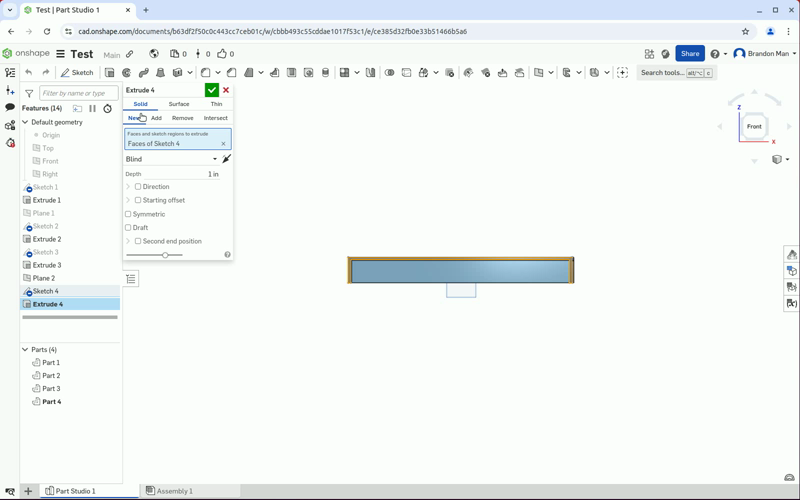
mouse_move(137, 120)
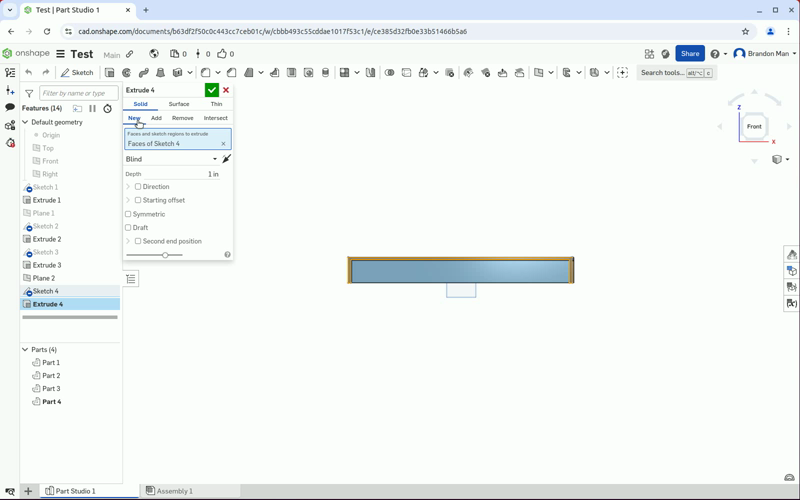
click(137, 120)
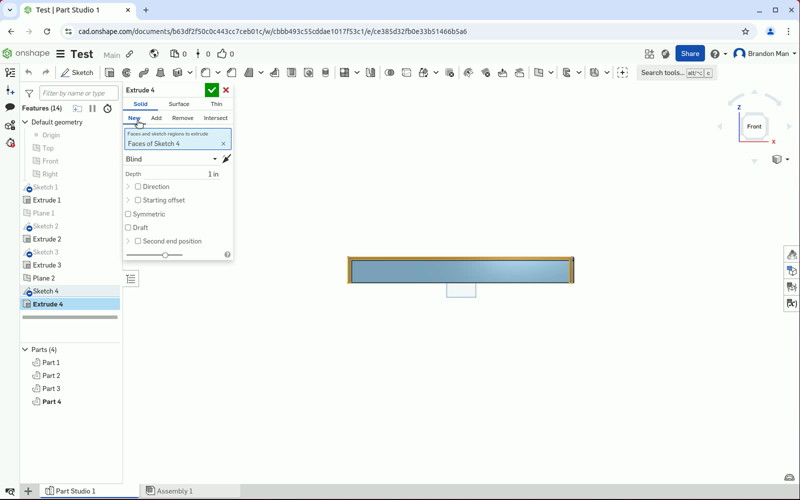
key(tab, 4)
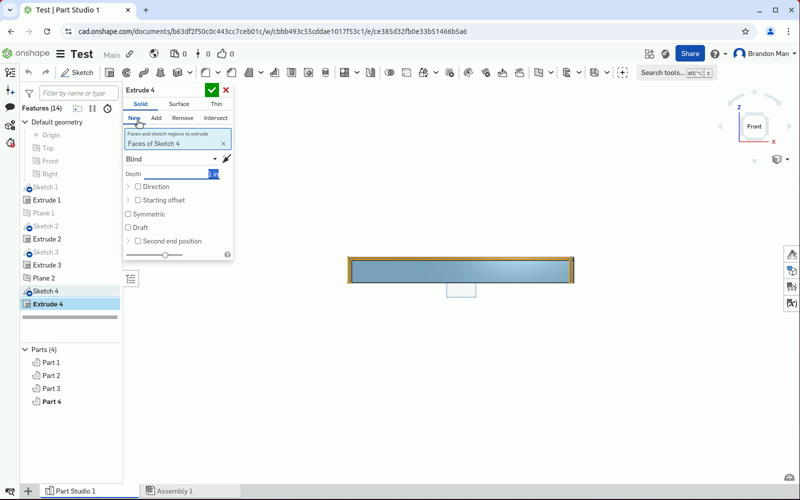
text(0.722)
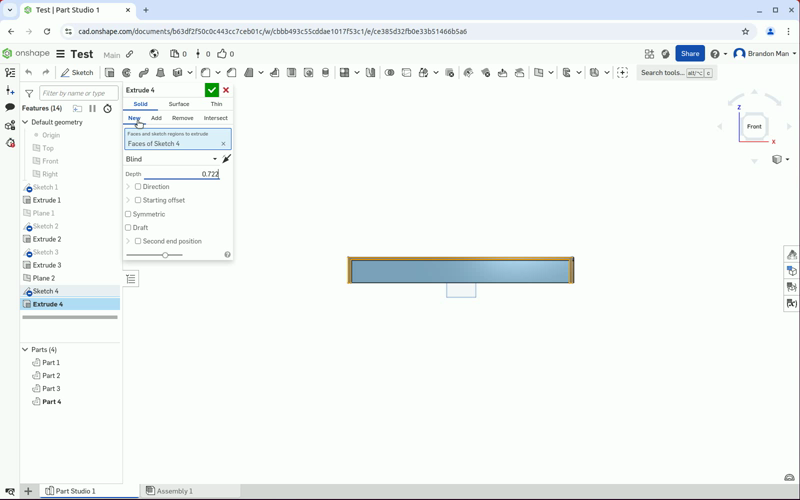
key(enter)
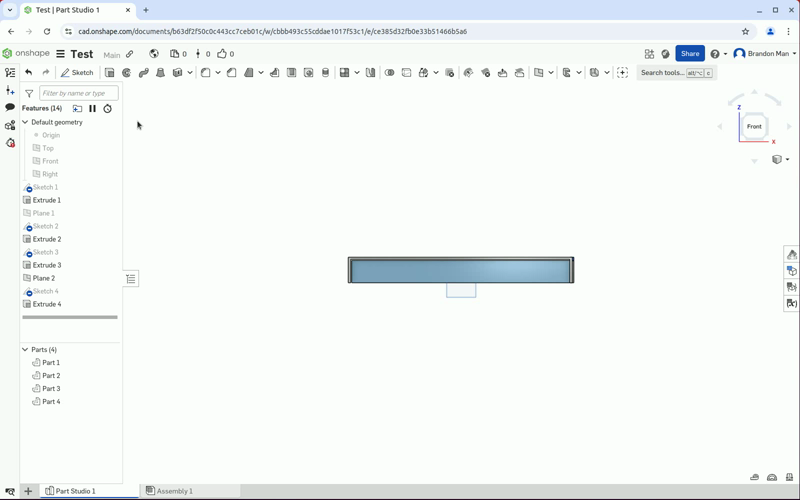
key(shift+h)
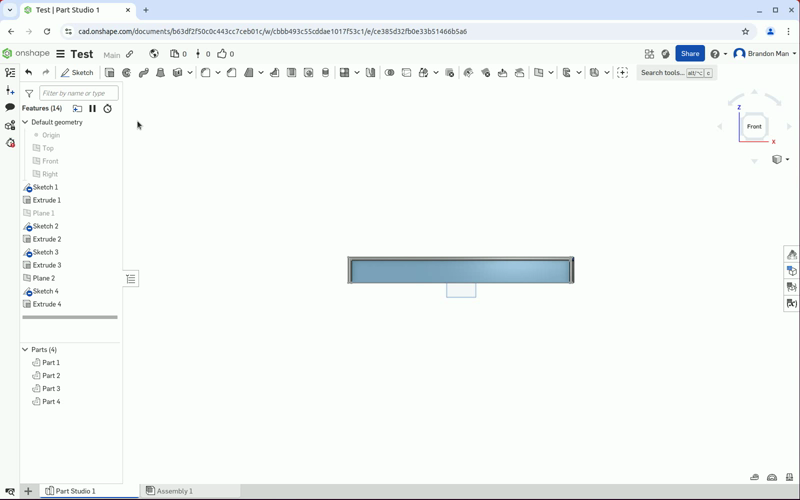
key(shift+h)
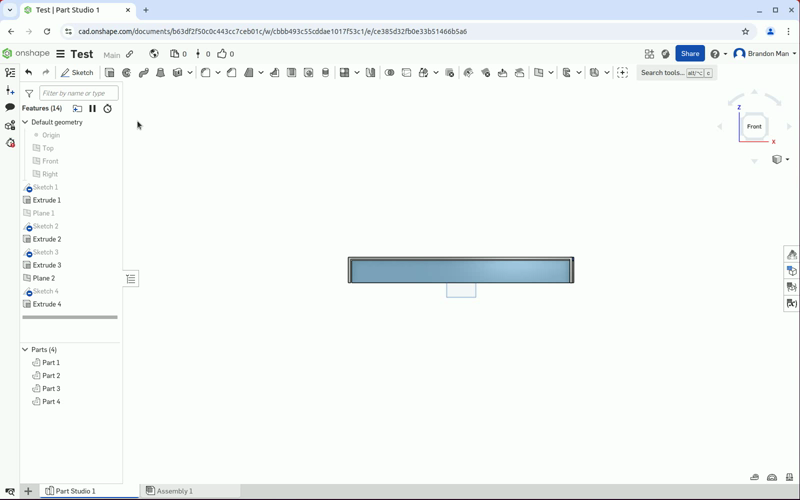
mouse_move(73, 189)
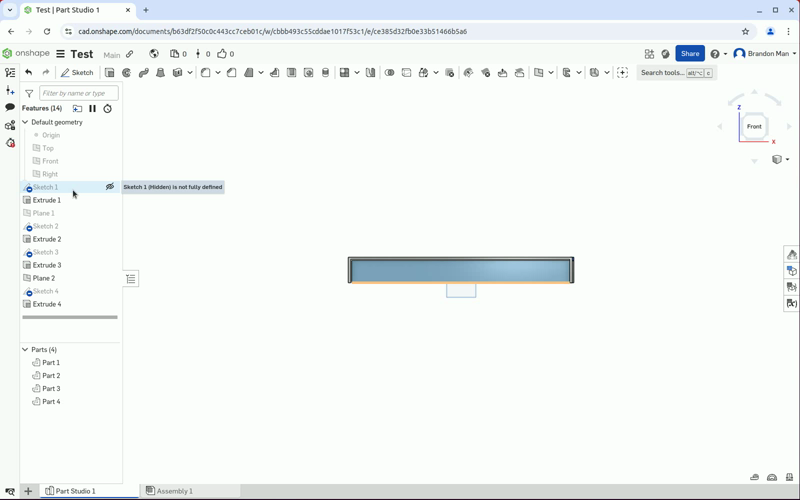
click(73, 189)
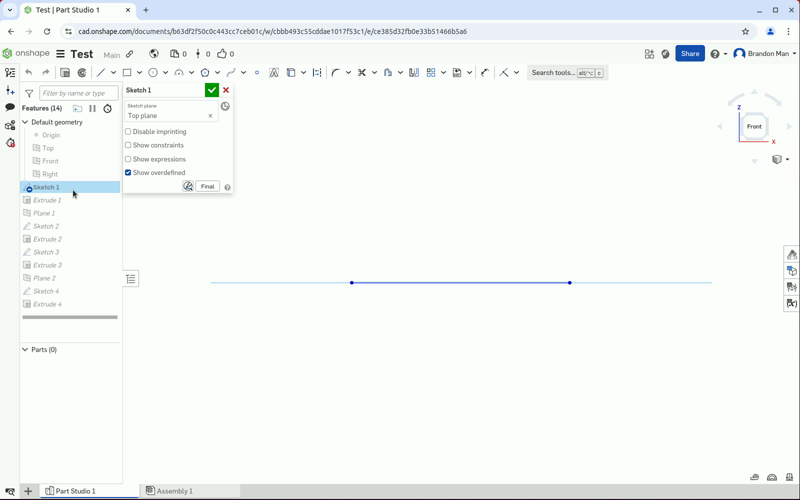
mouse_move(229, 92)
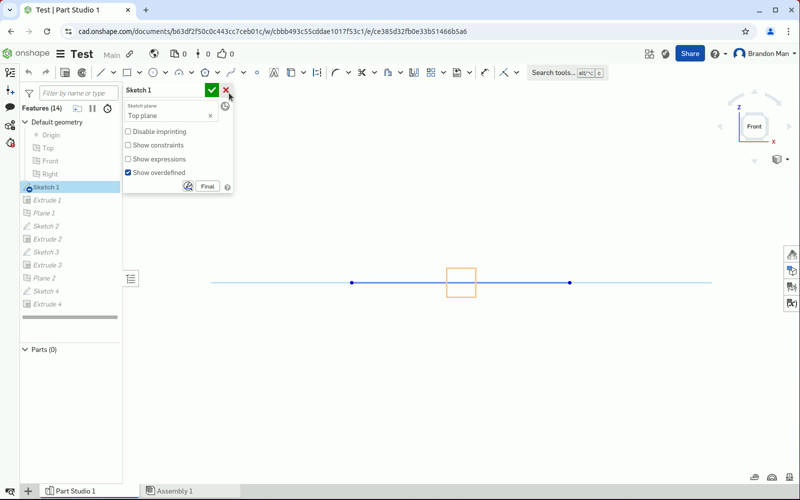
click(229, 92)
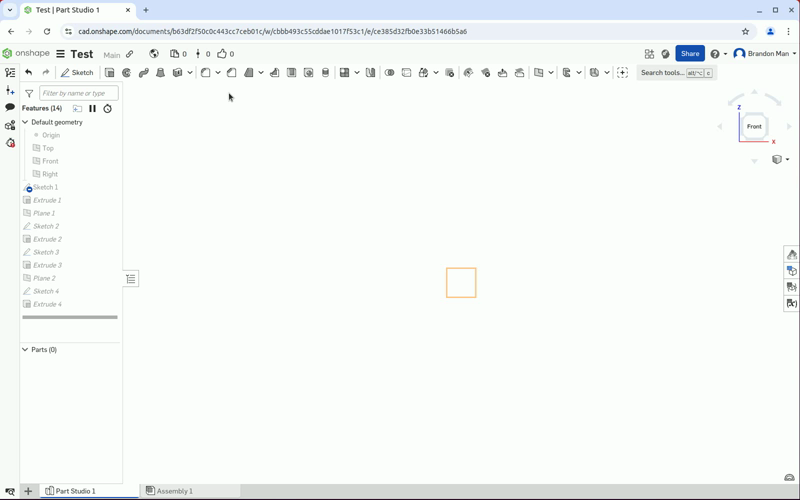
key(shift+s)
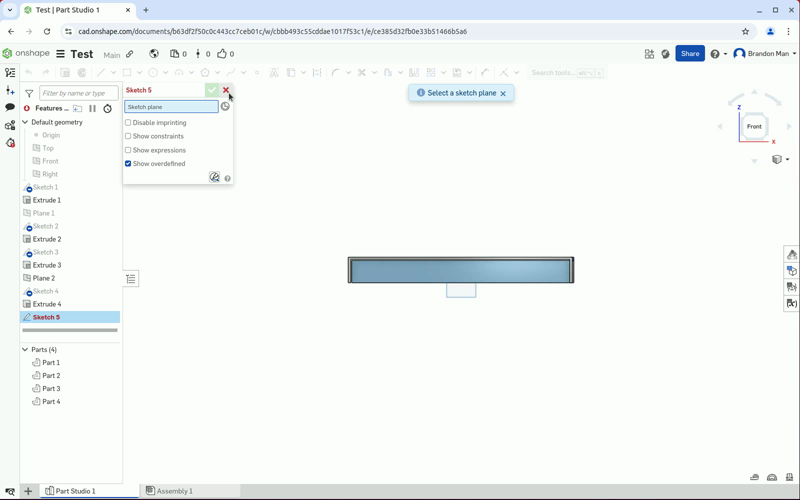
mouse_move(73, 280)
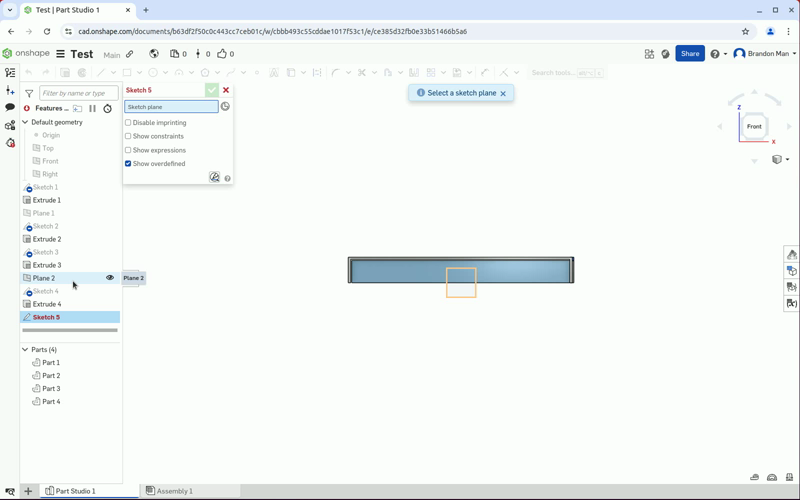
click(73, 280)
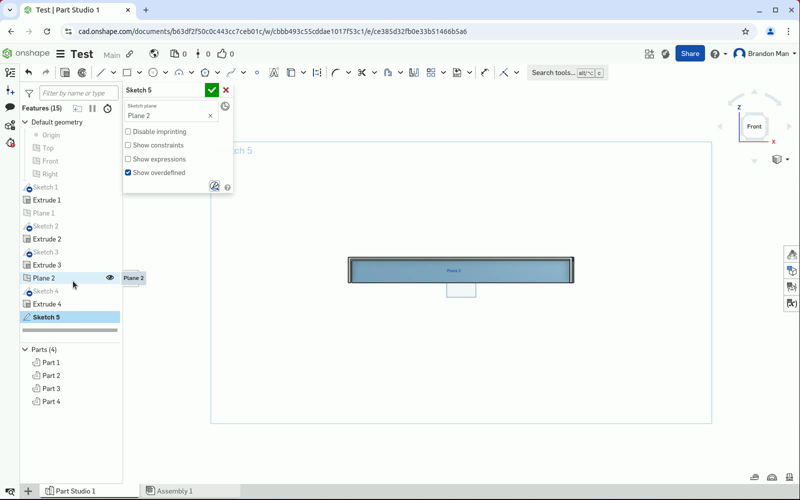
mouse_move(73, 352)
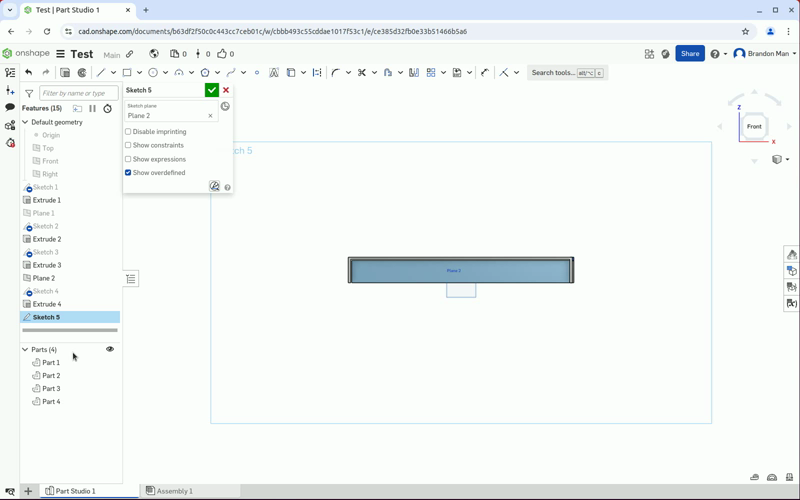
key(y)
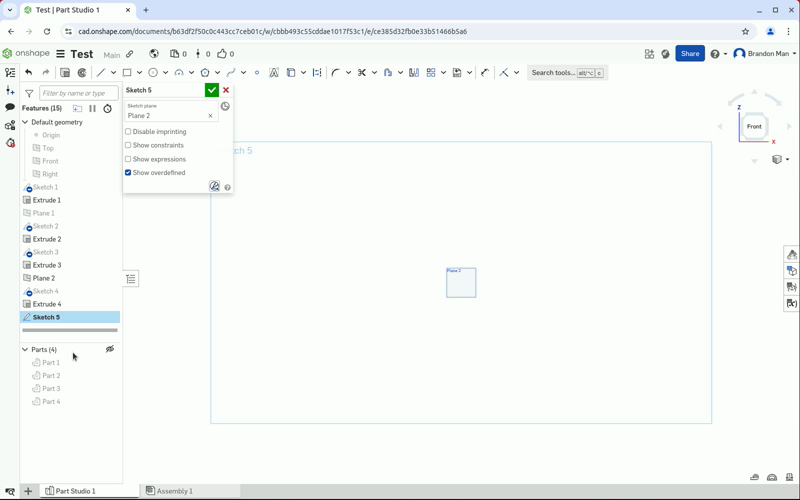
key(l)
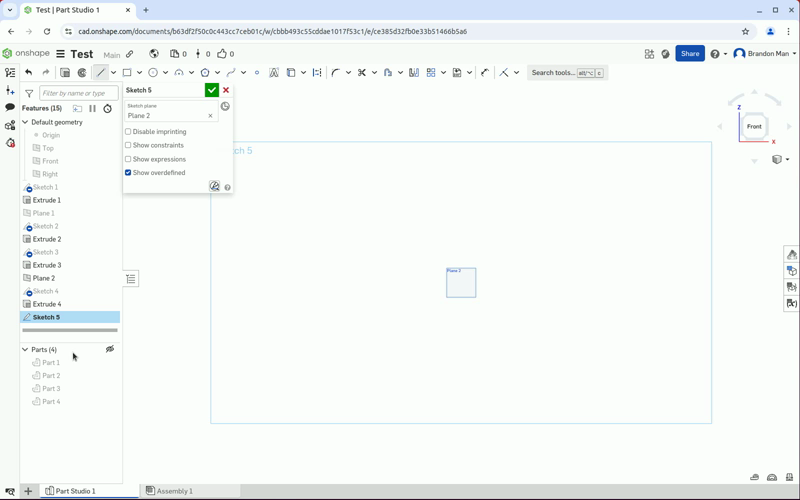
key_down(shift)
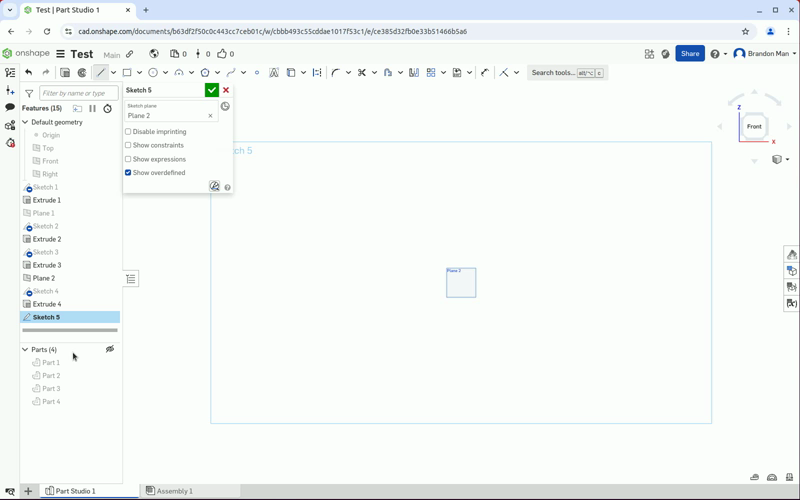
mouse_move(351, 282)
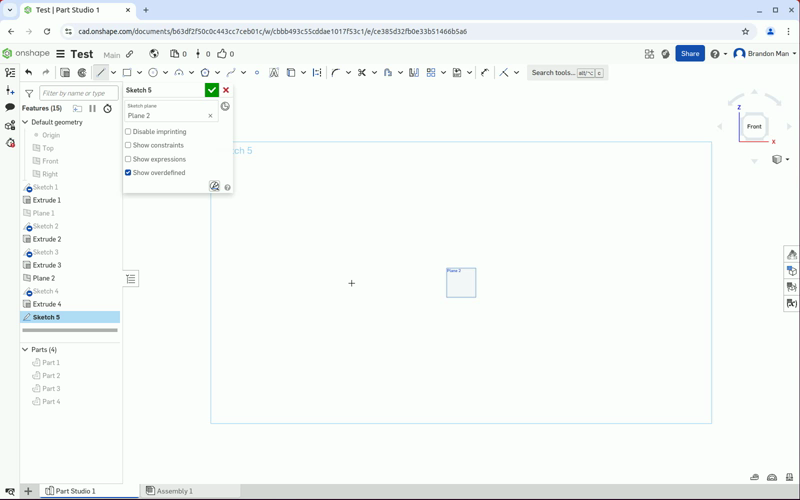
click(351, 282)
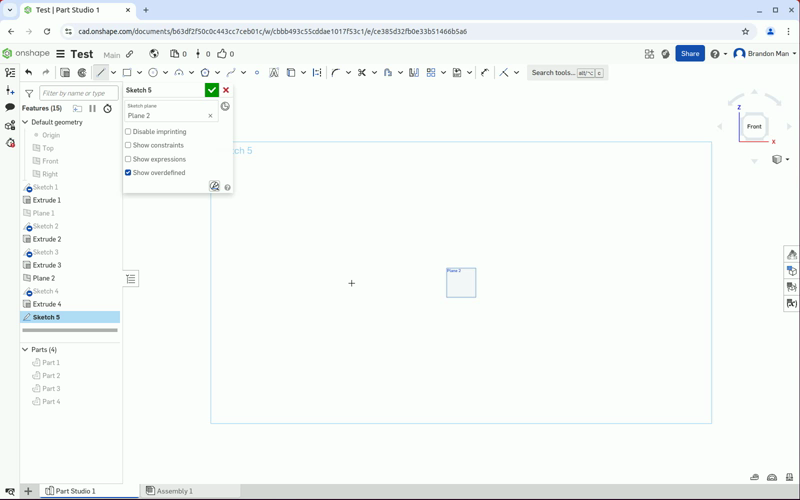
key_up(shift)
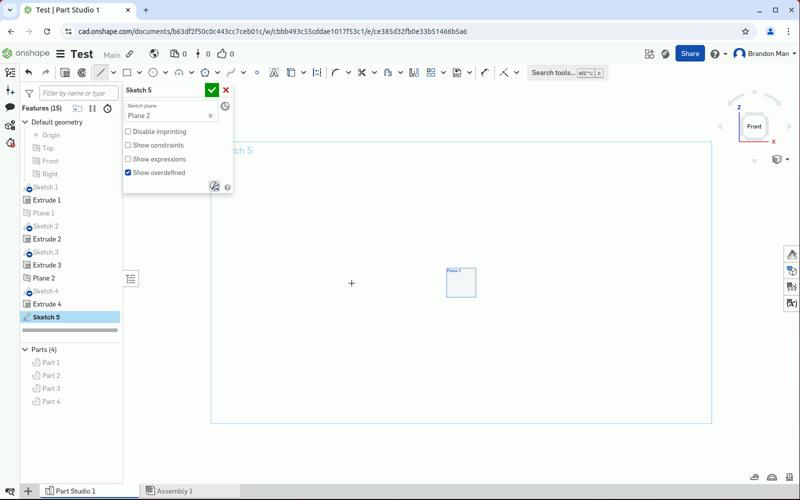
key_down(shift)
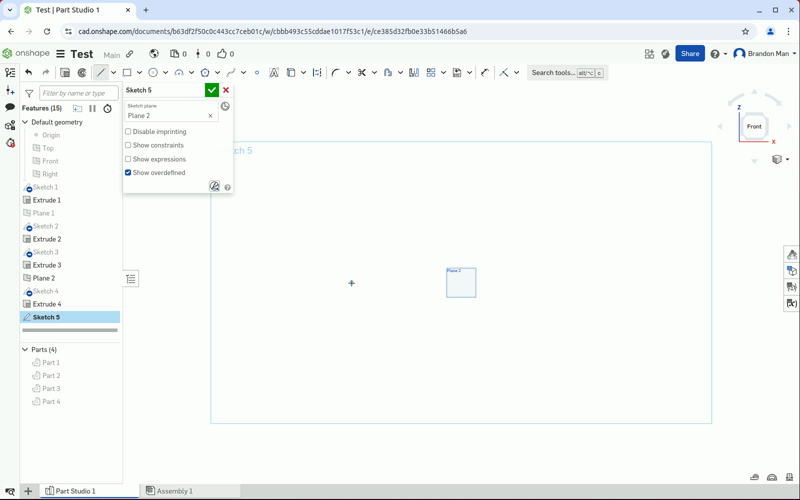
mouse_move(569, 282)
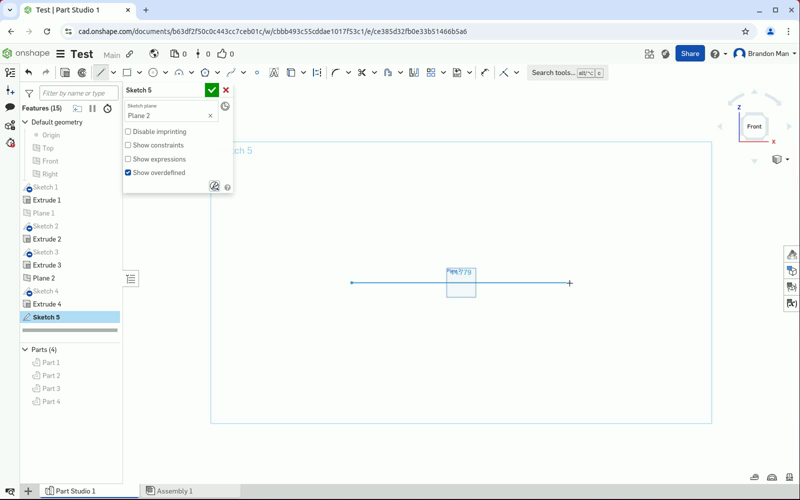
click(569, 282)
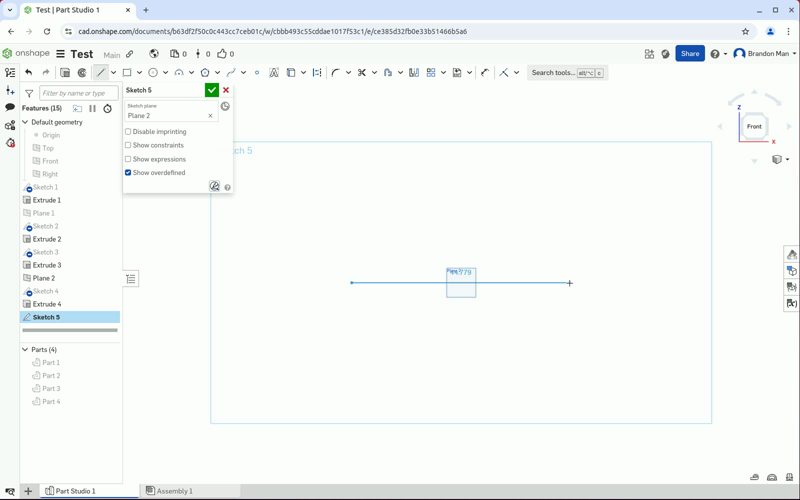
key_up(shift)
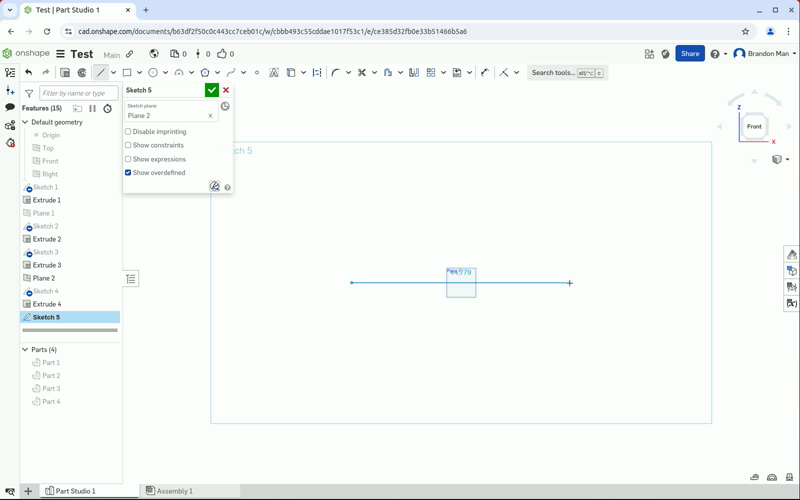
key_down(shift)
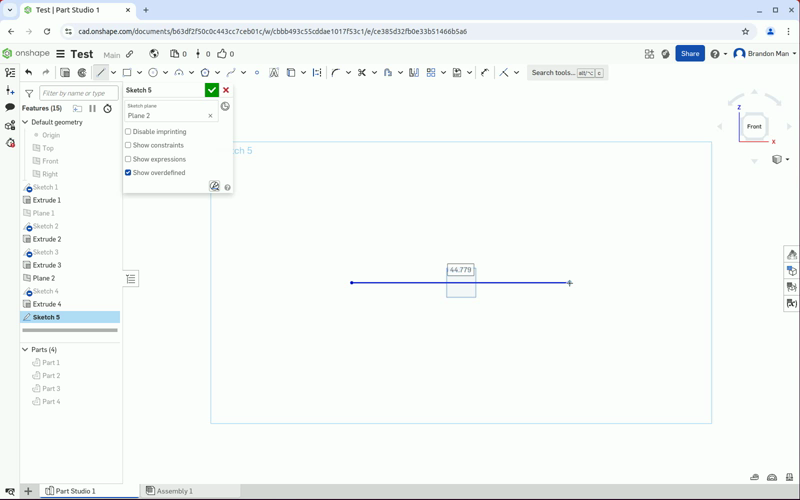
mouse_move(589, 282)
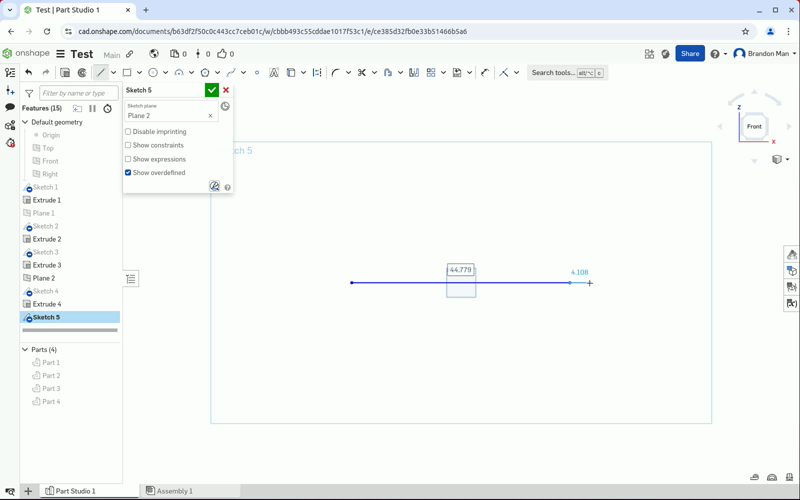
mouse_move(569, 260)
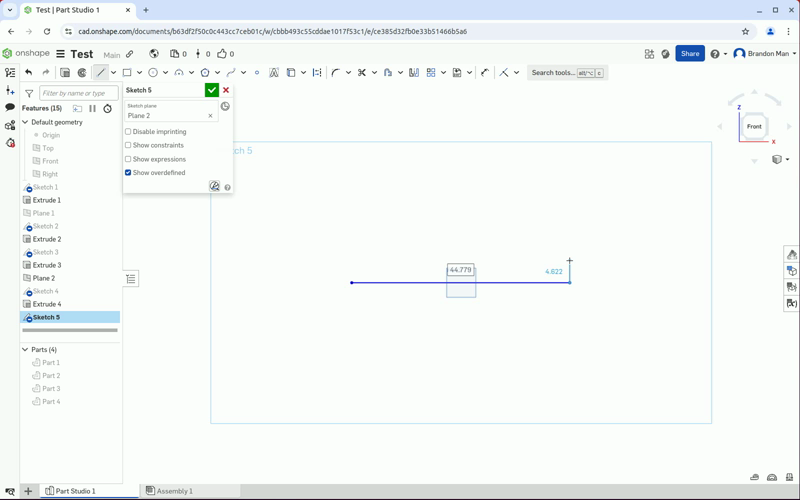
click(569, 260)
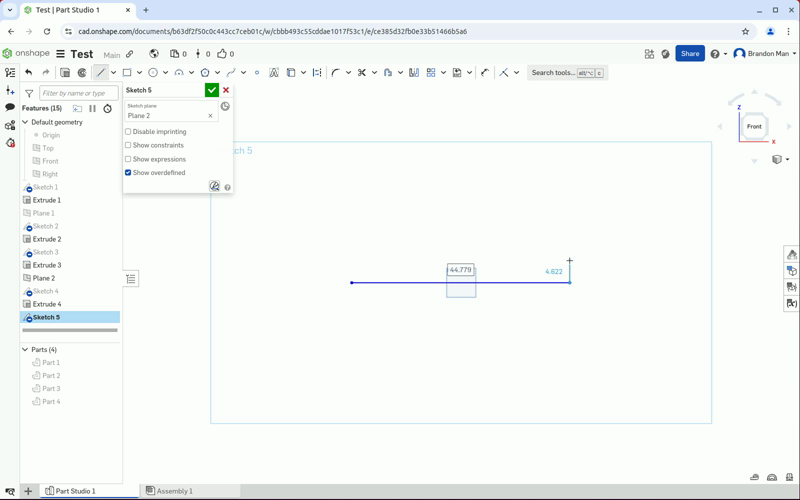
key_up(shift)
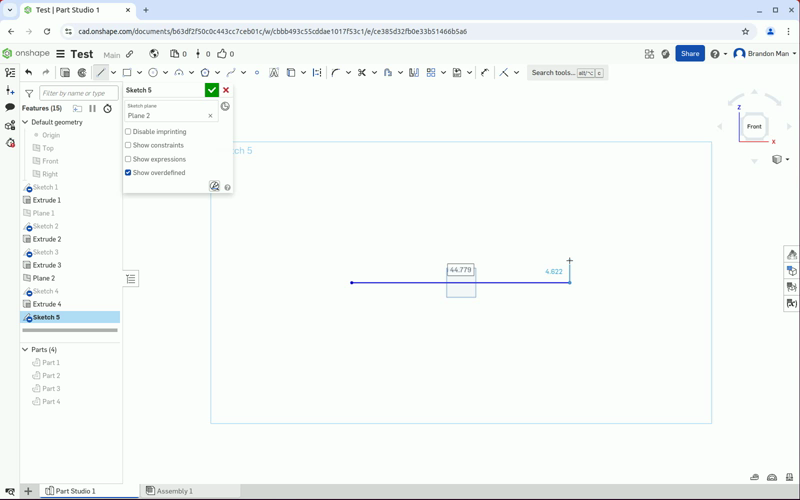
key_down(shift)
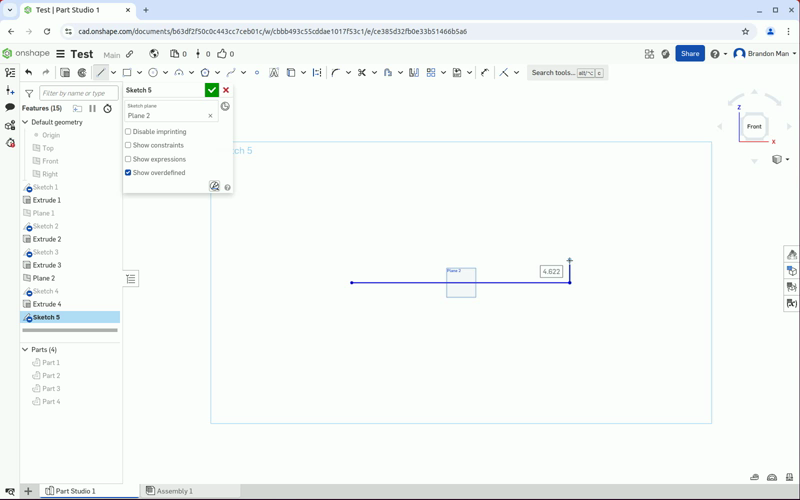
mouse_move(351, 260)
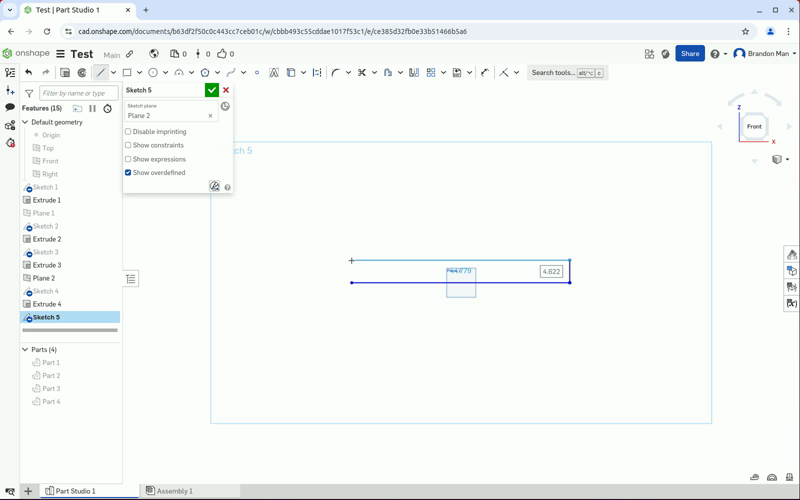
click(351, 260)
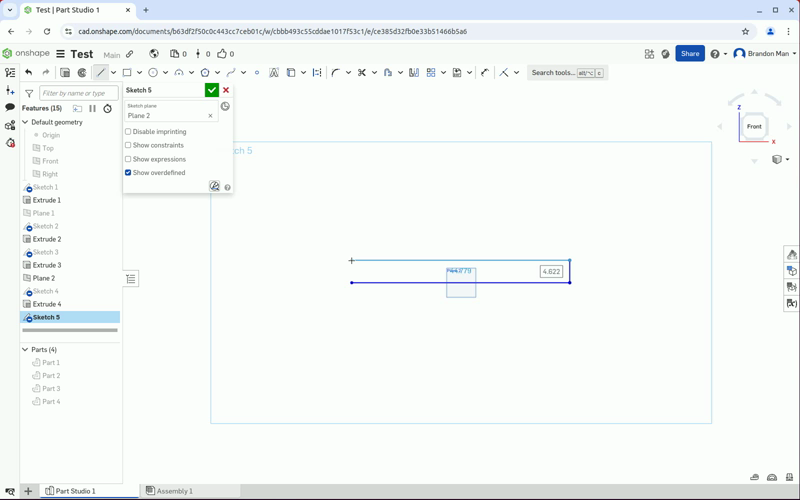
key_up(shift)
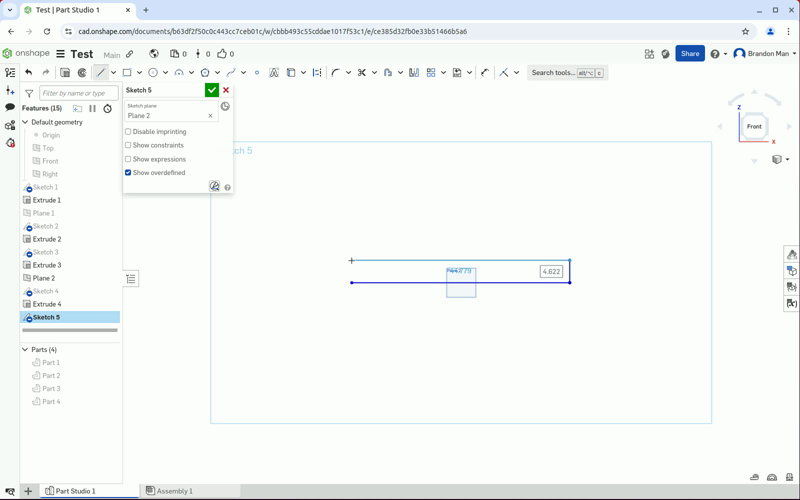
mouse_move(381, 260)
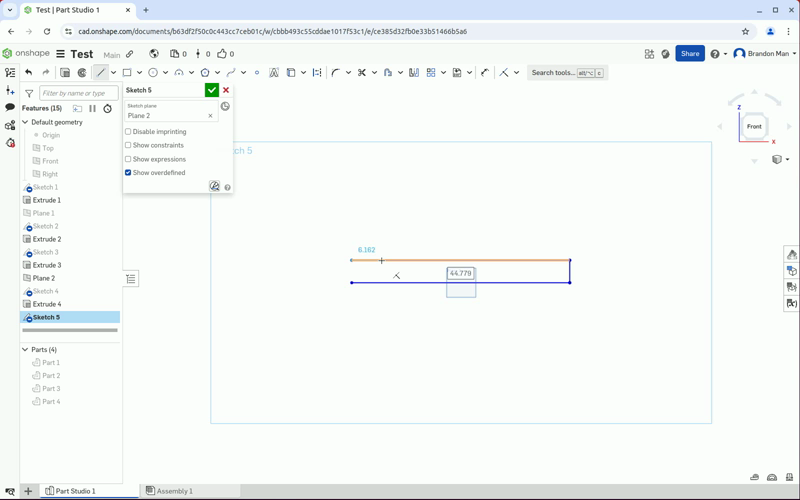
key_down(shift)
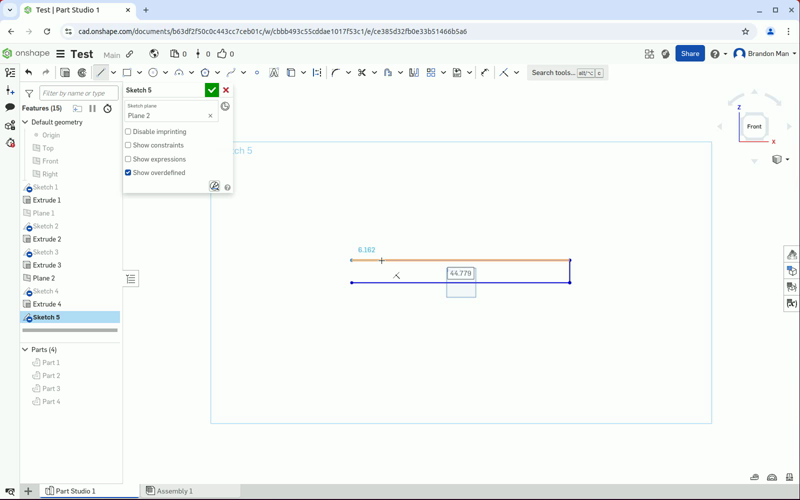
mouse_move(351, 282)
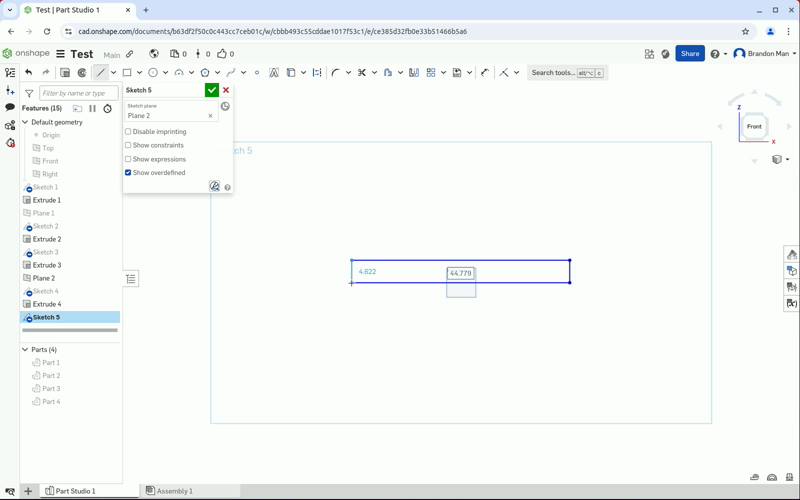
key_up(shift)
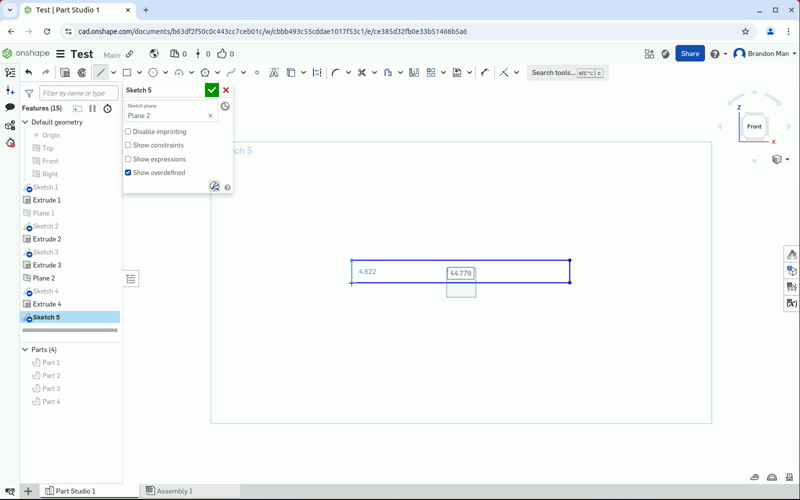
click(351, 282)
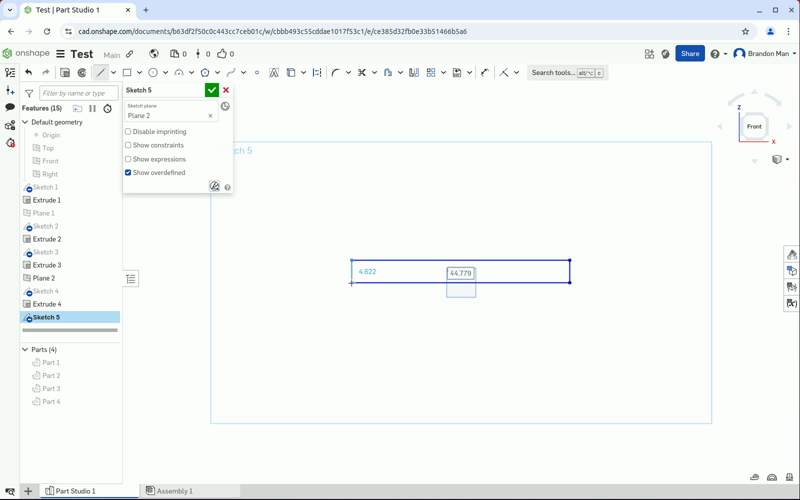
key(esc)
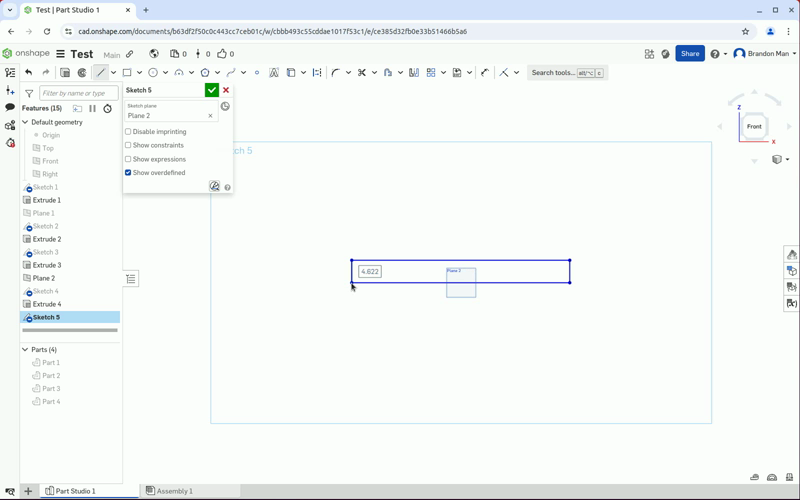
mouse_move(414, 271)
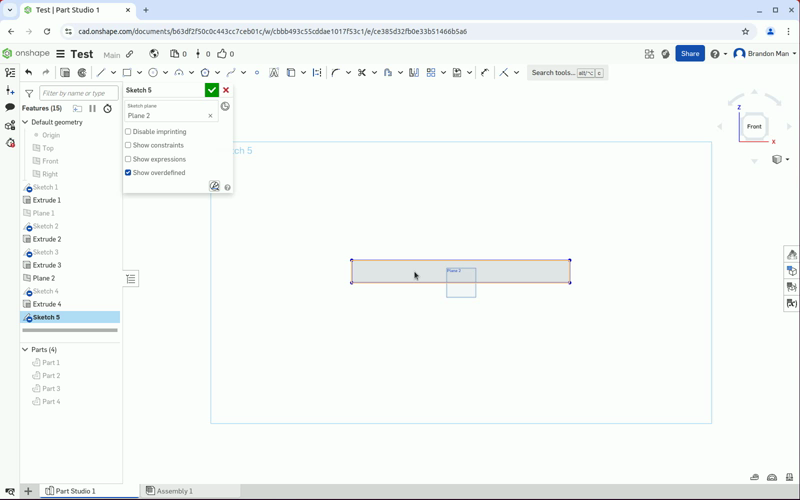
click(414, 271)
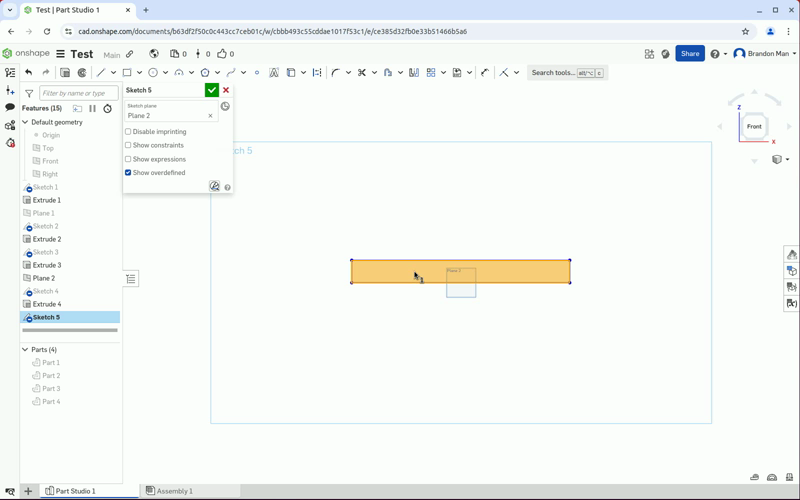
mouse_move(73, 352)
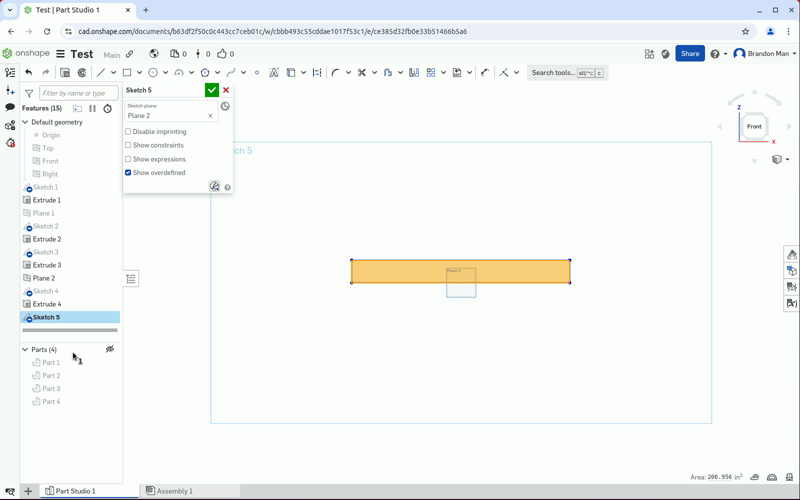
key(shift+y)
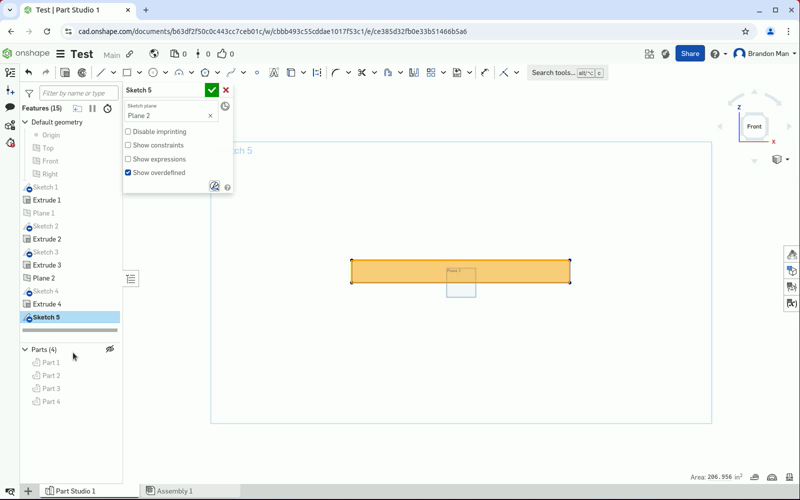
key(shift+e)
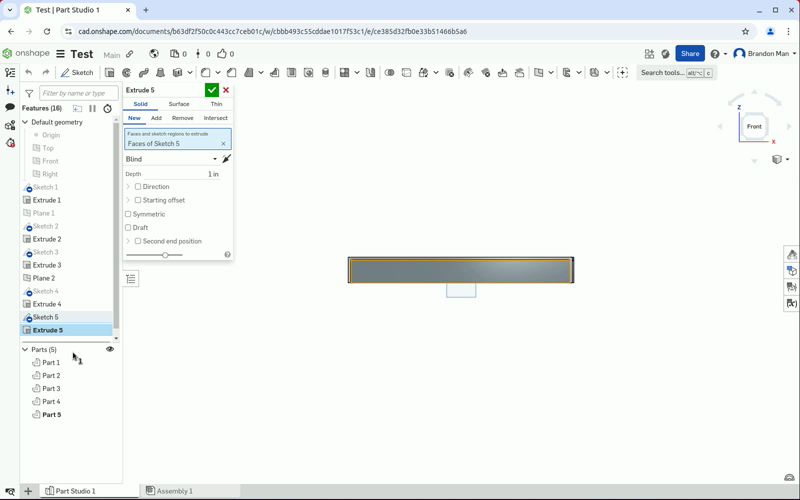
mouse_move(143, 106)
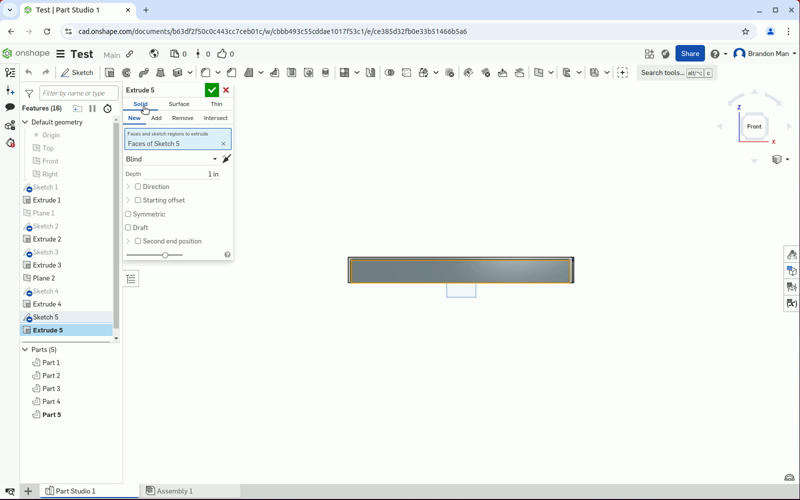
click(143, 106)
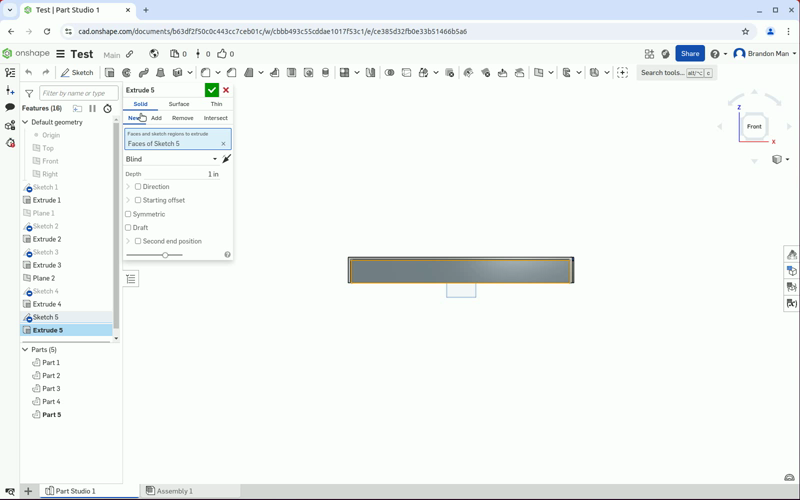
mouse_move(137, 120)
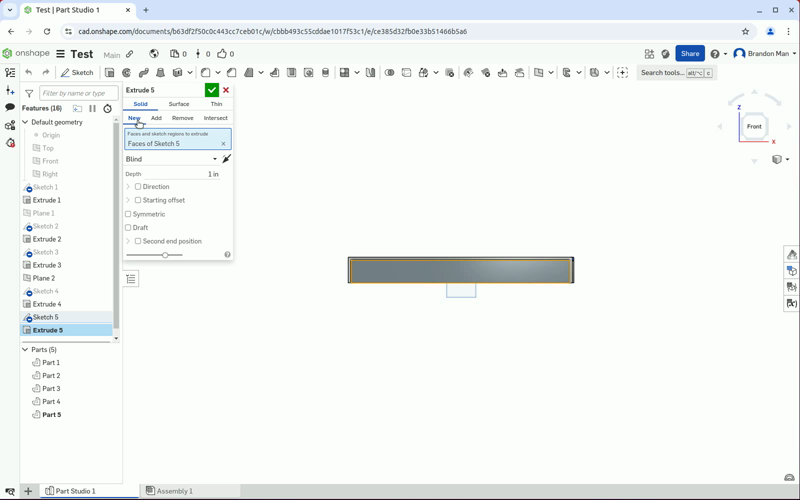
click(137, 120)
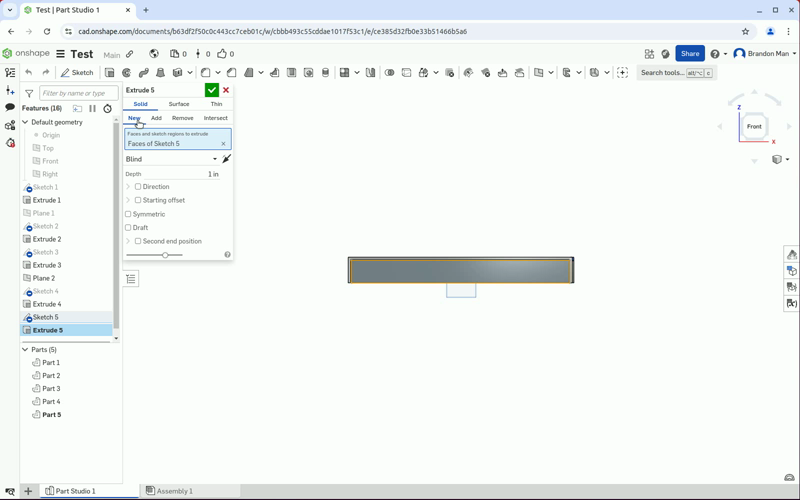
key(tab, 4)
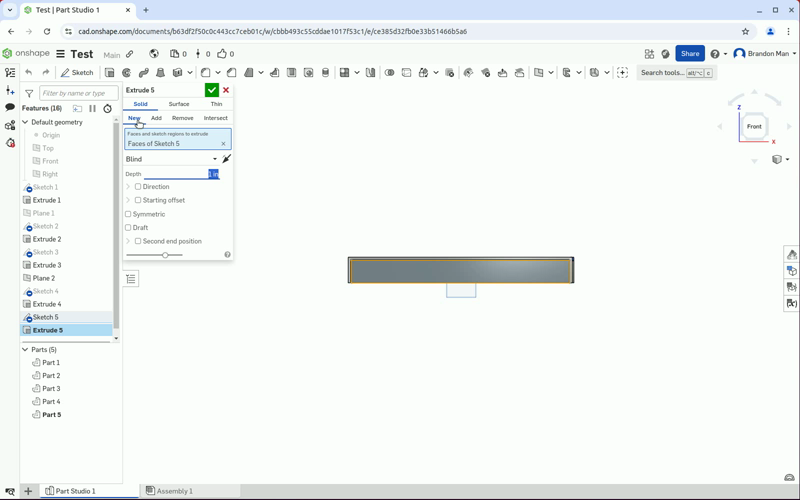
text(0.722)
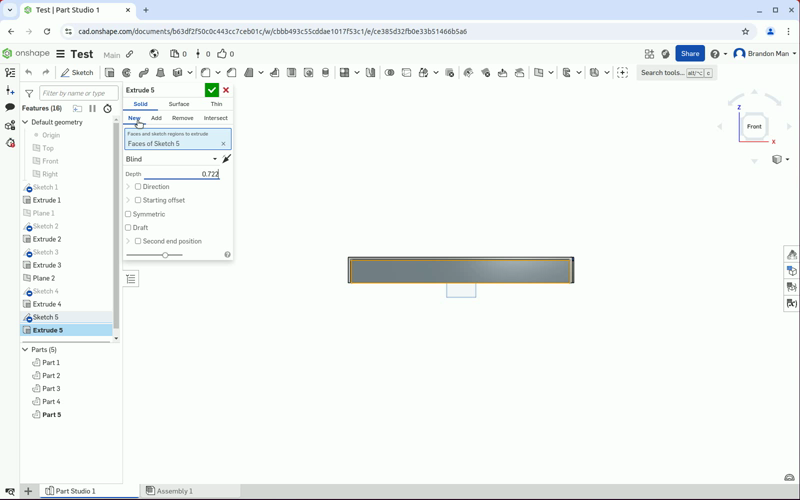
key(enter)
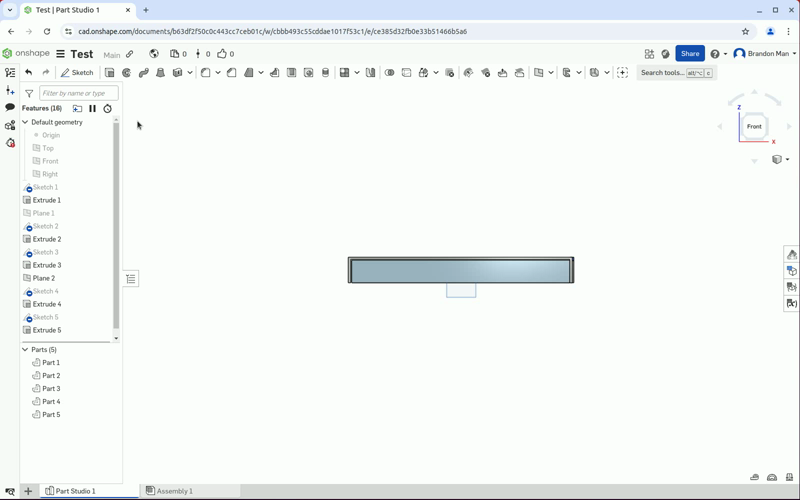
key(shift+h)
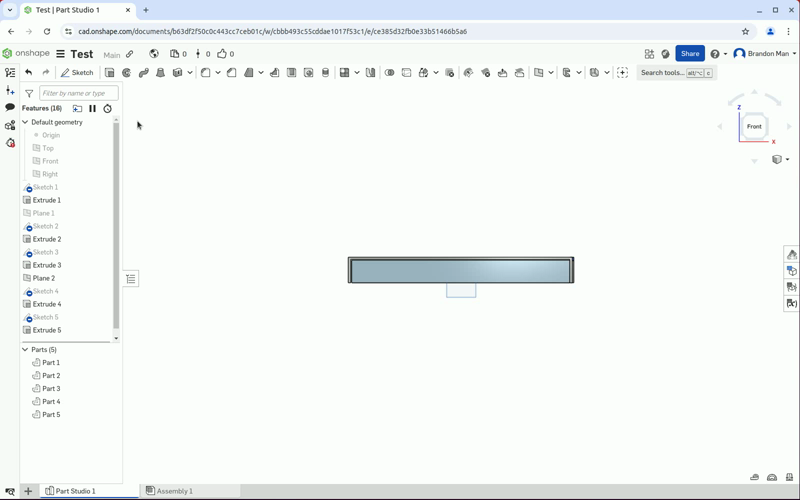
key(shift+h)
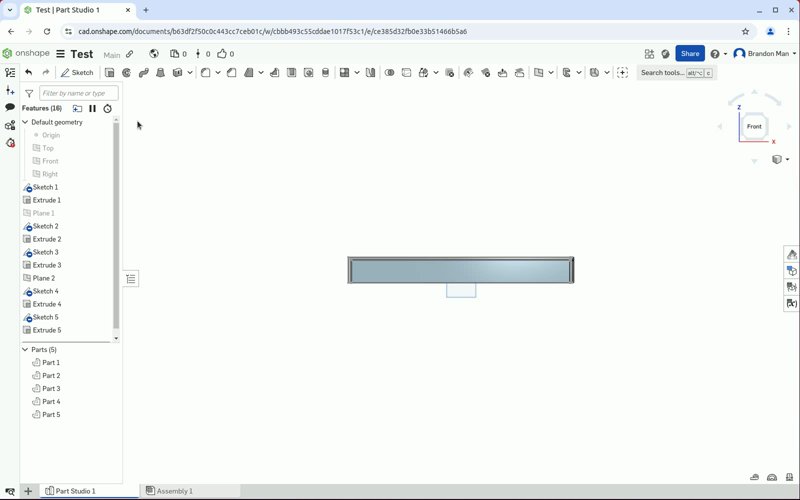
key(shift+7)
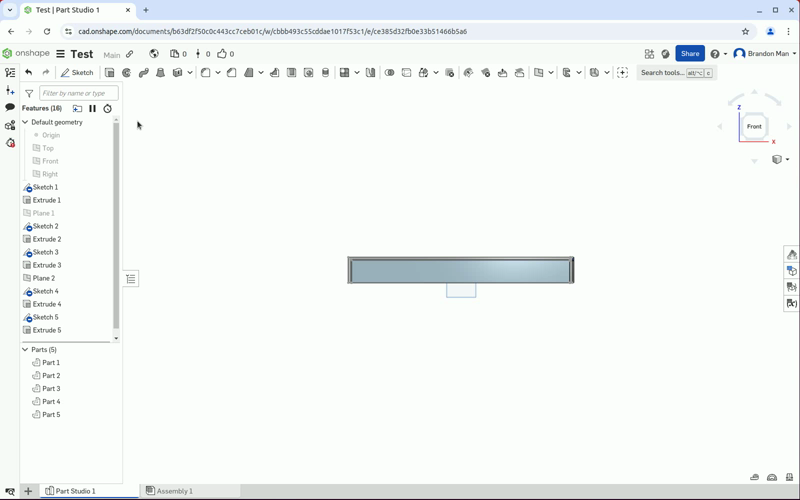
key(left, 2)
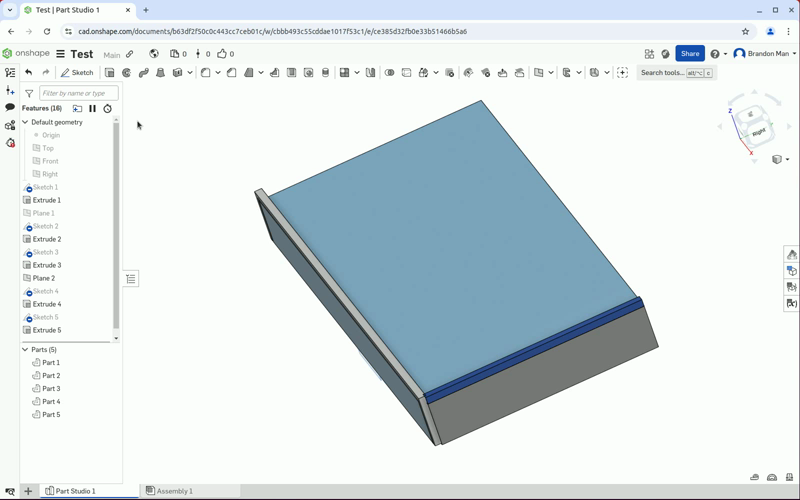
key(down, 2)
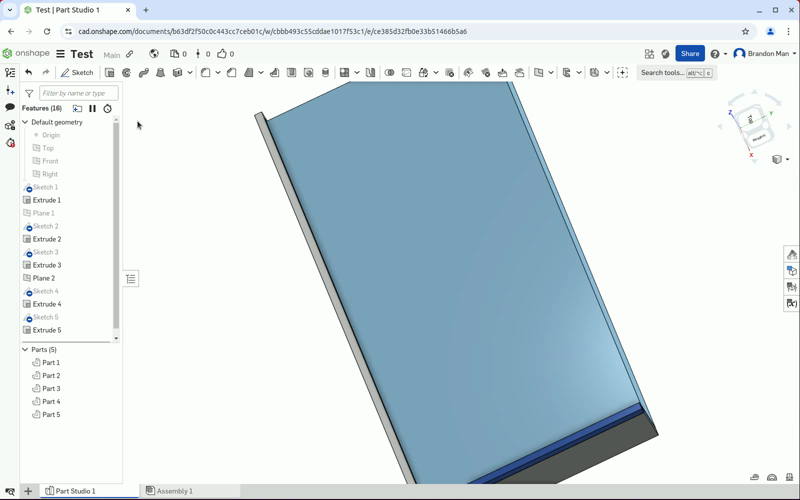
key(up, 2)
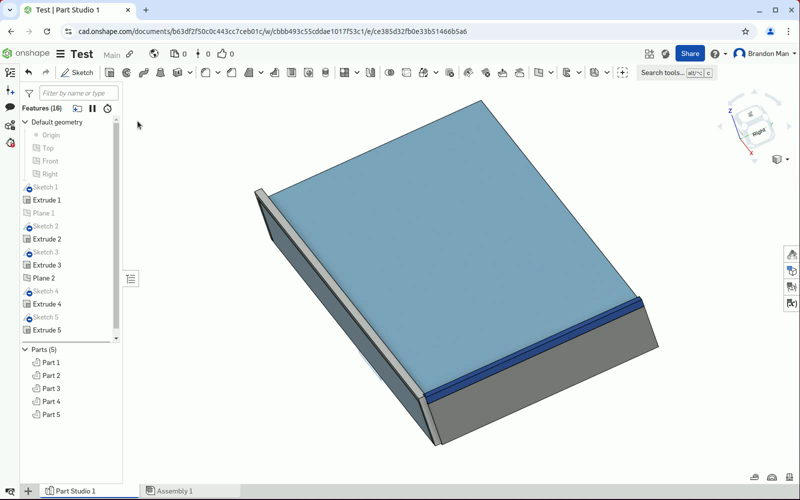
key(right, 2)
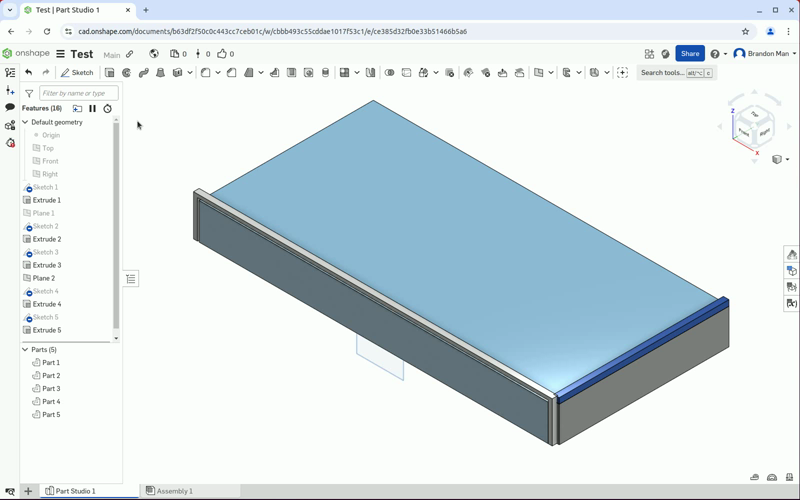
mouse_move(69, 189)
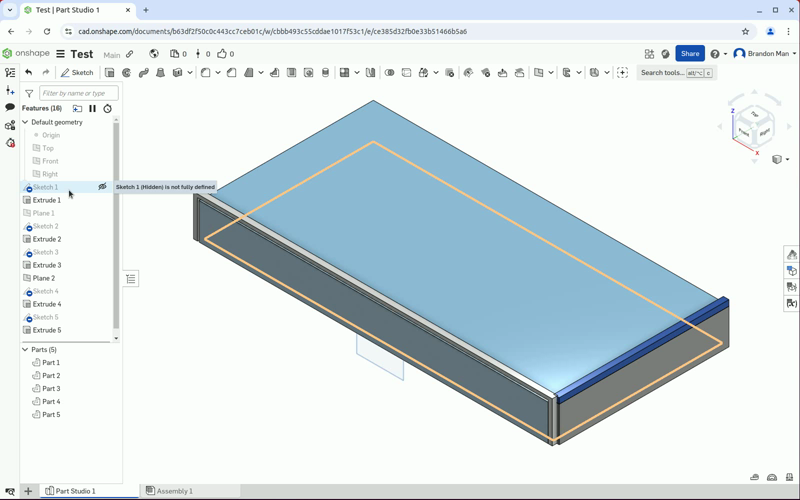
click(69, 189)